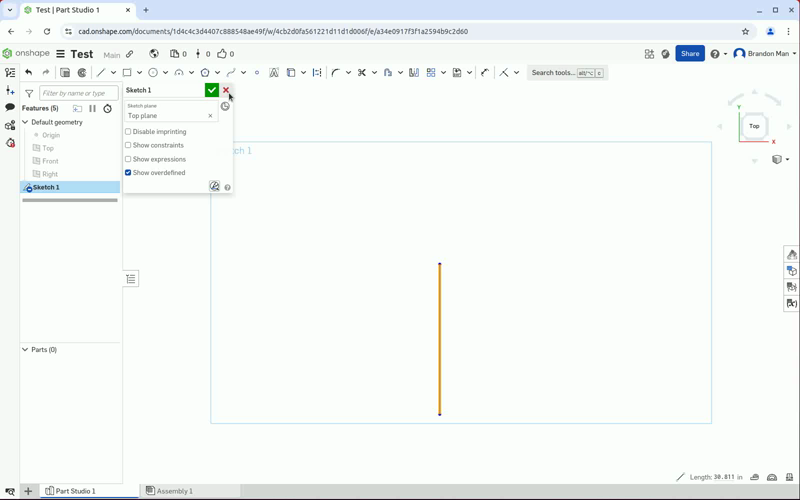
key(shift+h)
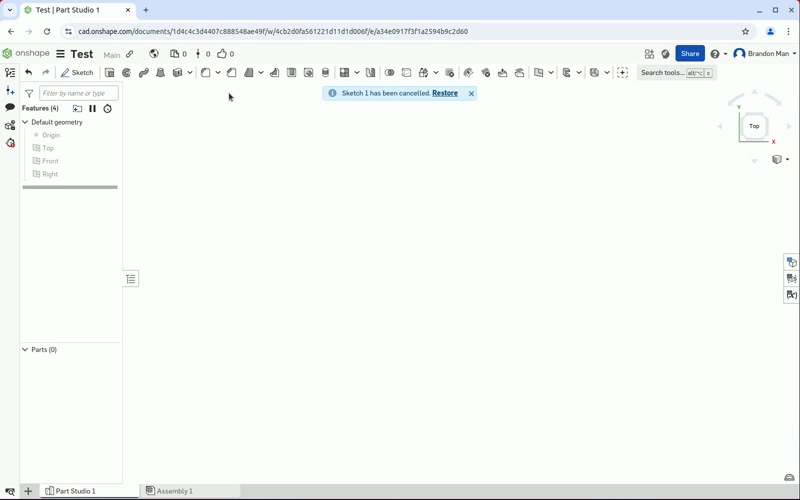
mouse_move(73, 352)
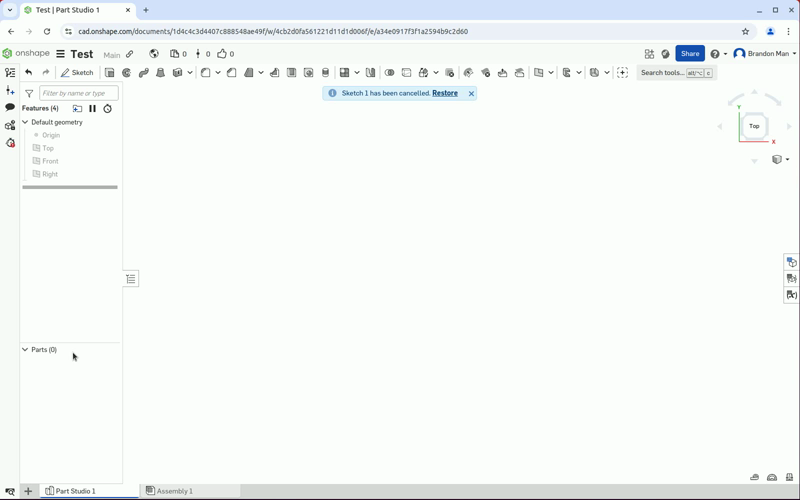
key(y)
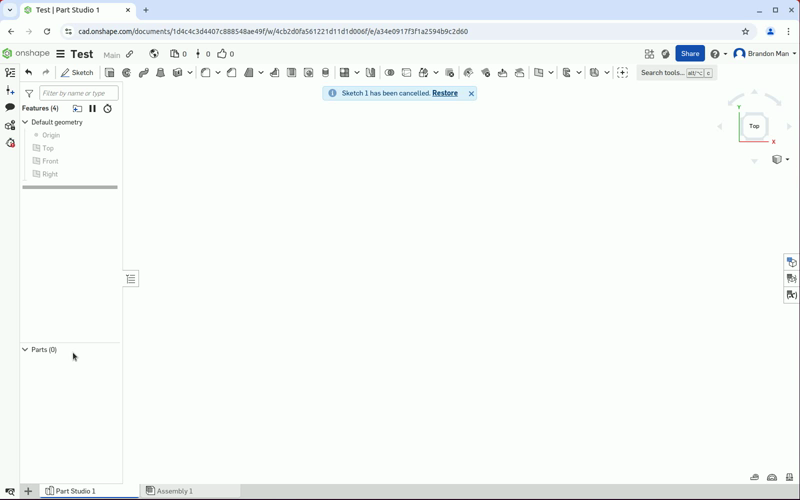
key(shift+p)
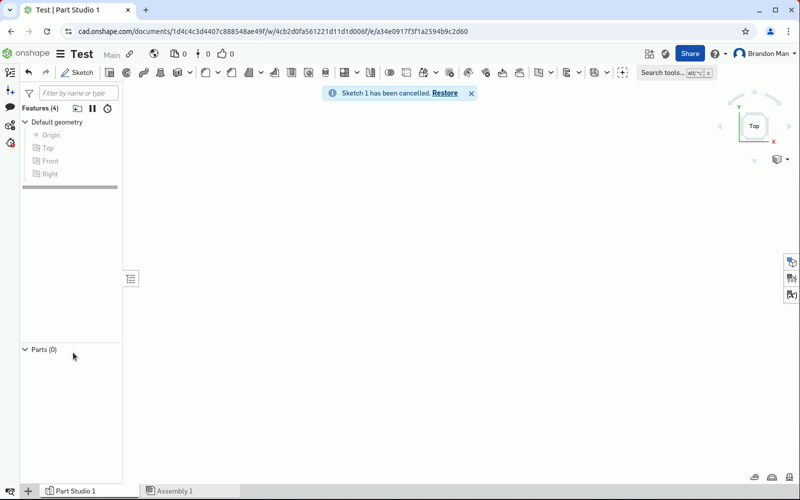
key(space)
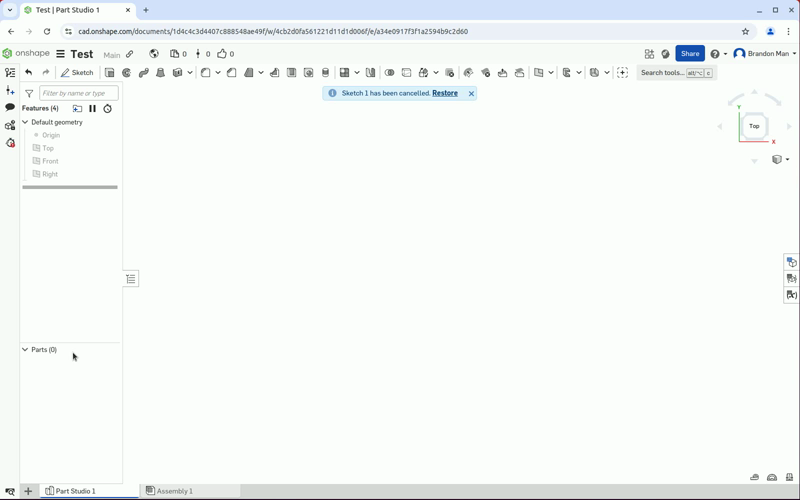
key_down(shift)
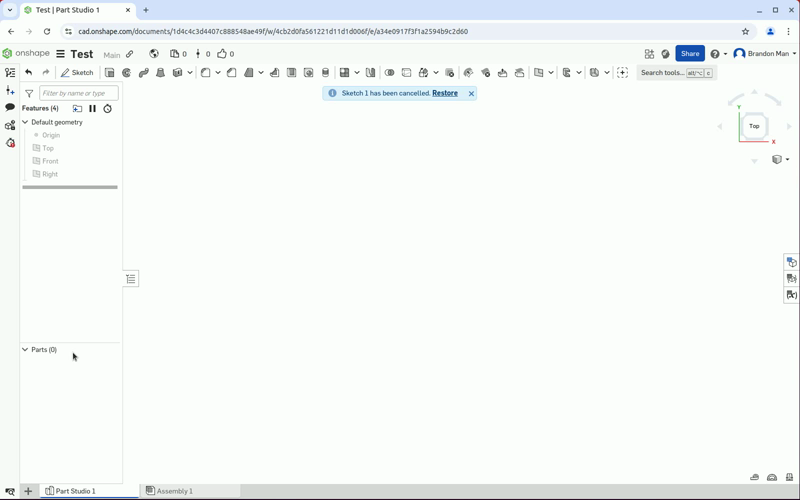
key(up)
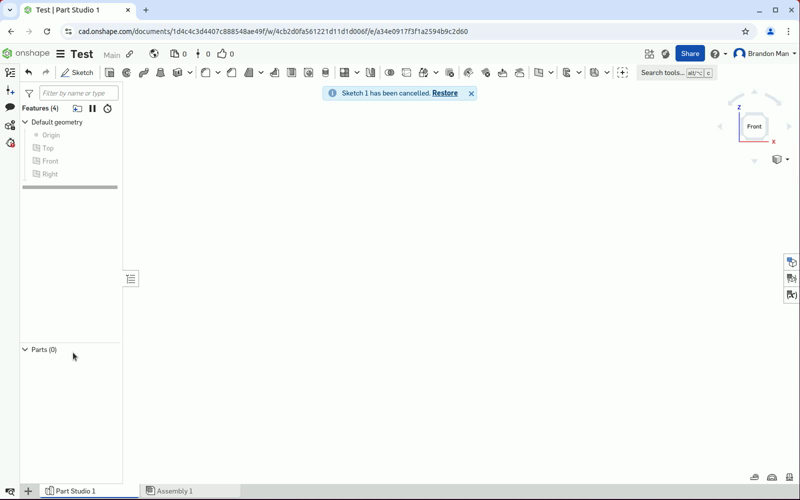
key_up(shift)
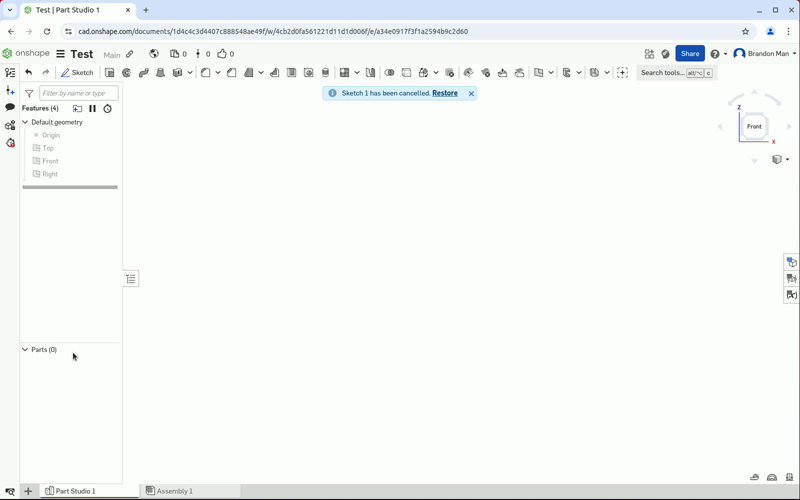
mouse_move(73, 352)
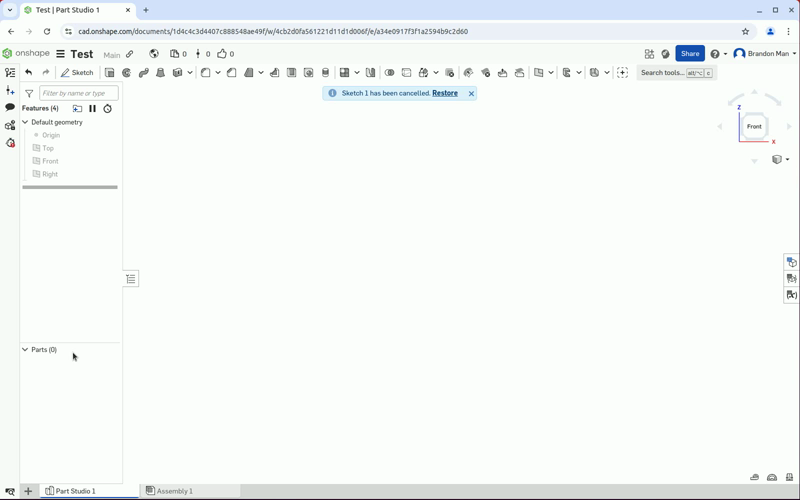
key(shift+y)
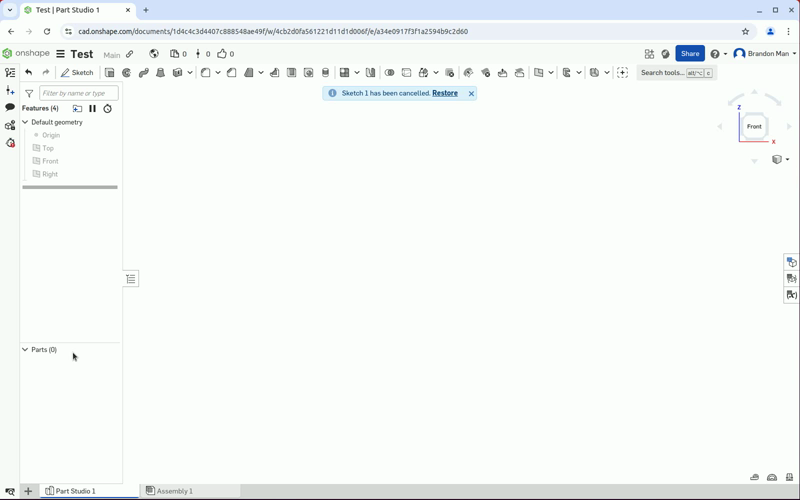
key(shift+s)
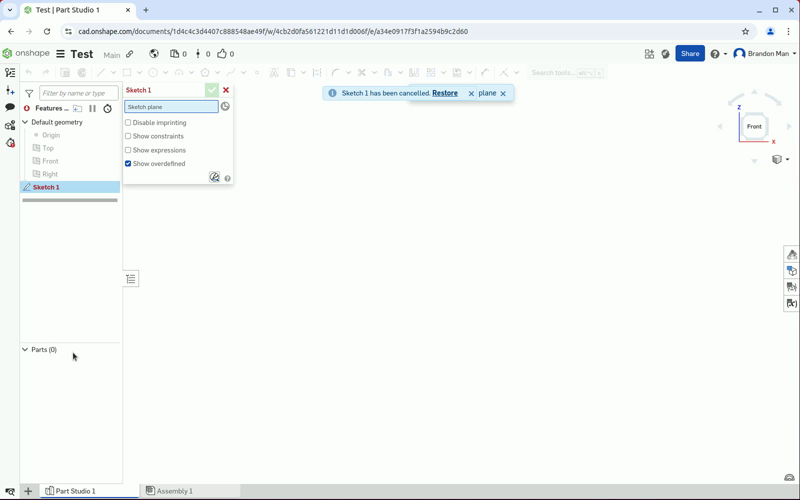
mouse_move(73, 163)
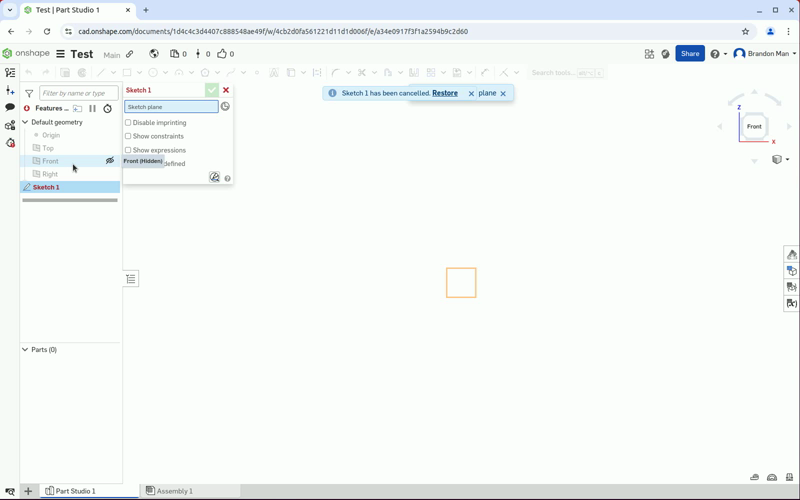
click(73, 163)
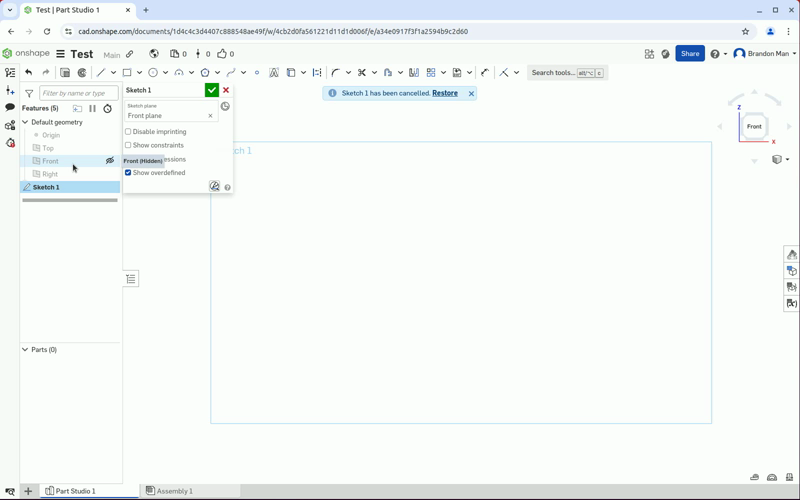
mouse_move(73, 352)
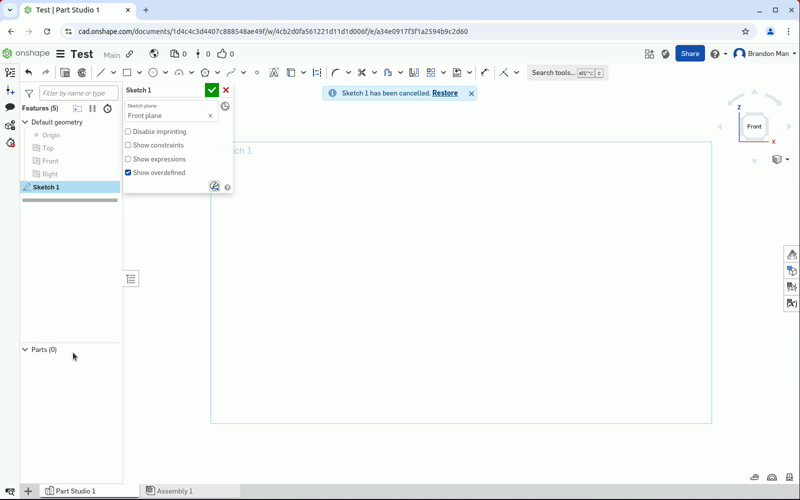
key(y)
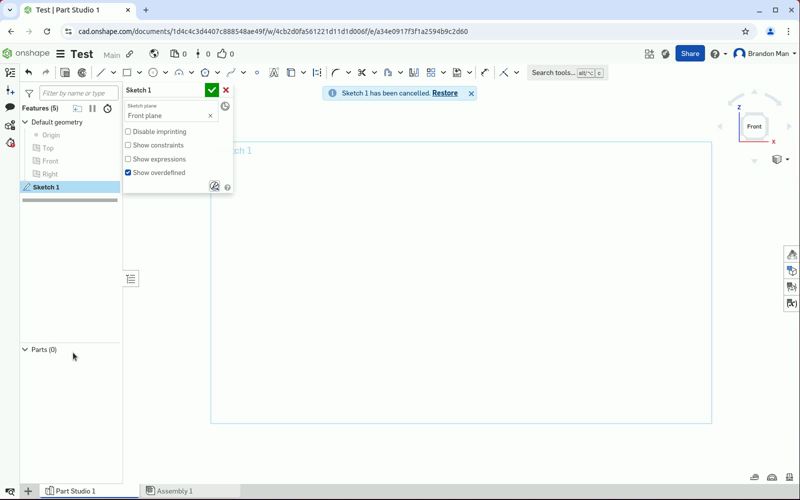
key(l)
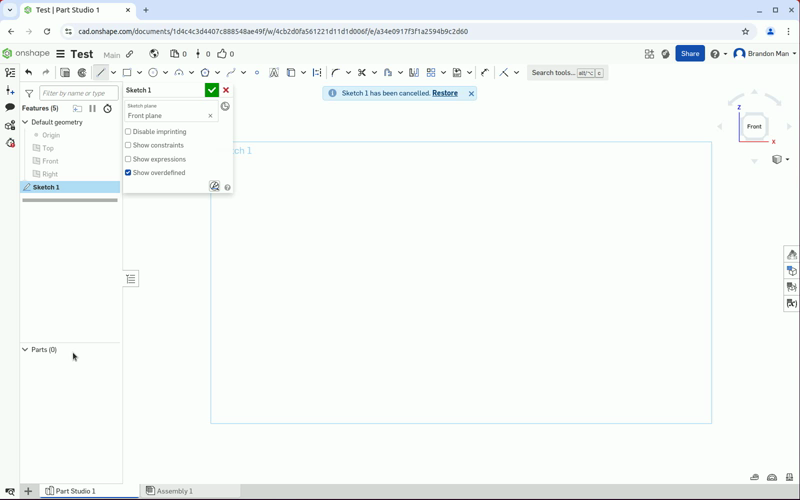
key_down(shift)
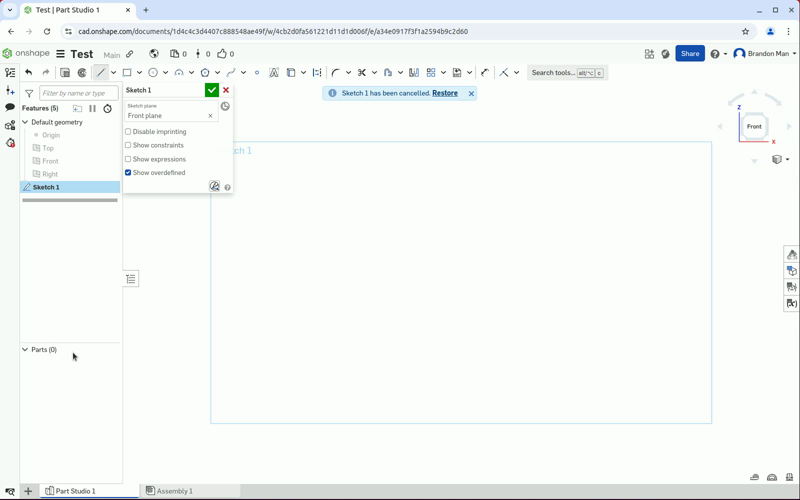
mouse_move(397, 395)
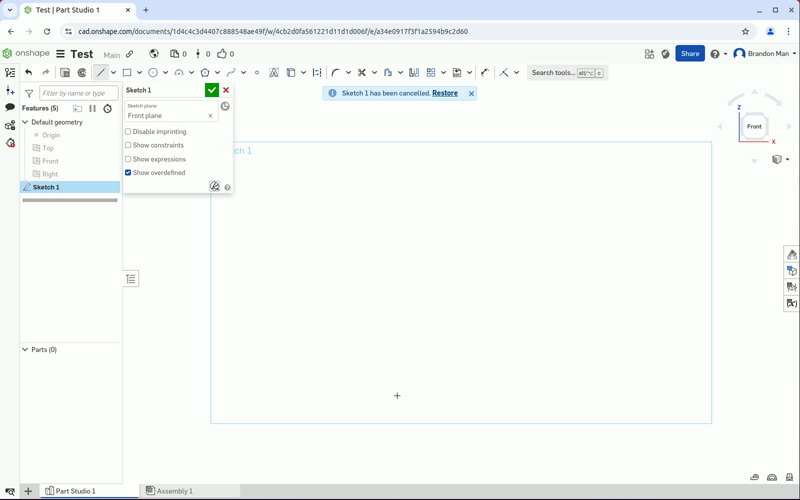
click(397, 395)
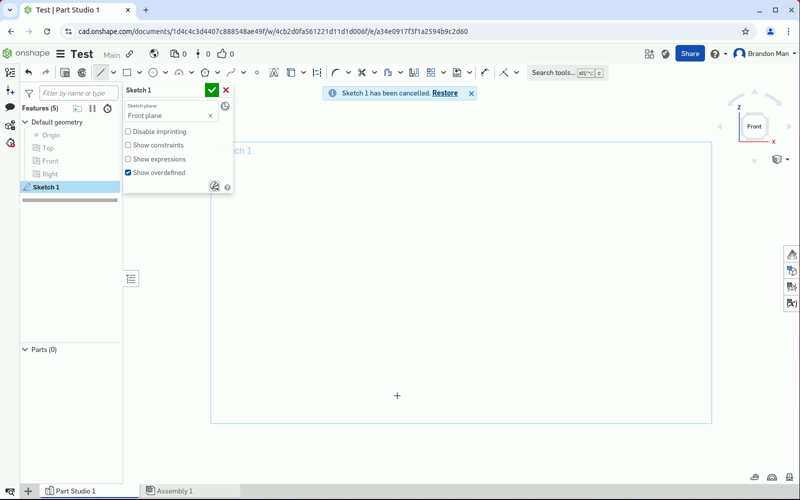
key_up(shift)
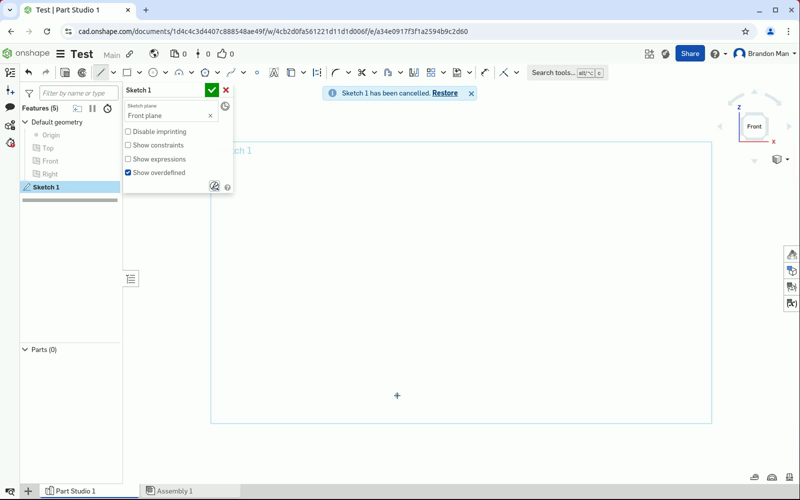
key_down(shift)
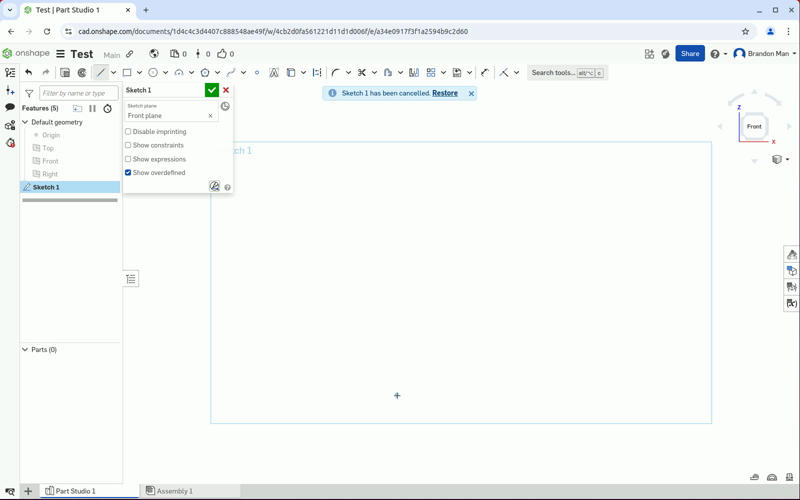
mouse_move(427, 395)
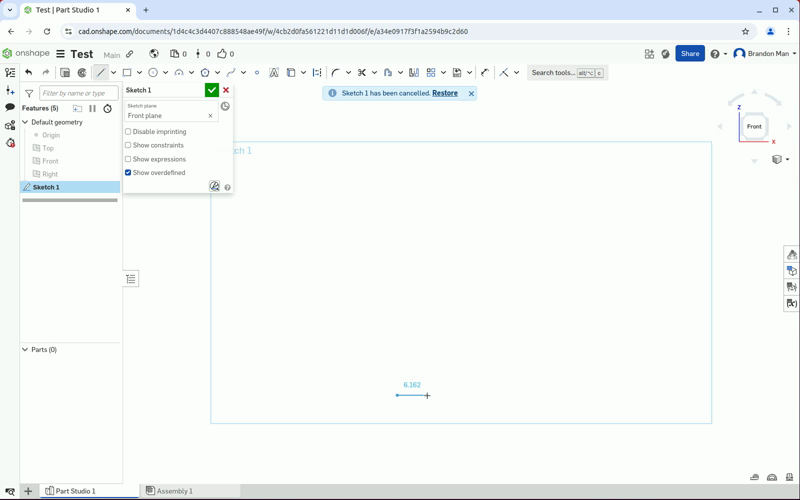
mouse_move(411, 395)
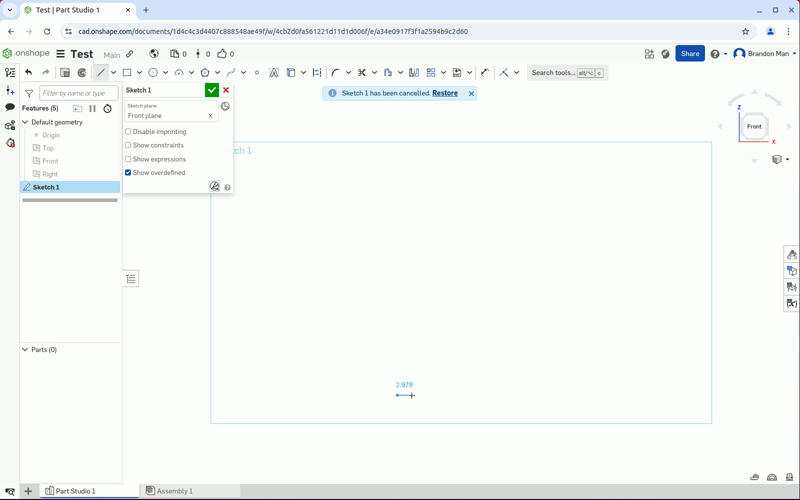
click(411, 395)
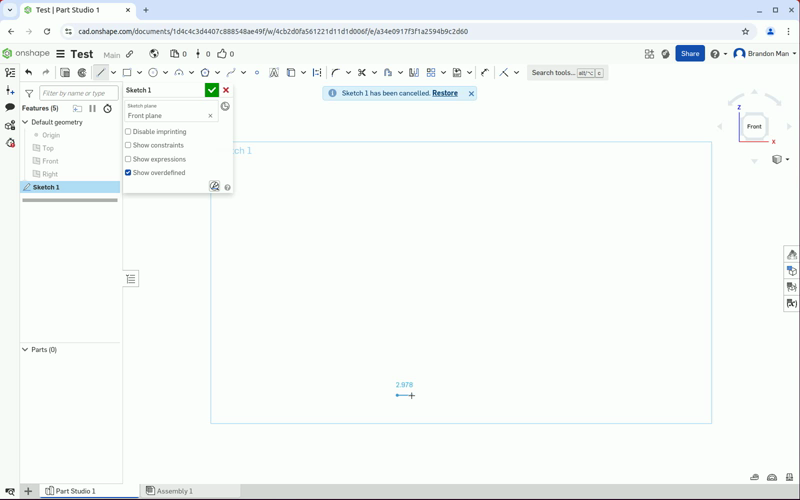
key_up(shift)
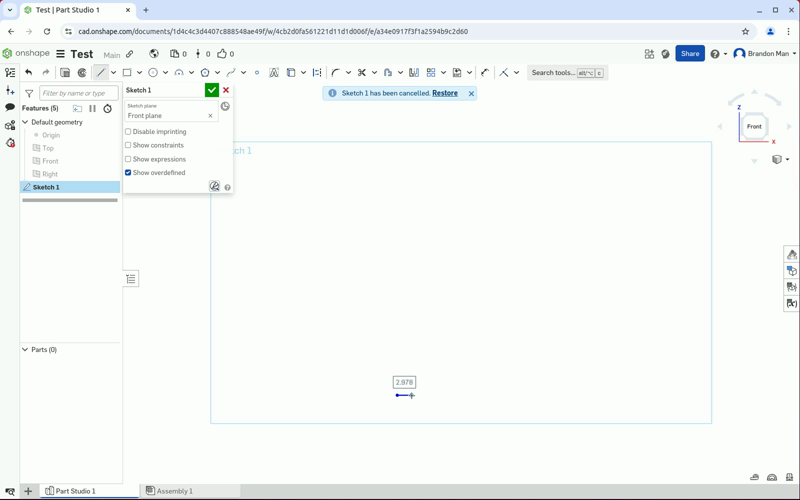
key_down(shift)
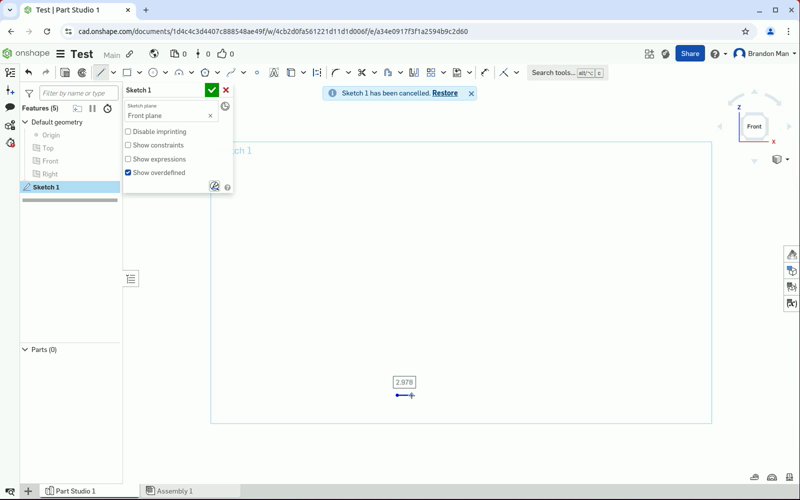
mouse_move(411, 201)
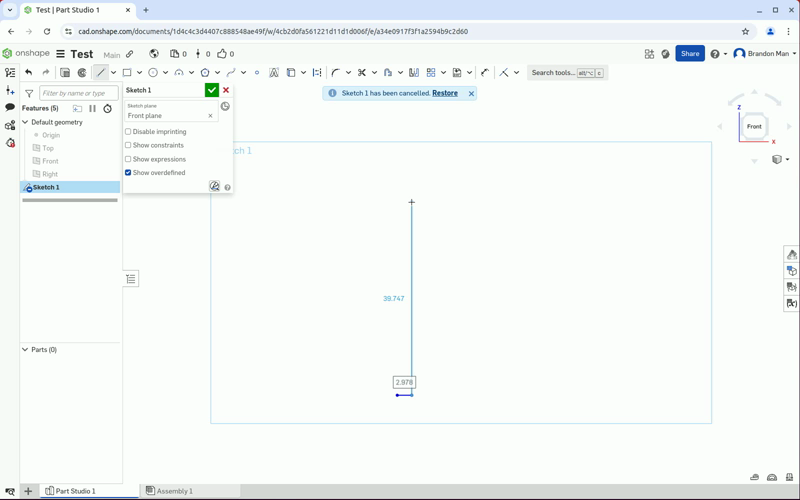
click(411, 201)
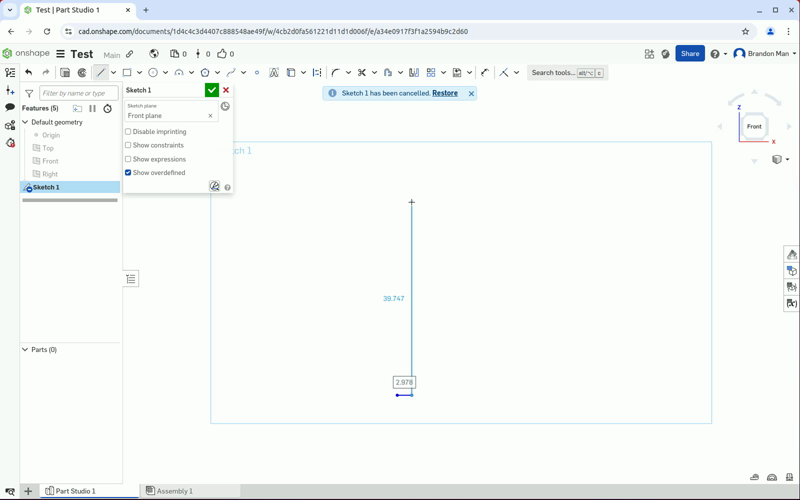
key_up(shift)
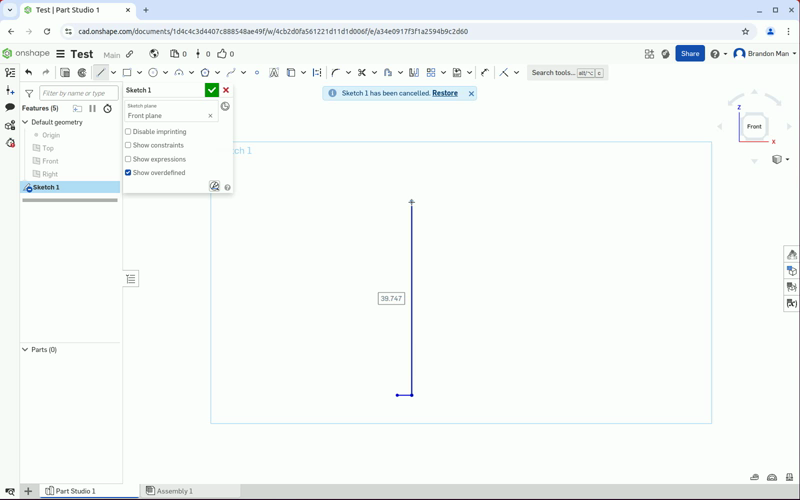
key_down(shift)
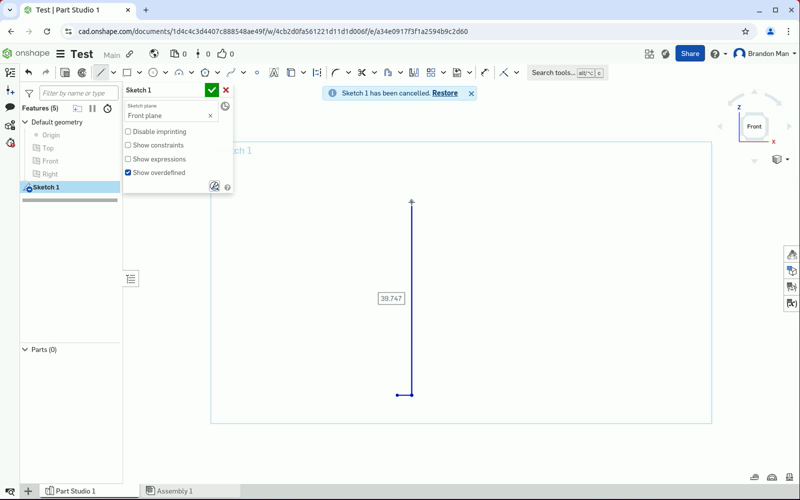
mouse_move(441, 201)
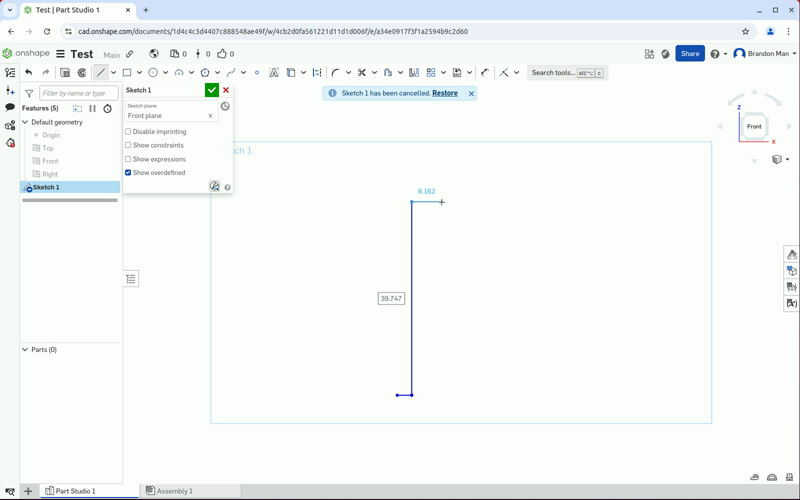
mouse_move(397, 201)
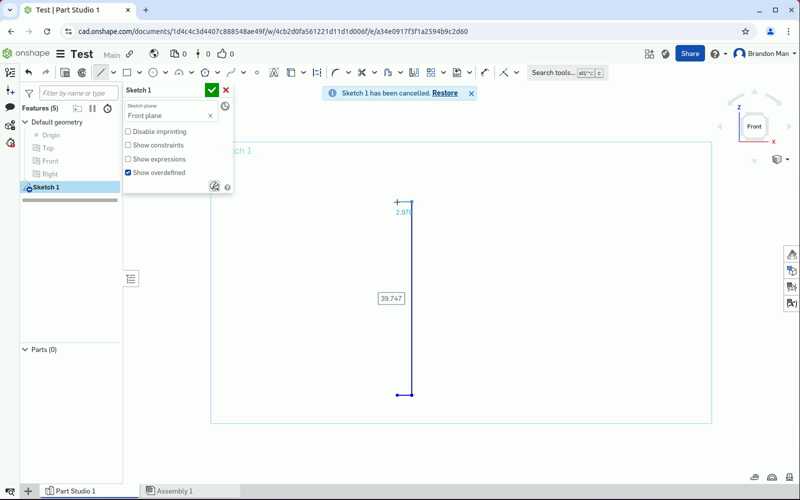
click(397, 201)
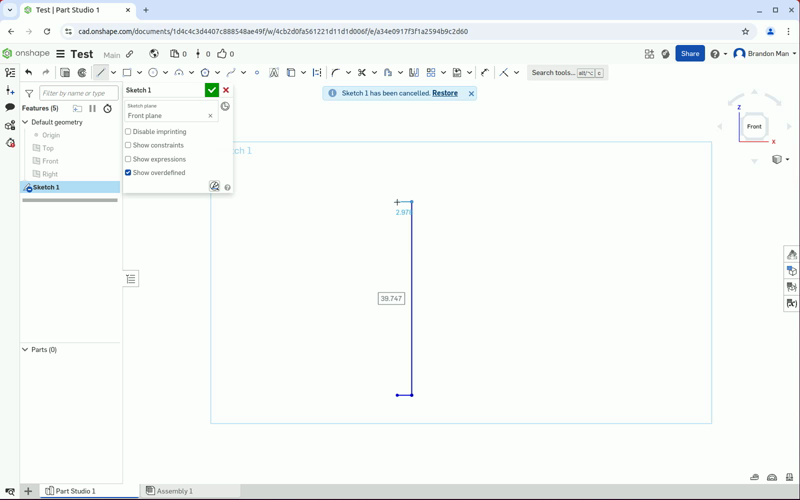
key_up(shift)
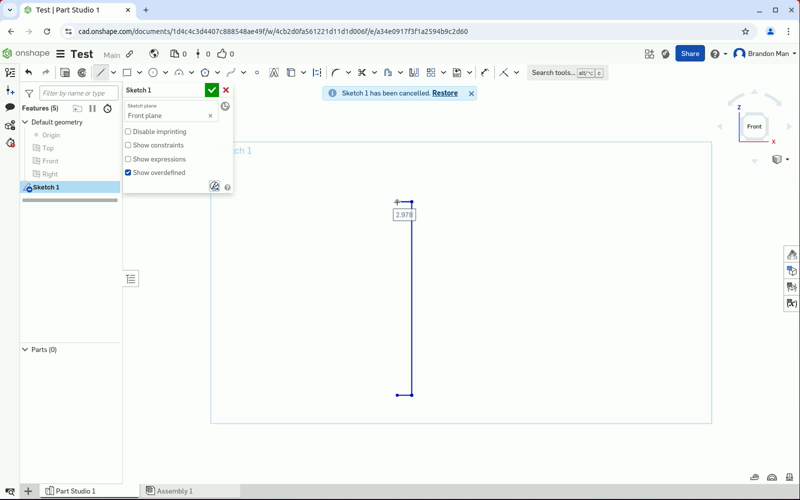
key_down(shift)
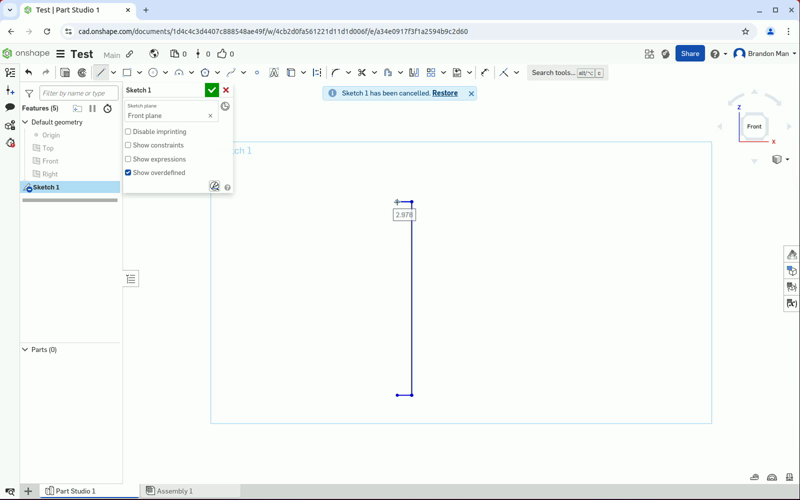
mouse_move(397, 395)
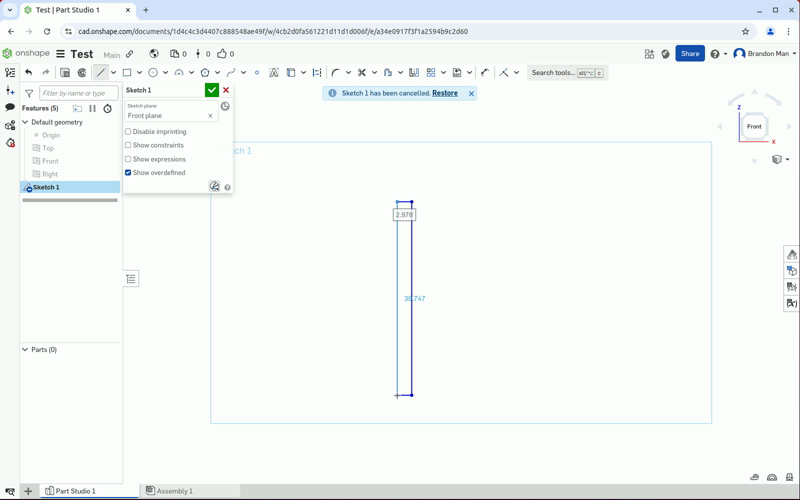
key_up(shift)
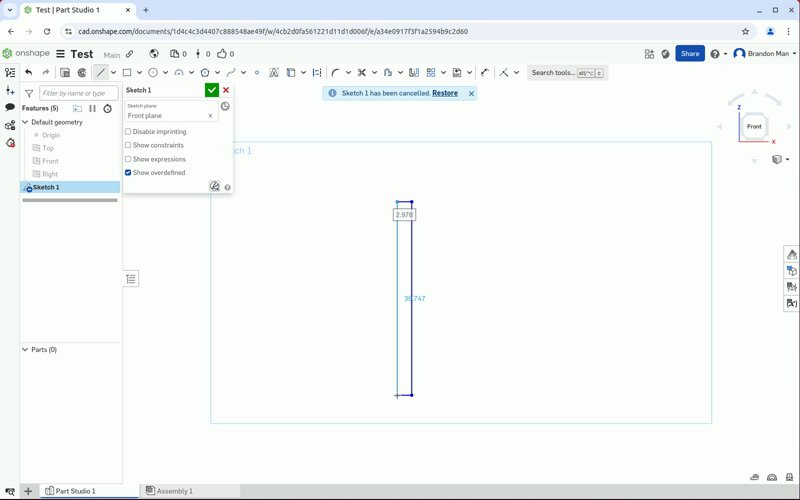
click(397, 395)
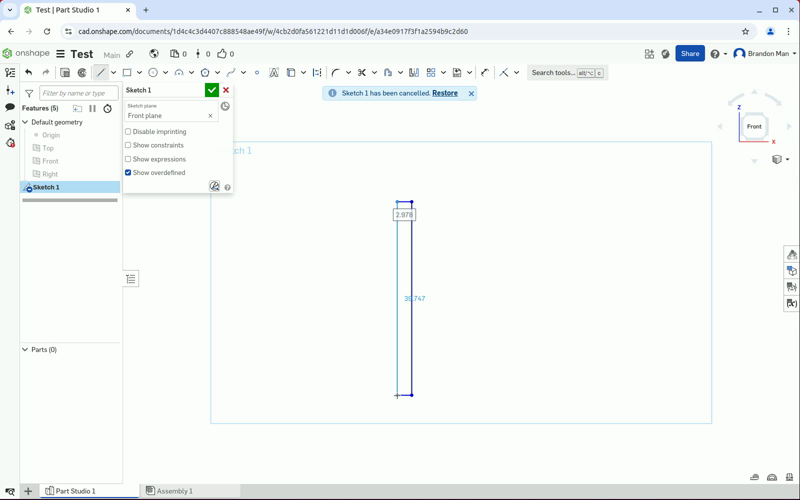
key(esc)
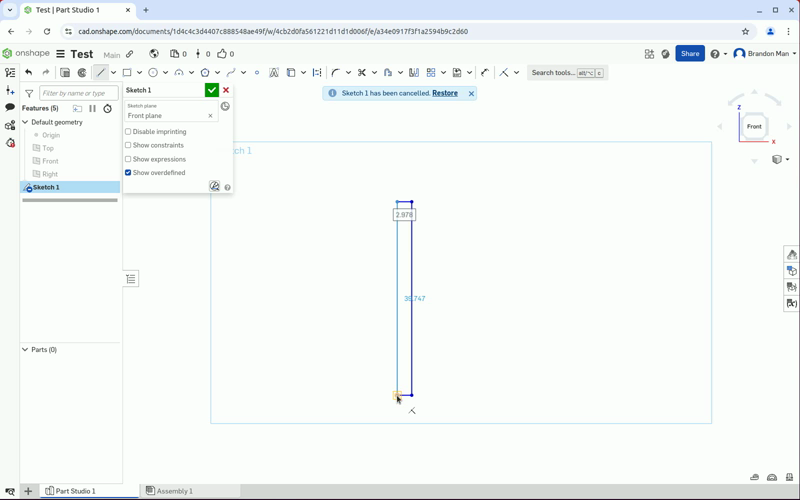
mouse_move(409, 269)
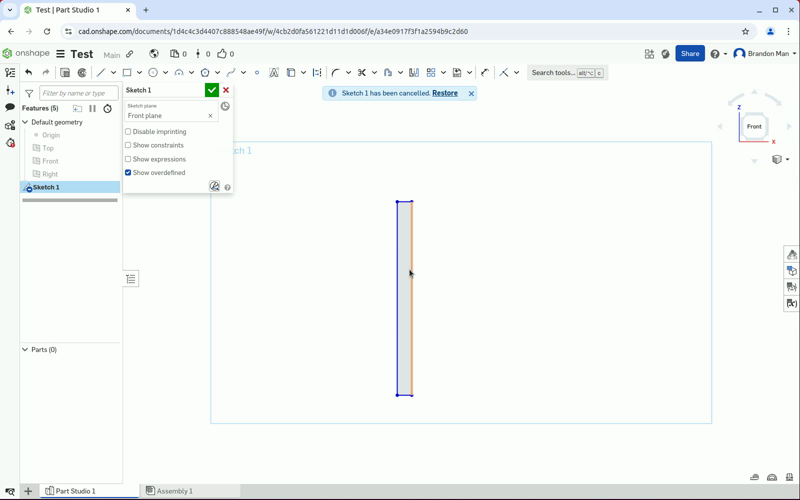
click(409, 269)
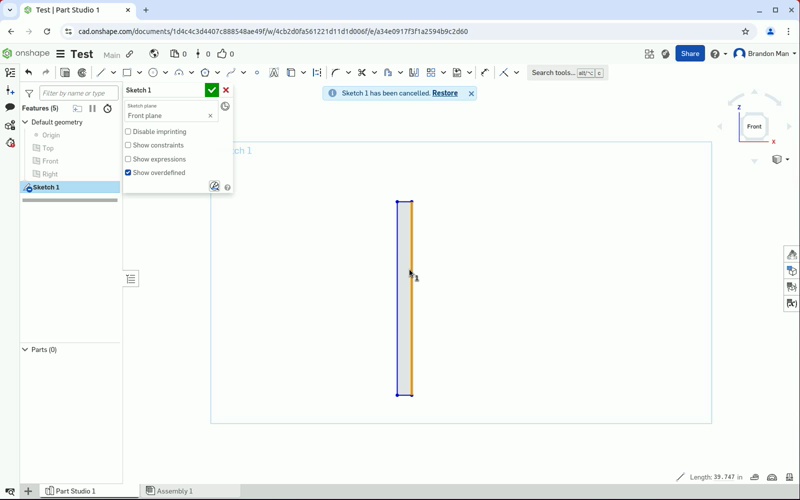
mouse_move(73, 352)
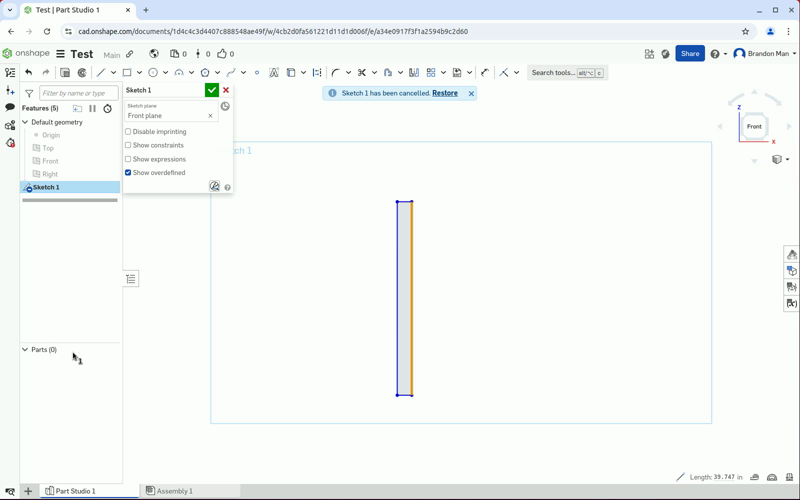
key(shift+y)
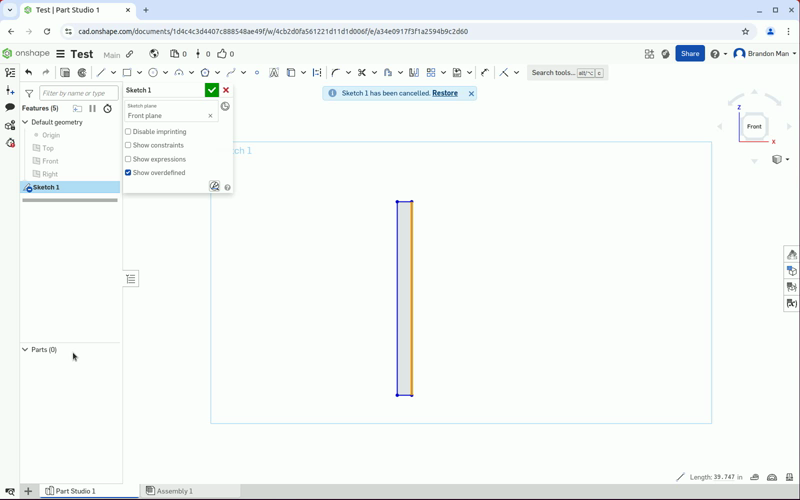
key(shift+e)
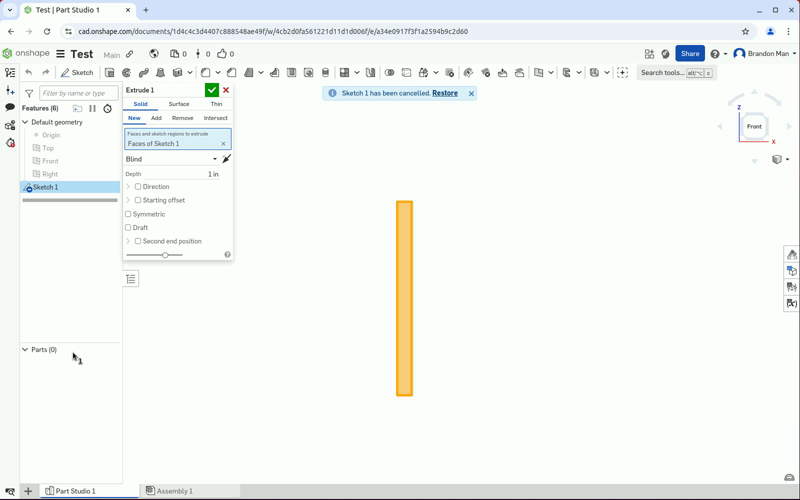
mouse_move(143, 106)
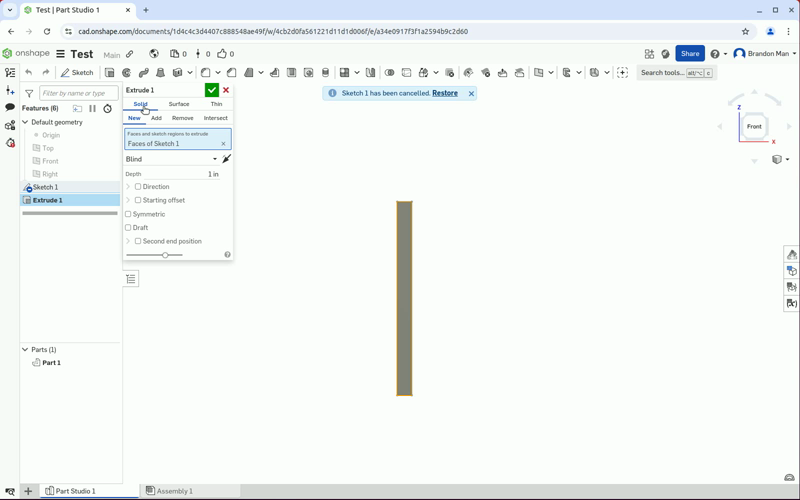
click(143, 106)
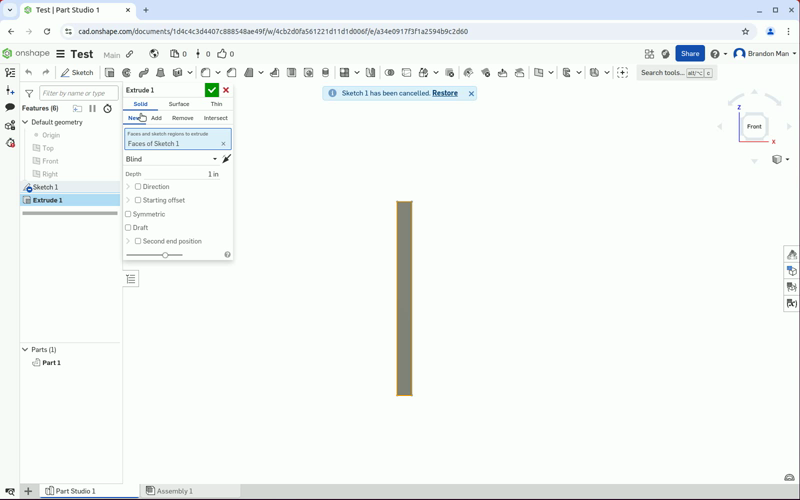
mouse_move(137, 120)
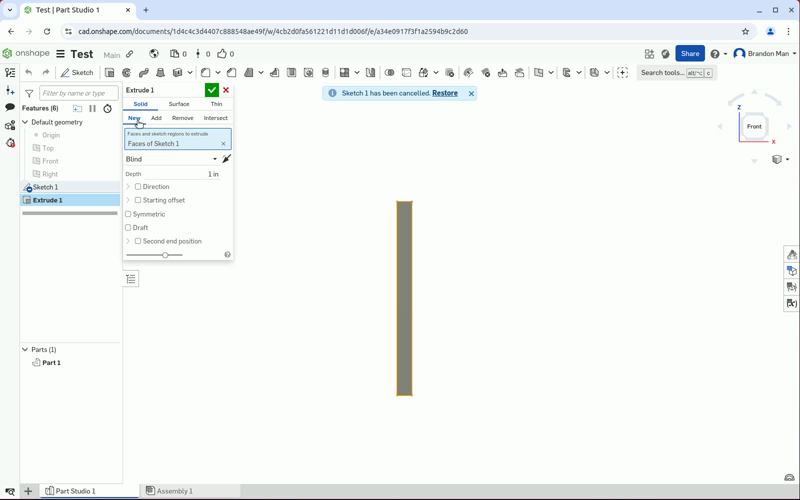
click(137, 120)
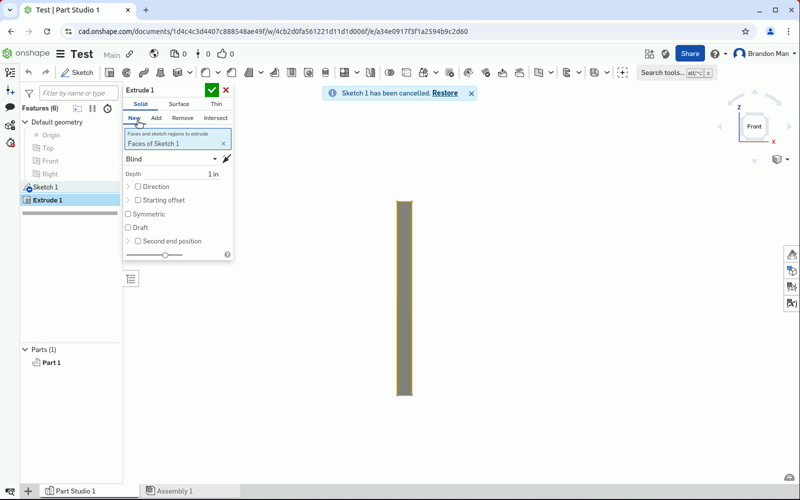
key(tab, 4)
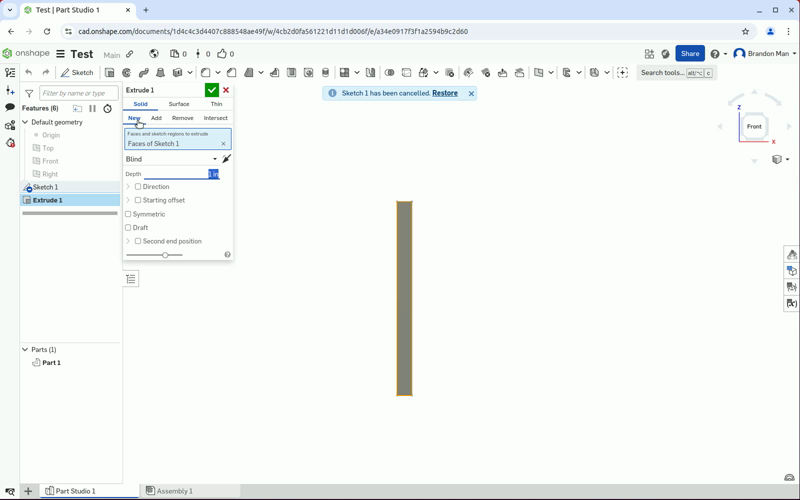
text(11.313)
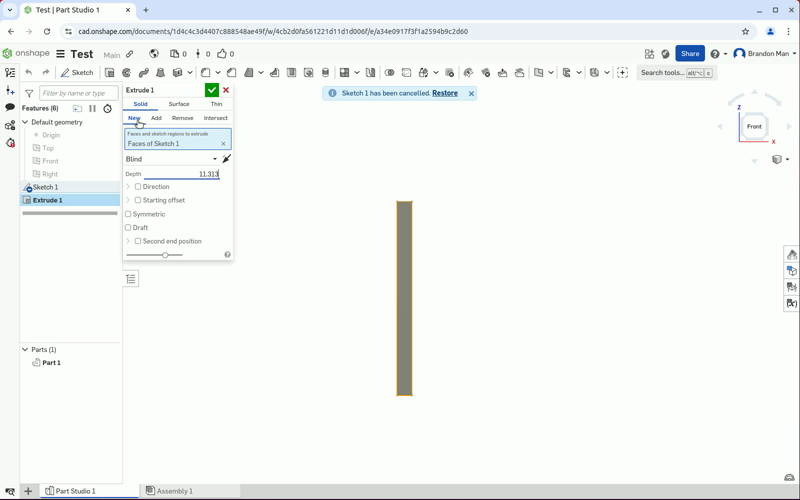
key(enter)
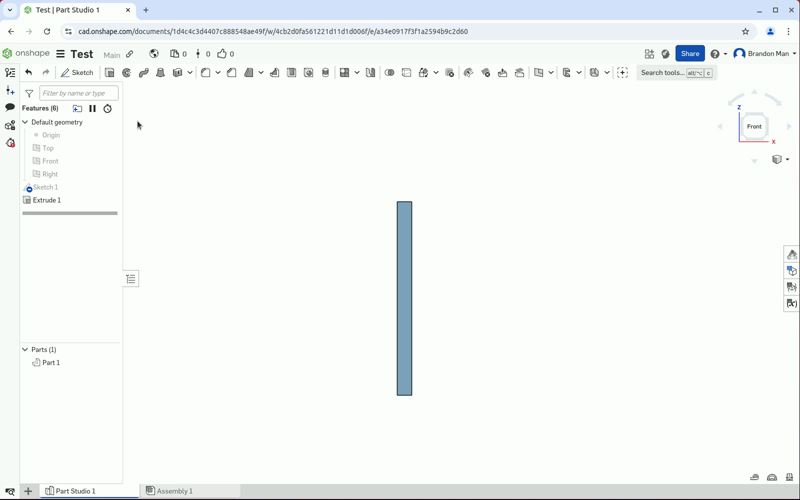
key(shift+h)
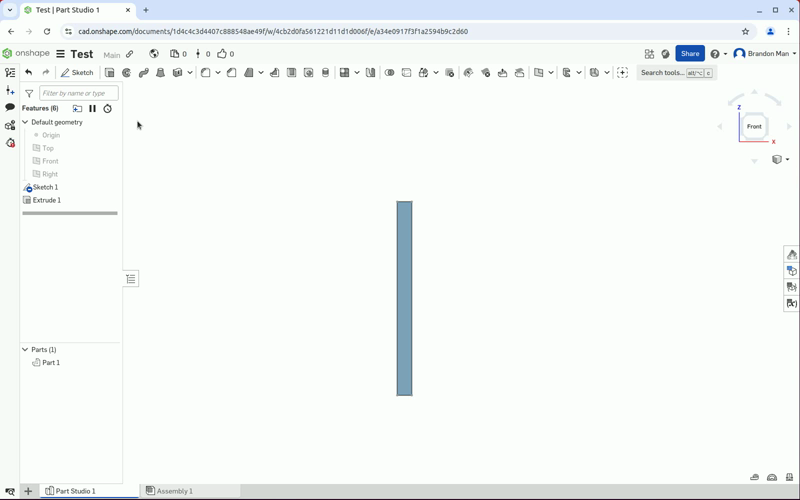
key(shift+h)
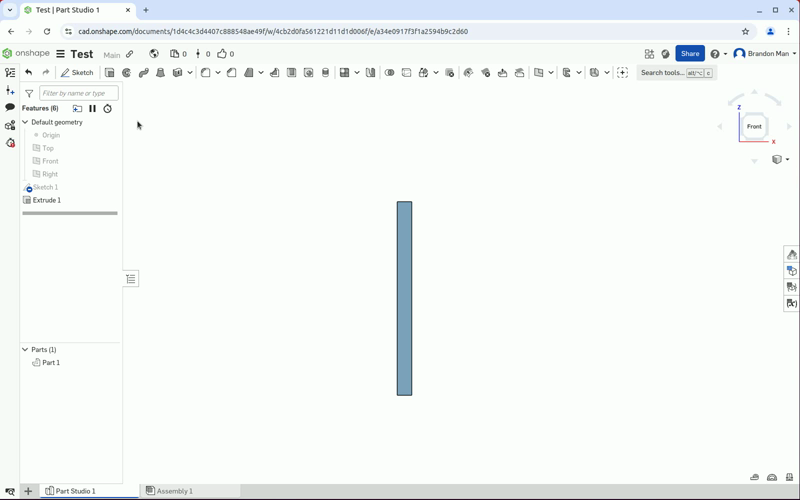
mouse_move(73, 189)
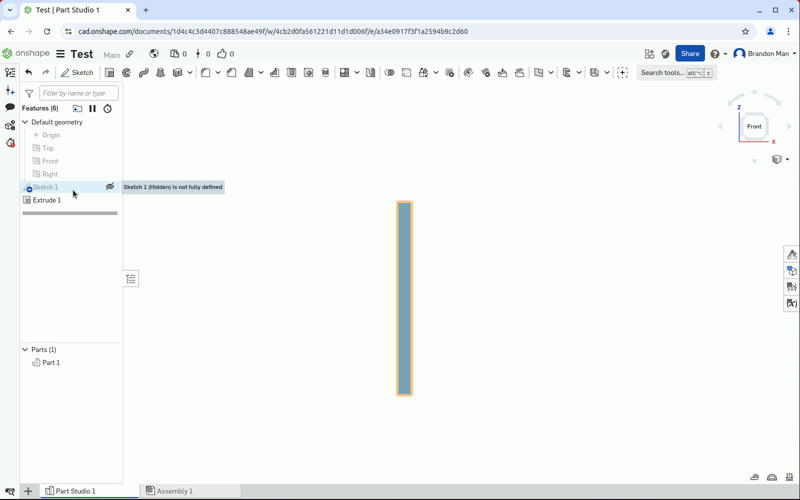
click(73, 189)
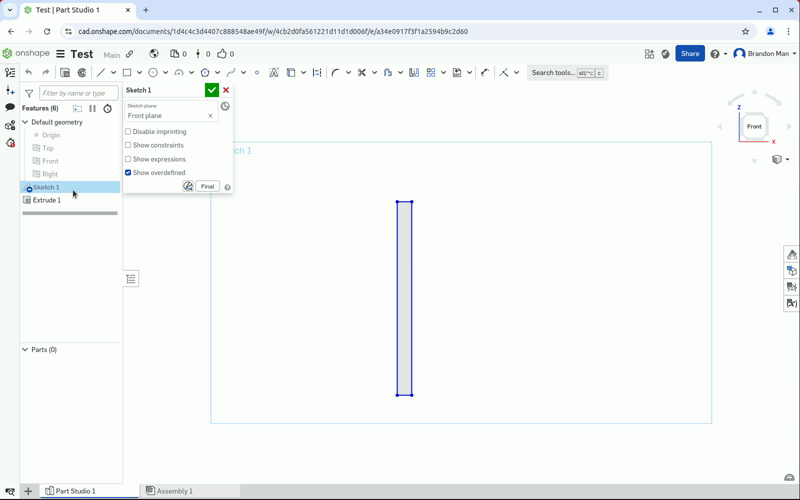
mouse_move(229, 92)
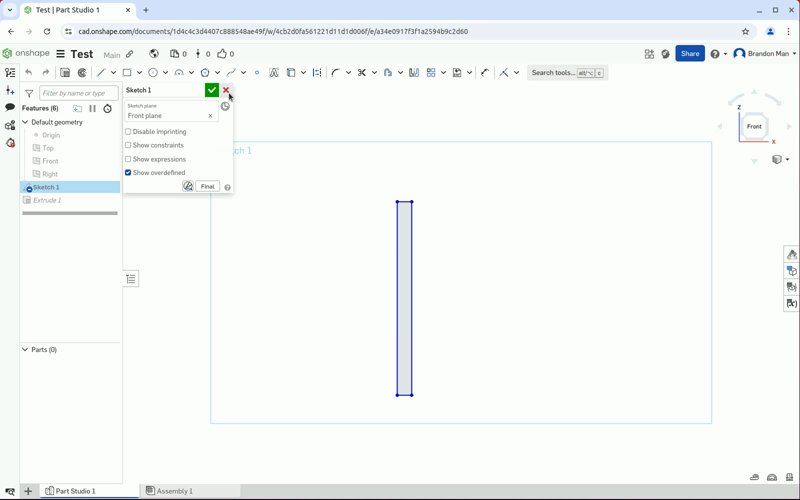
click(229, 92)
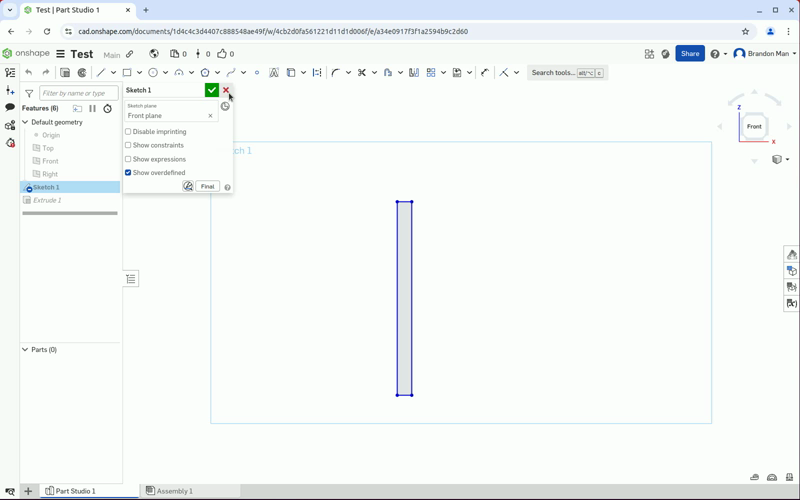
key(shift+s)
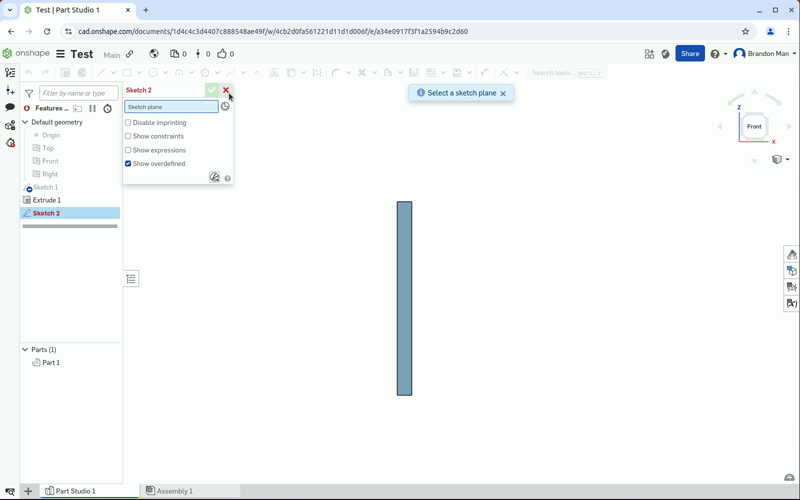
mouse_move(73, 163)
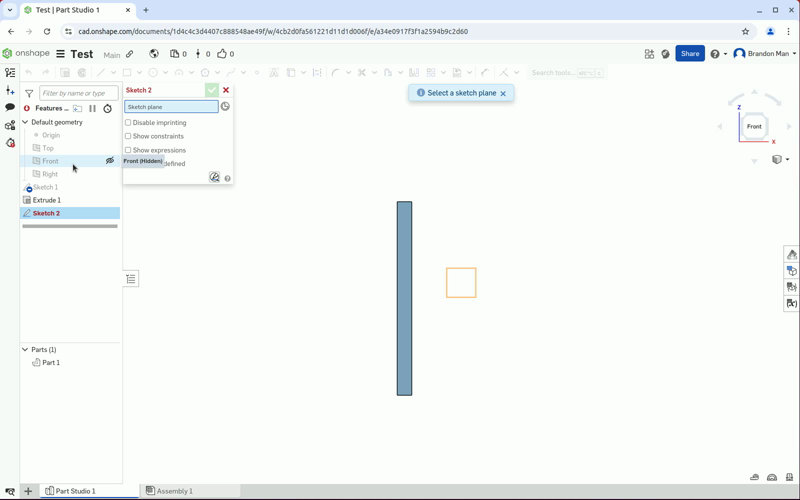
click(73, 163)
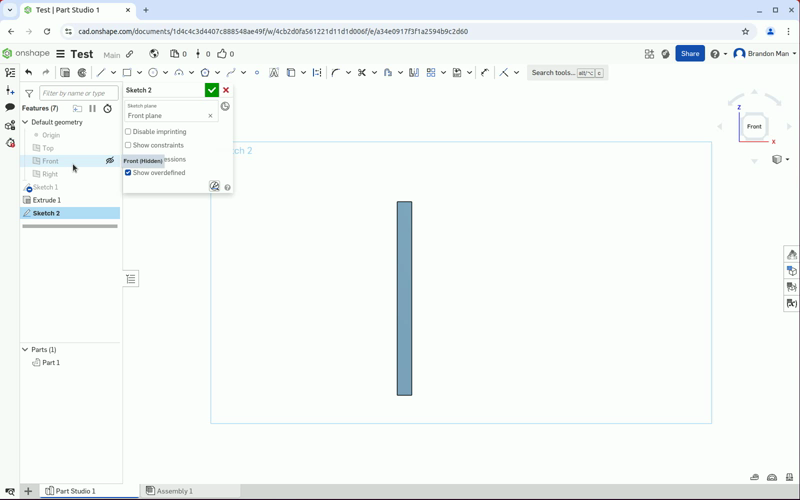
mouse_move(73, 352)
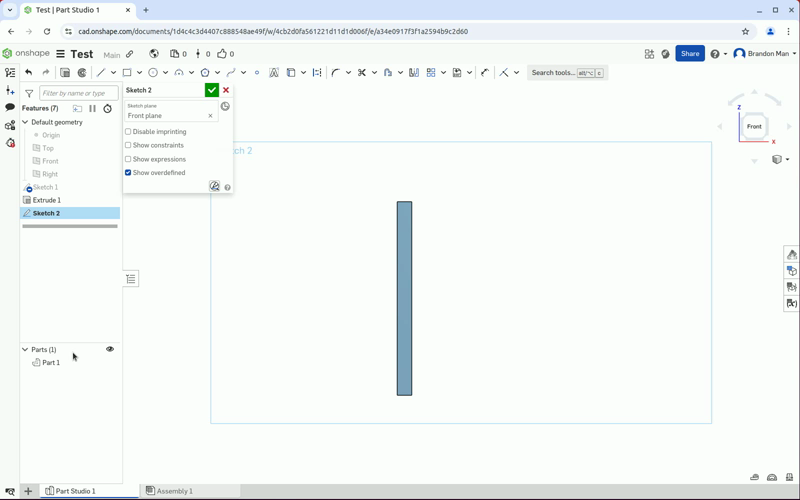
key(y)
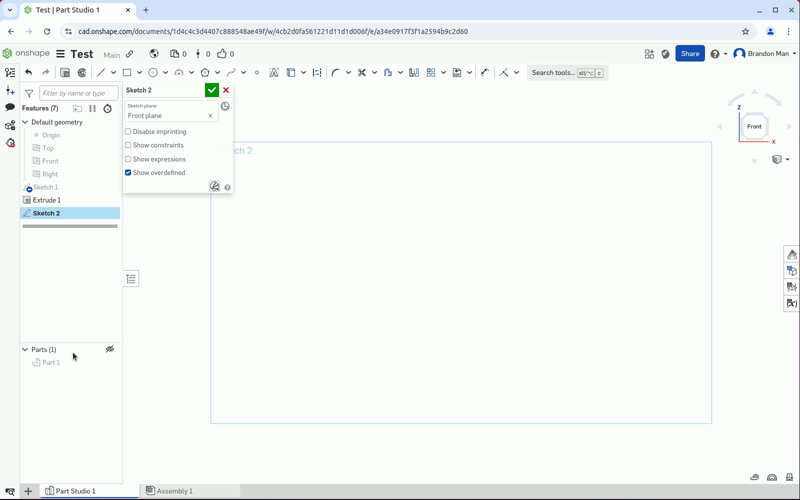
key(l)
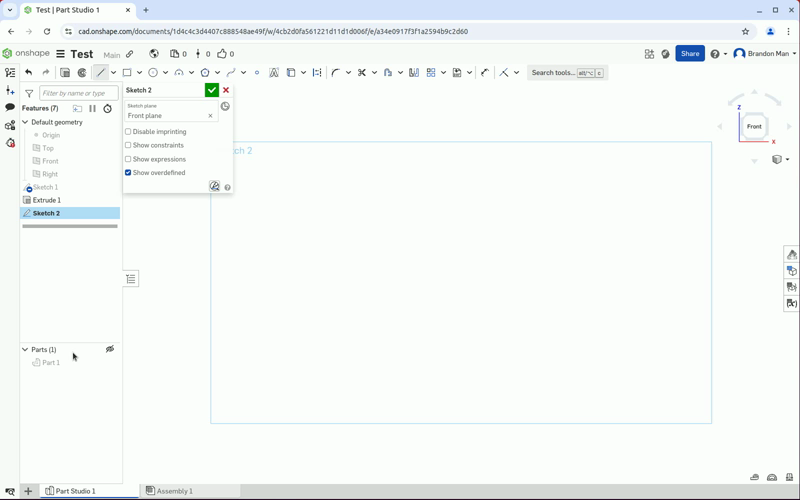
key_down(shift)
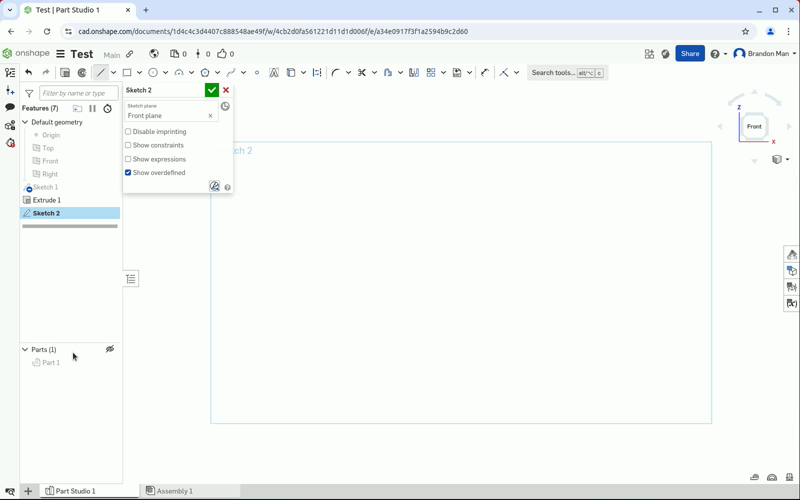
mouse_move(397, 200)
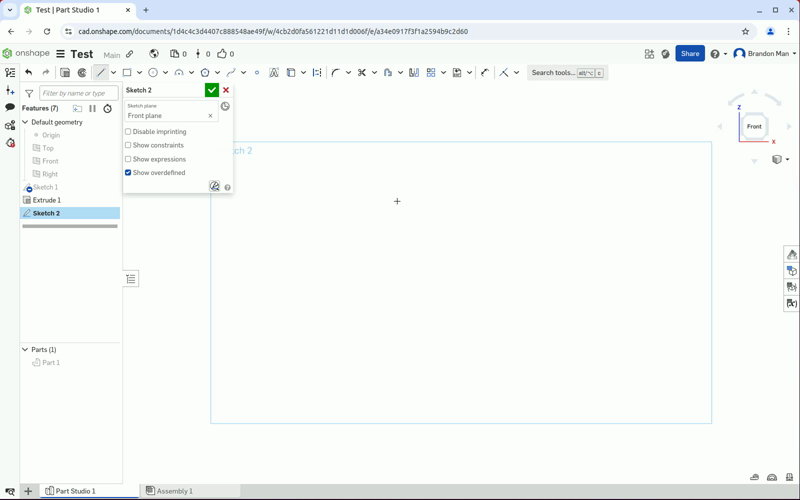
click(397, 200)
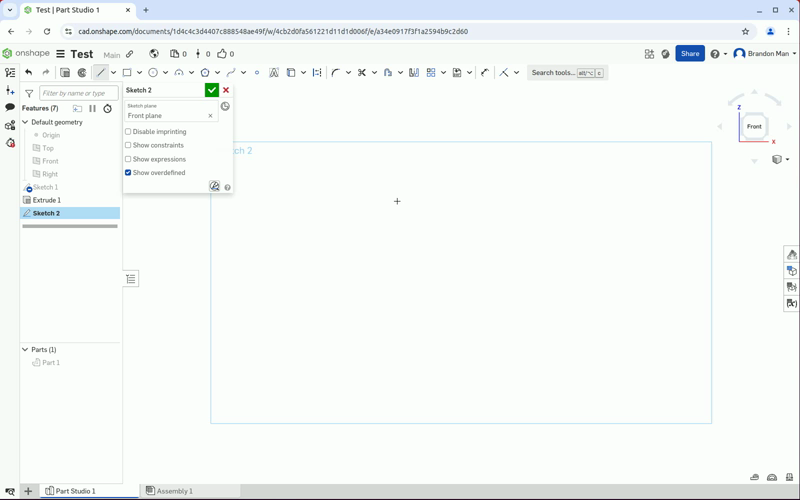
key_up(shift)
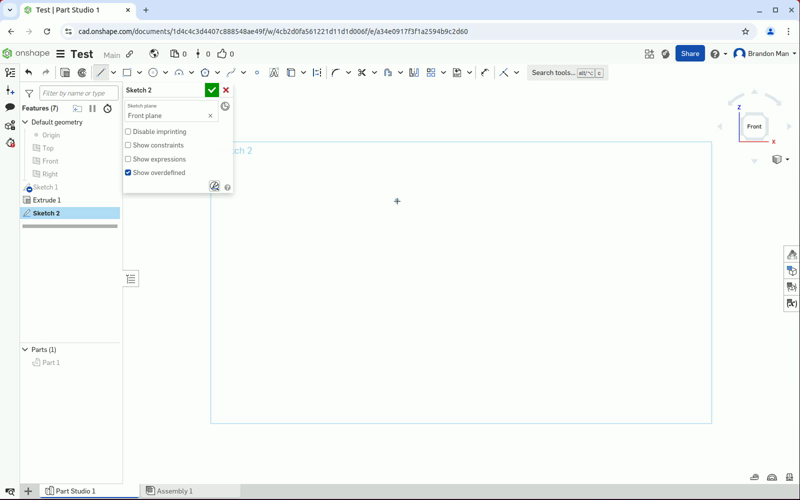
key_down(shift)
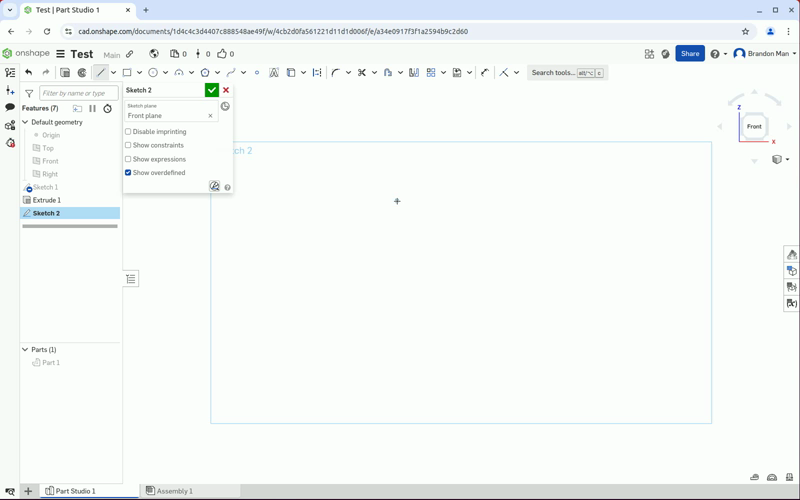
mouse_move(427, 200)
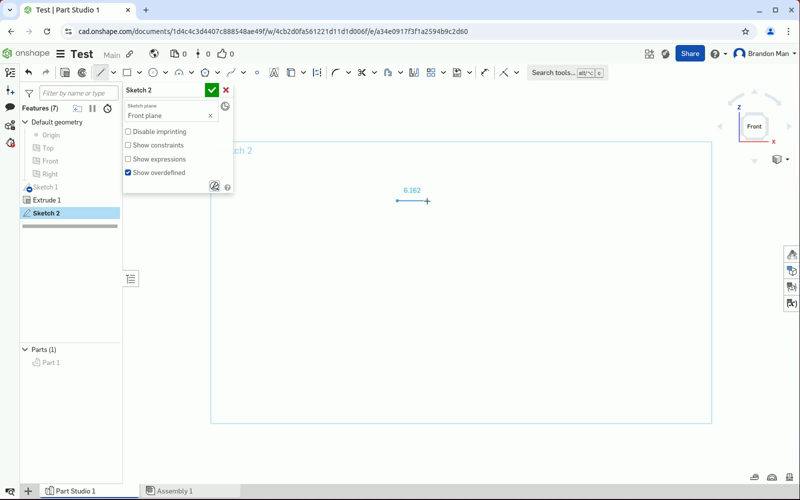
mouse_move(412, 200)
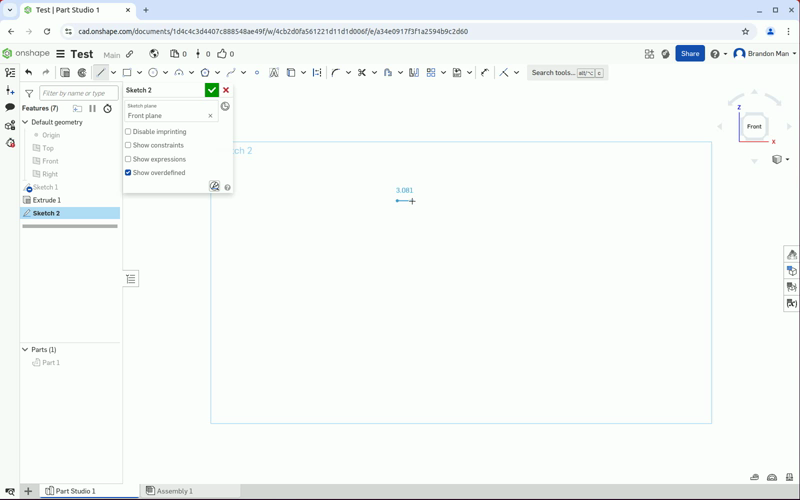
click(412, 200)
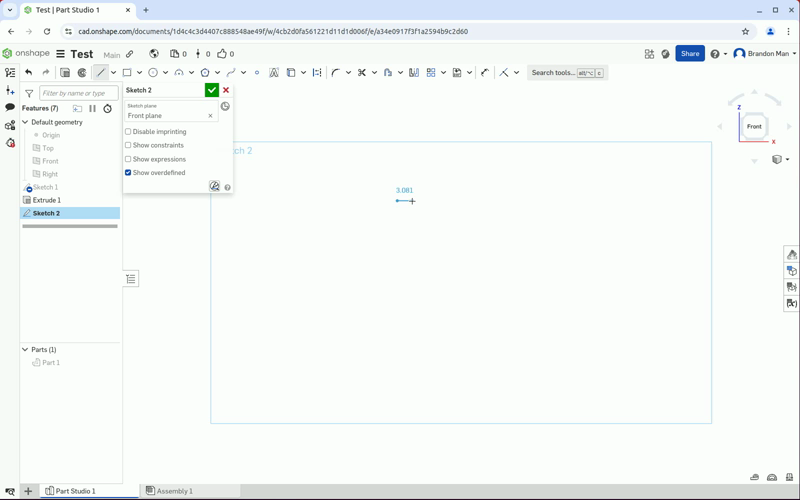
key_up(shift)
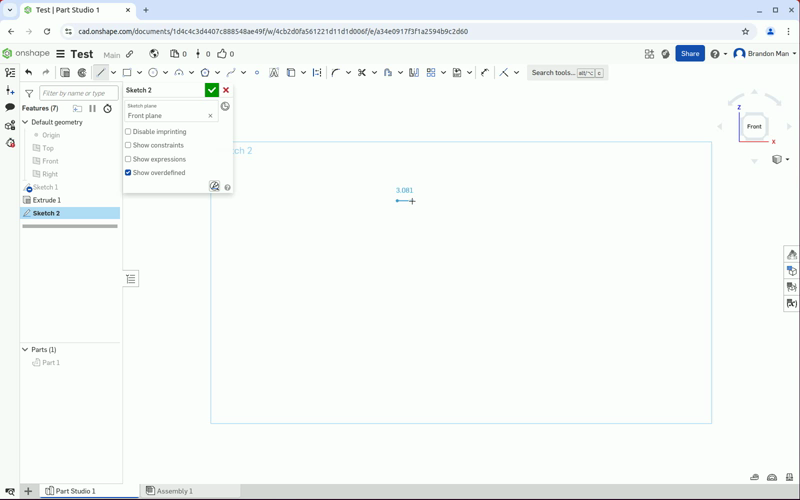
key_down(shift)
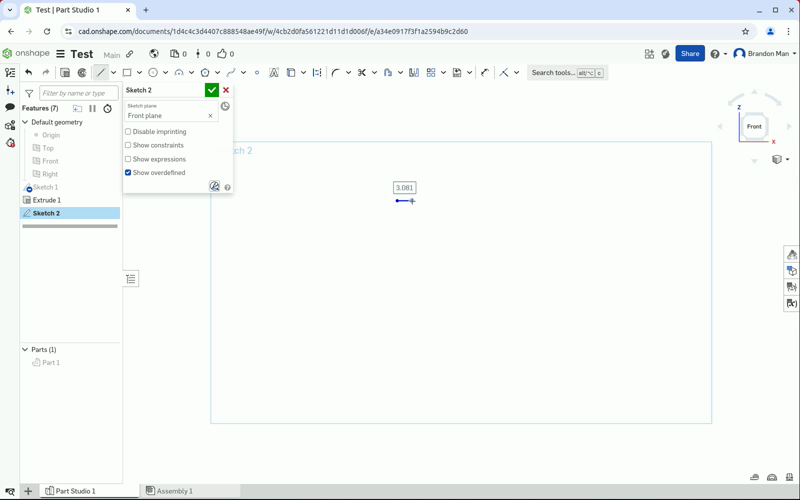
mouse_move(442, 200)
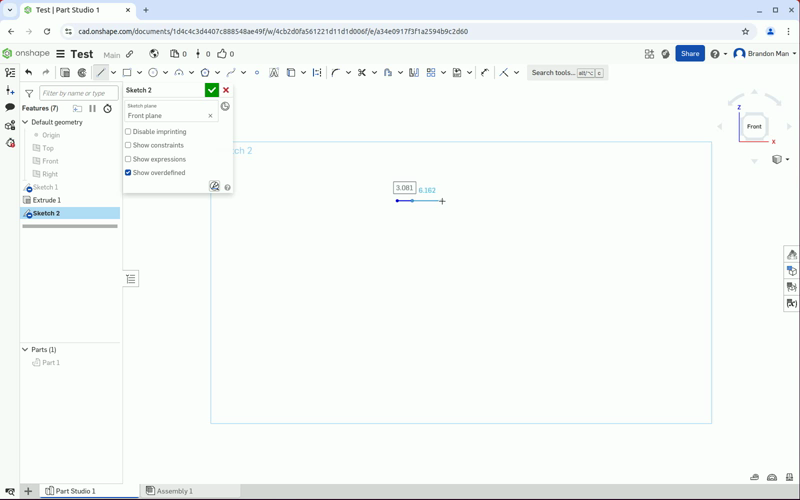
mouse_move(426, 200)
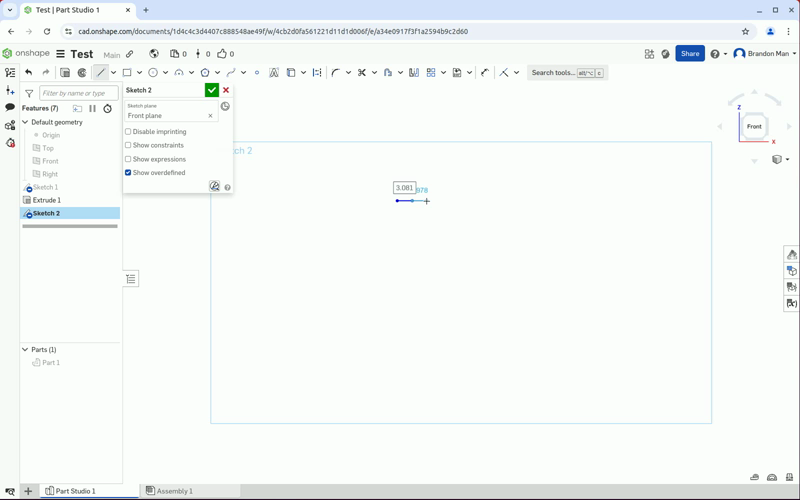
click(426, 200)
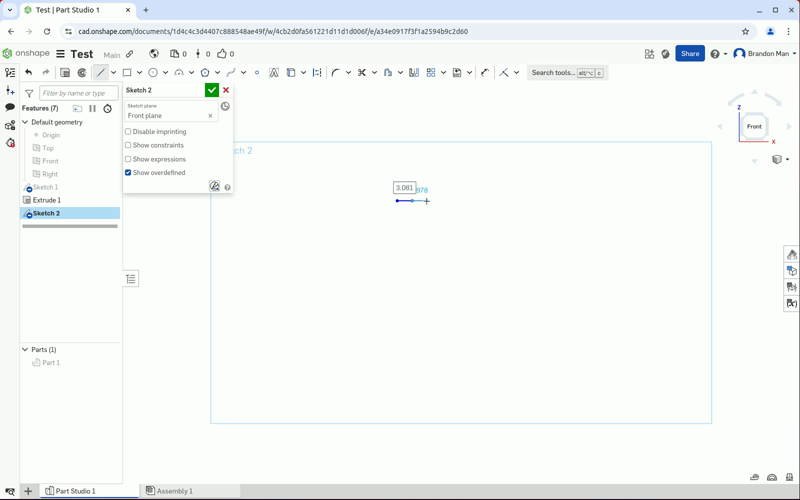
key_up(shift)
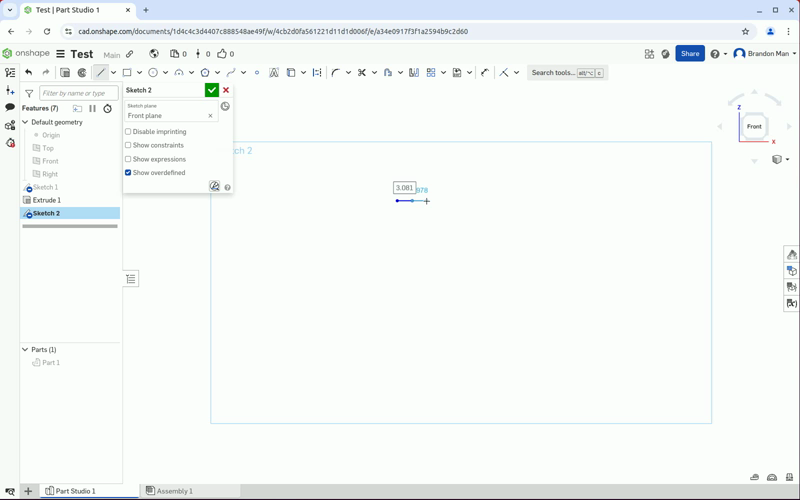
key_down(shift)
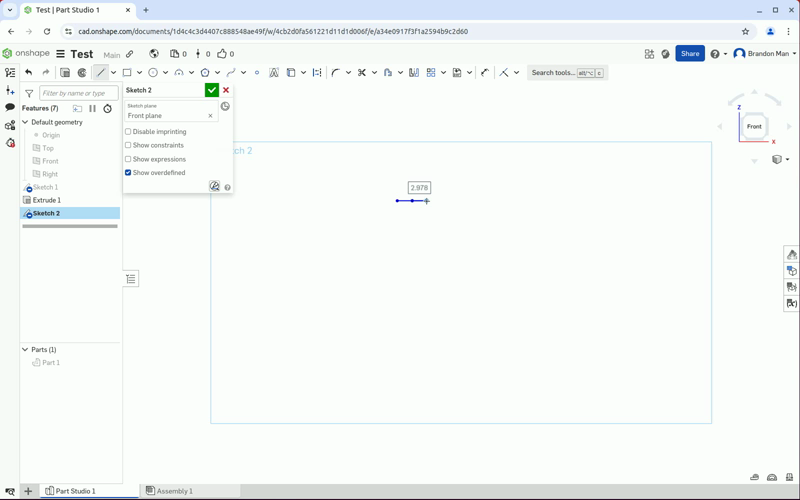
mouse_move(456, 200)
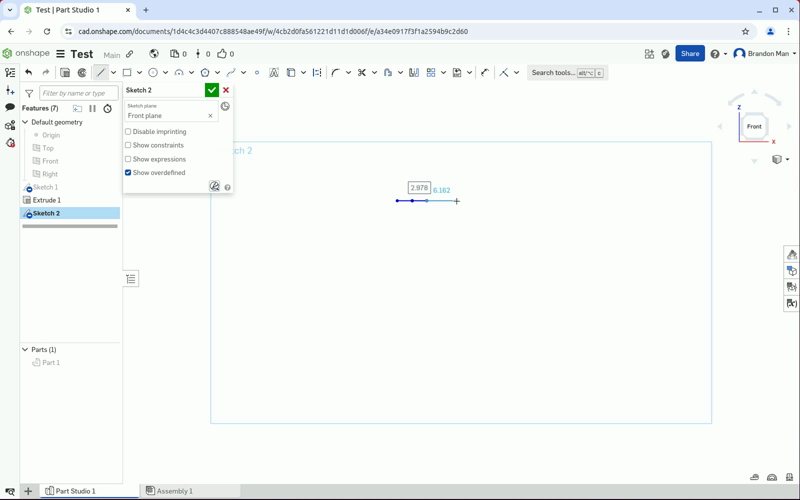
mouse_move(426, 172)
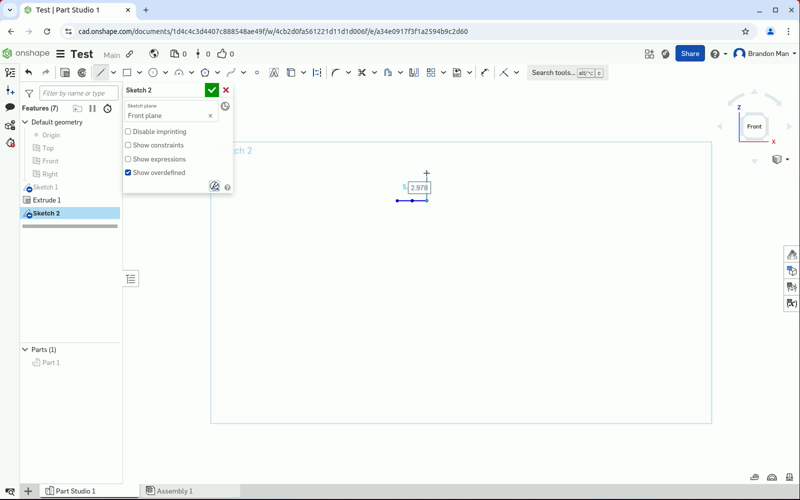
click(426, 172)
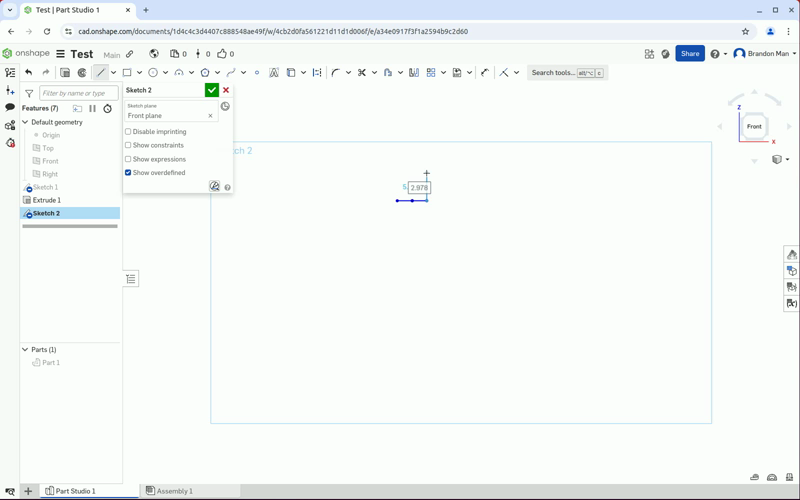
key_up(shift)
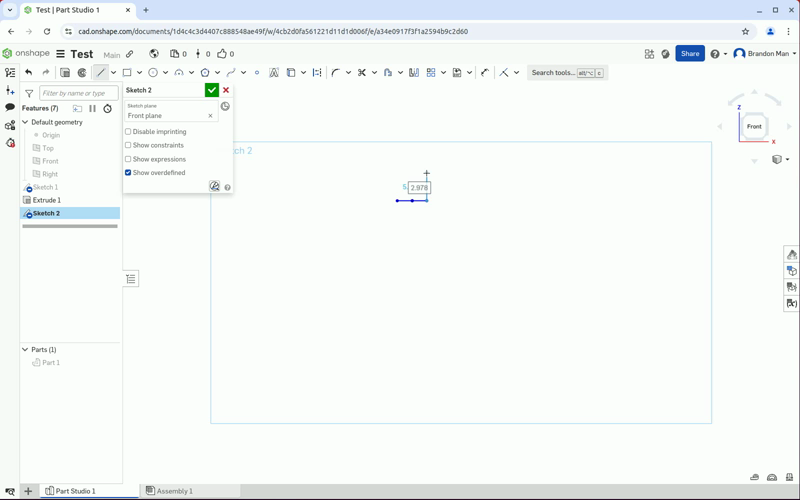
key_down(shift)
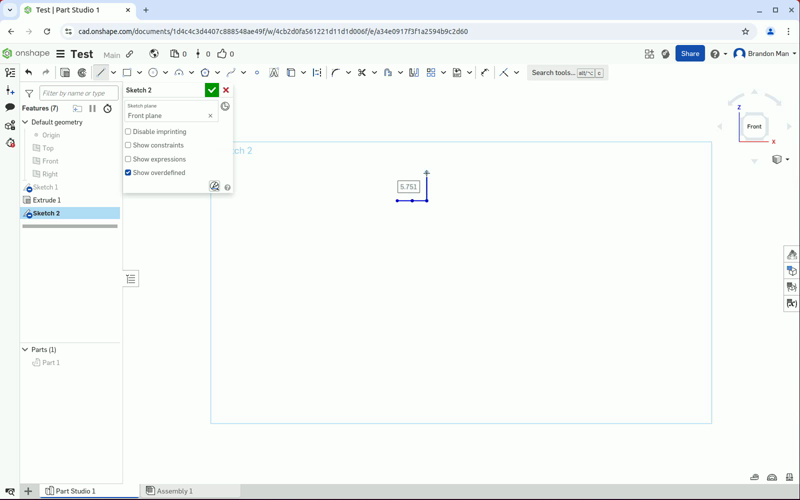
mouse_move(456, 172)
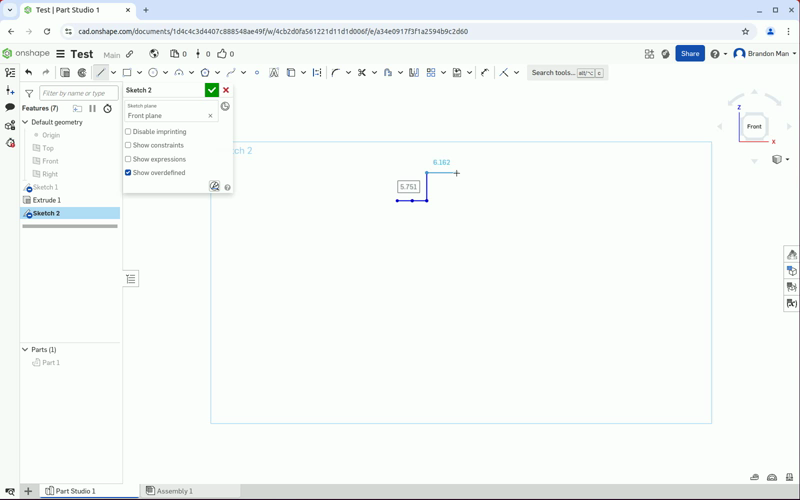
mouse_move(397, 172)
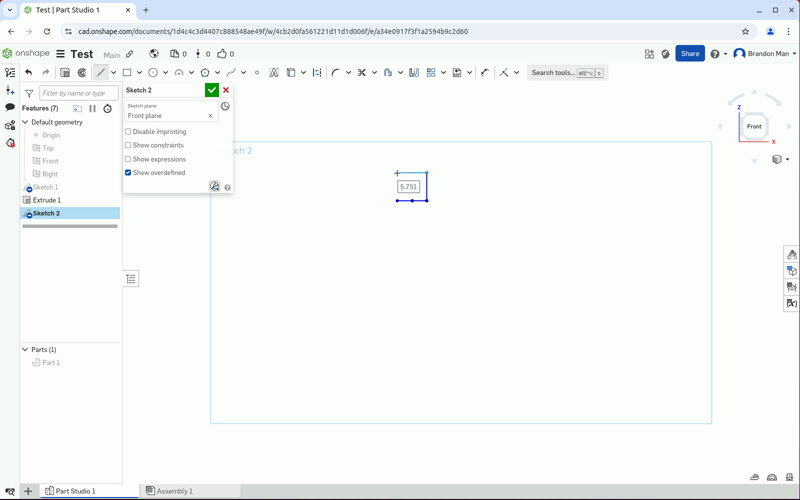
click(397, 172)
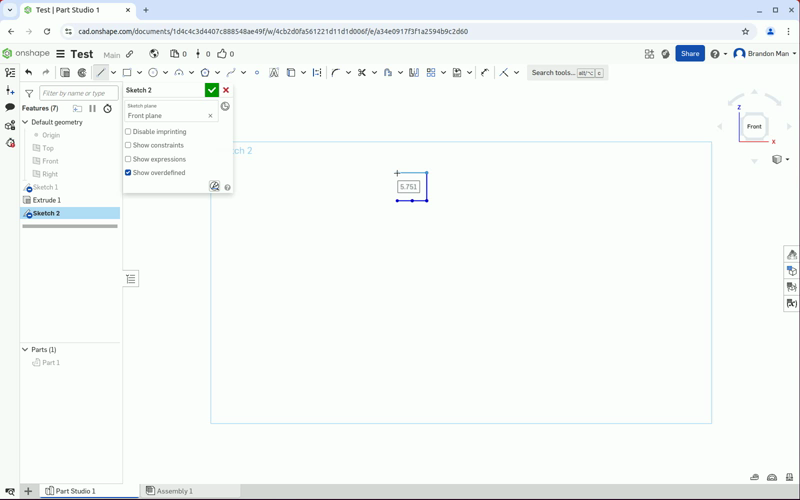
key_up(shift)
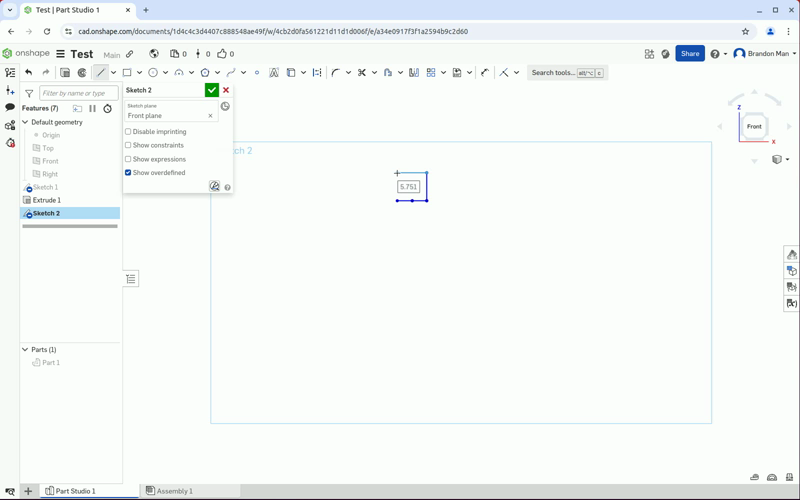
mouse_move(427, 172)
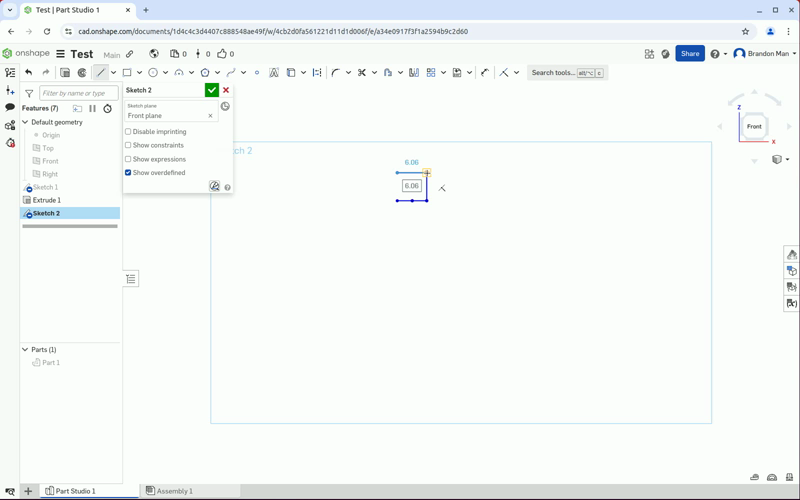
key_down(shift)
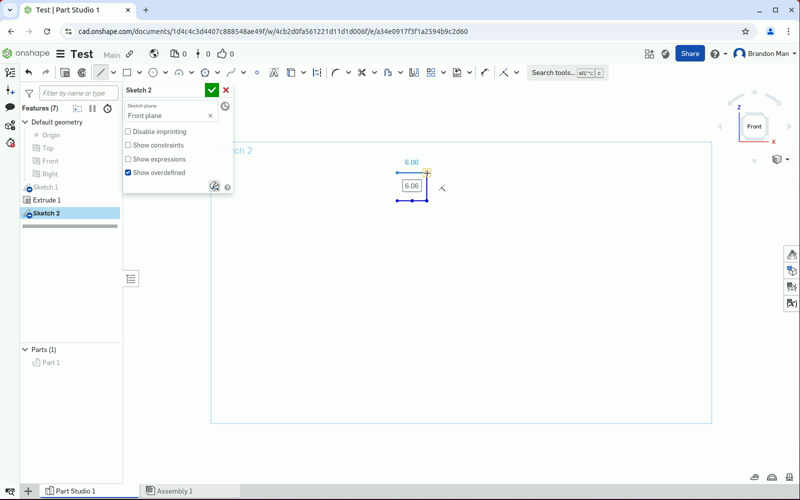
mouse_move(397, 200)
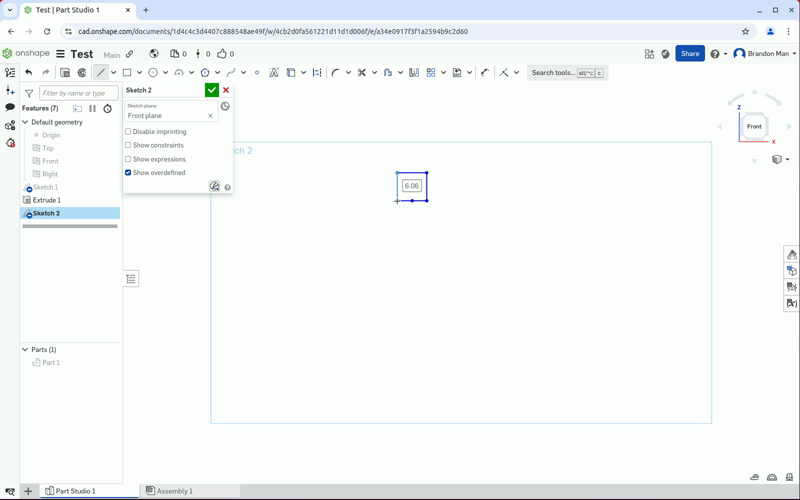
key_up(shift)
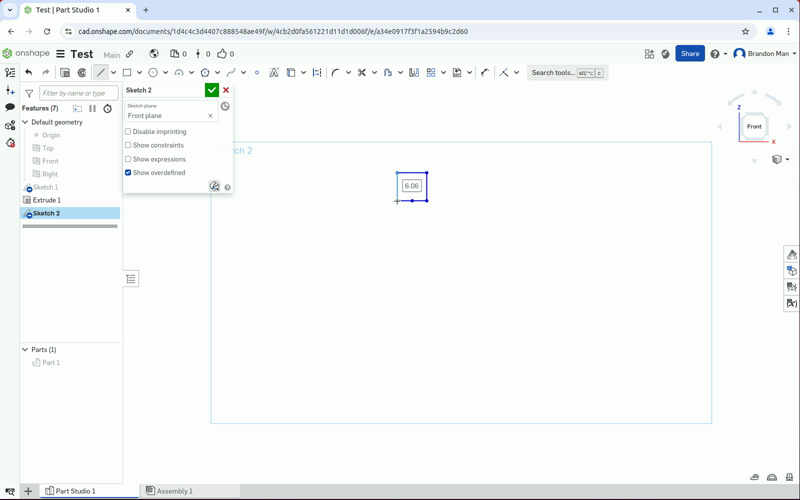
click(397, 200)
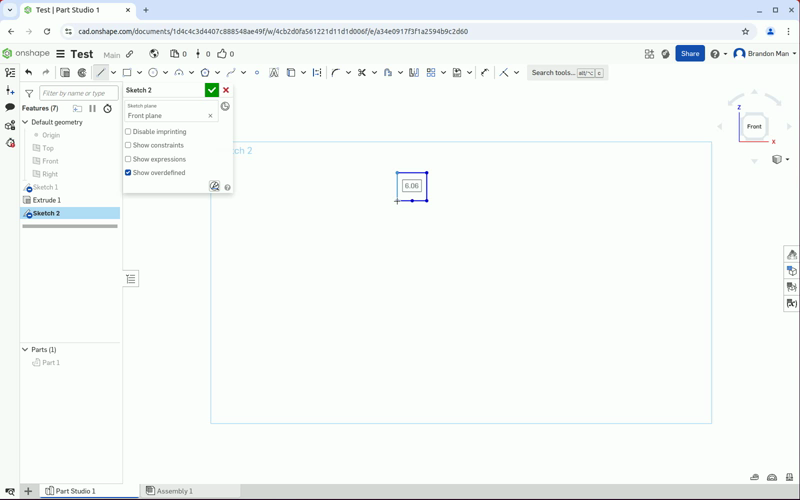
key(esc)
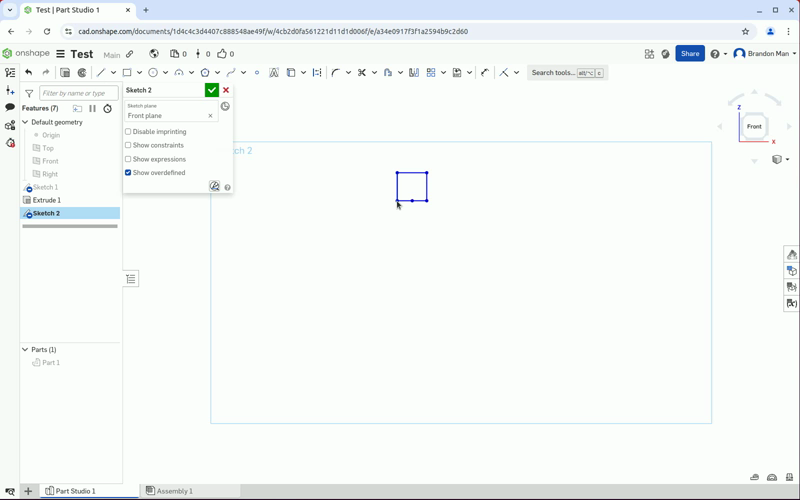
mouse_move(404, 189)
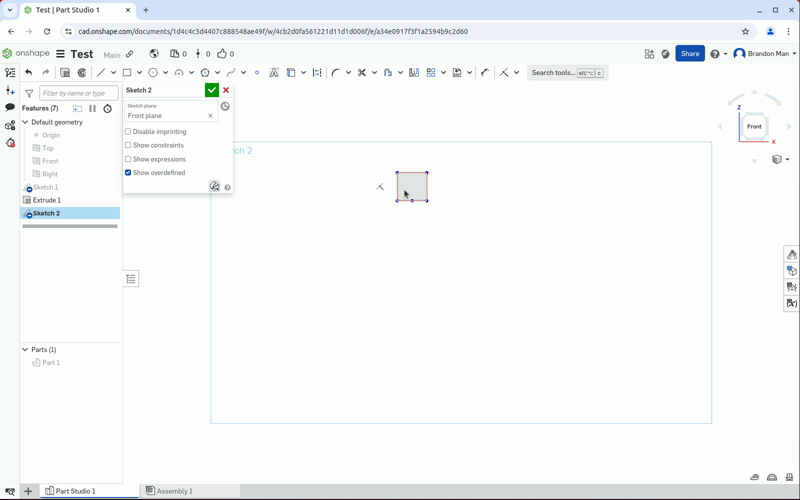
scroll(6)
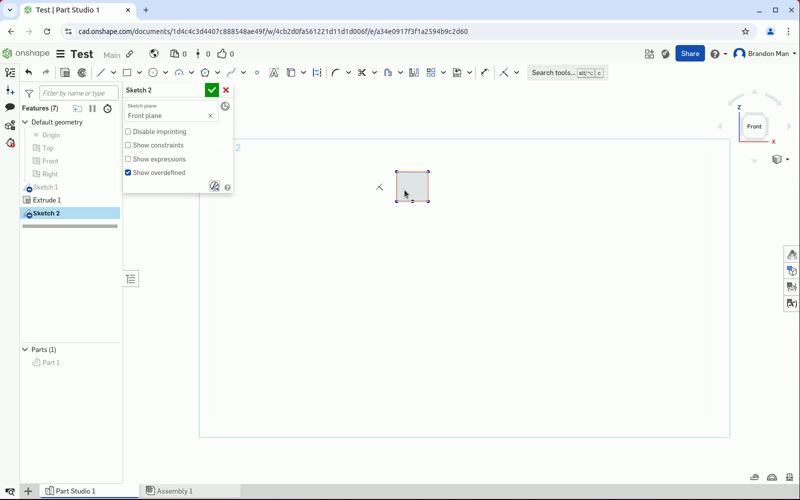
scroll(6)
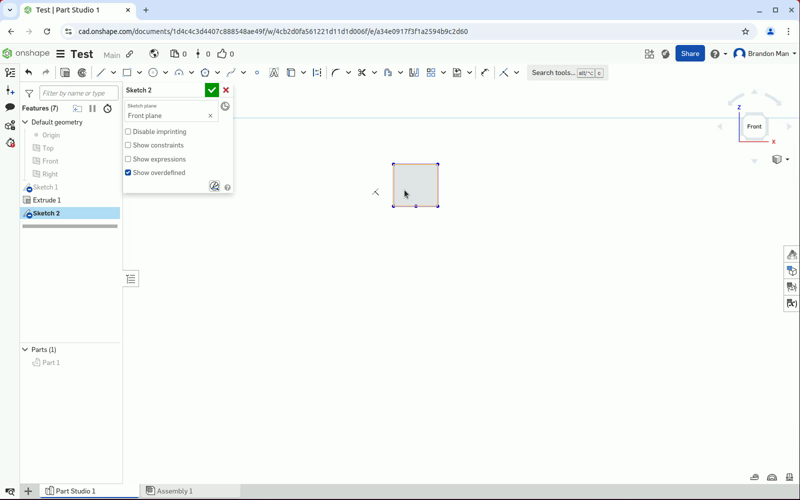
scroll(6)
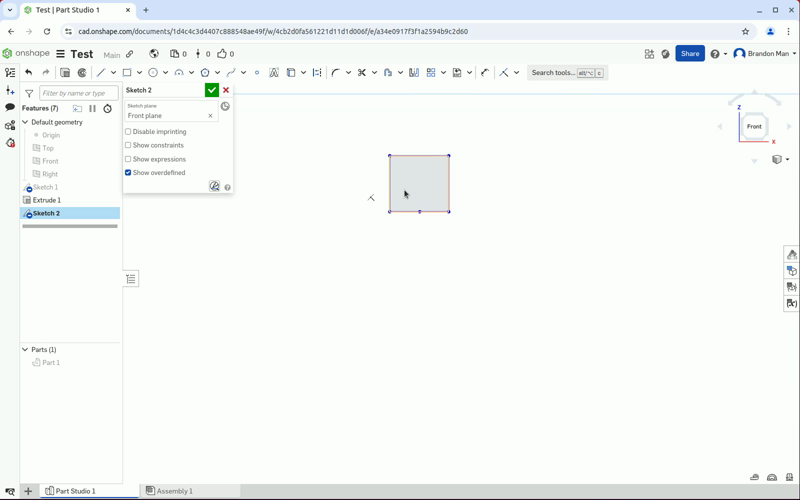
scroll(6)
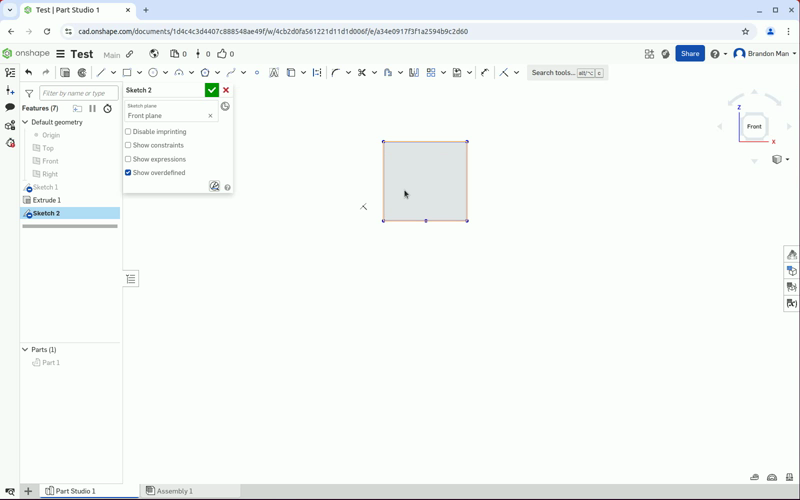
scroll(6)
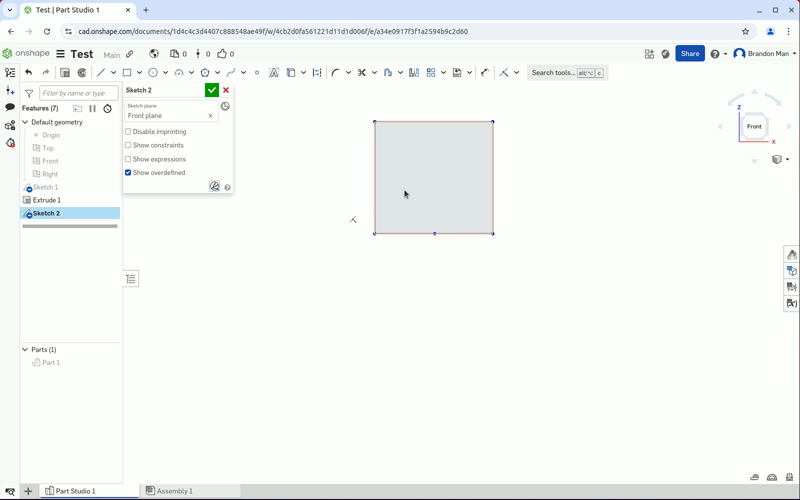
scroll(6)
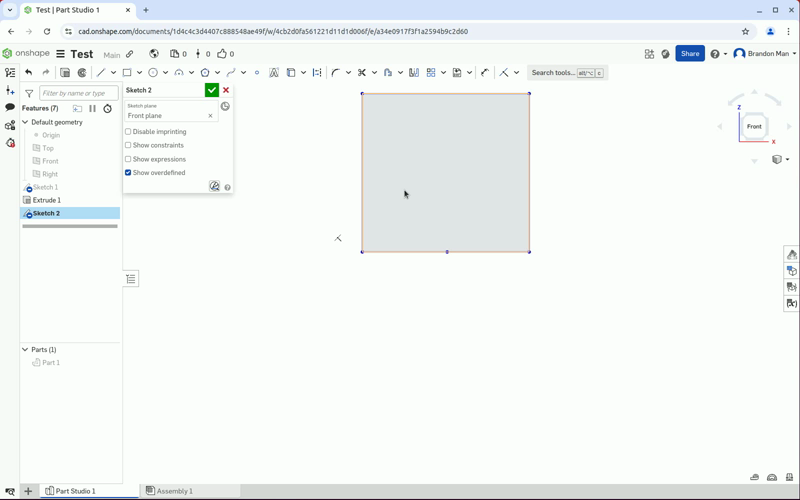
scroll(6)
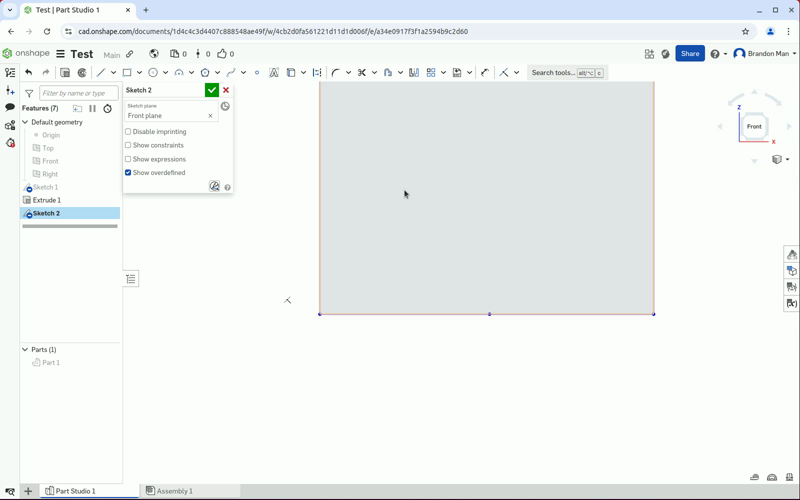
click(404, 189)
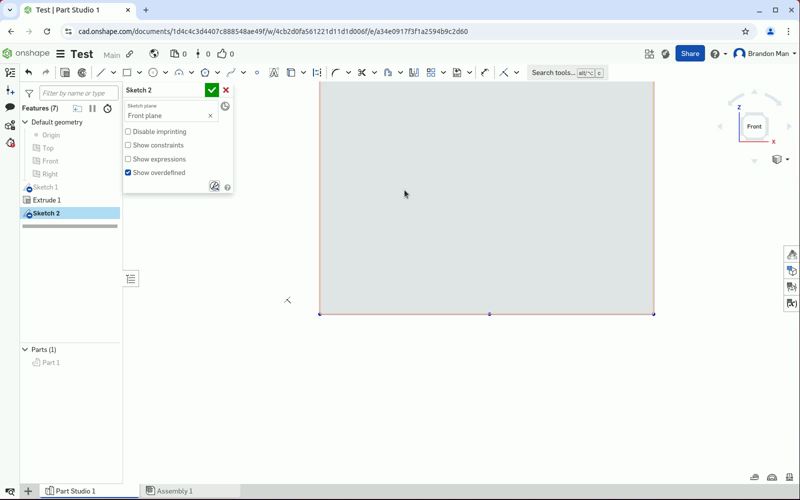
scroll(-6)
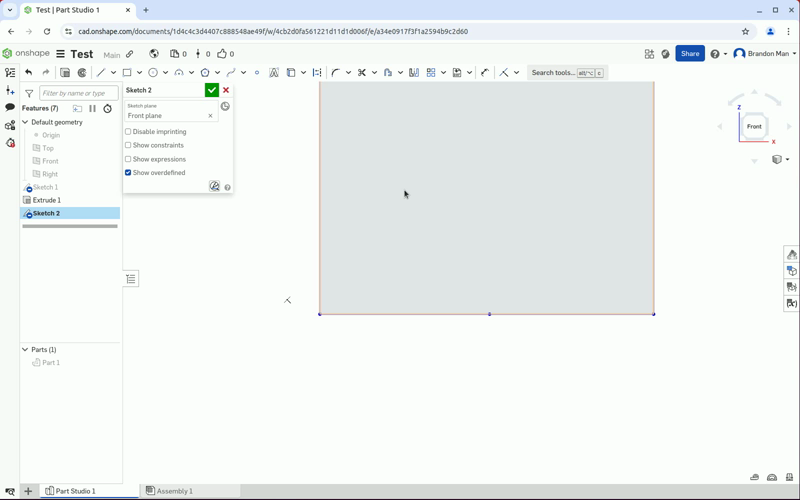
scroll(-6)
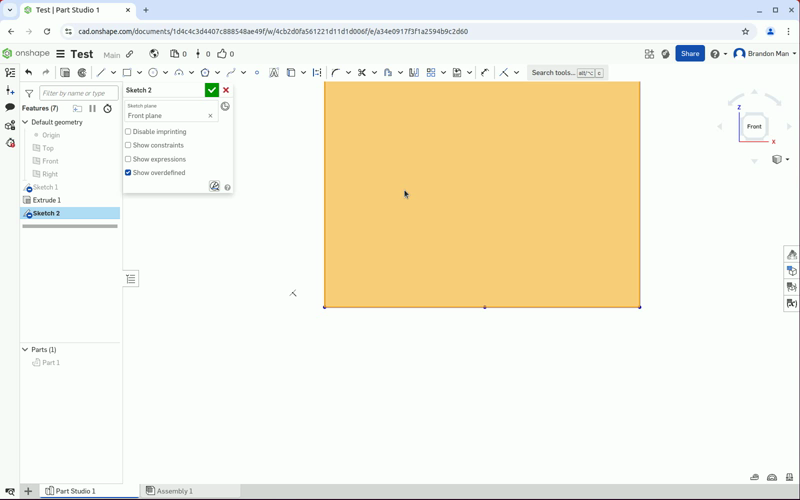
scroll(-6)
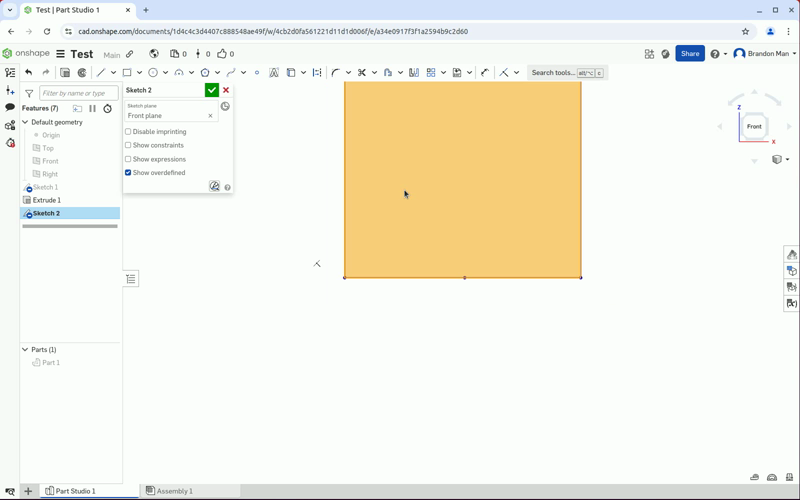
scroll(-6)
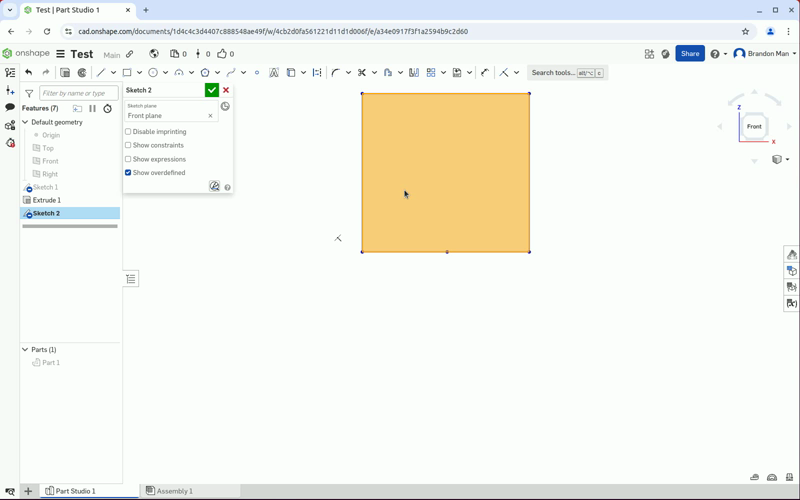
scroll(-6)
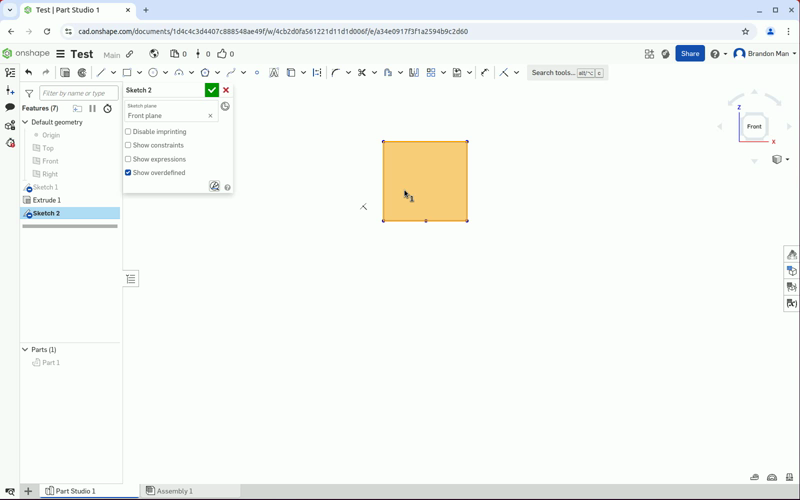
scroll(-6)
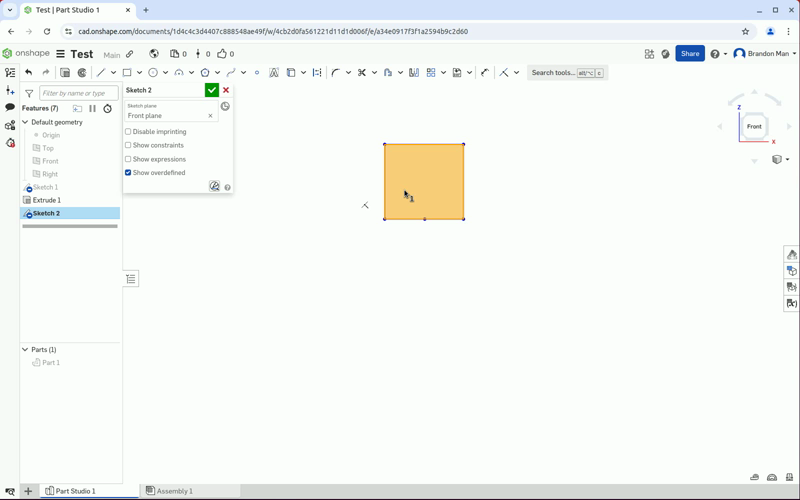
scroll(-6)
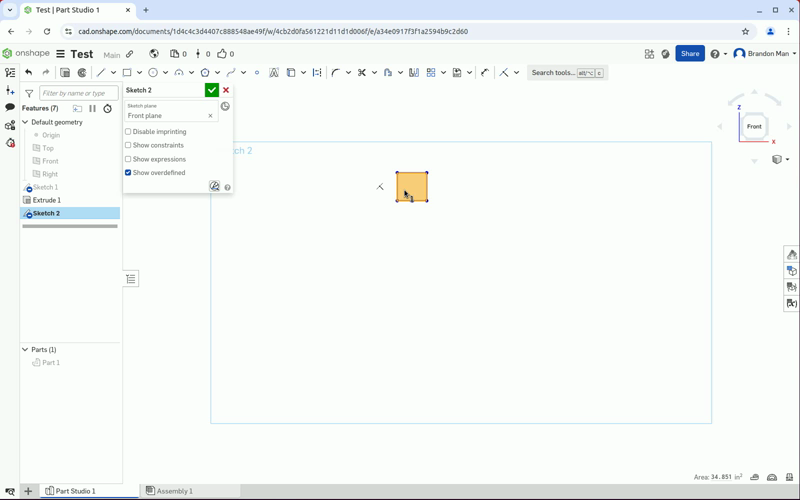
mouse_move(73, 352)
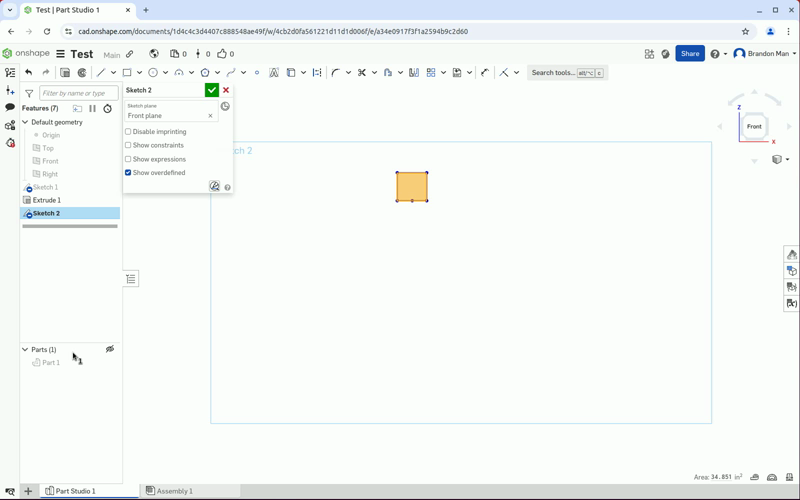
key(shift+y)
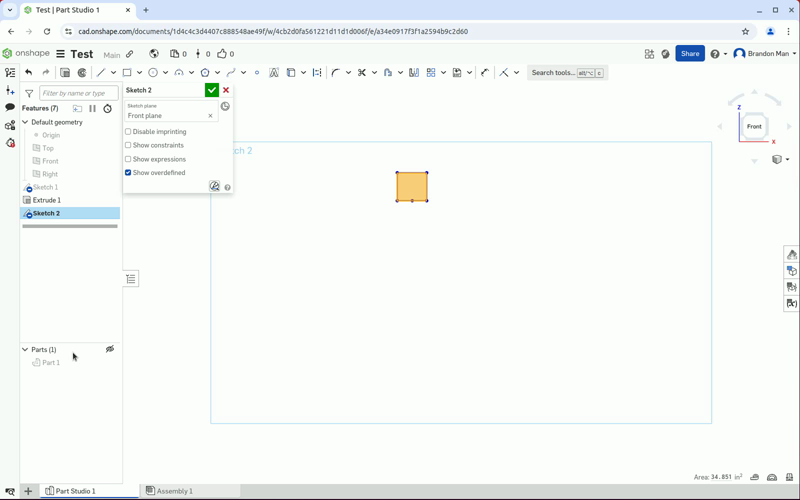
key(shift+e)
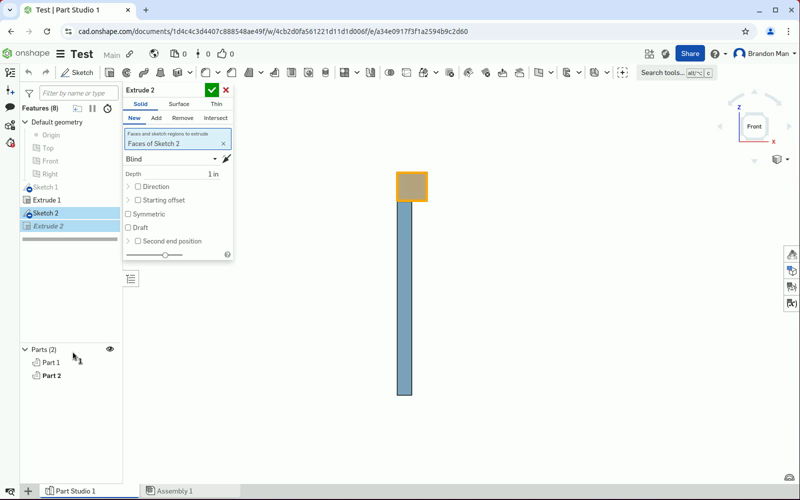
mouse_move(143, 106)
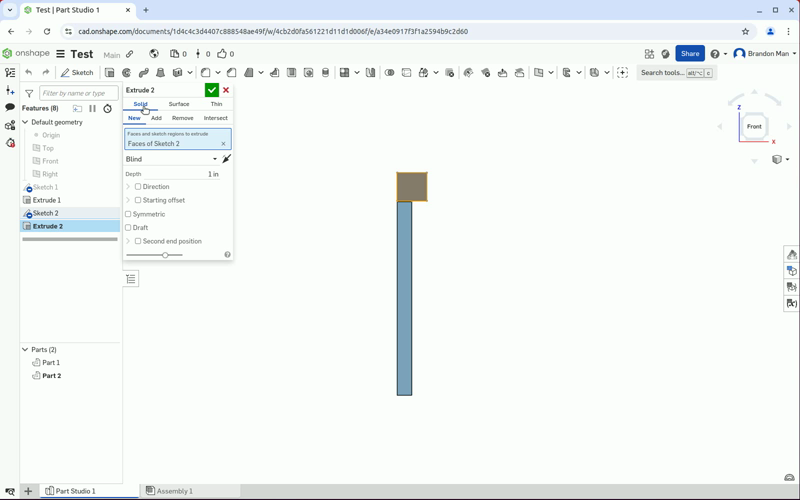
click(143, 106)
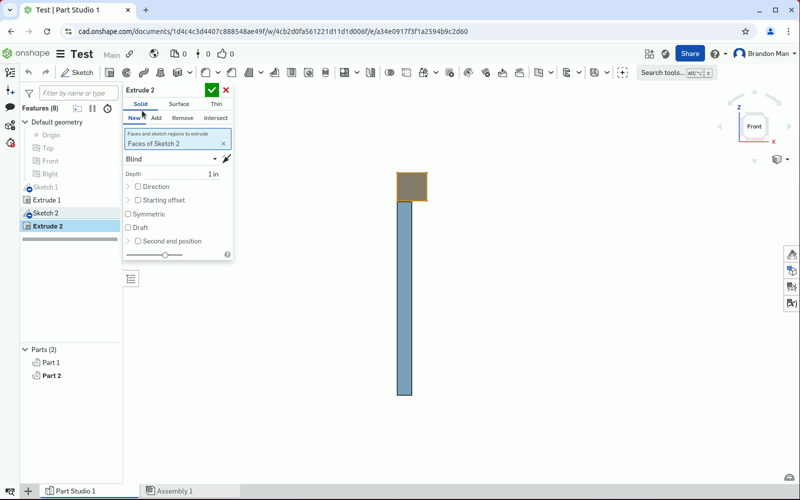
mouse_move(137, 120)
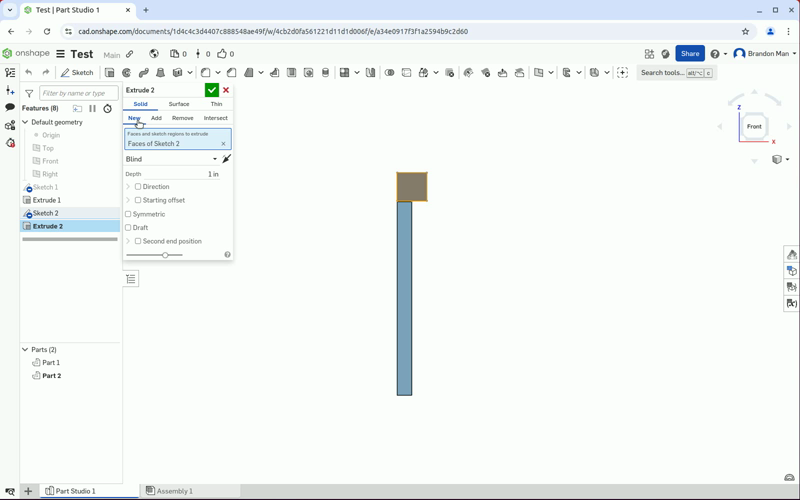
click(137, 120)
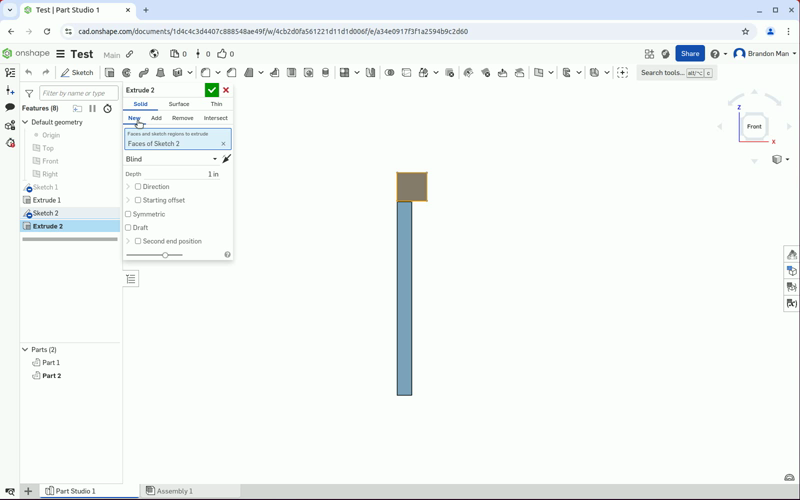
key(tab, 4)
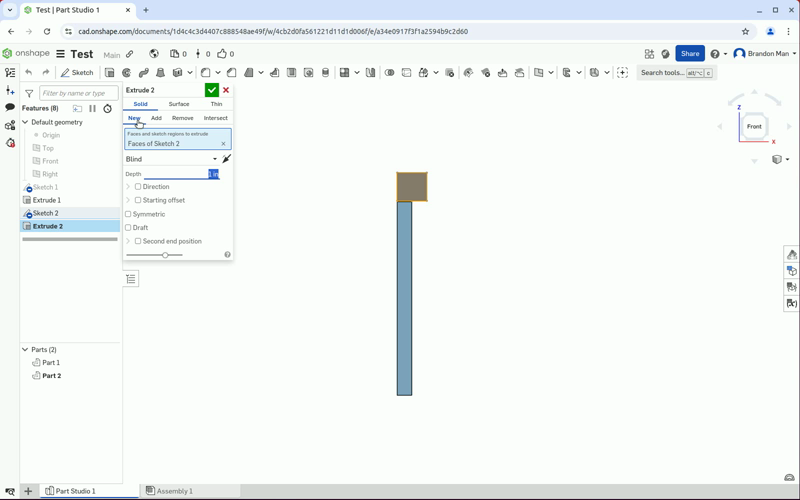
text(11.313)
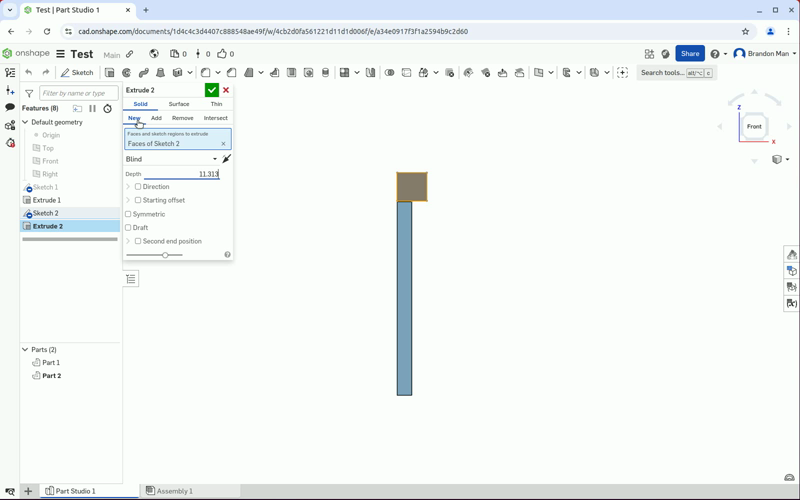
key(enter)
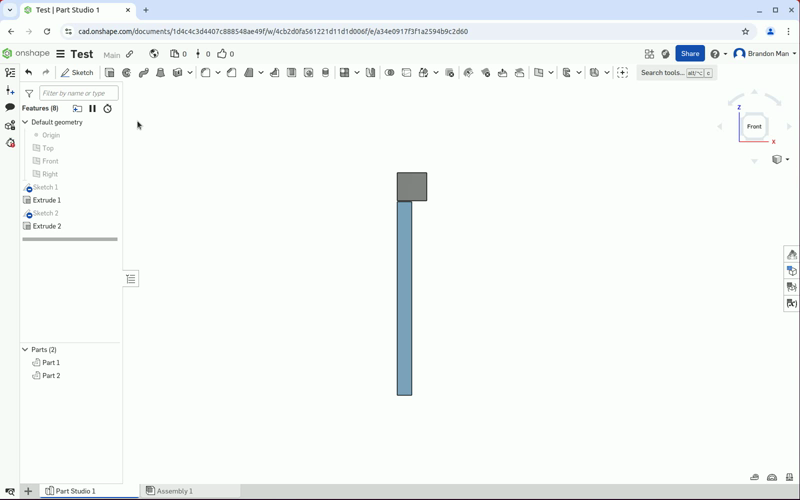
key(shift+h)
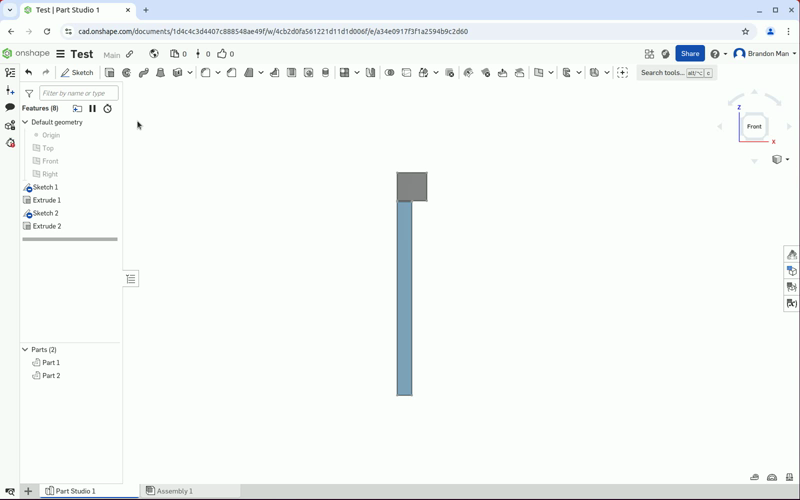
key(shift+h)
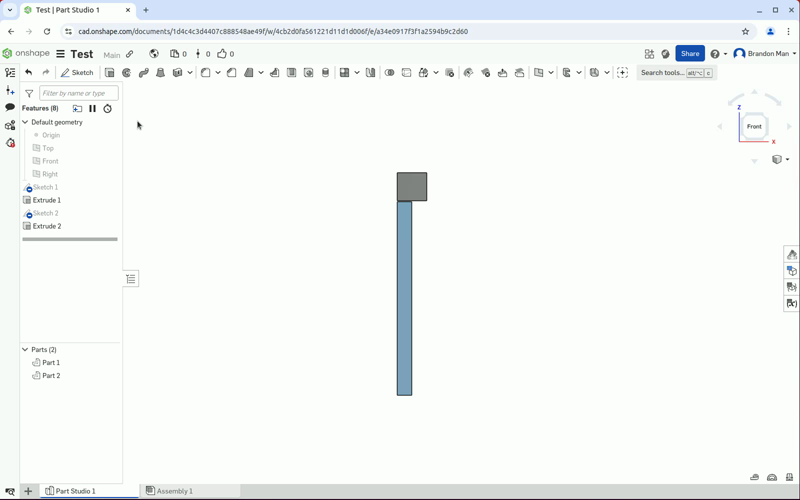
mouse_move(73, 189)
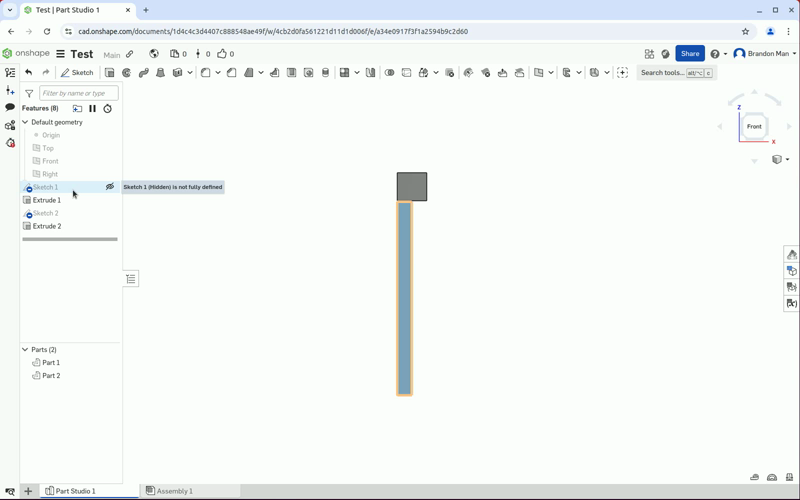
click(73, 189)
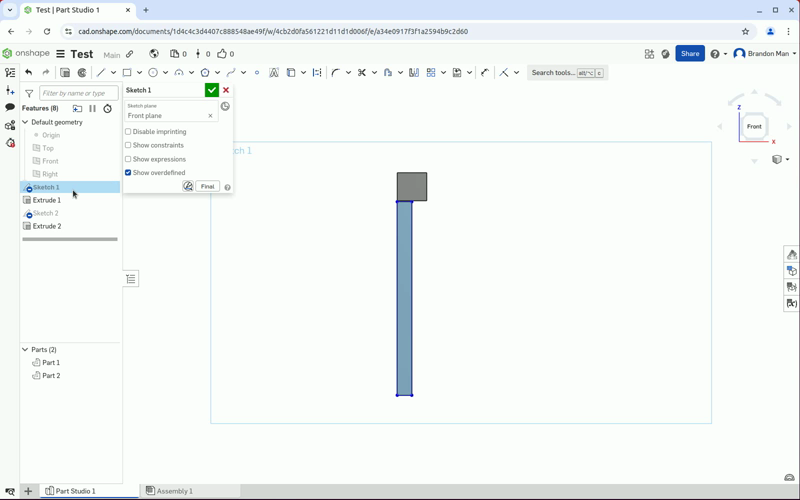
mouse_move(229, 92)
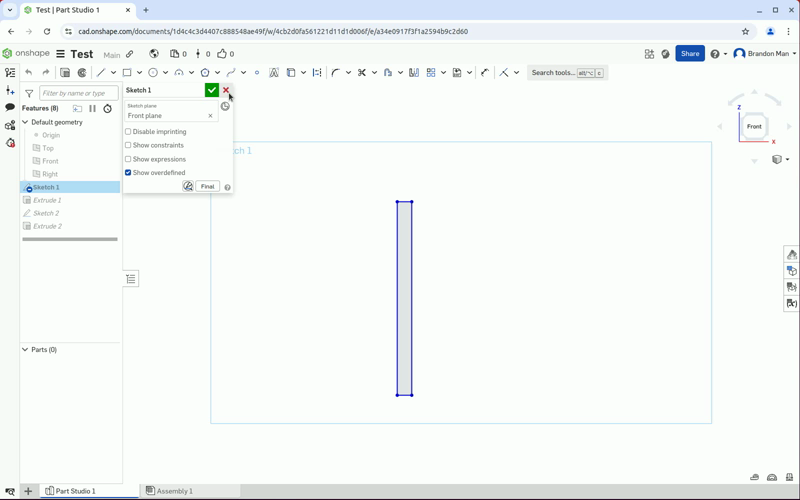
click(229, 92)
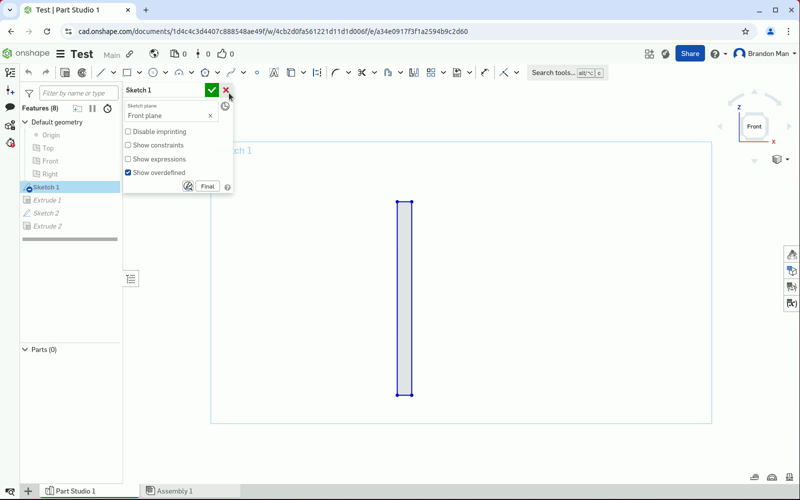
key(shift+s)
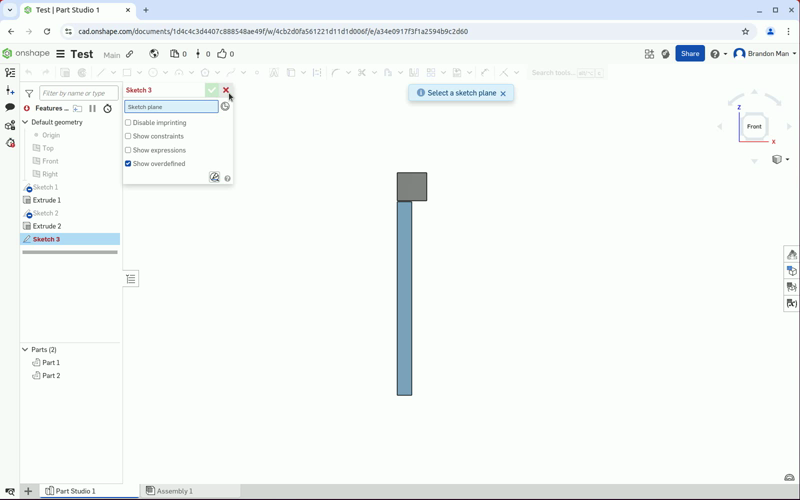
mouse_move(73, 163)
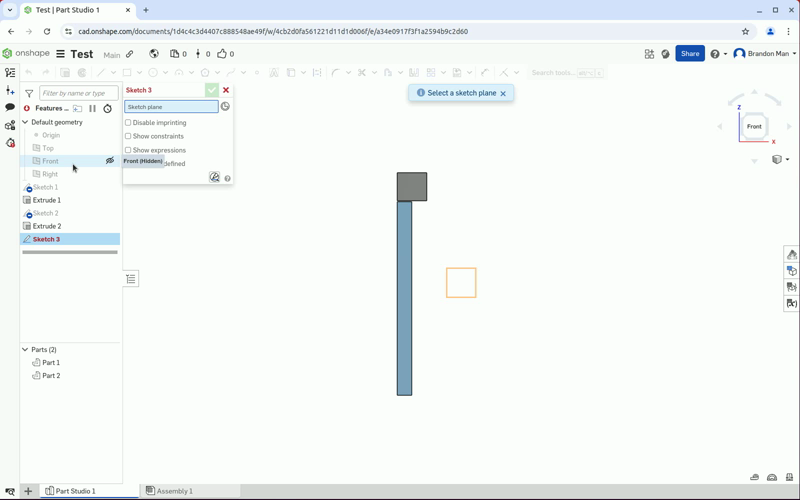
click(73, 163)
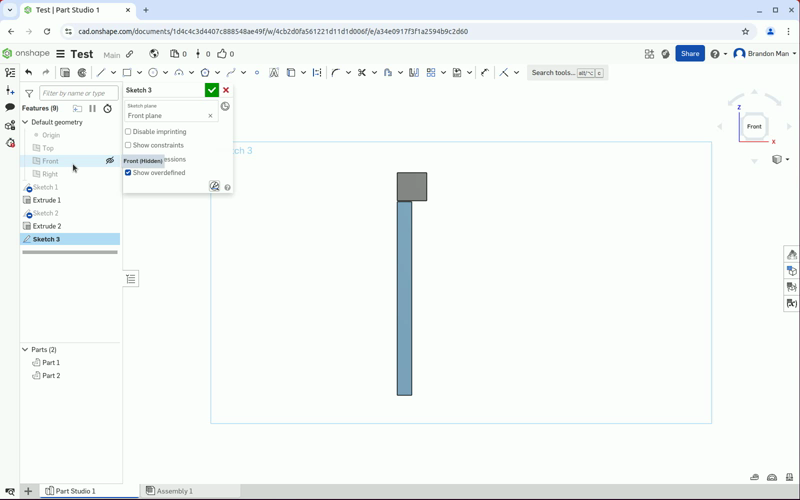
mouse_move(73, 352)
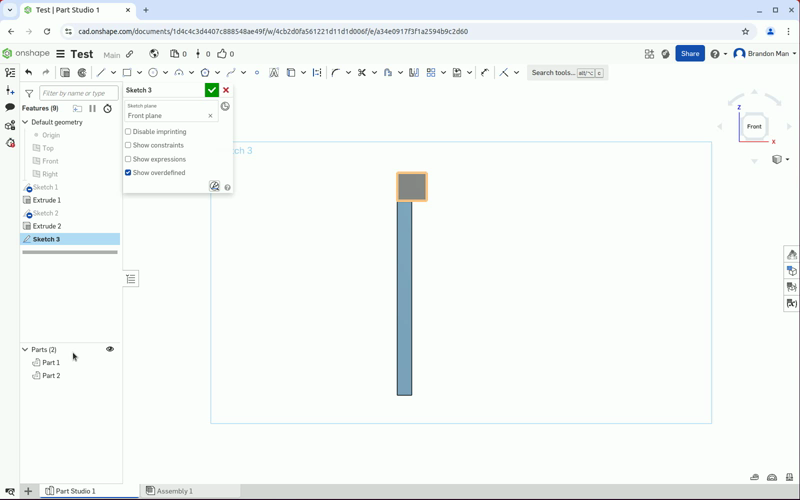
key(y)
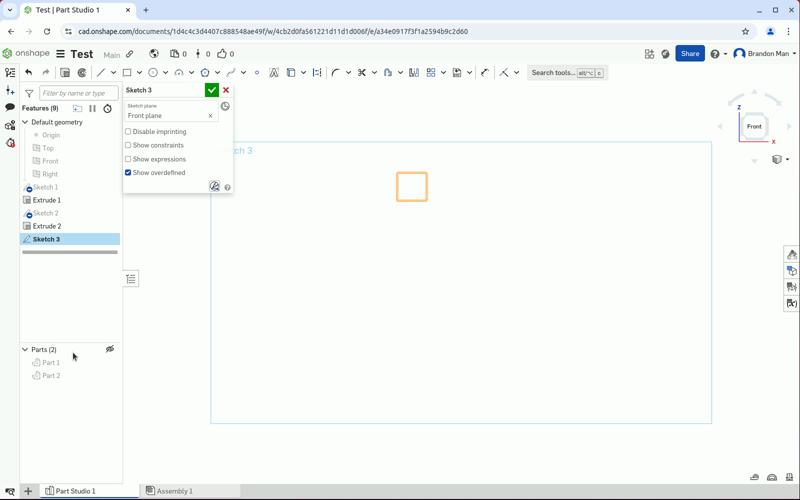
key(l)
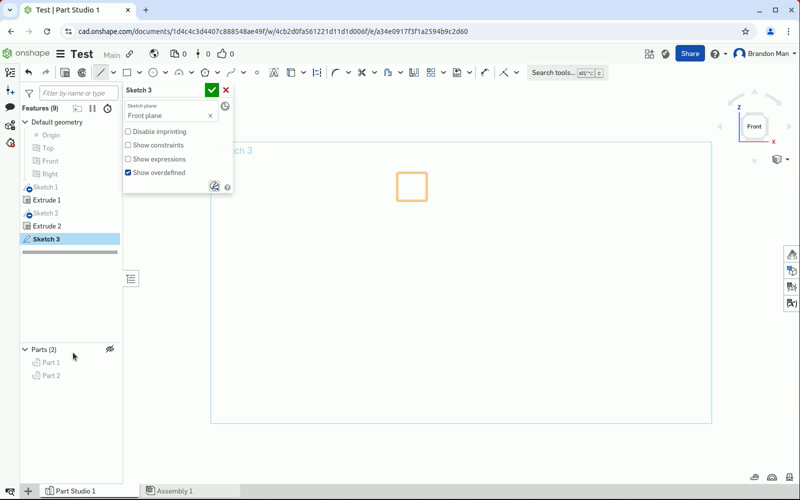
key_down(shift)
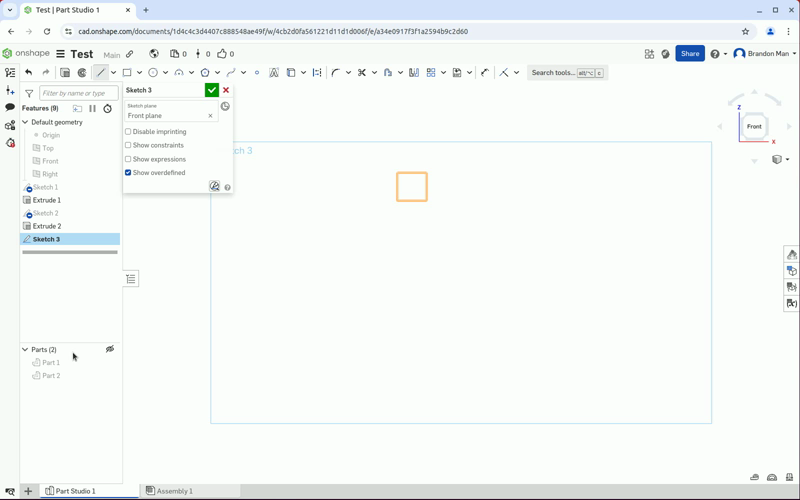
mouse_move(424, 200)
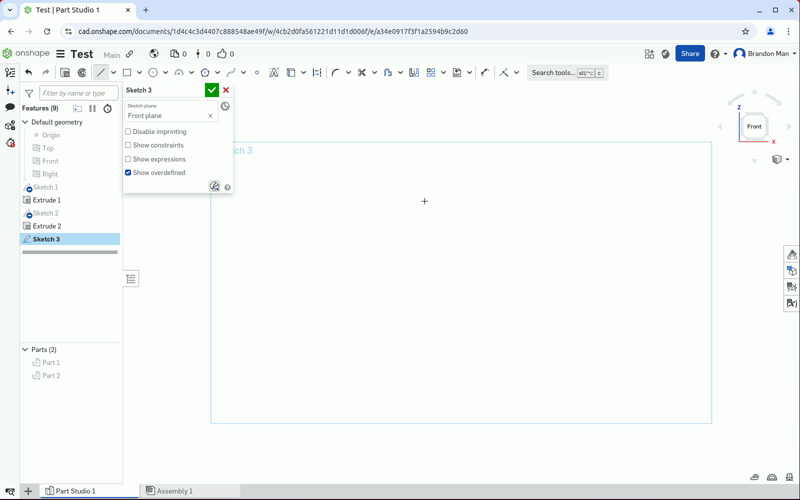
click(424, 200)
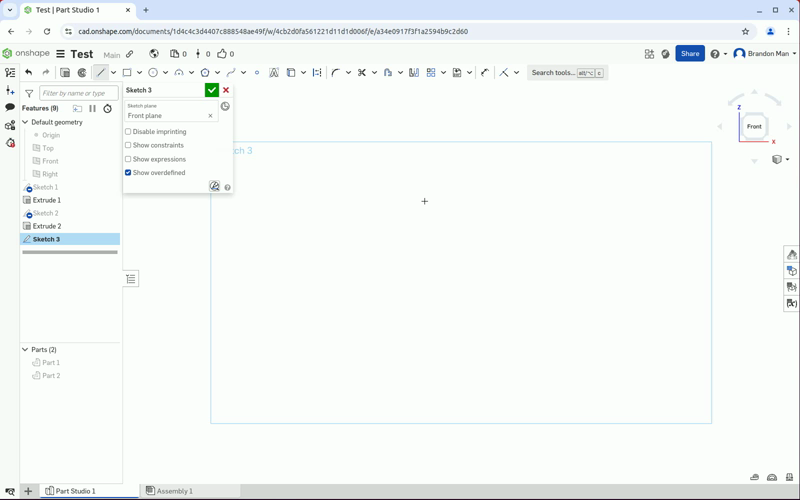
key_up(shift)
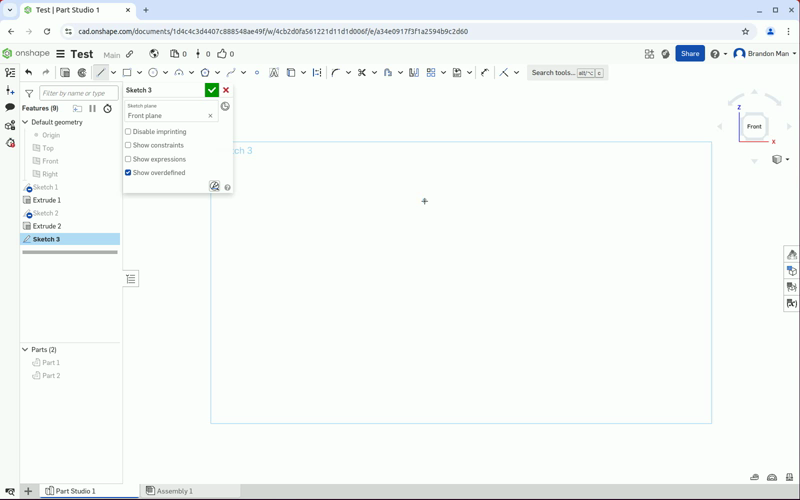
key_down(shift)
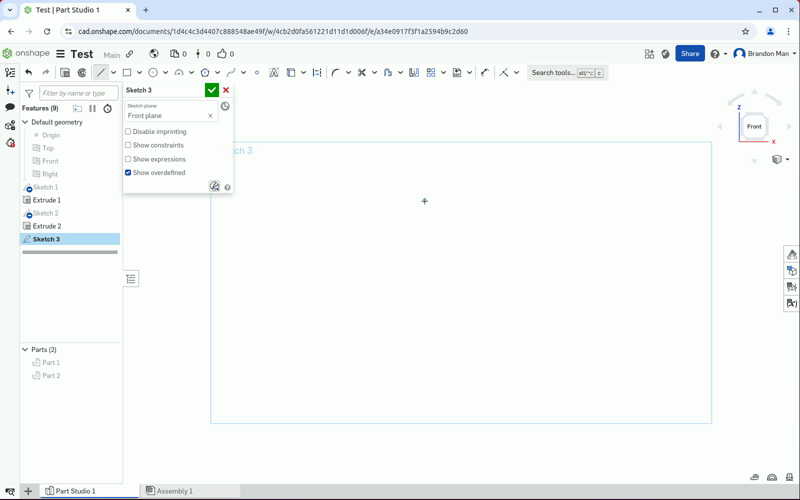
mouse_move(454, 200)
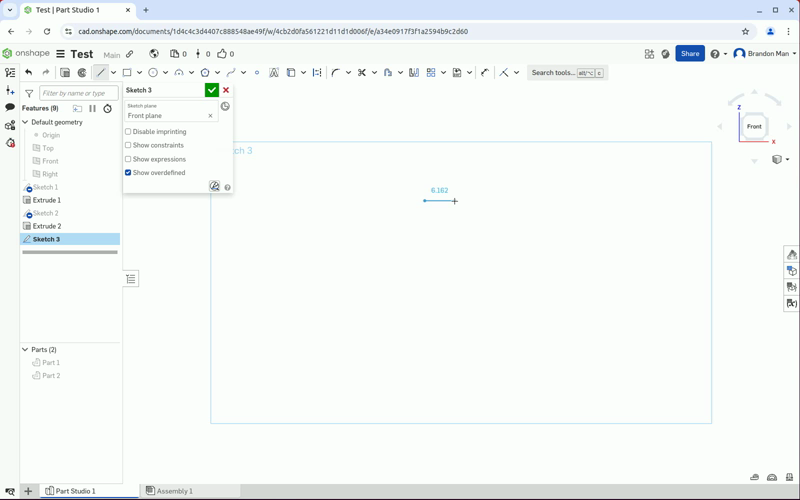
mouse_move(439, 200)
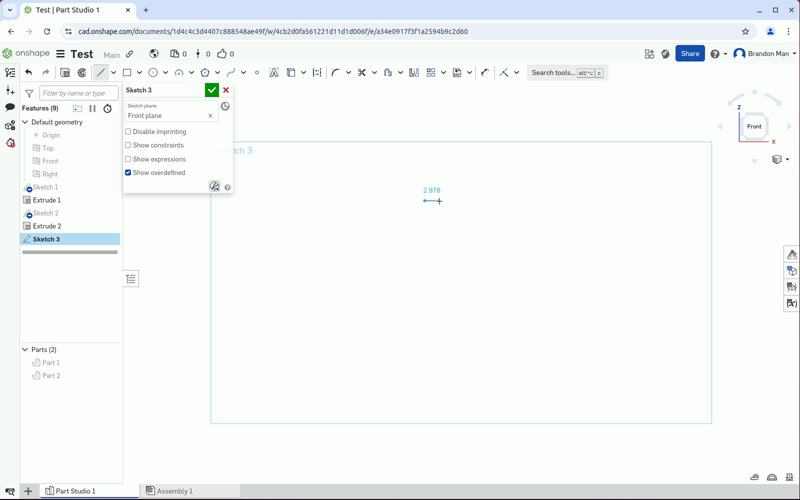
click(439, 200)
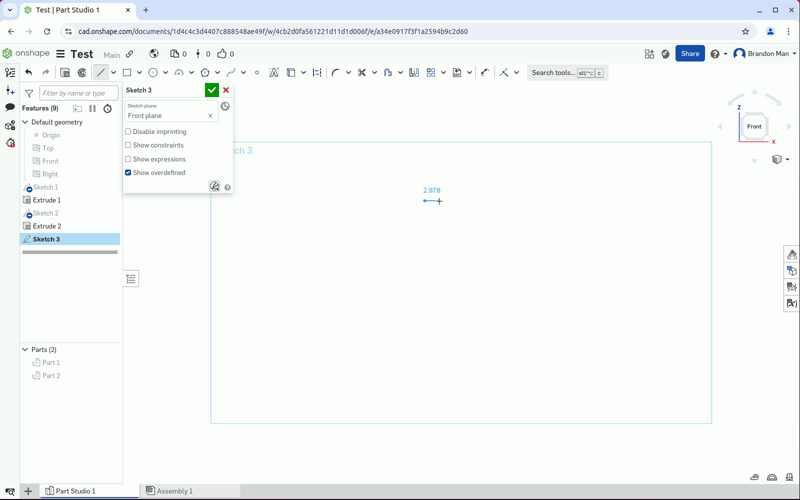
key_up(shift)
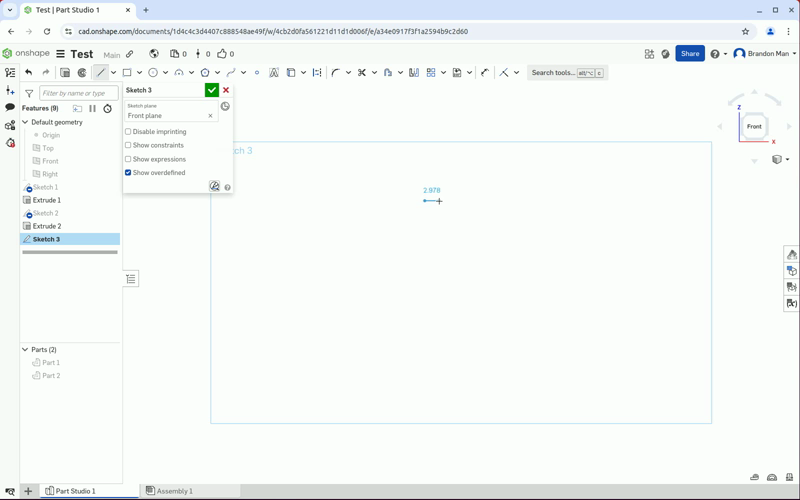
key_down(shift)
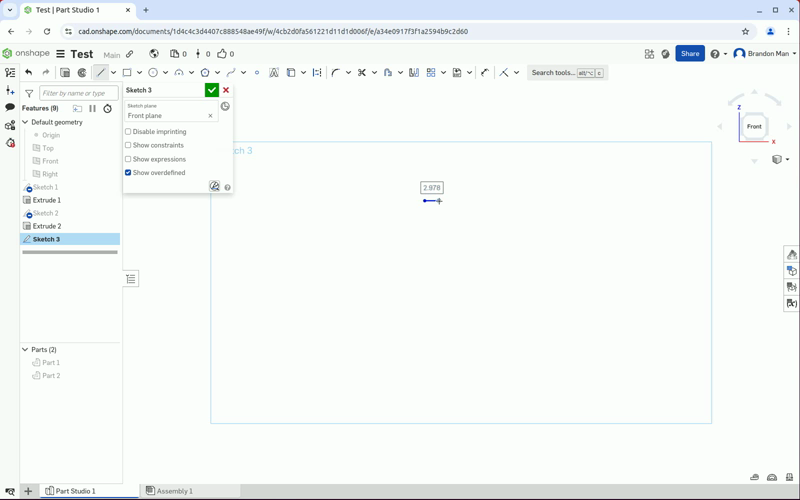
mouse_move(469, 200)
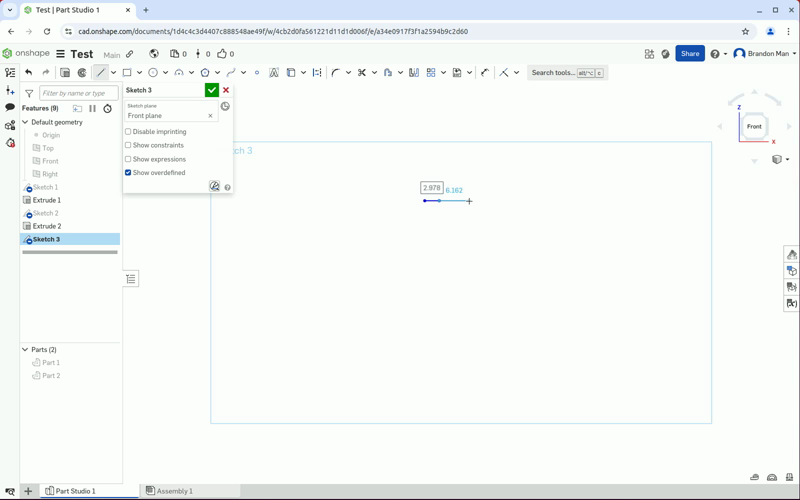
mouse_move(453, 200)
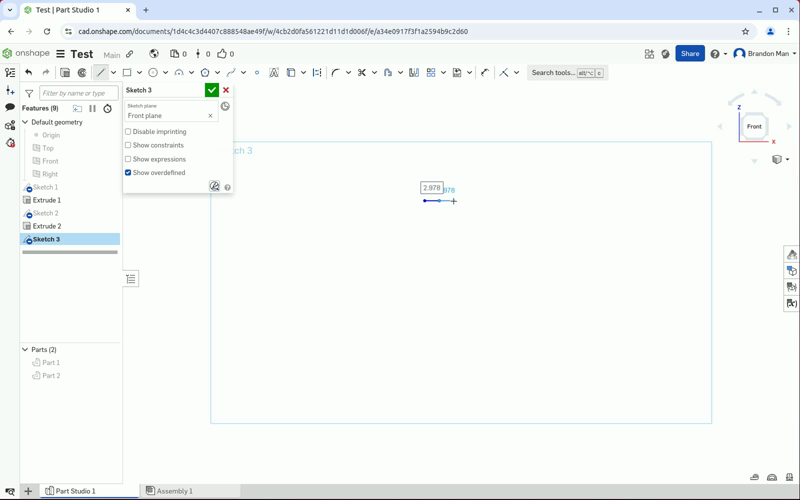
click(453, 200)
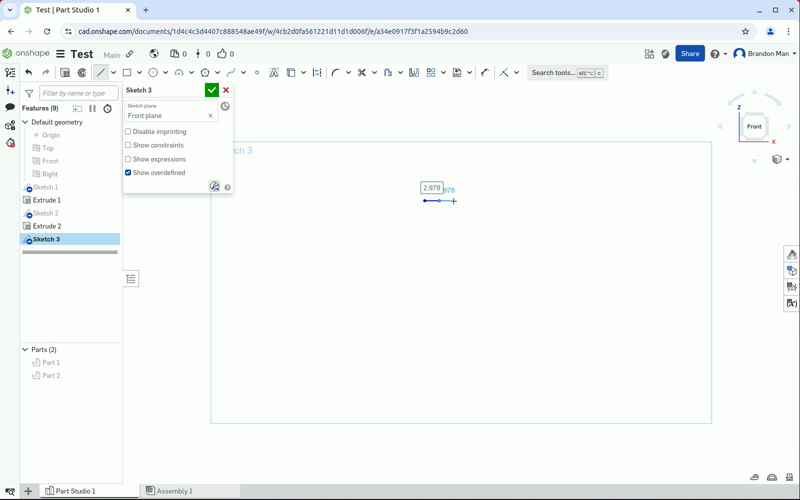
key_up(shift)
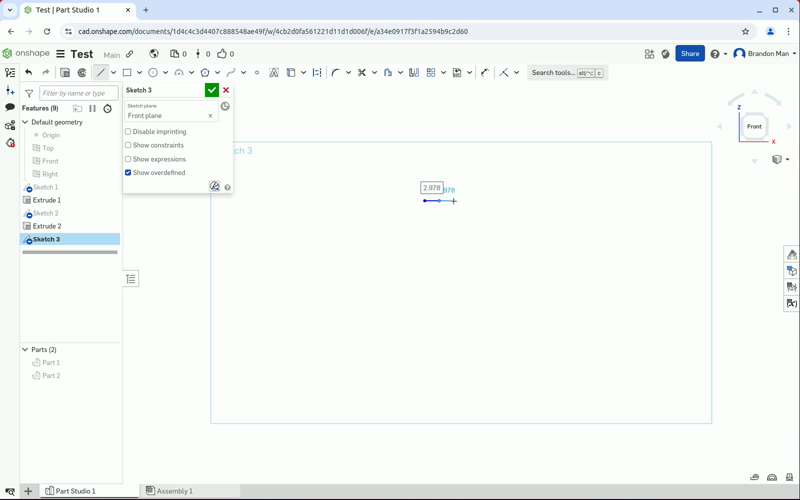
key_down(shift)
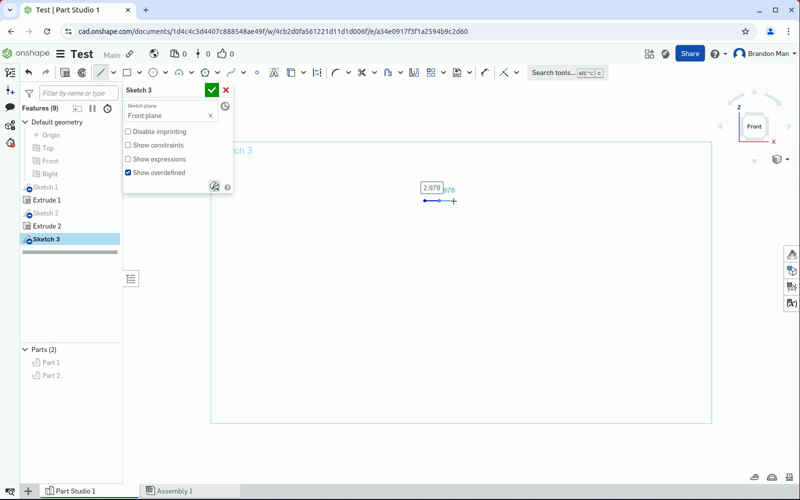
mouse_move(483, 200)
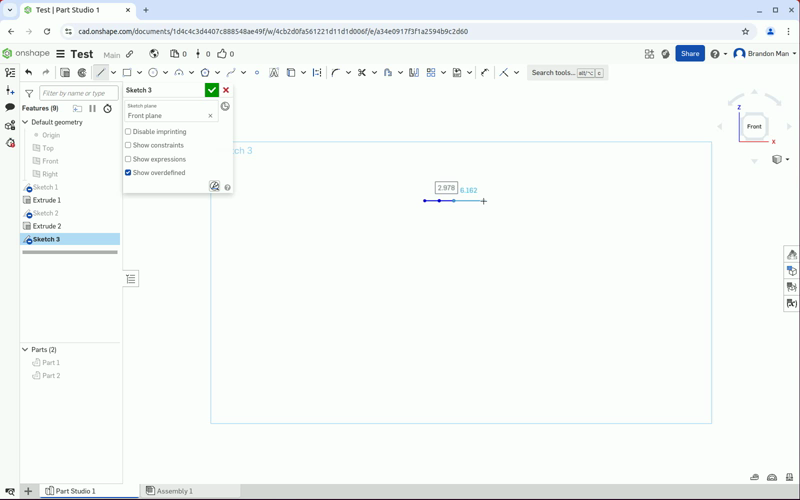
mouse_move(453, 172)
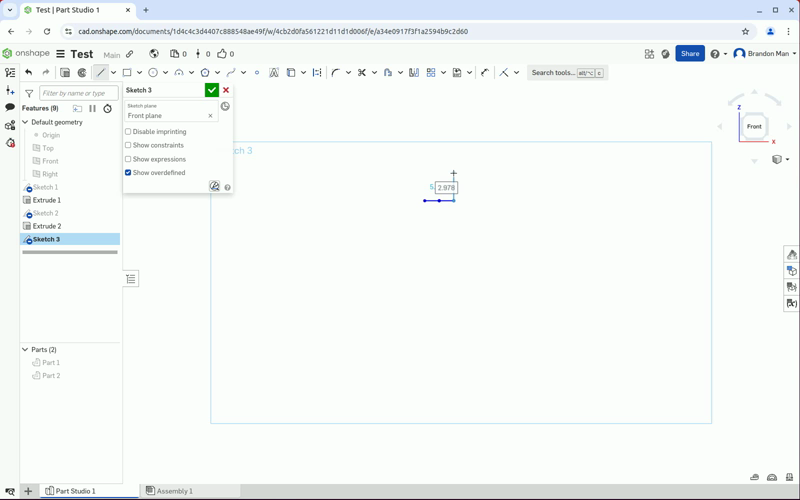
click(453, 172)
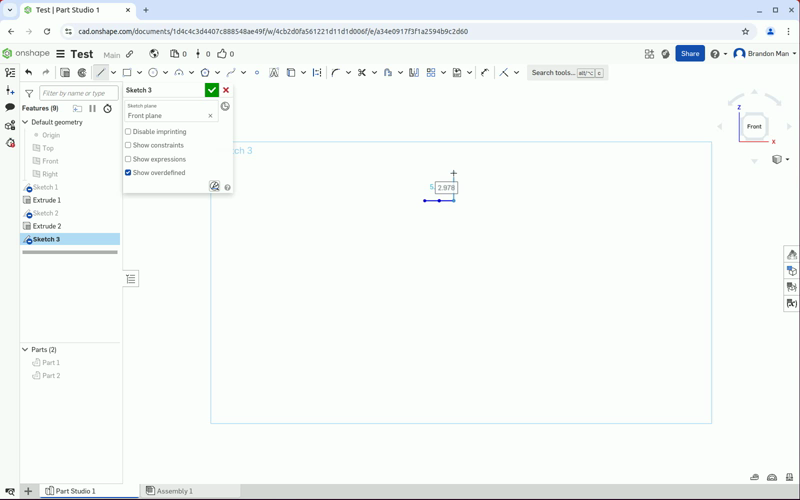
key_up(shift)
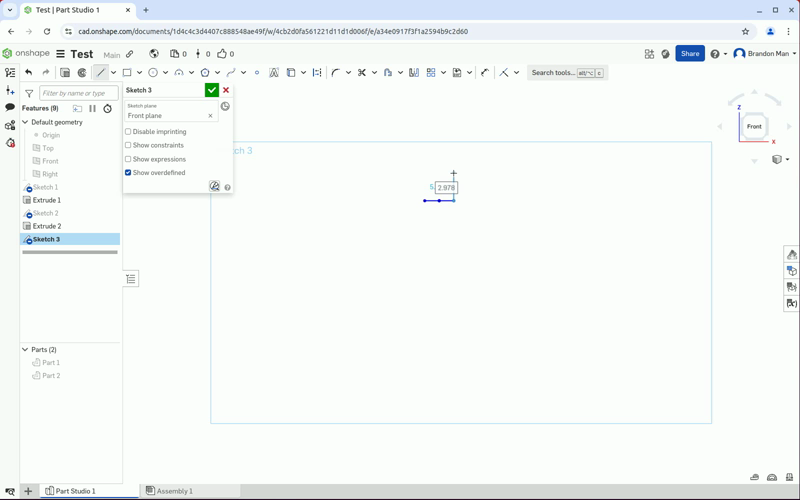
key_down(shift)
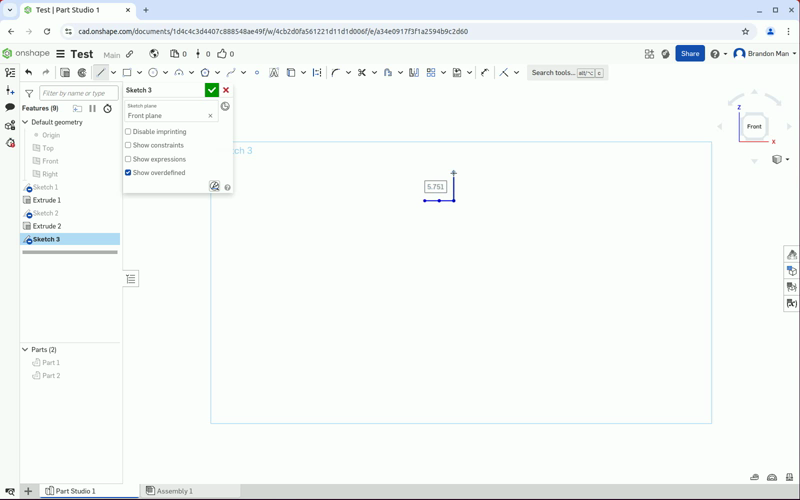
mouse_move(483, 172)
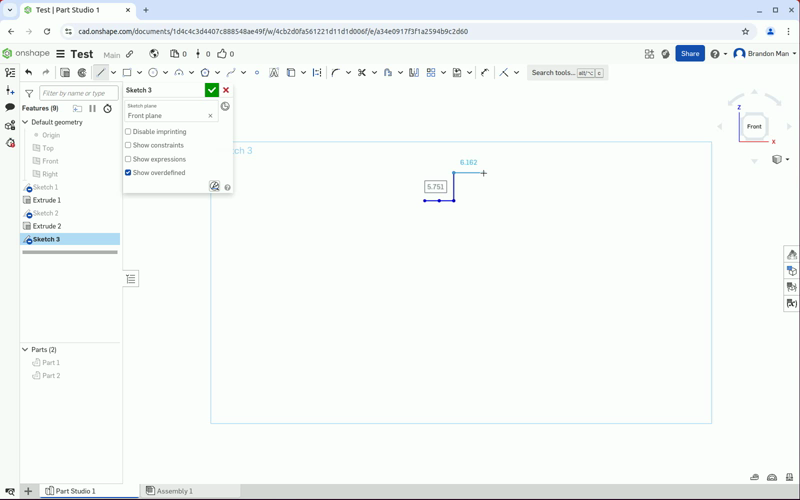
mouse_move(424, 172)
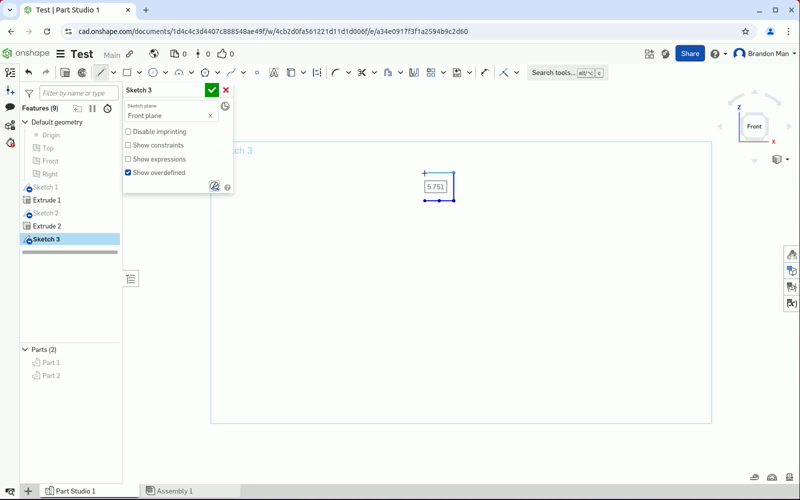
click(424, 172)
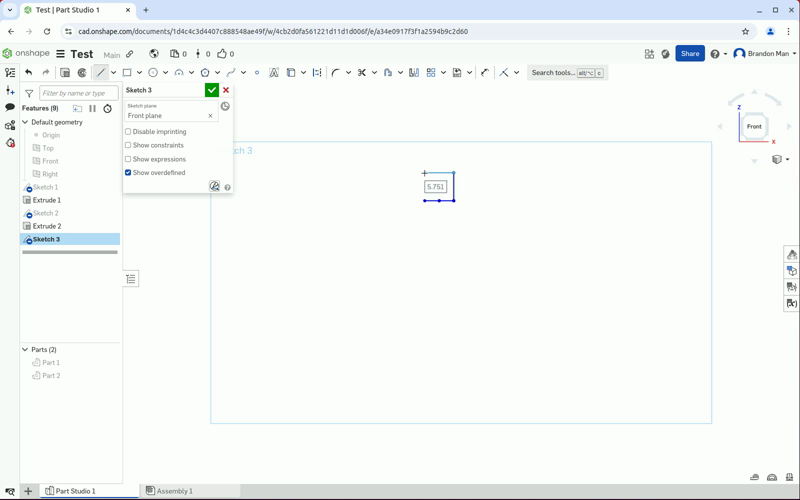
key_up(shift)
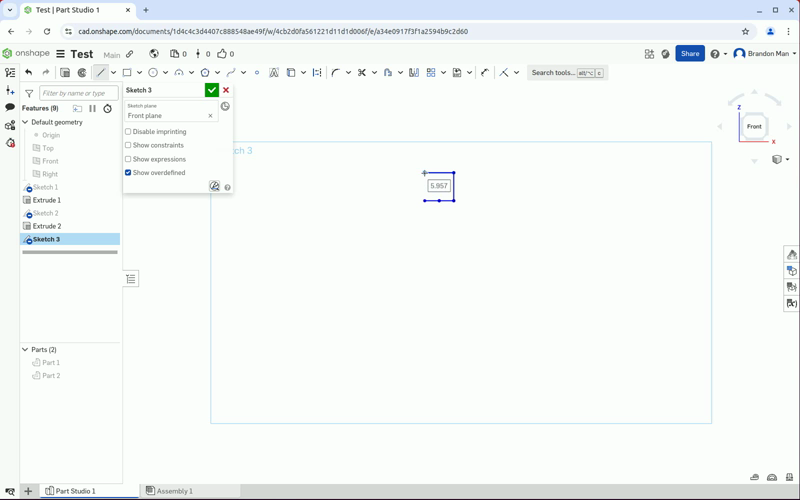
mouse_move(454, 172)
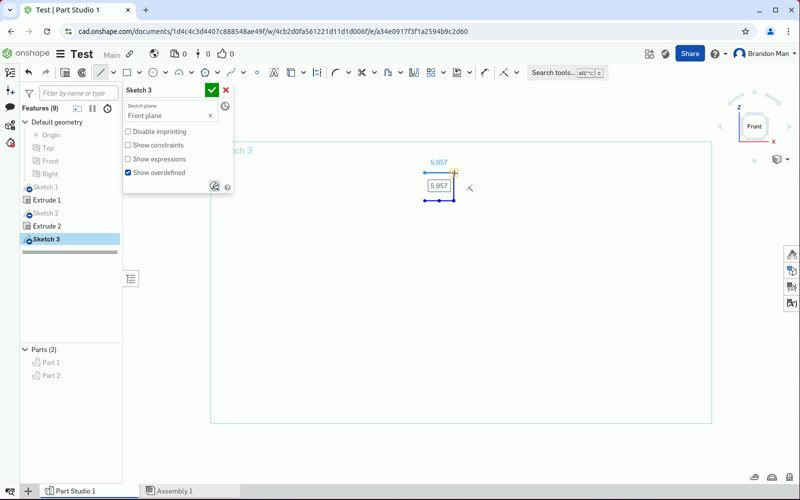
key_down(shift)
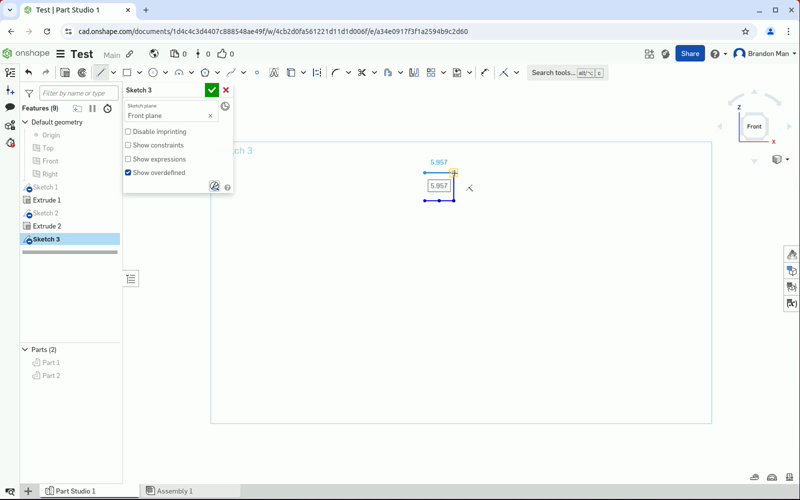
mouse_move(424, 200)
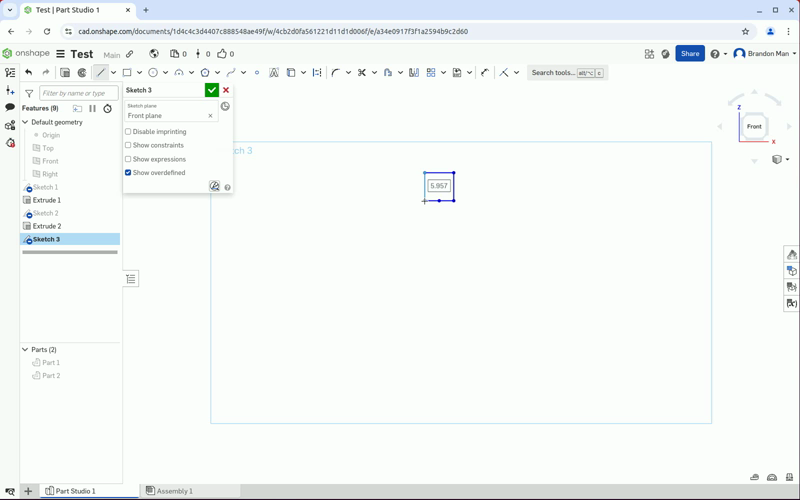
key_up(shift)
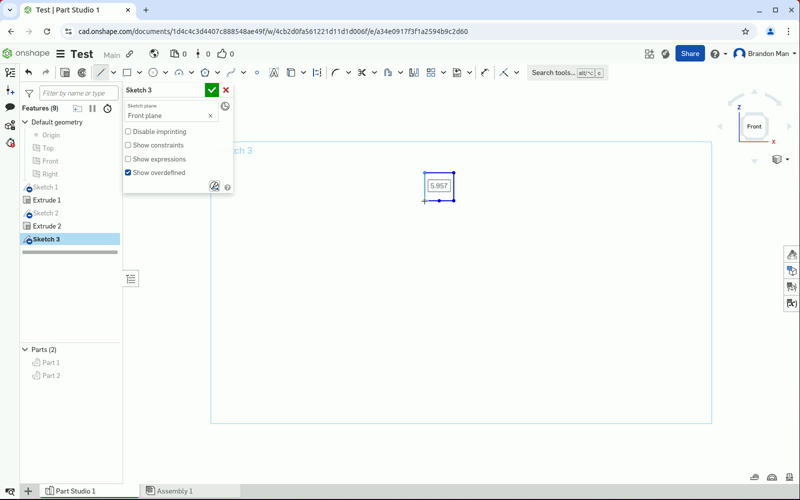
click(424, 200)
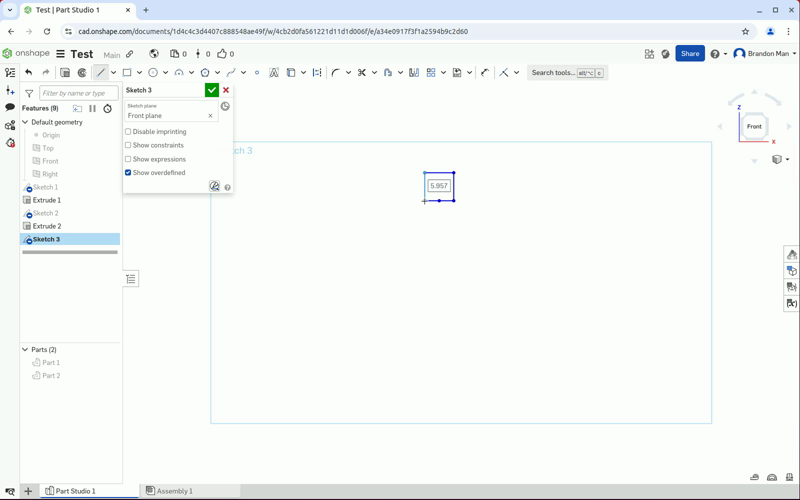
key(esc)
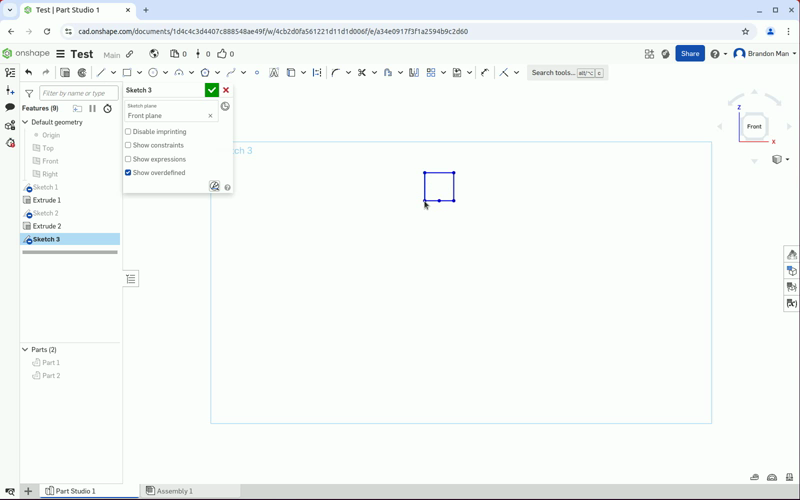
mouse_move(432, 177)
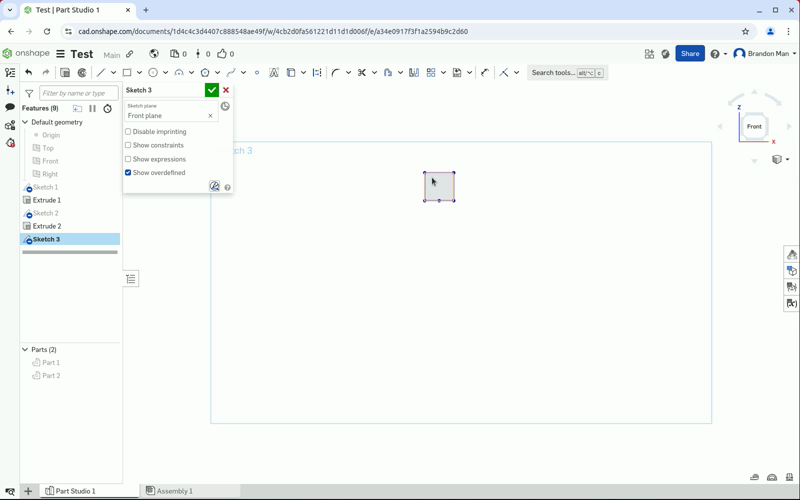
scroll(6)
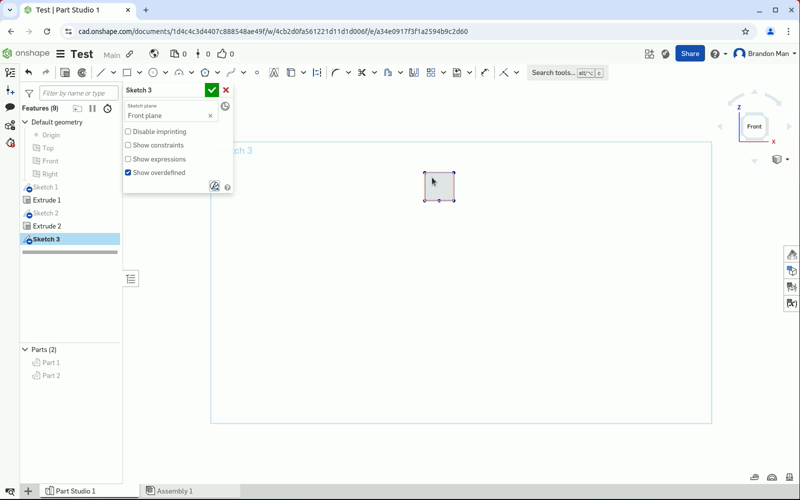
scroll(6)
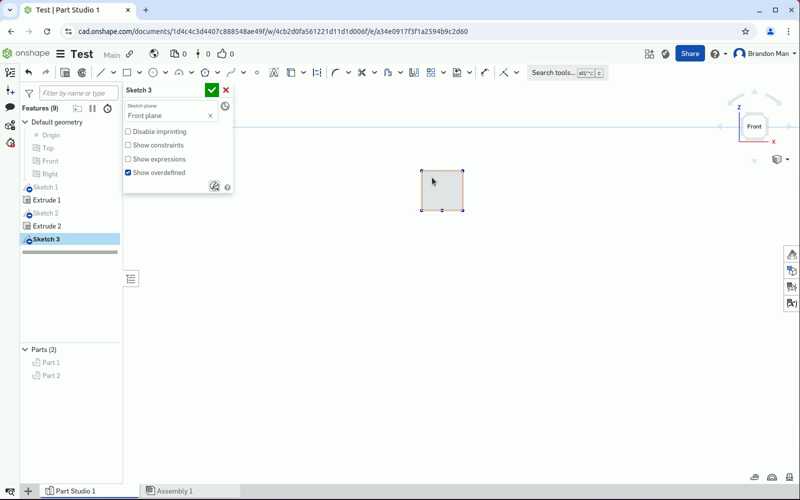
scroll(6)
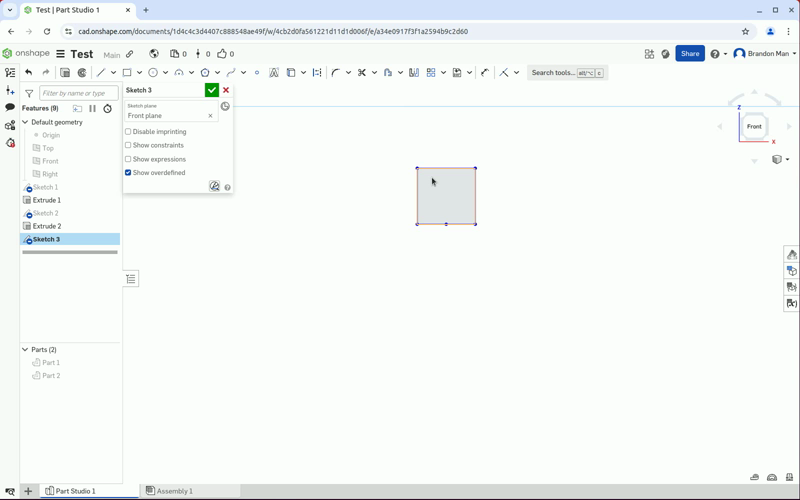
scroll(6)
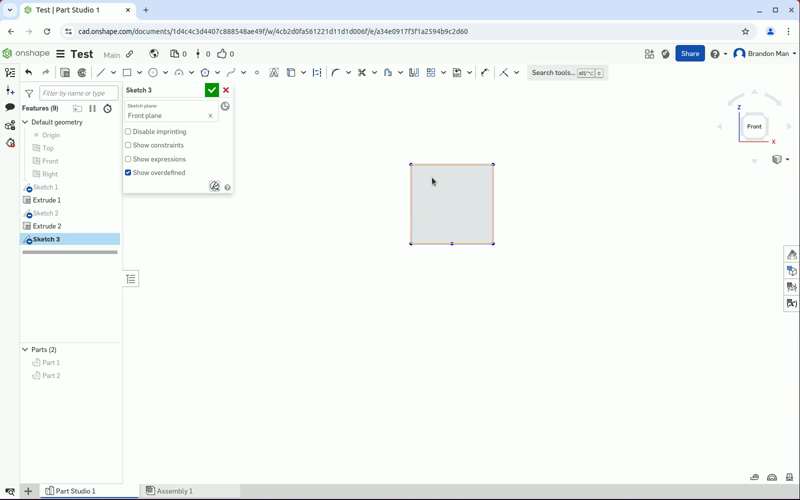
scroll(6)
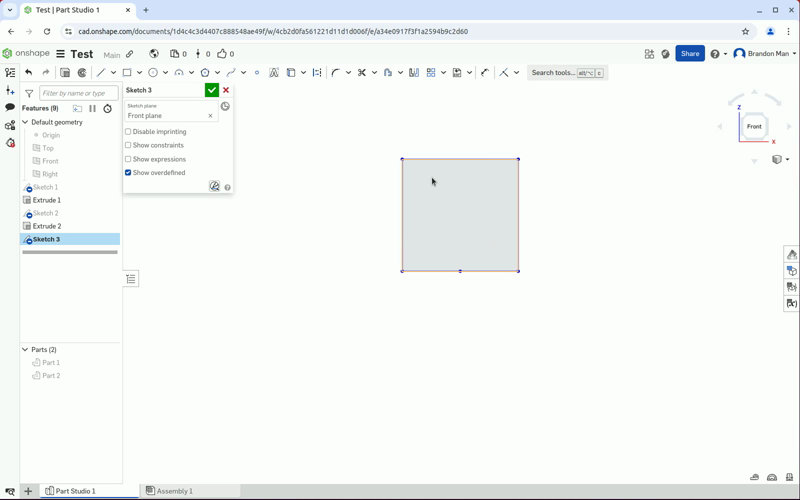
scroll(6)
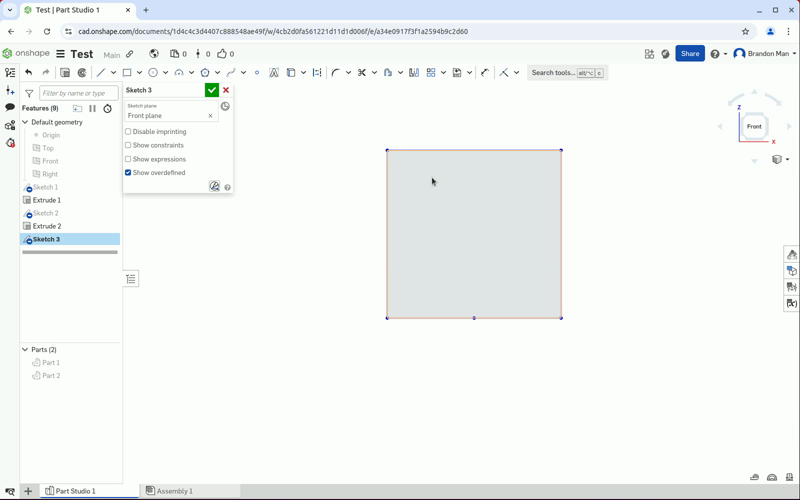
scroll(6)
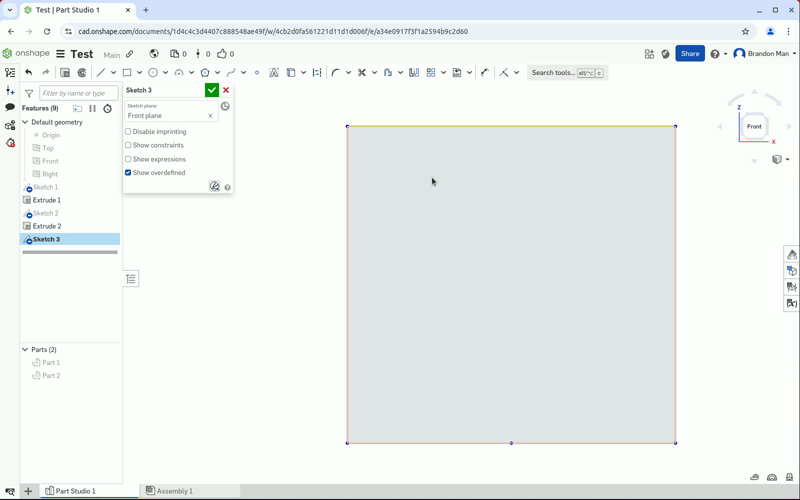
click(432, 177)
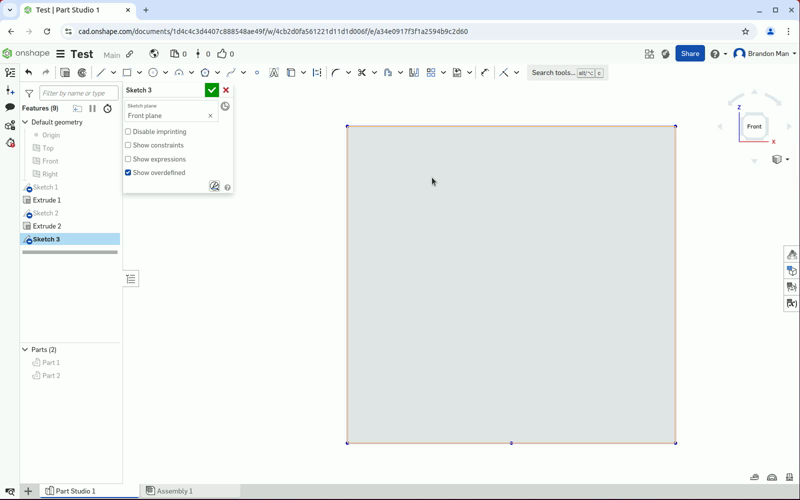
scroll(-6)
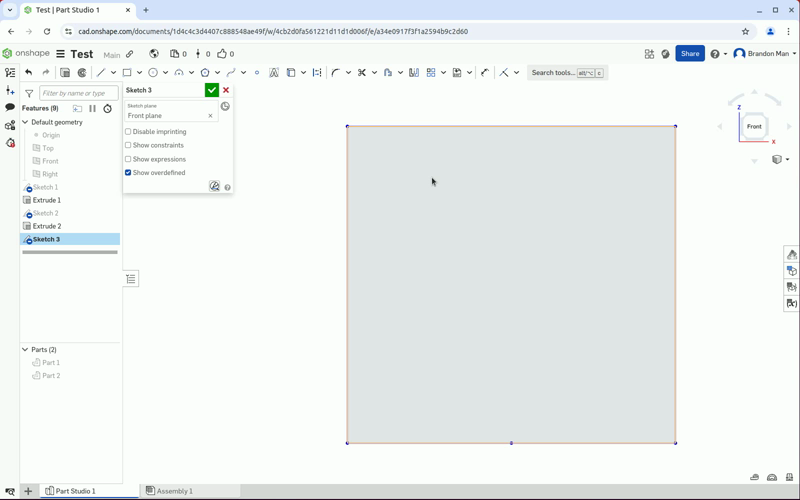
scroll(-6)
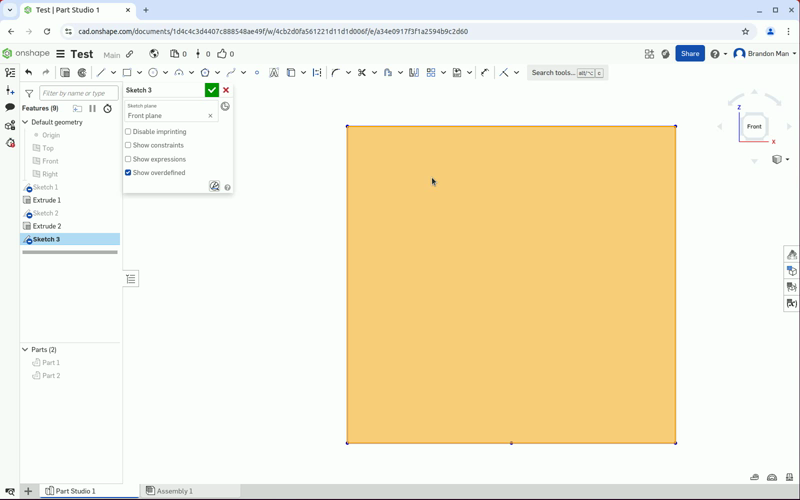
scroll(-6)
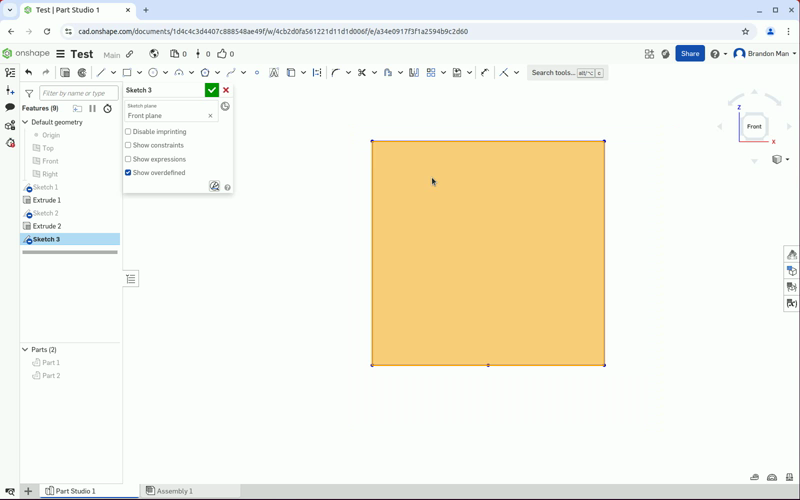
scroll(-6)
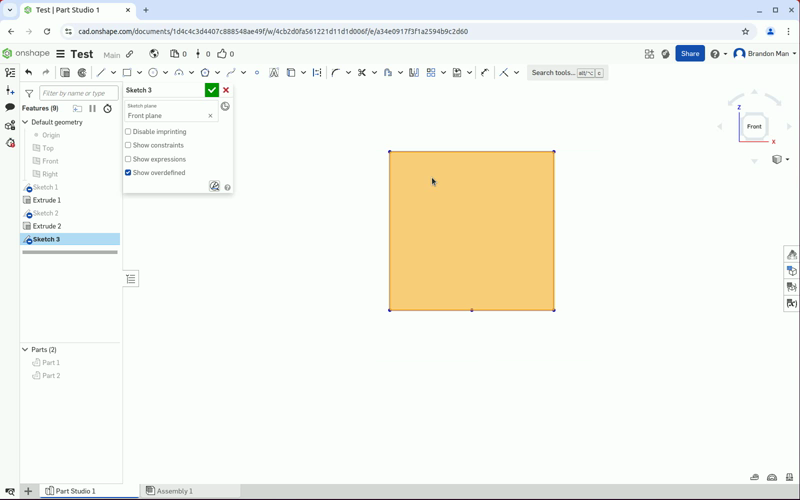
scroll(-6)
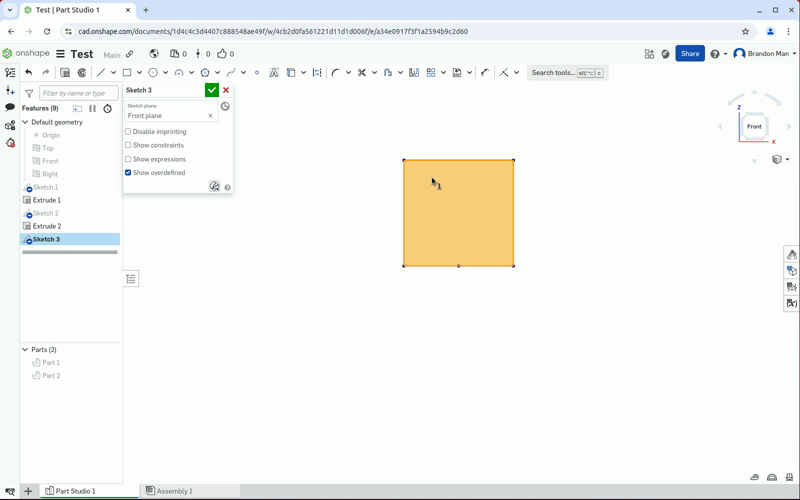
scroll(-6)
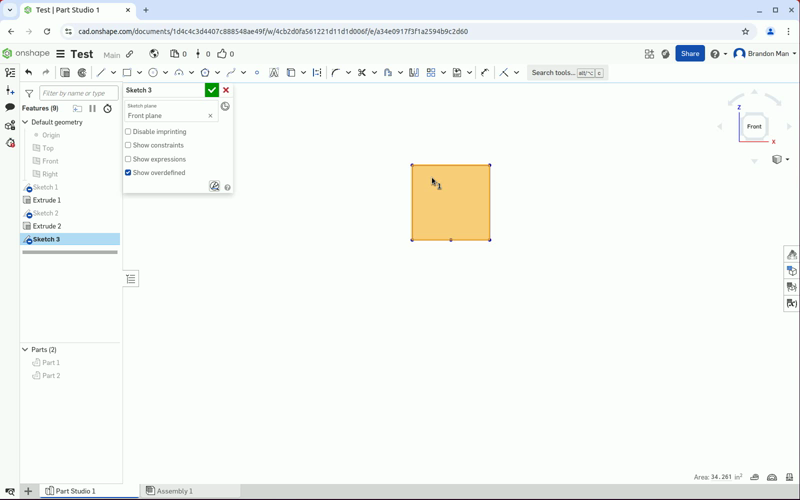
scroll(-6)
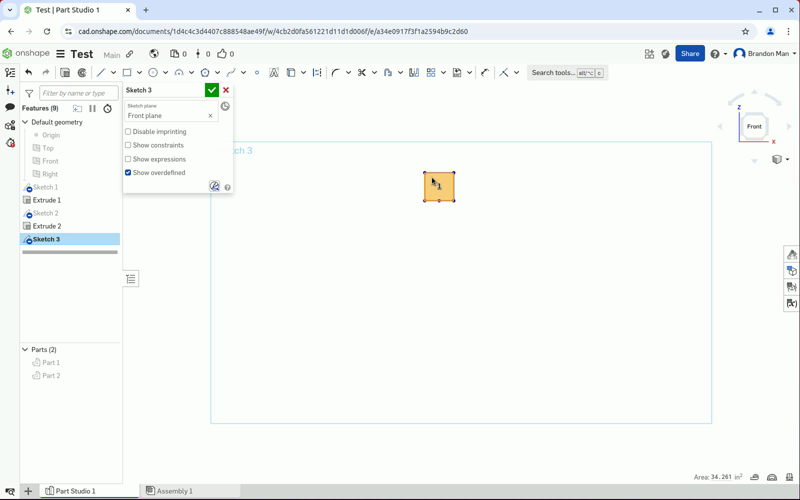
mouse_move(73, 352)
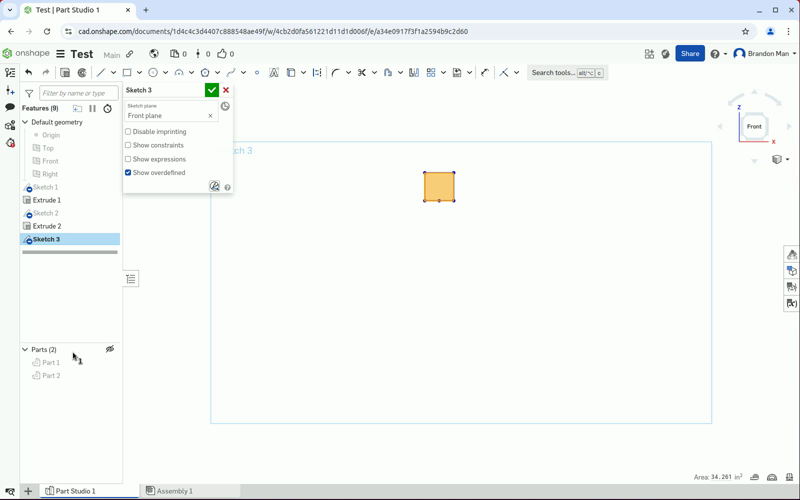
key(shift+y)
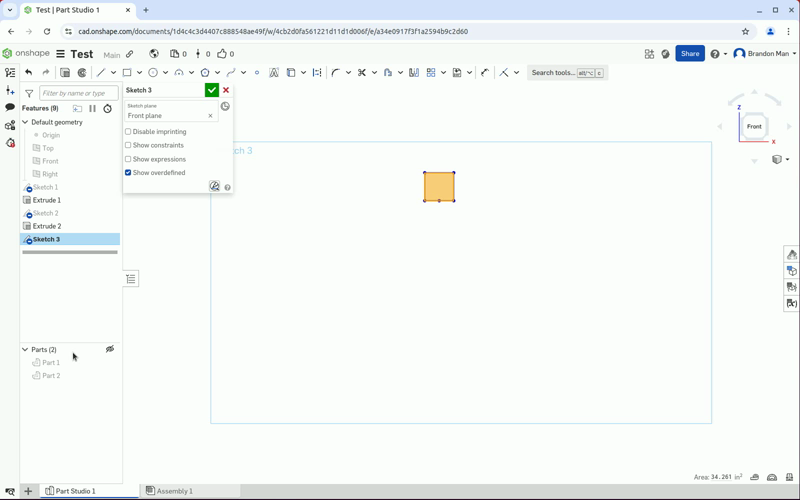
key(shift+e)
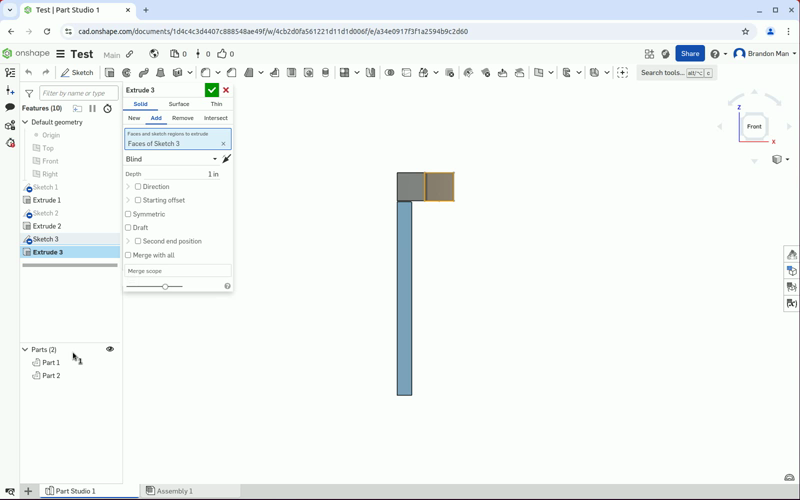
mouse_move(143, 106)
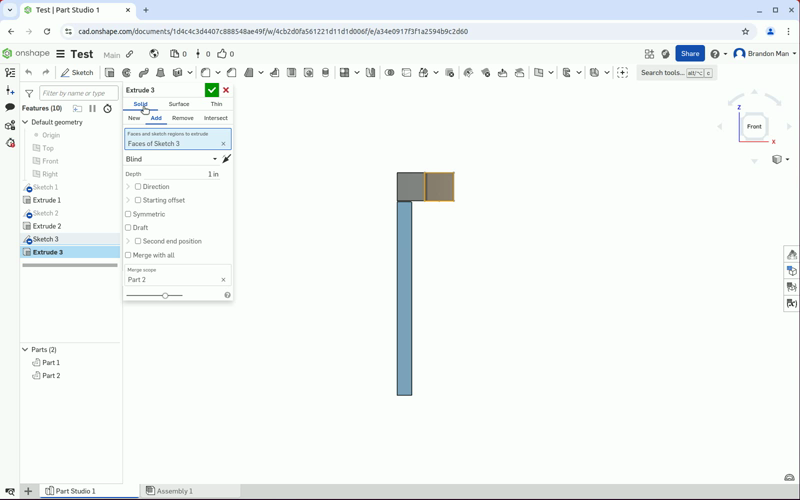
click(143, 106)
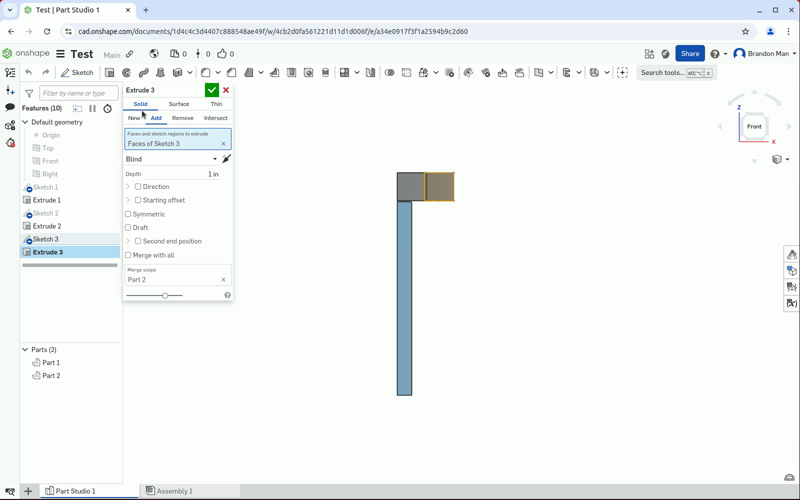
mouse_move(137, 120)
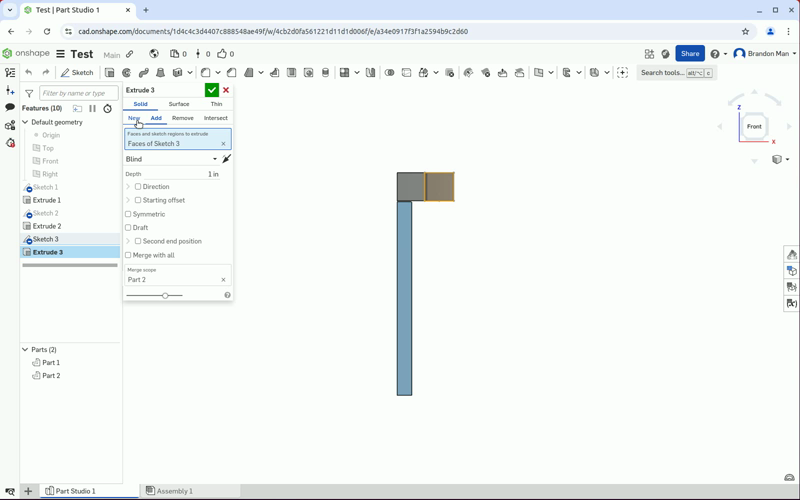
click(137, 120)
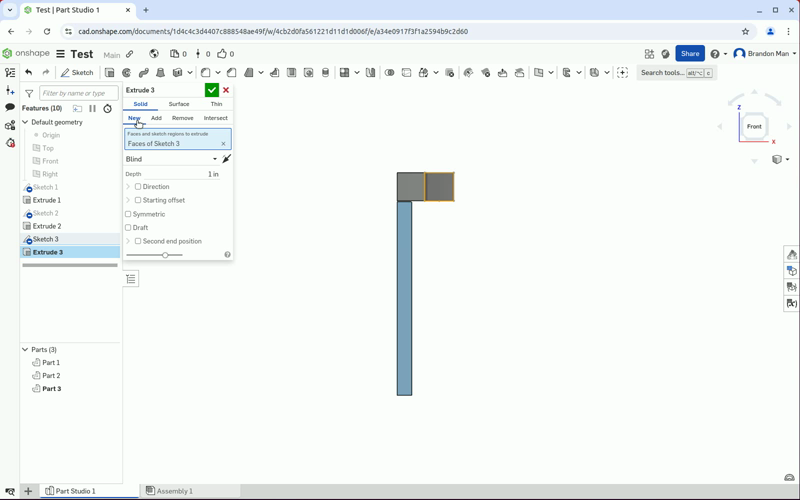
key(tab, 4)
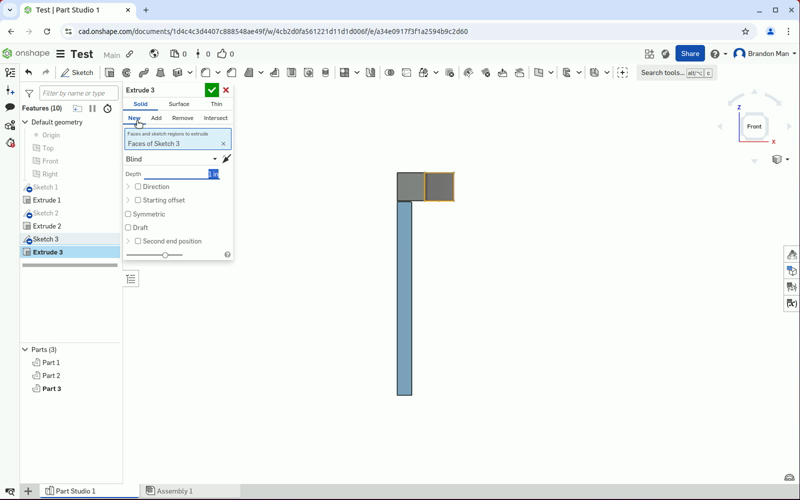
text(11.313)
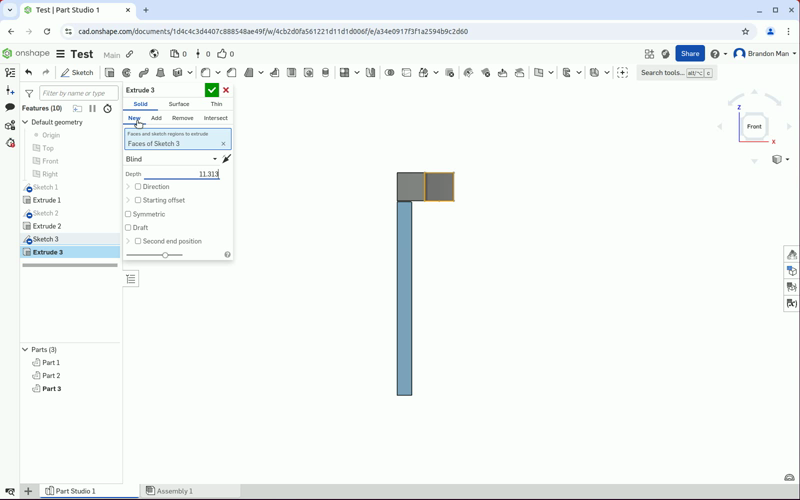
key(enter)
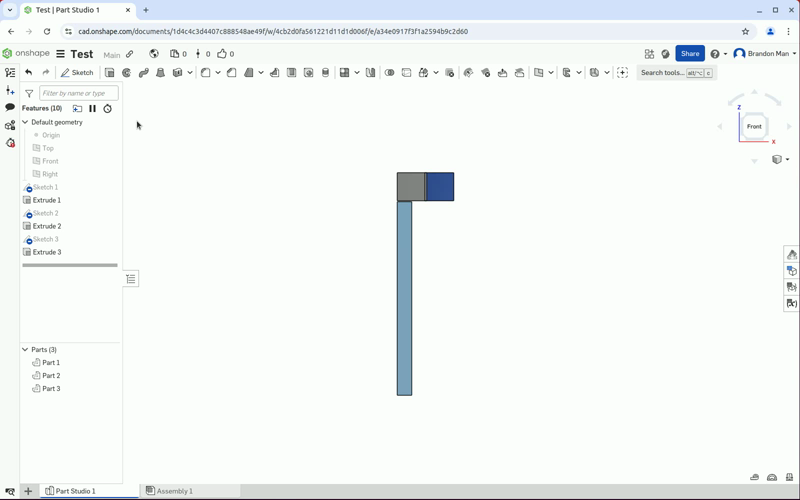
key(shift+h)
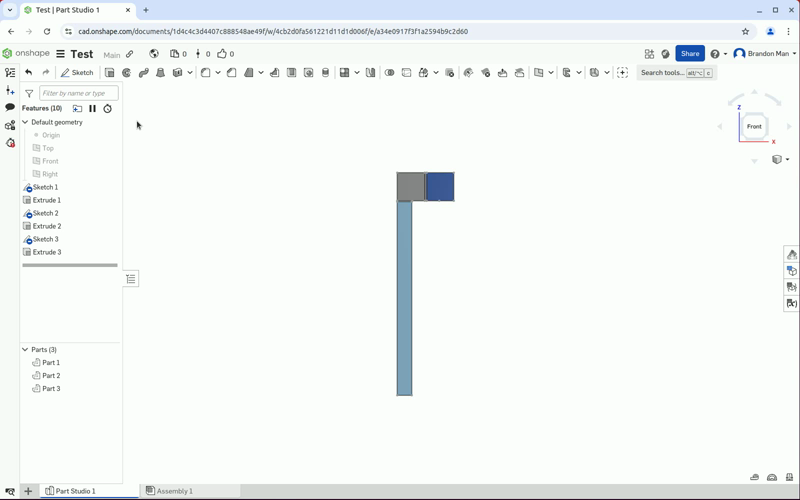
key(shift+h)
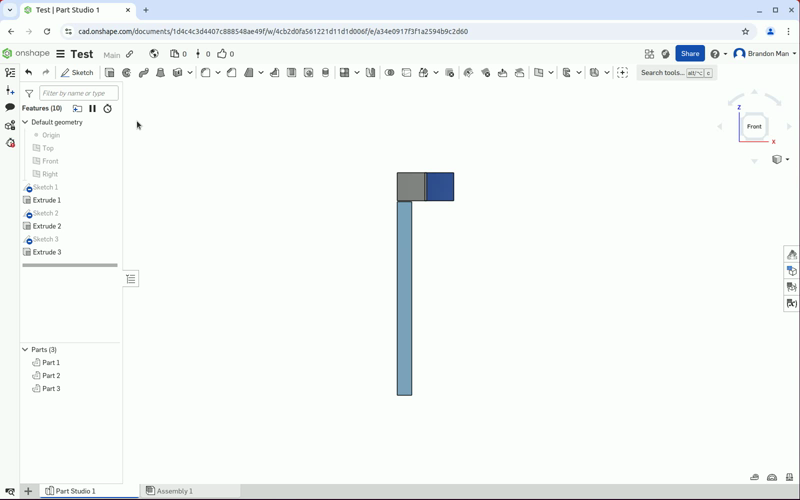
mouse_move(73, 189)
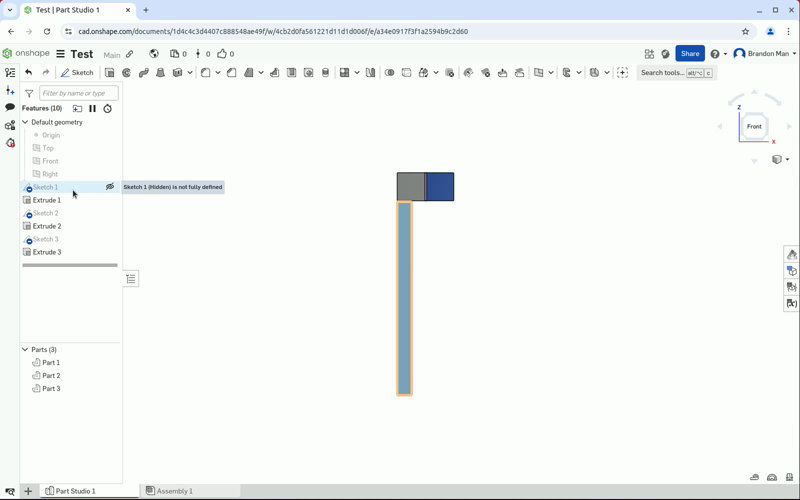
click(73, 189)
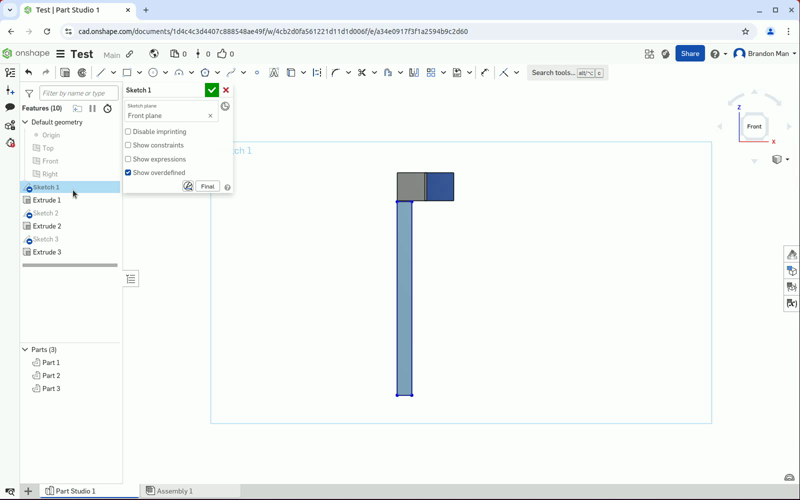
mouse_move(229, 92)
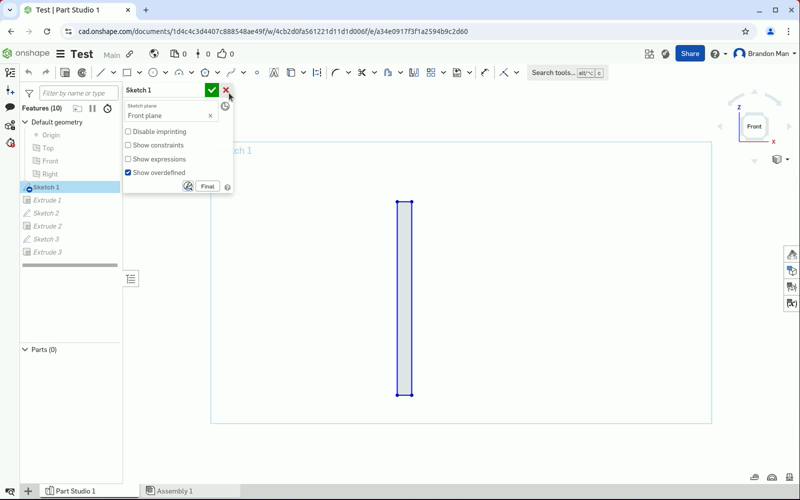
click(229, 92)
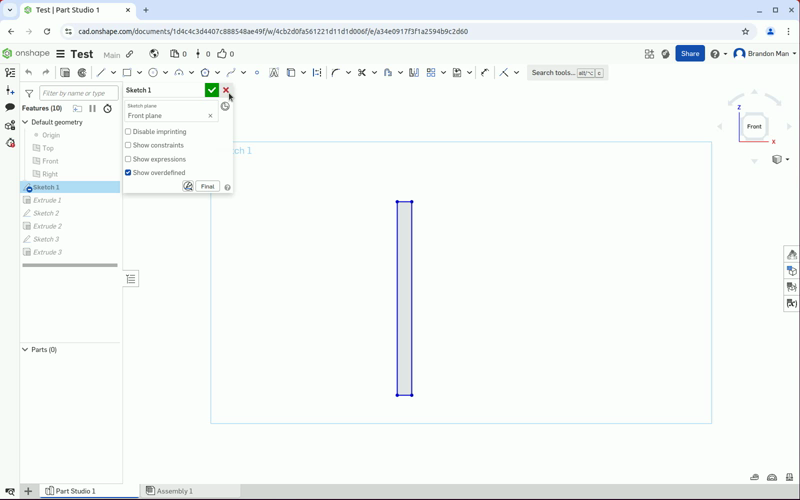
key(shift+s)
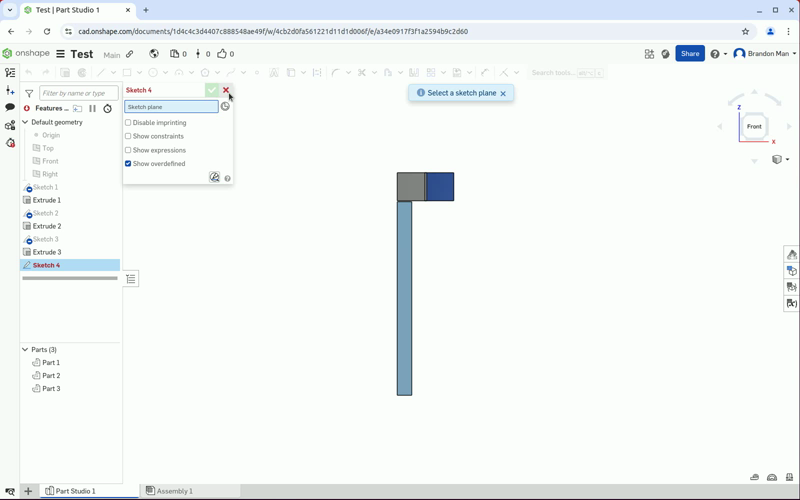
mouse_move(73, 163)
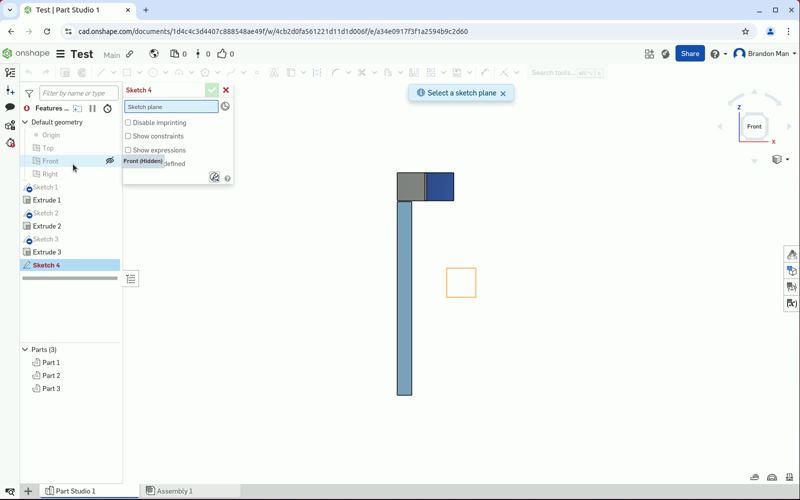
click(73, 163)
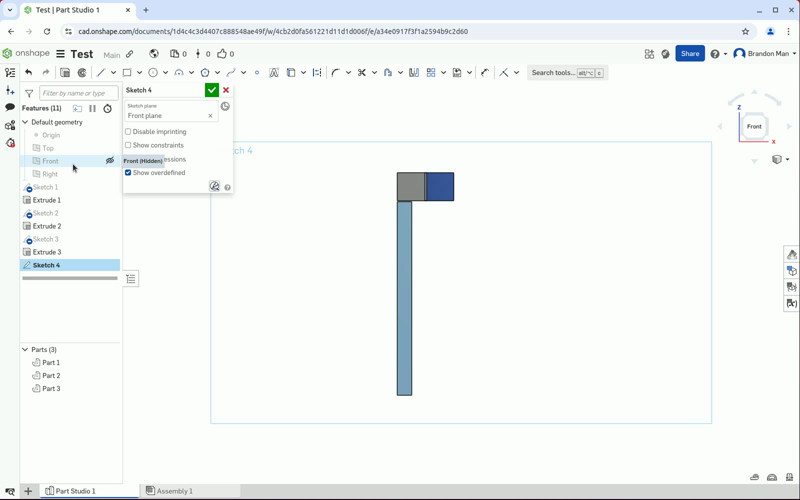
mouse_move(73, 352)
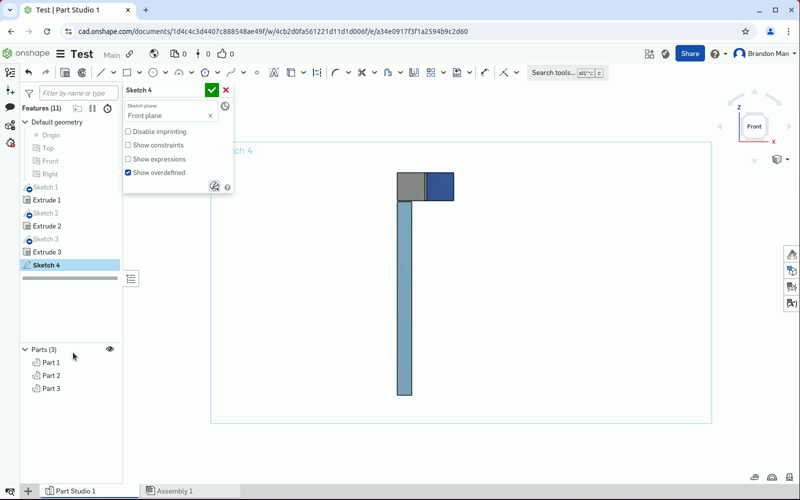
key(y)
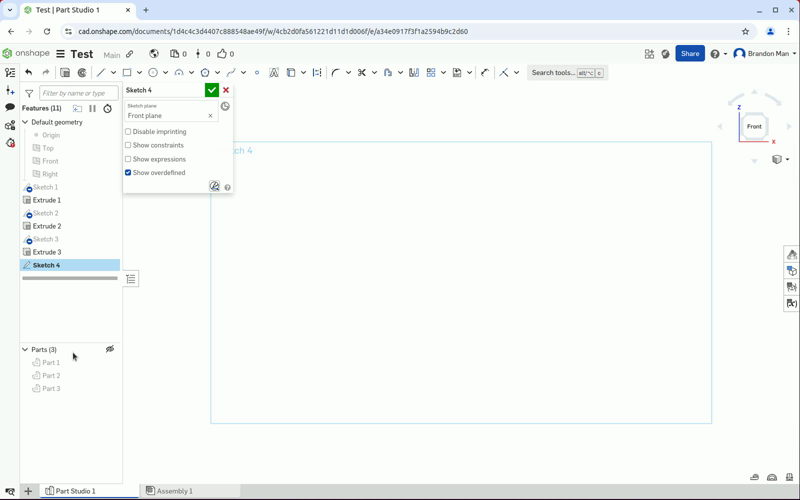
key(l)
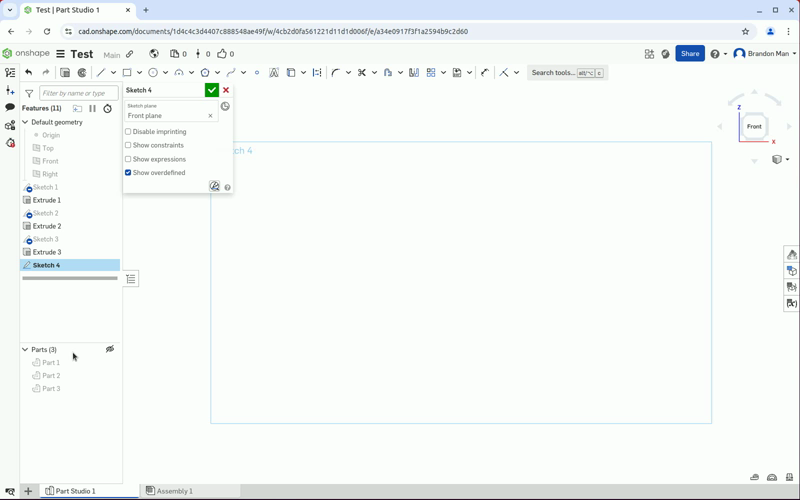
key_down(shift)
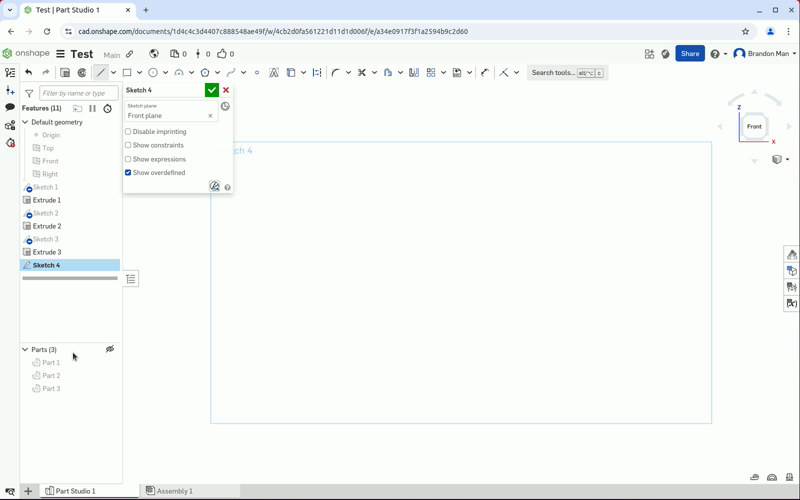
mouse_move(438, 282)
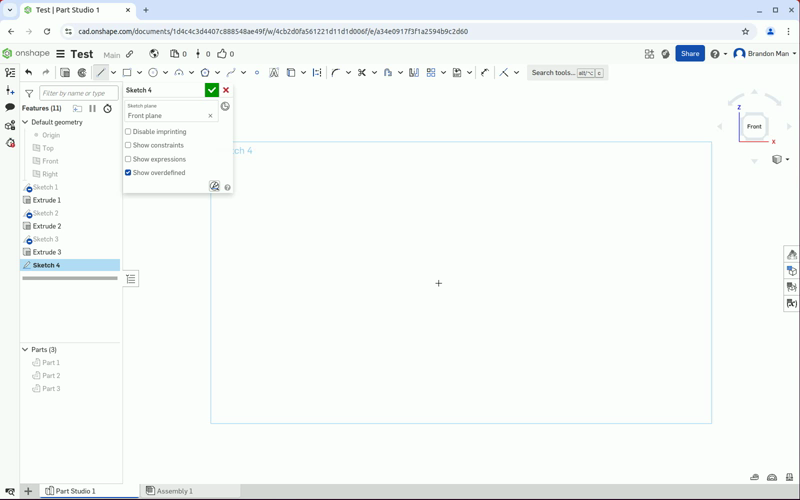
click(438, 282)
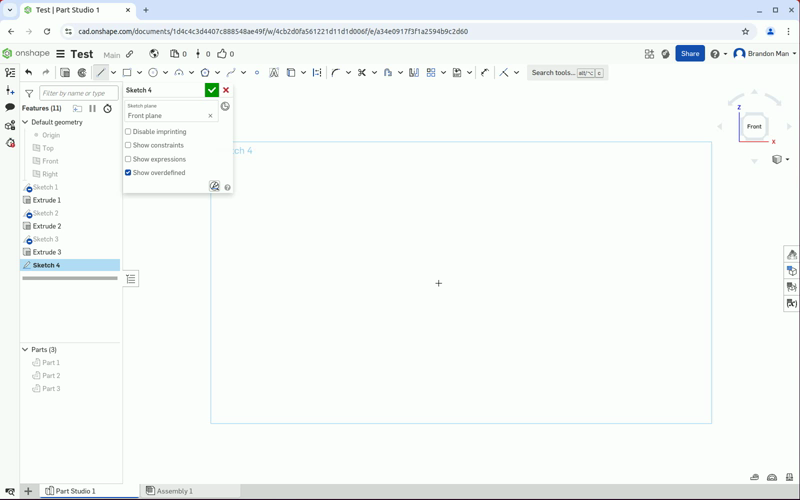
key_up(shift)
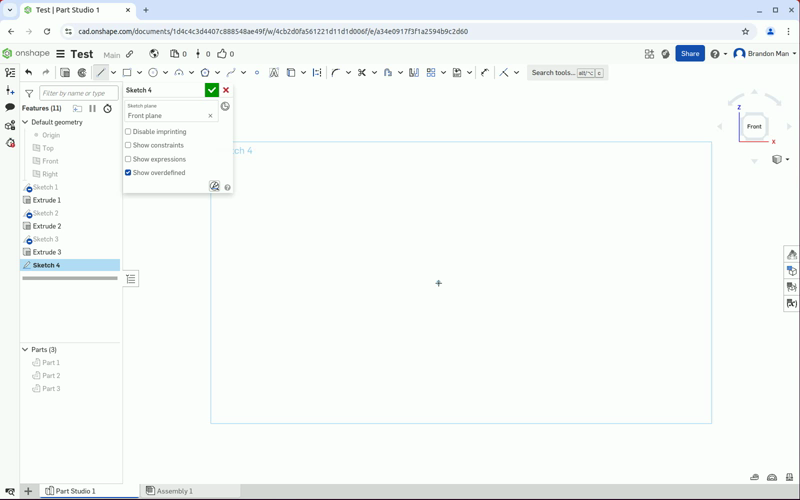
key_down(shift)
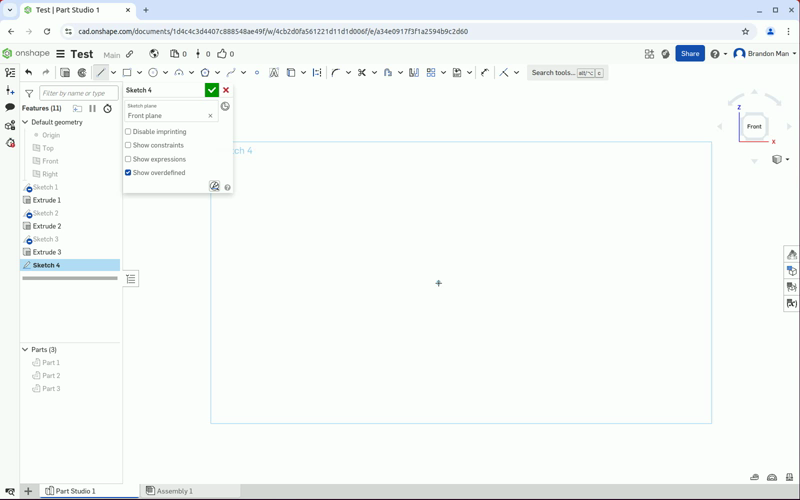
mouse_move(468, 282)
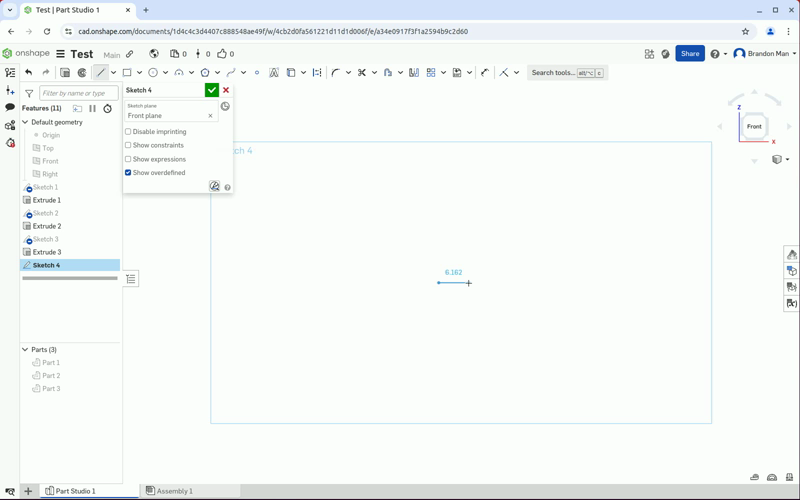
mouse_move(452, 282)
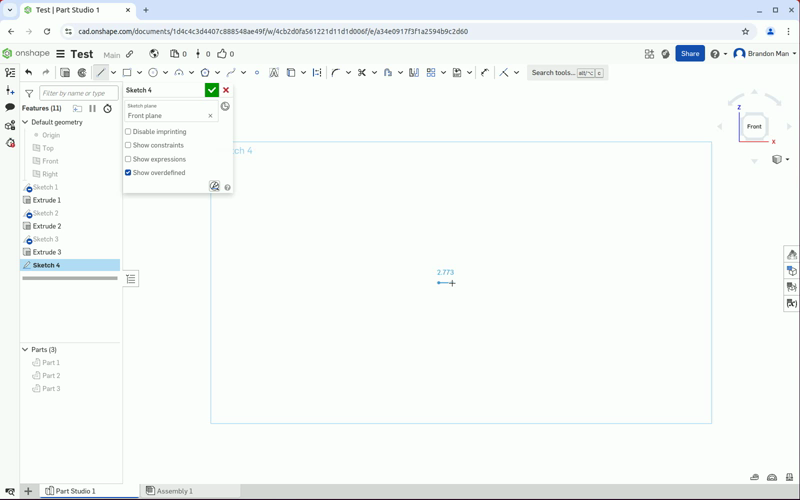
click(452, 282)
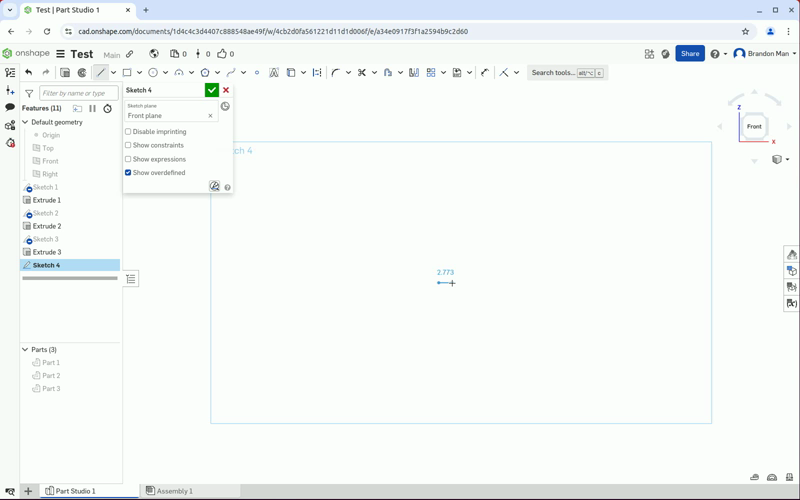
key_up(shift)
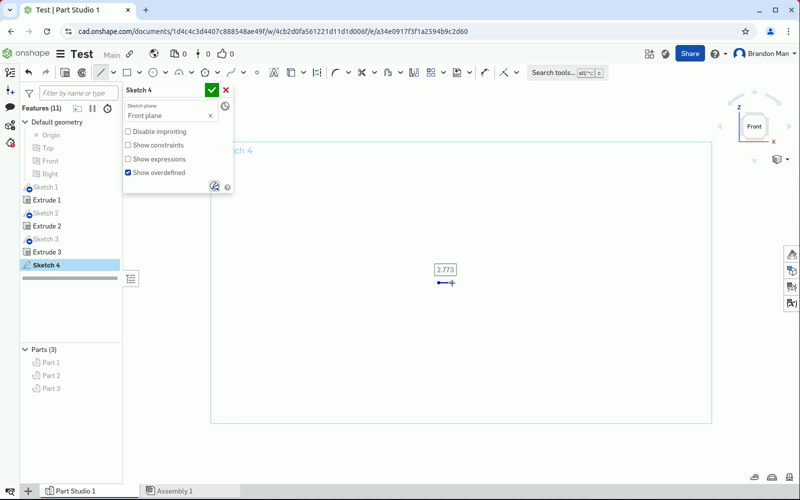
key_down(shift)
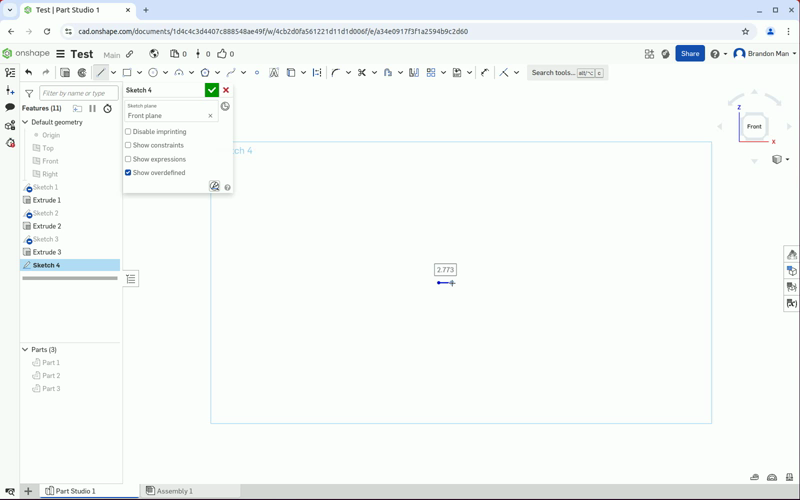
mouse_move(452, 200)
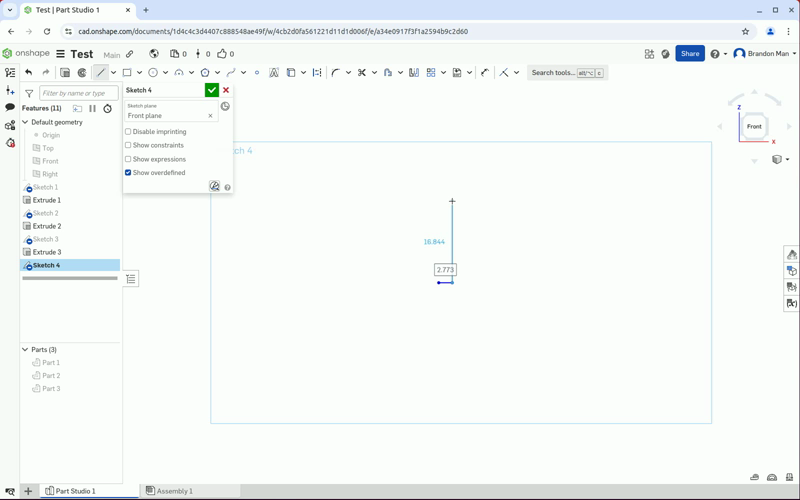
click(452, 200)
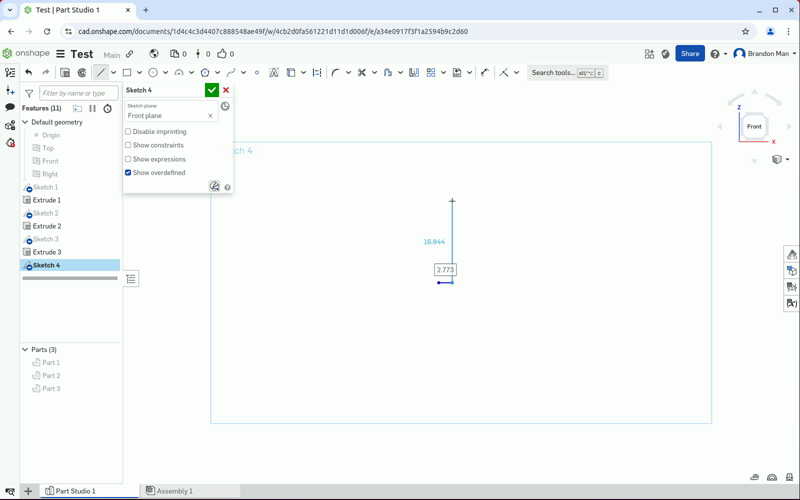
key_up(shift)
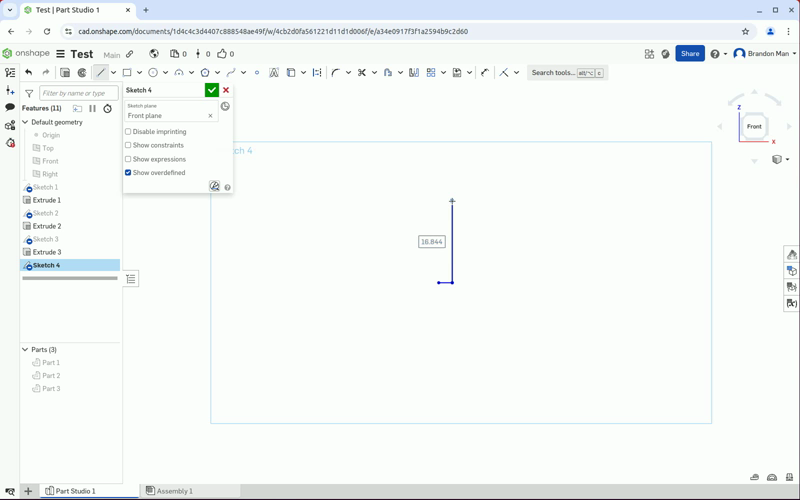
key_down(shift)
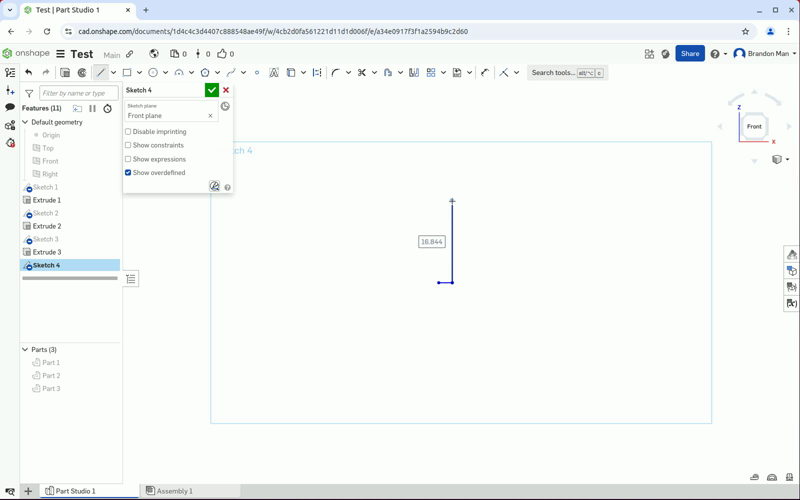
mouse_move(482, 200)
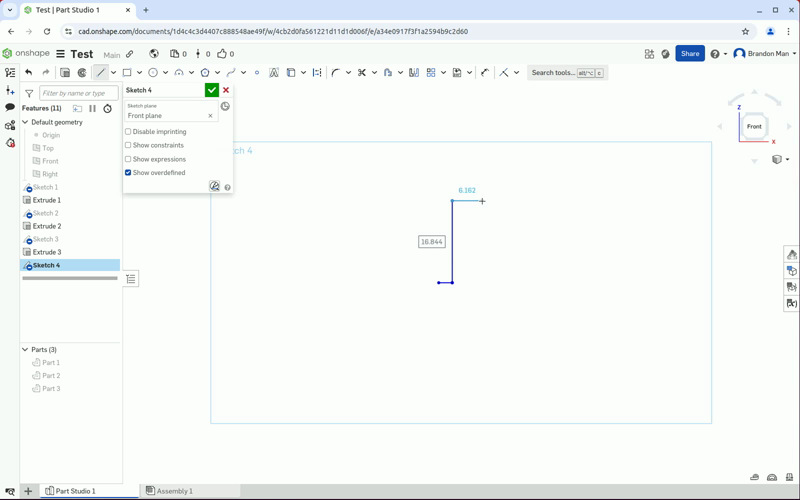
mouse_move(438, 200)
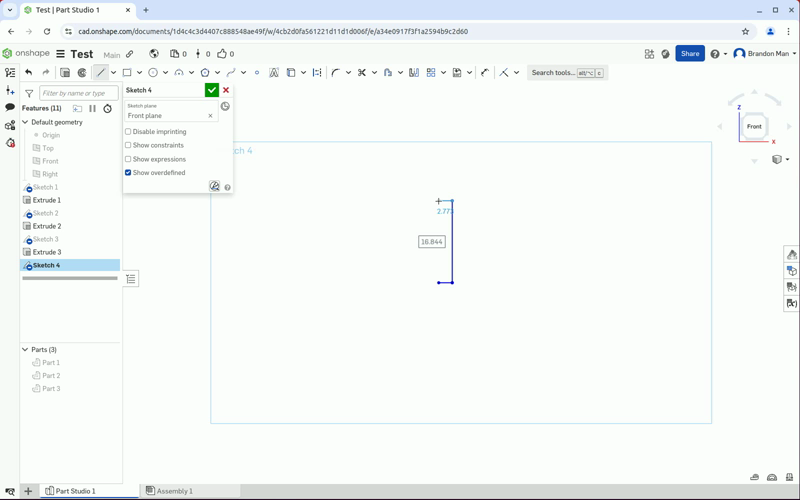
click(438, 200)
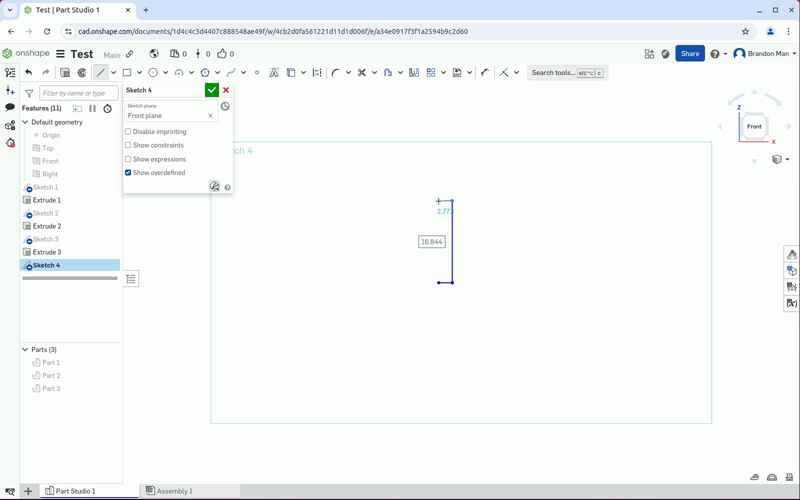
key_up(shift)
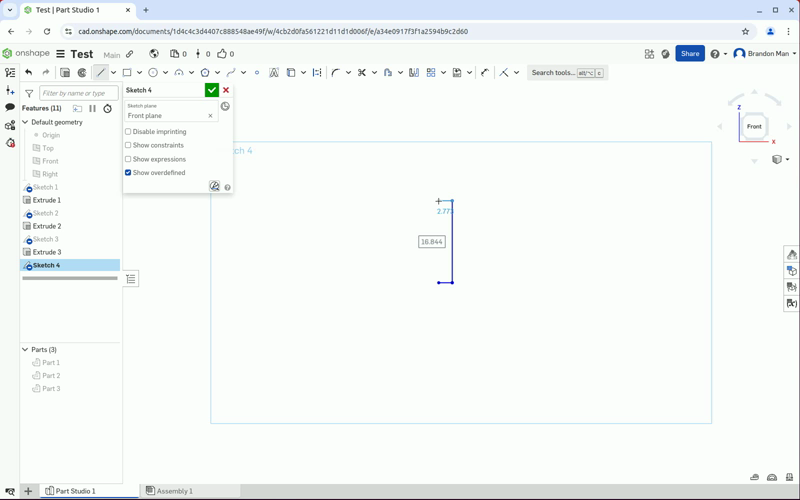
key_down(shift)
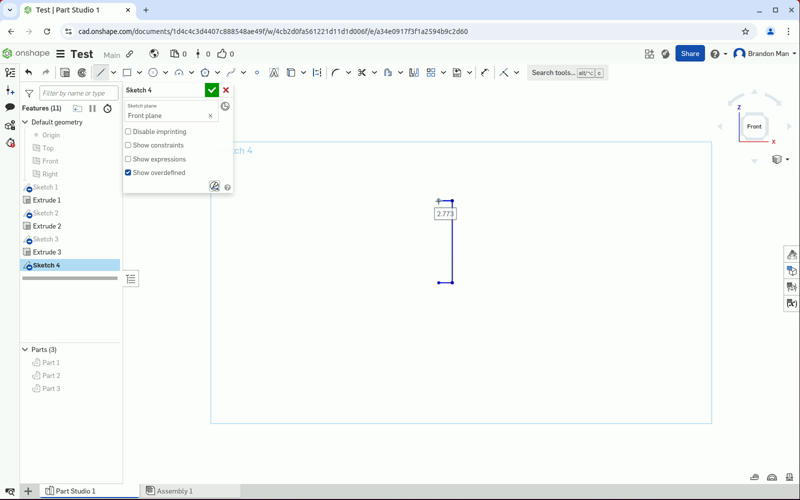
mouse_move(438, 282)
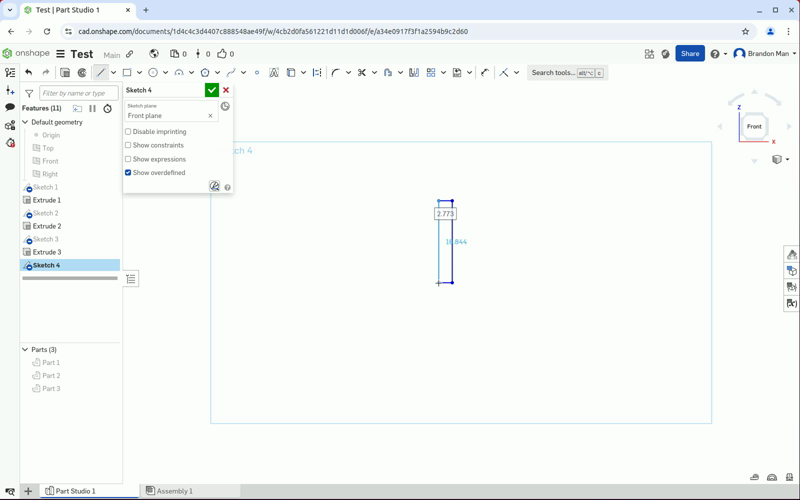
key_up(shift)
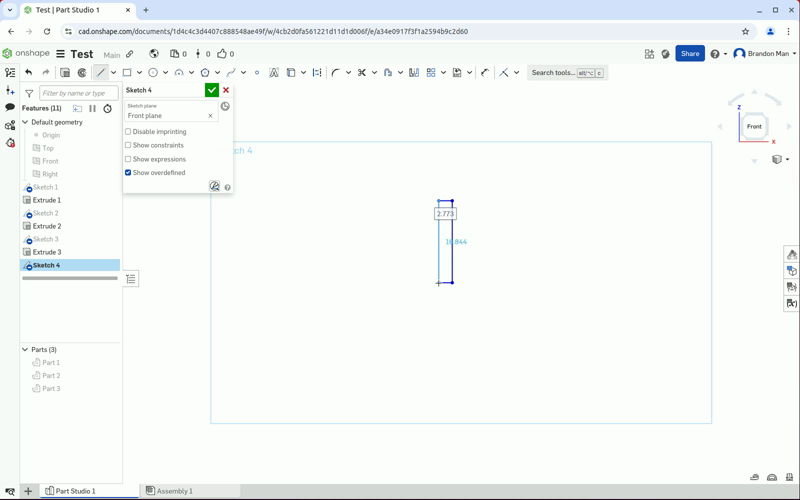
click(438, 282)
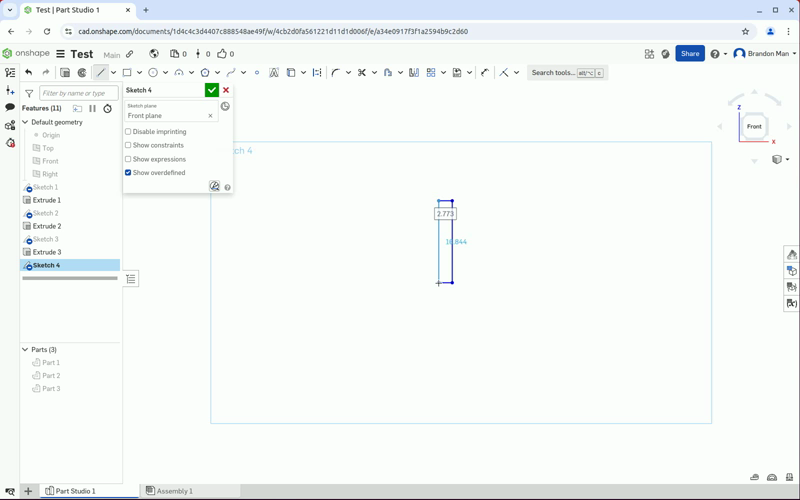
key(esc)
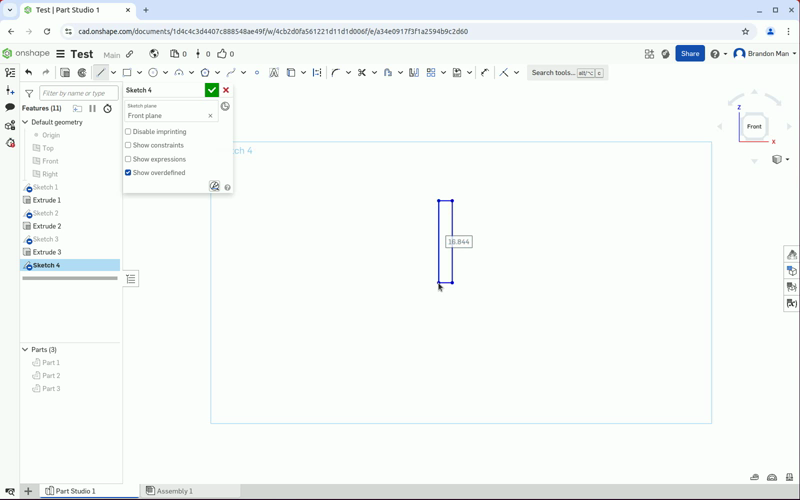
mouse_move(446, 233)
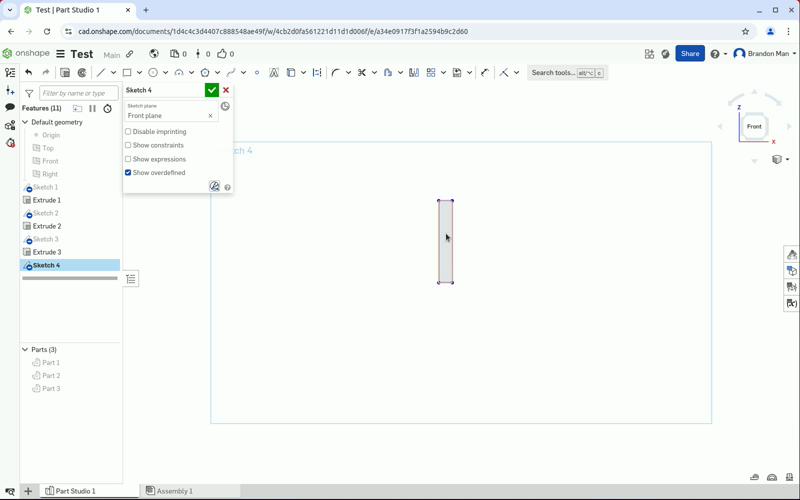
scroll(6)
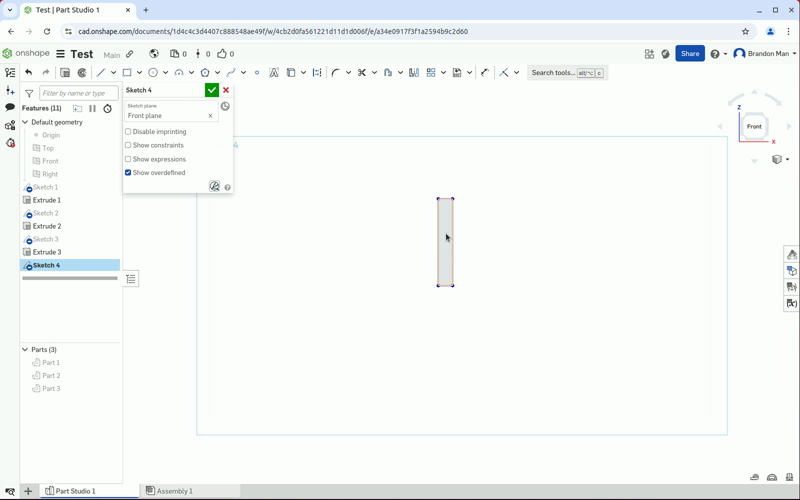
scroll(6)
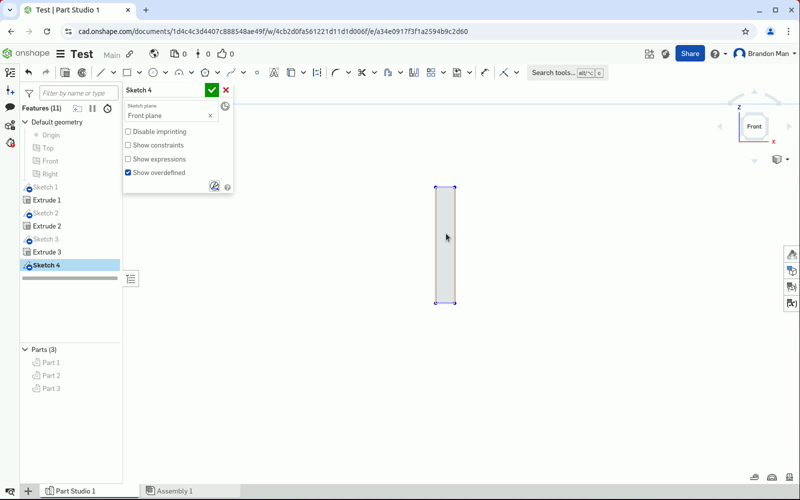
scroll(6)
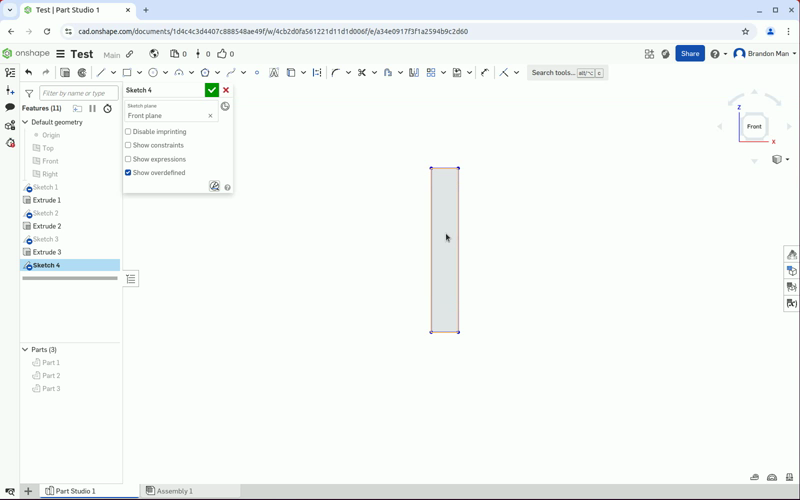
scroll(6)
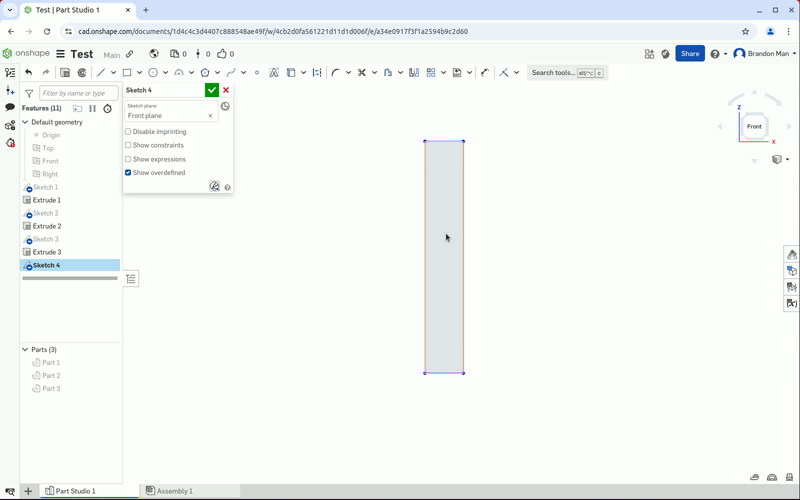
scroll(6)
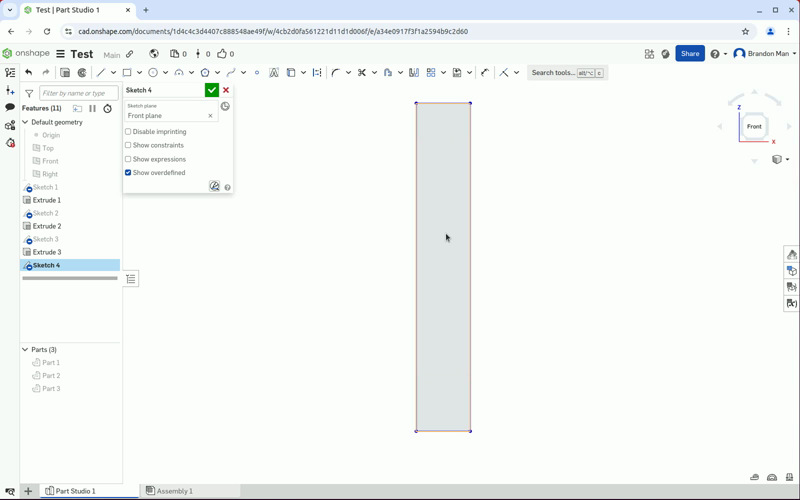
scroll(6)
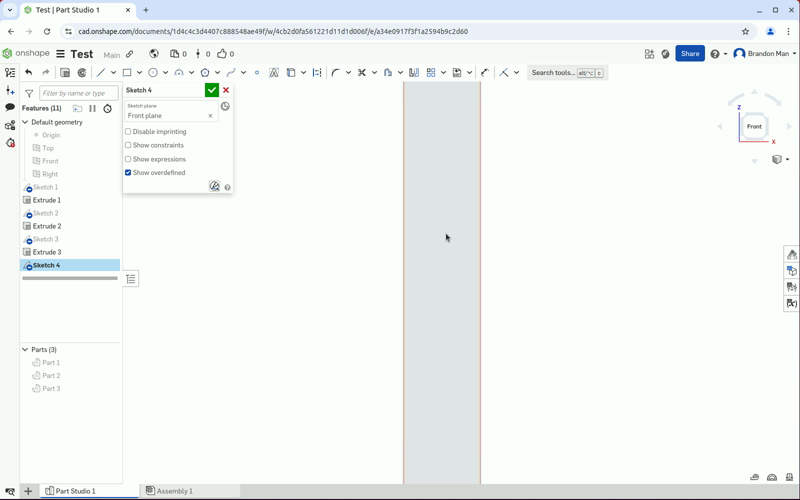
scroll(6)
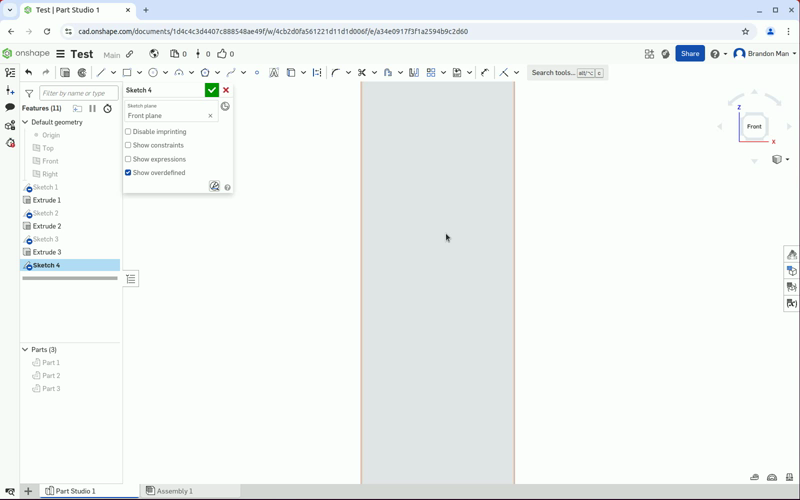
click(446, 233)
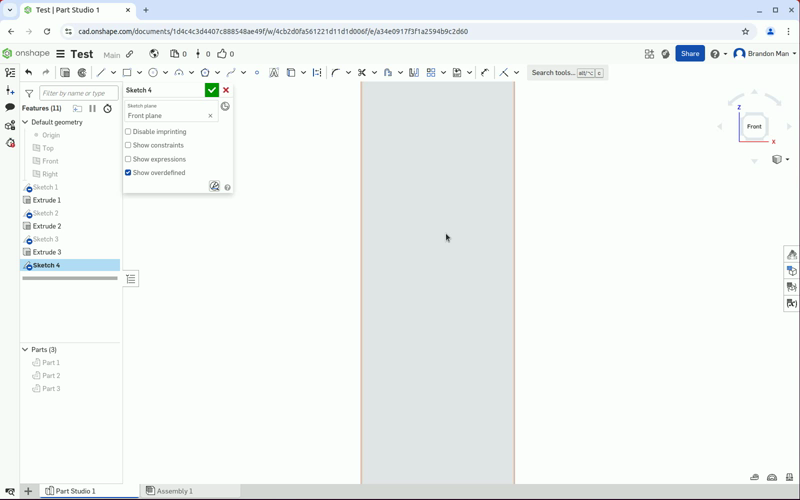
scroll(-6)
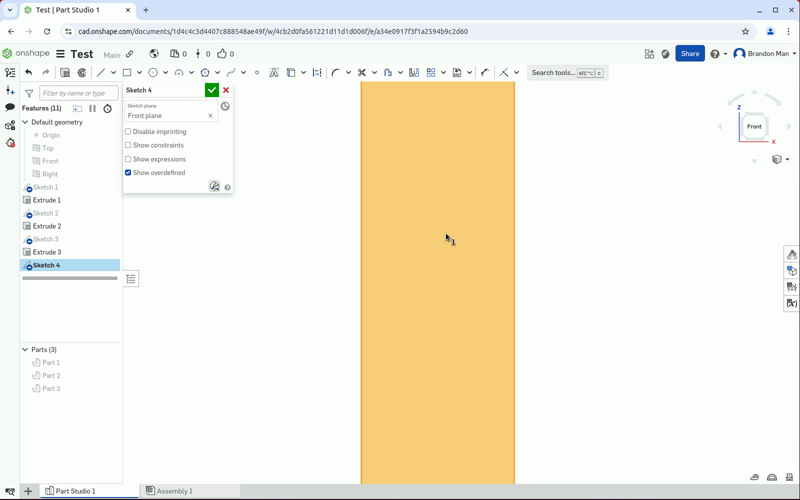
scroll(-6)
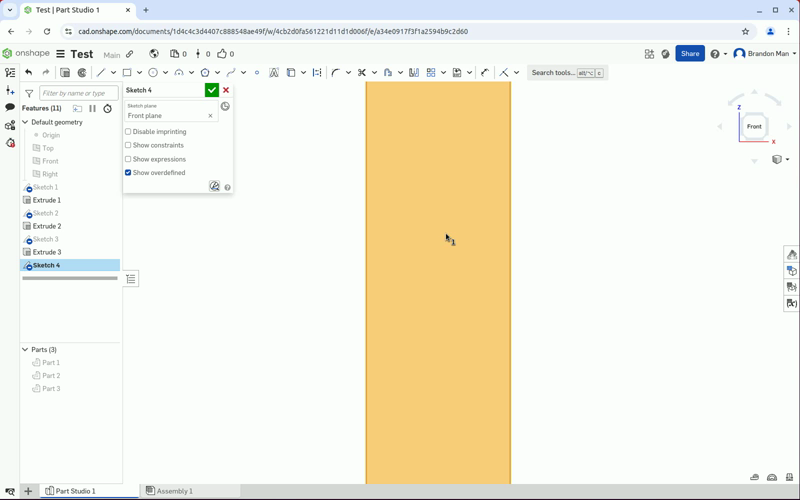
scroll(-6)
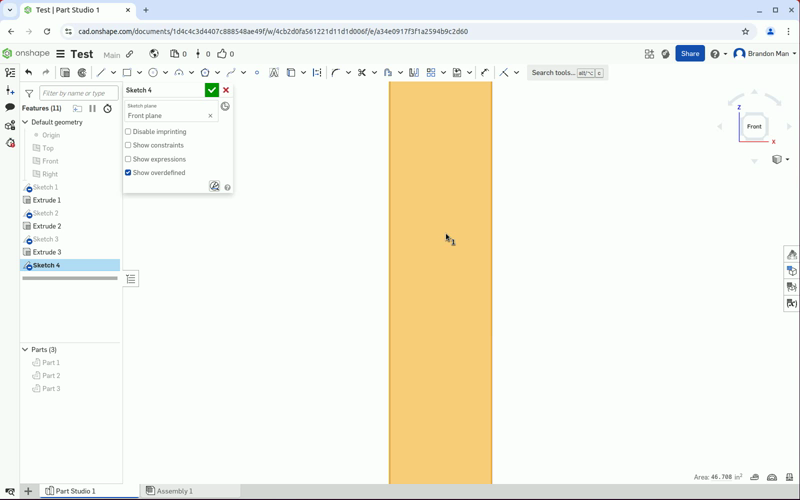
scroll(-6)
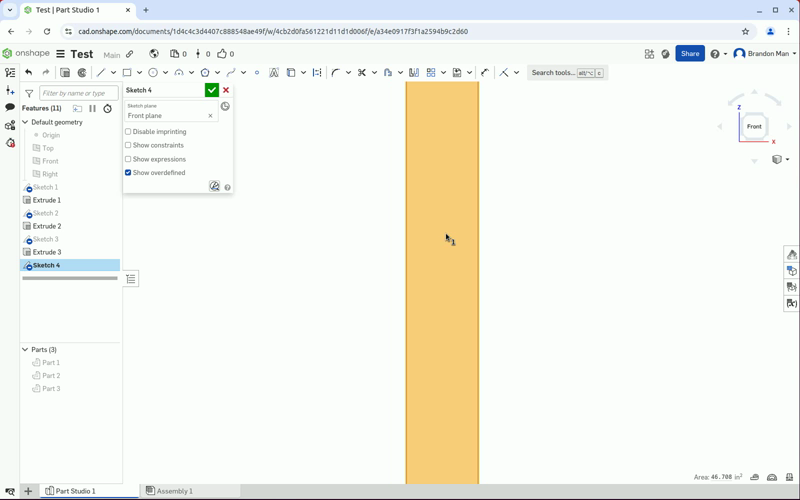
scroll(-6)
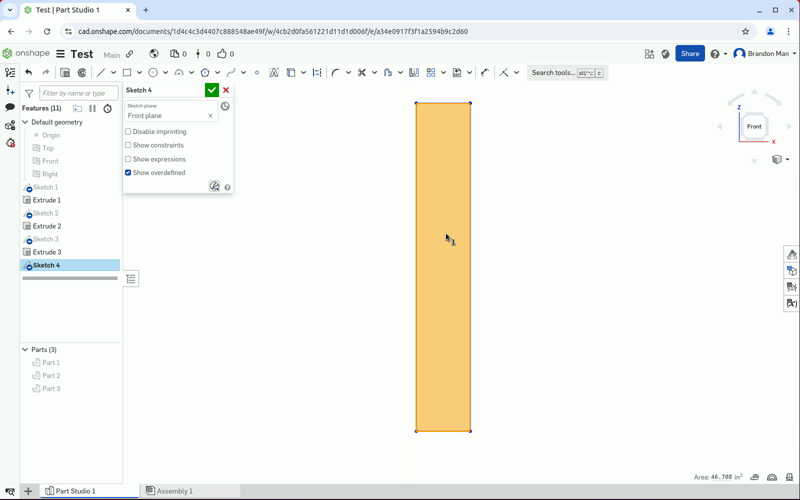
scroll(-6)
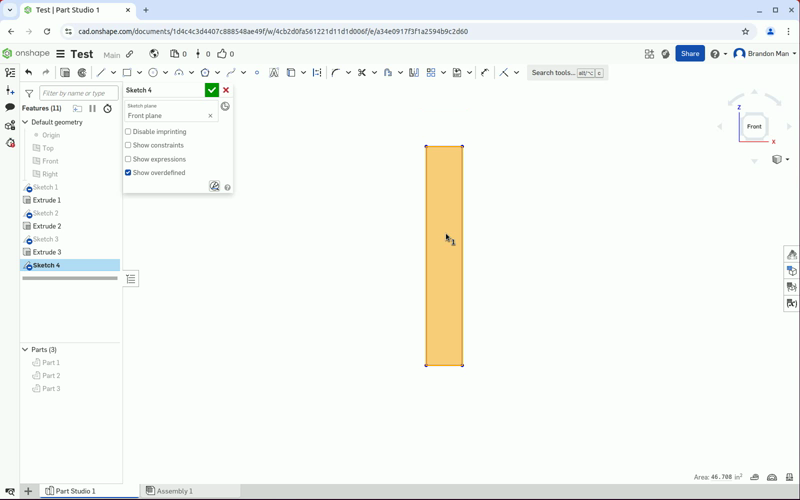
scroll(-6)
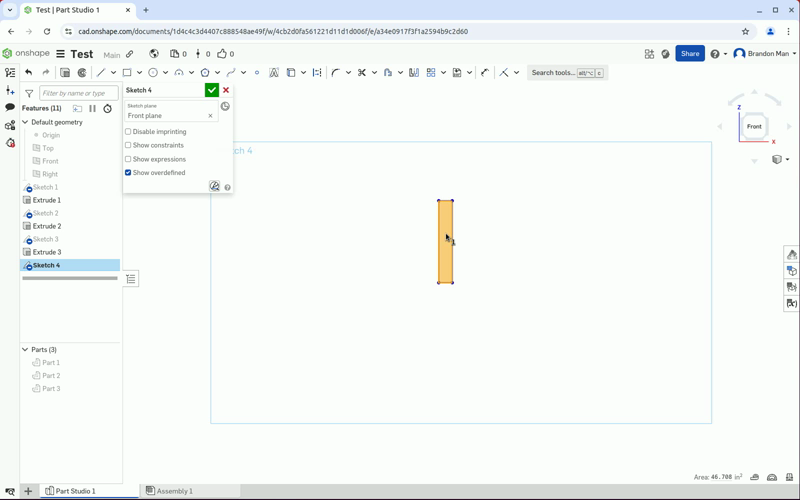
mouse_move(73, 352)
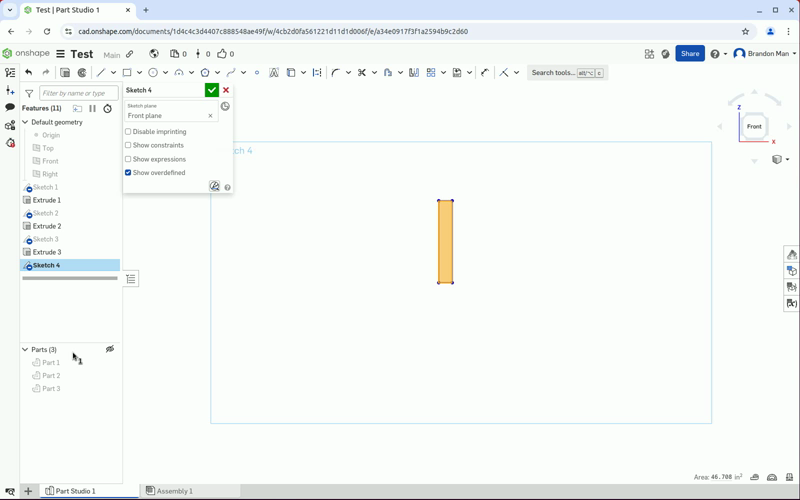
key(shift+y)
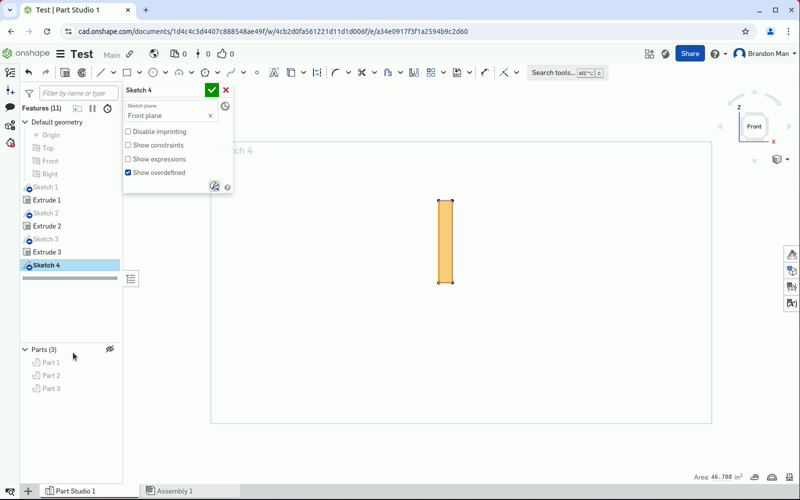
key(shift+e)
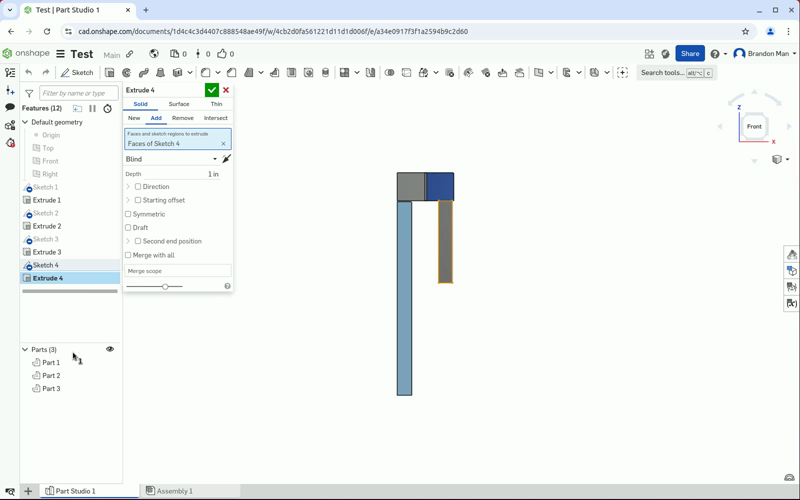
mouse_move(143, 106)
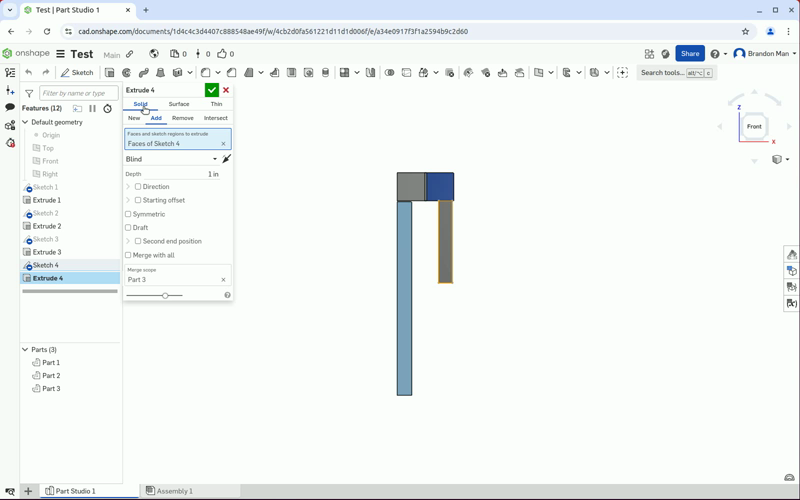
click(143, 106)
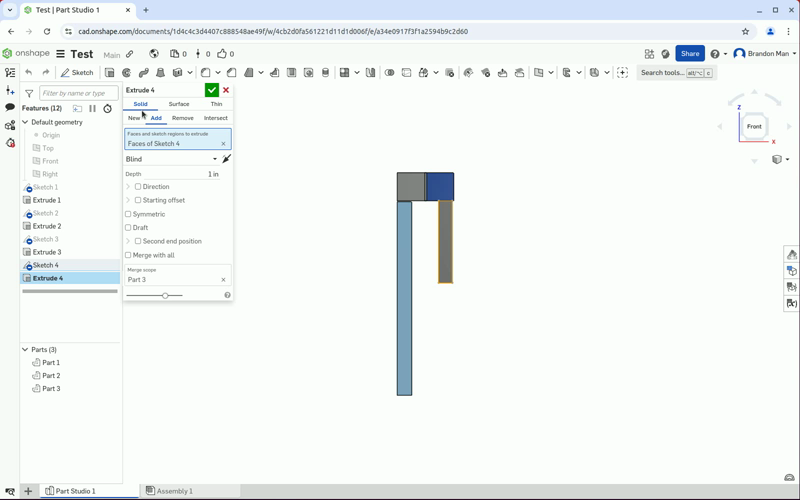
mouse_move(137, 120)
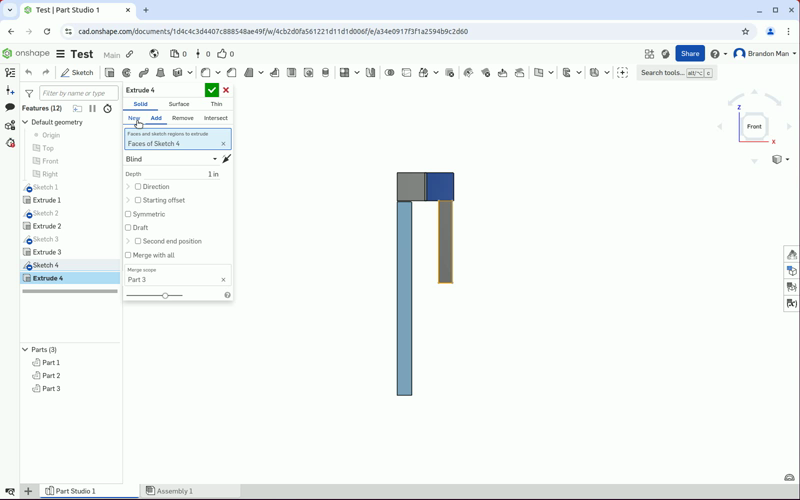
click(137, 120)
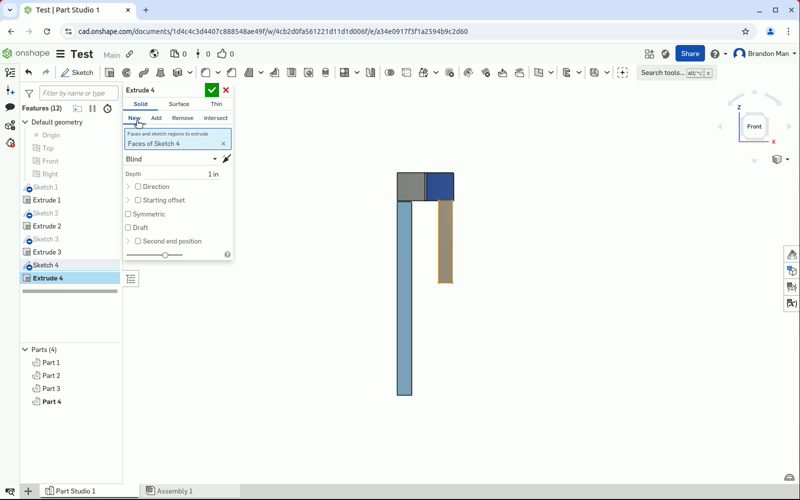
key(tab, 4)
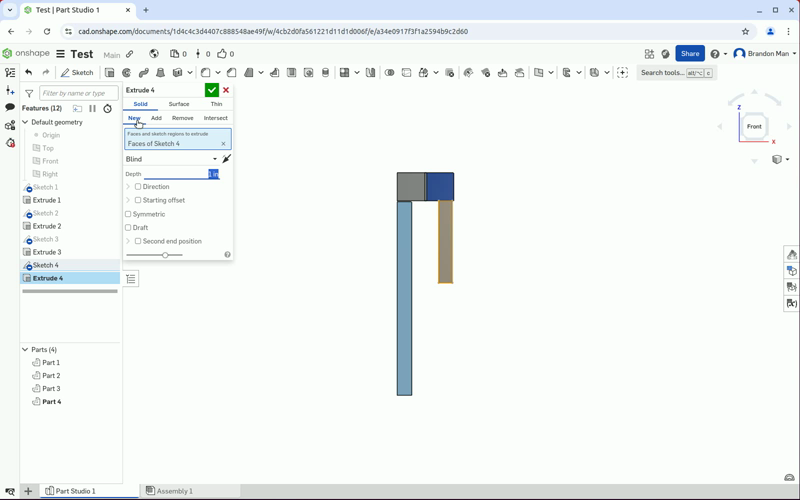
text(11.313)
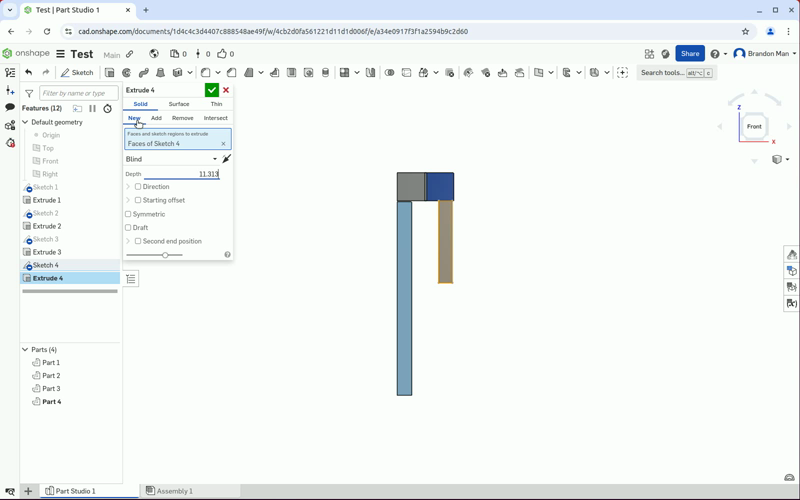
key(enter)
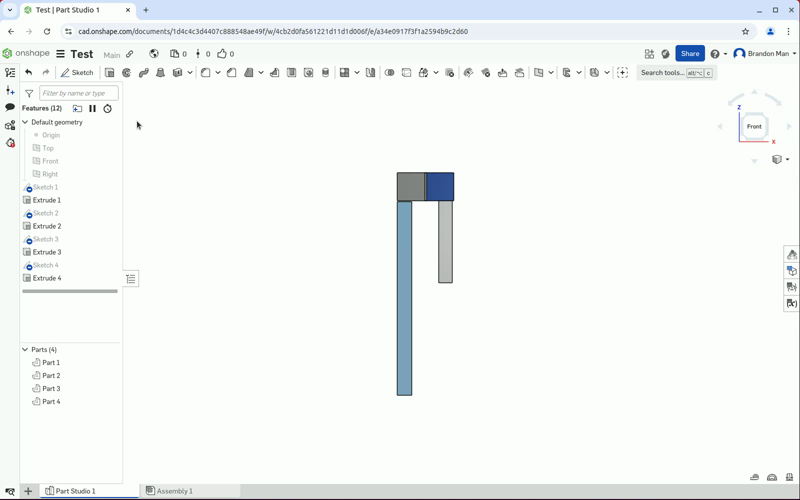
key(shift+h)
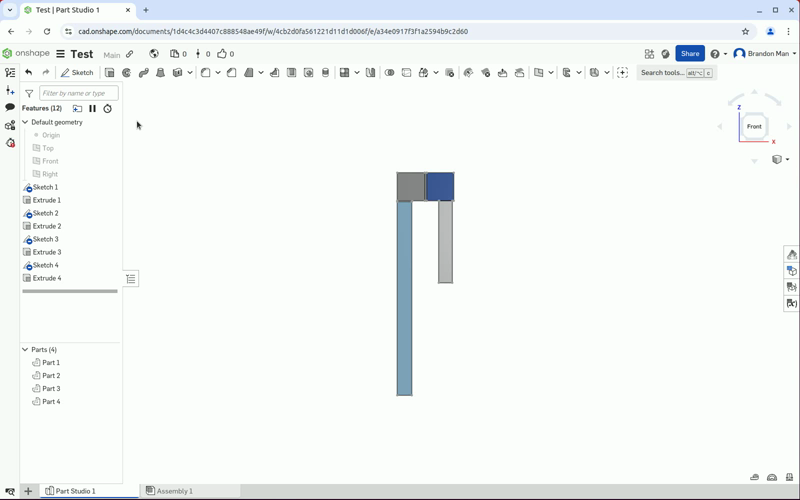
key(shift+h)
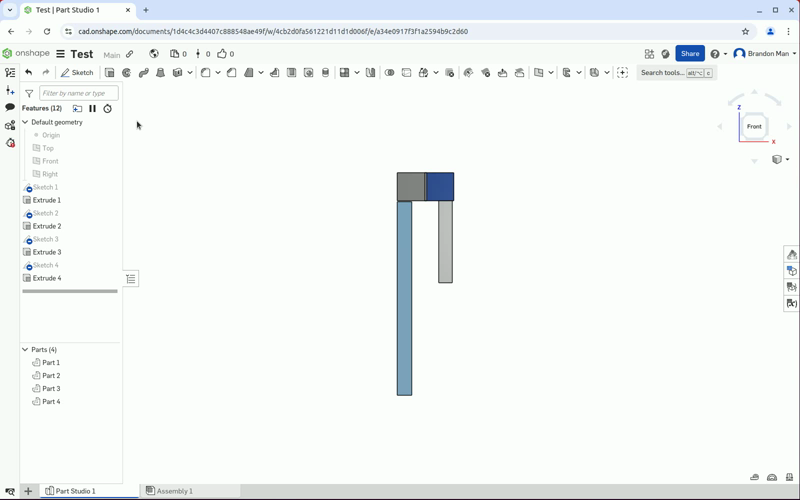
mouse_move(73, 189)
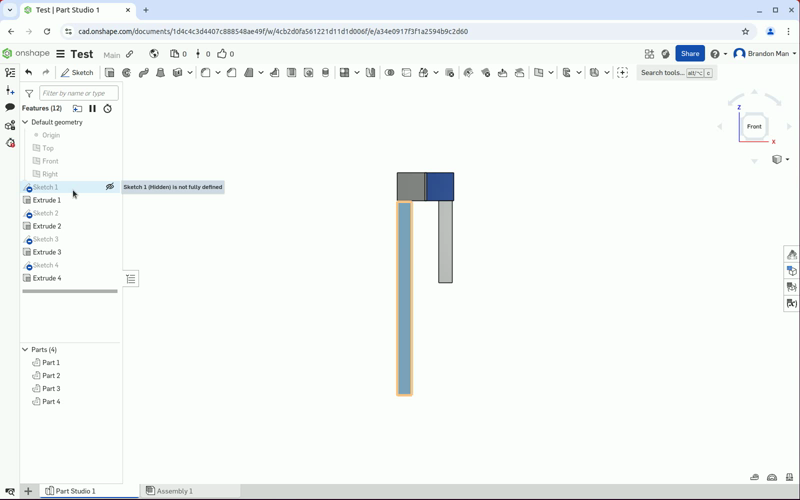
click(73, 189)
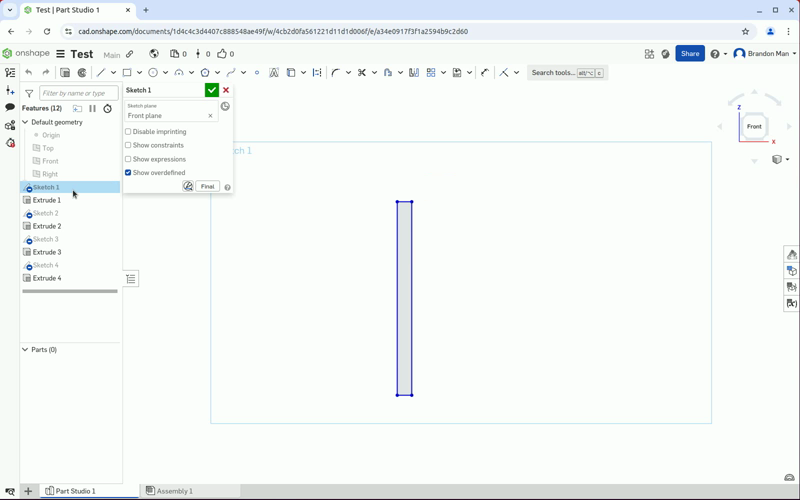
mouse_move(229, 92)
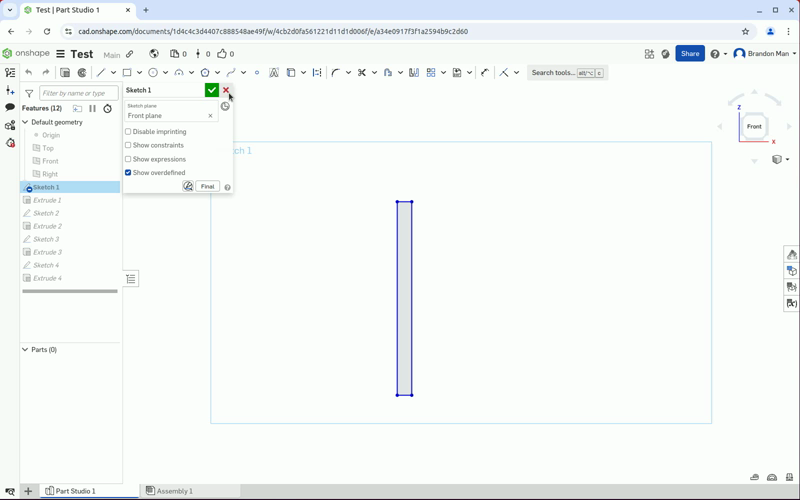
click(229, 92)
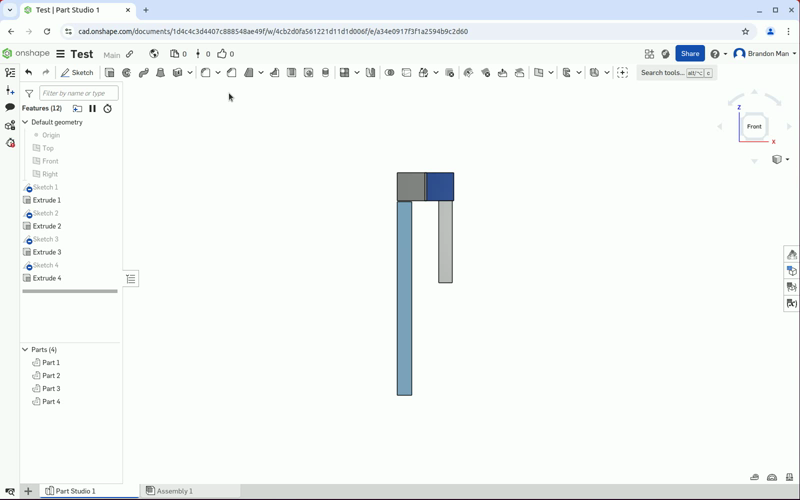
mouse_move(541, 75)
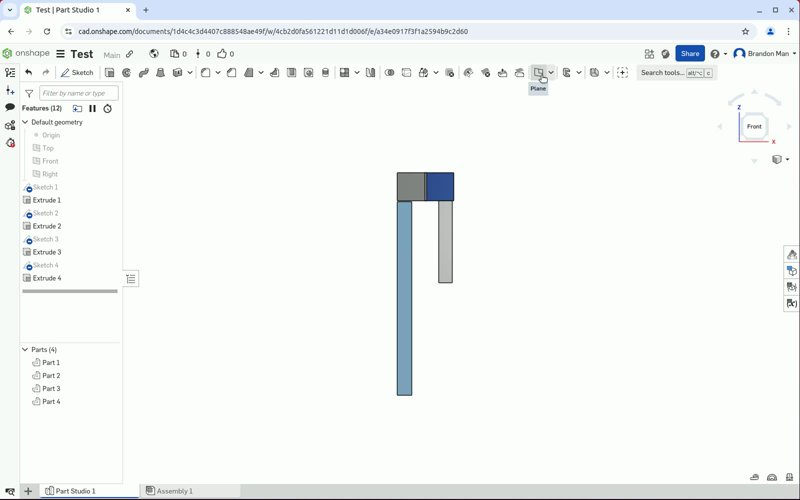
click(541, 75)
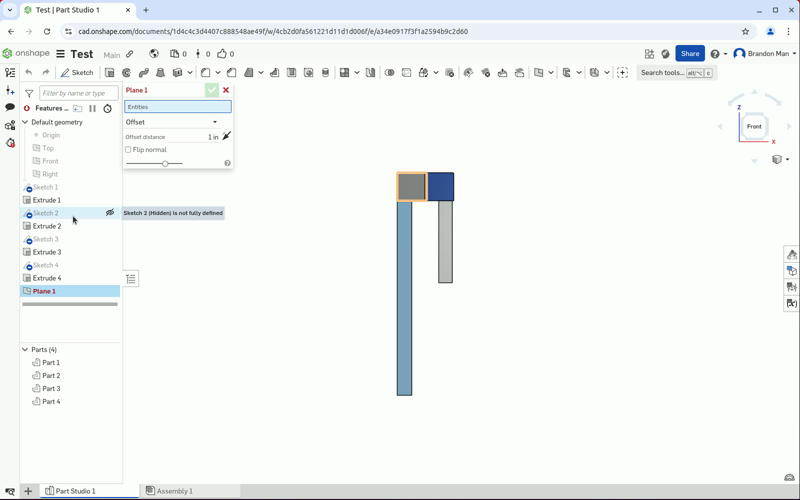
scroll(3)
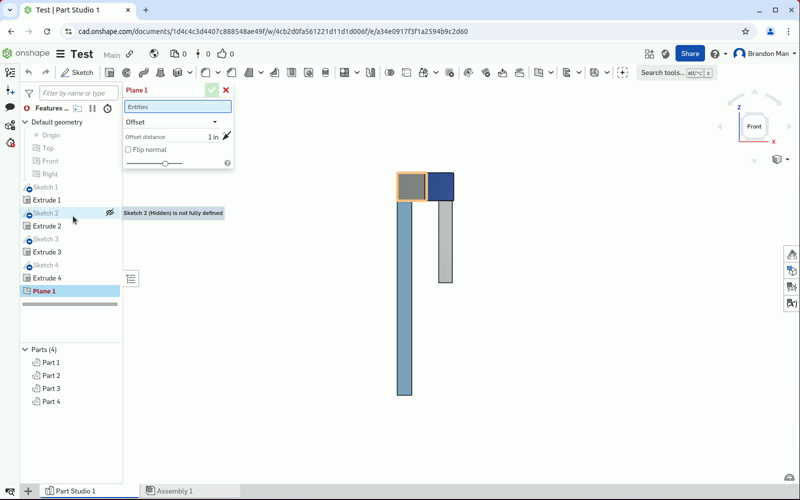
mouse_move(73, 163)
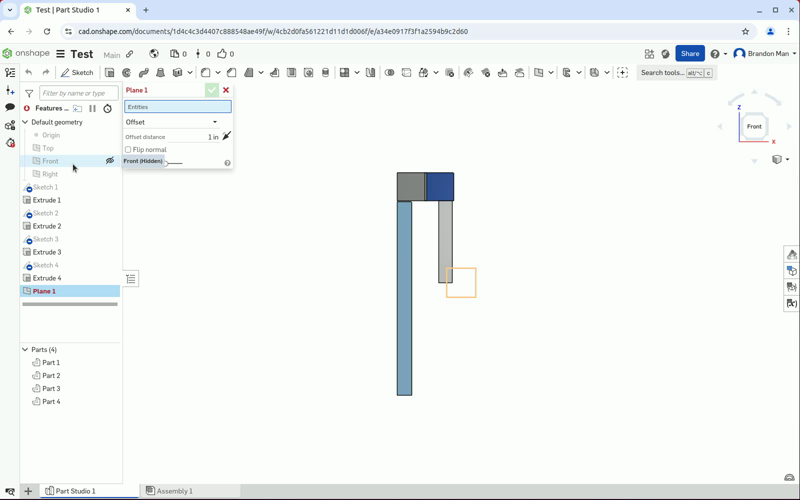
click(73, 163)
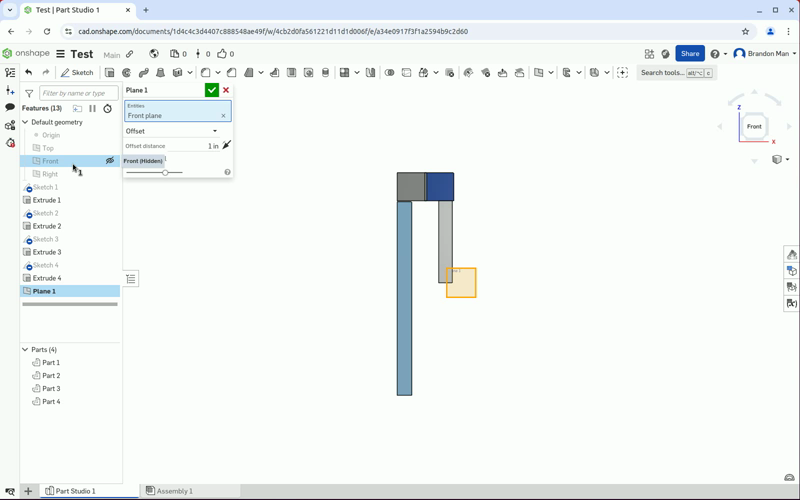
key(tab, 2)
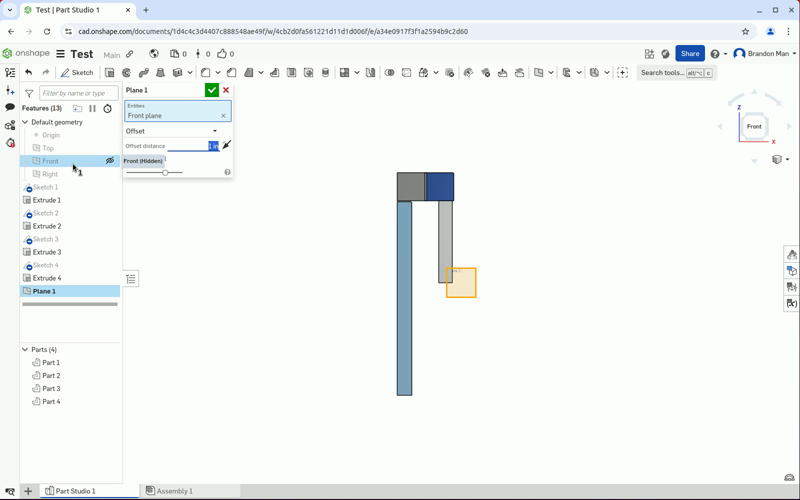
text(11.308)
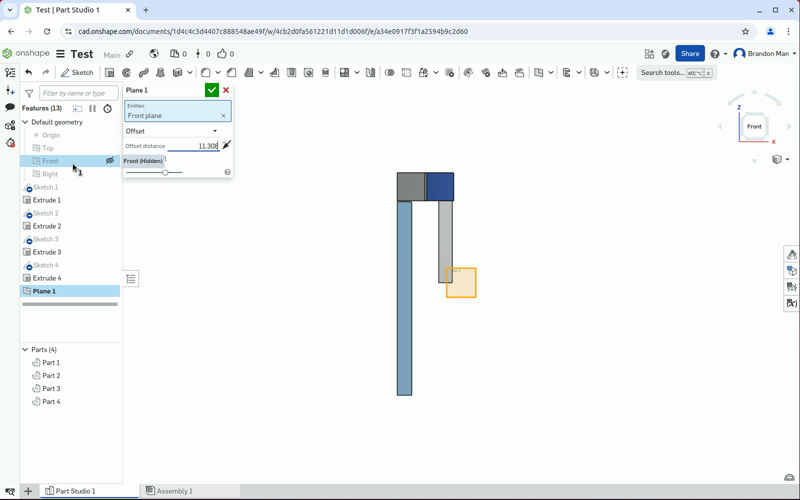
key(enter, 2)
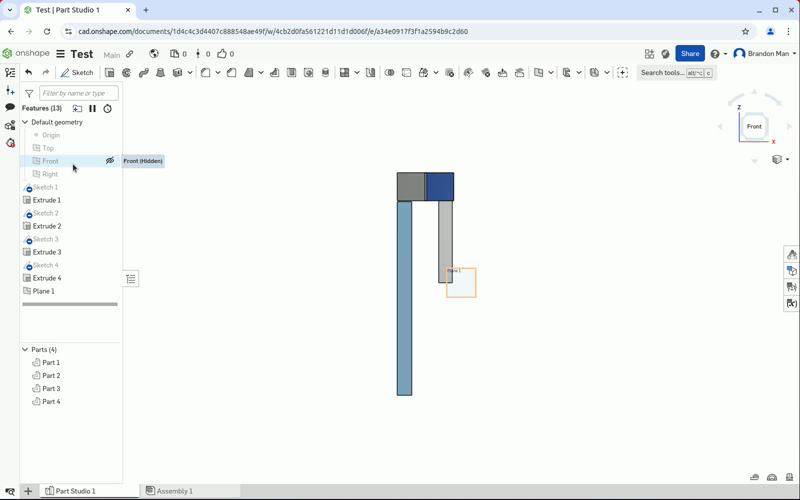
key(shift+s)
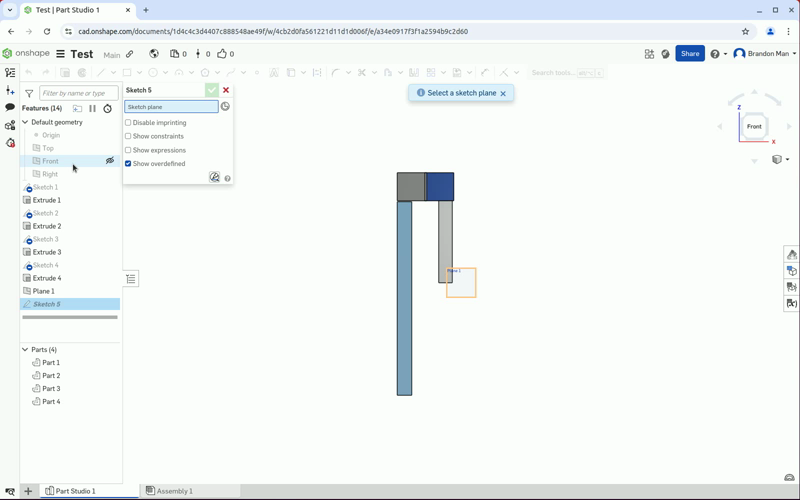
mouse_move(73, 293)
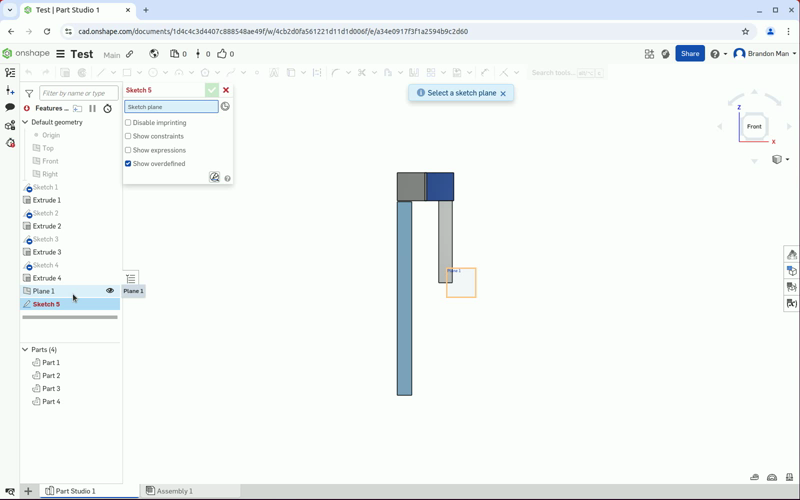
click(73, 293)
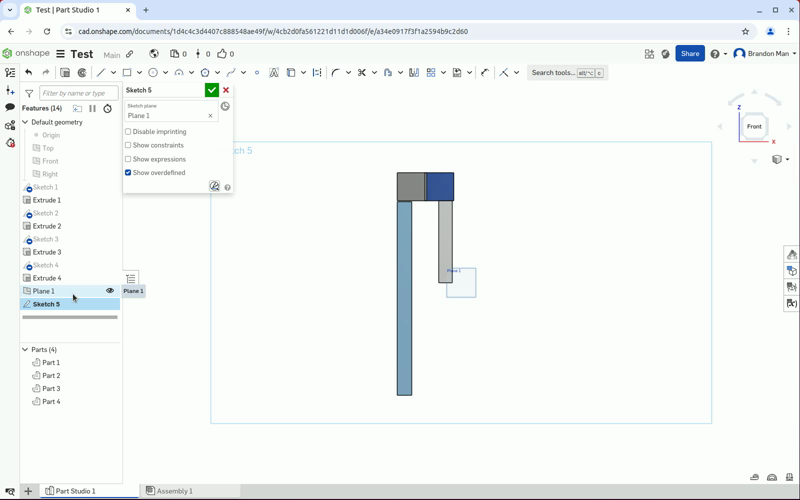
mouse_move(73, 352)
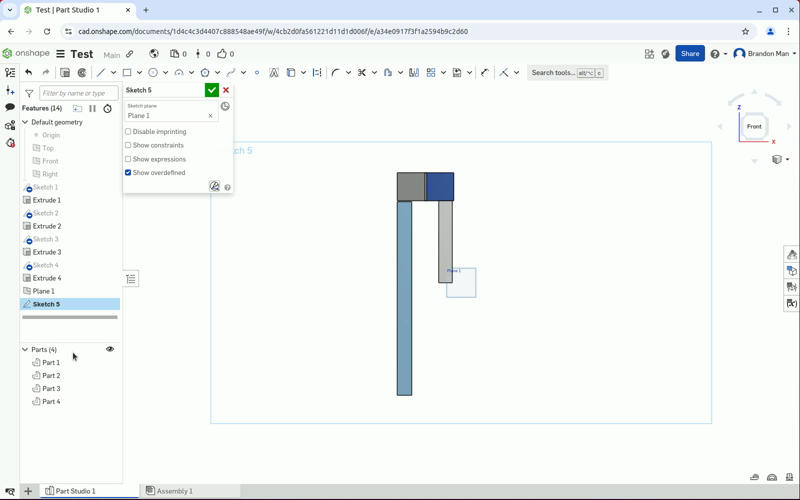
key(y)
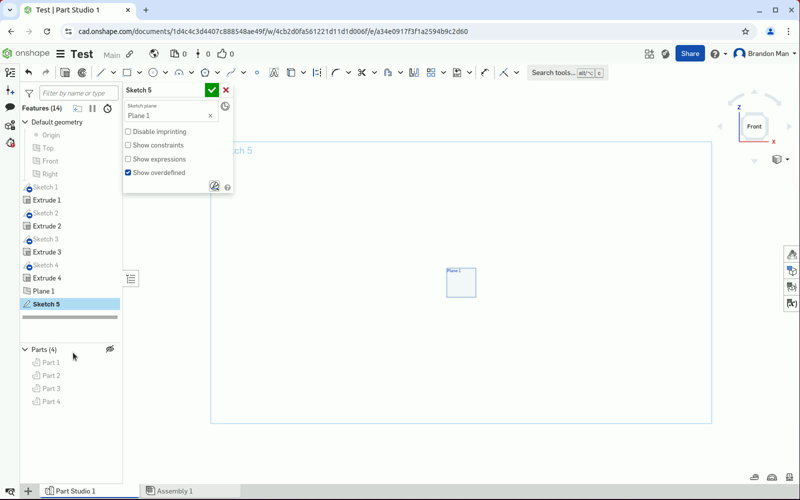
key(l)
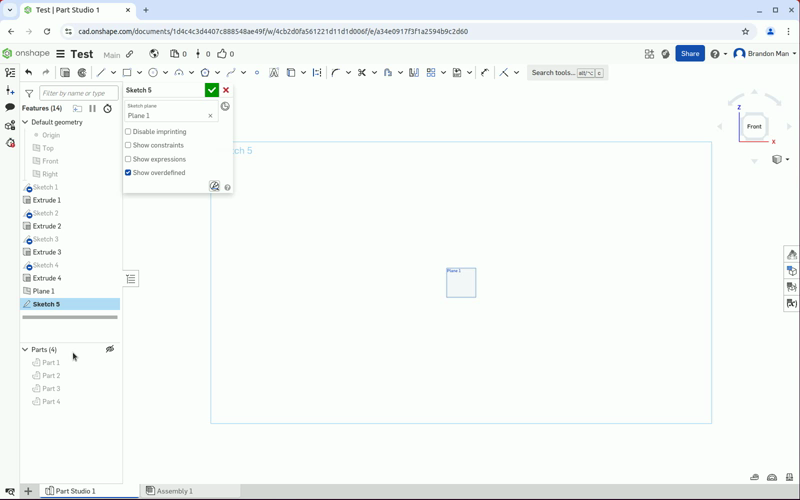
key_down(shift)
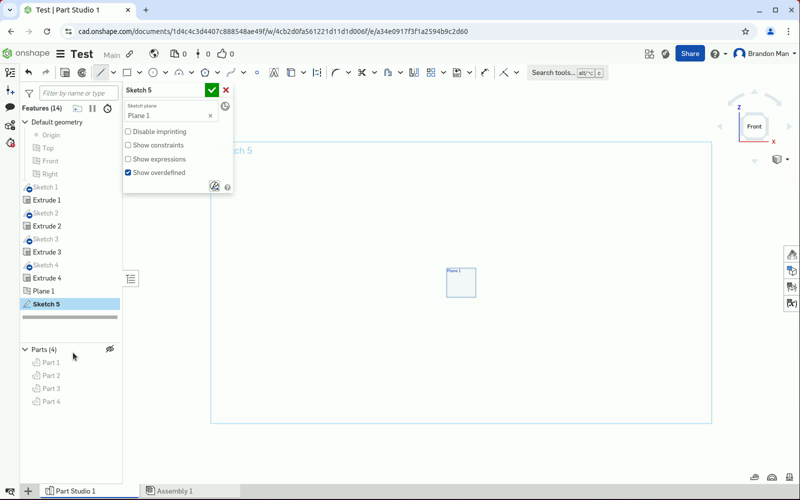
mouse_move(399, 384)
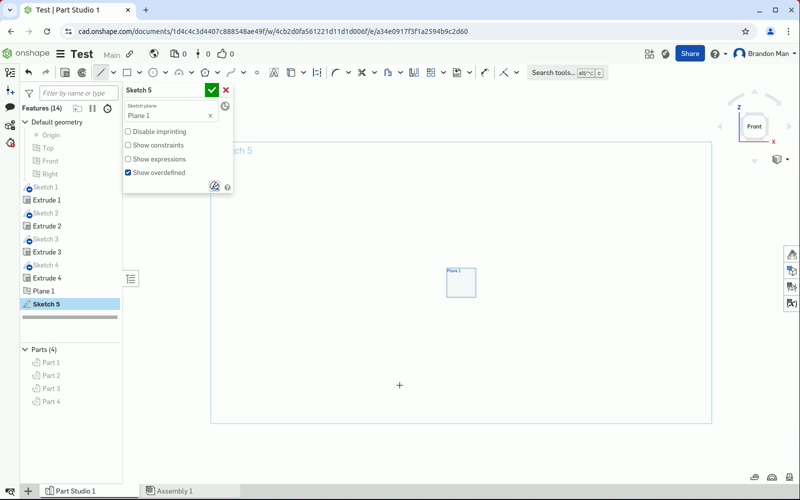
click(399, 384)
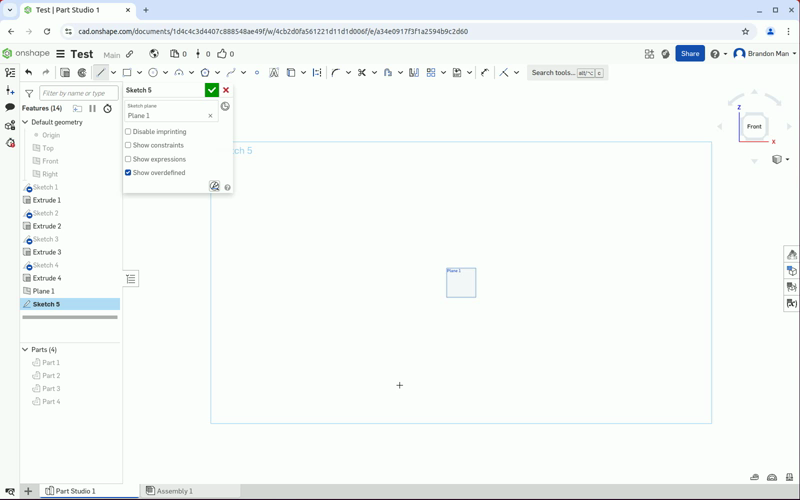
key_up(shift)
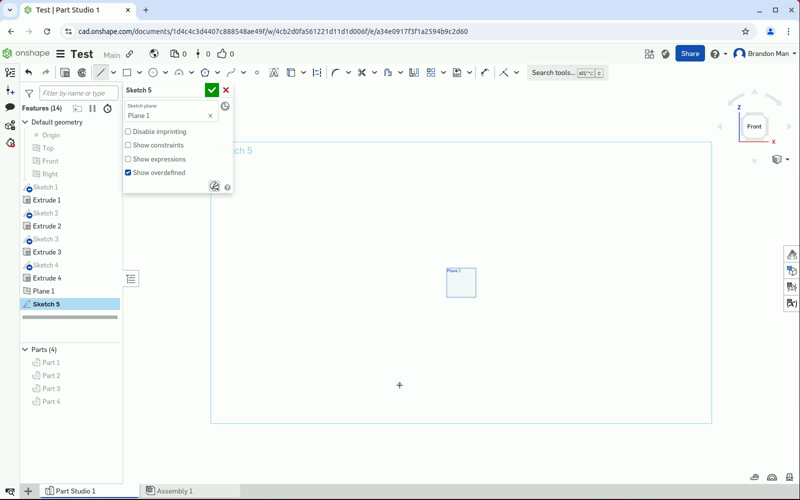
key_down(shift)
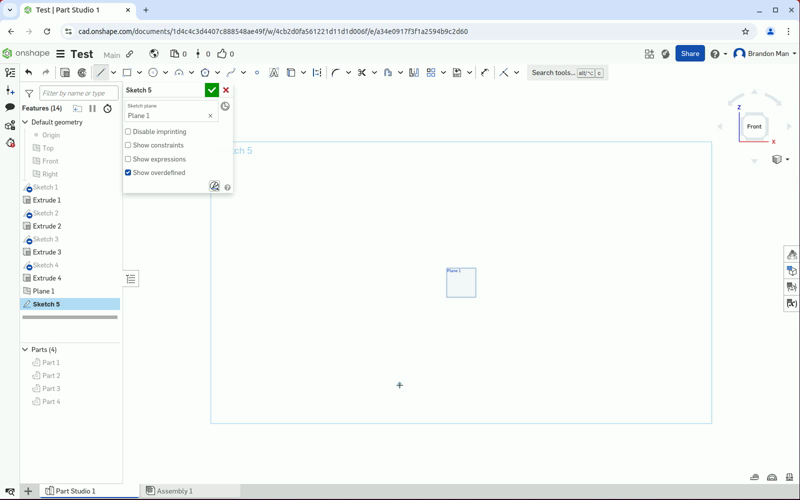
mouse_move(429, 384)
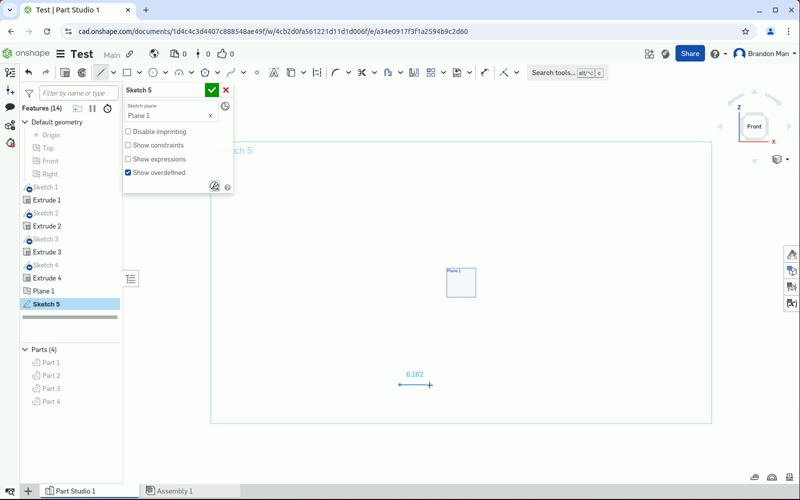
mouse_move(407, 384)
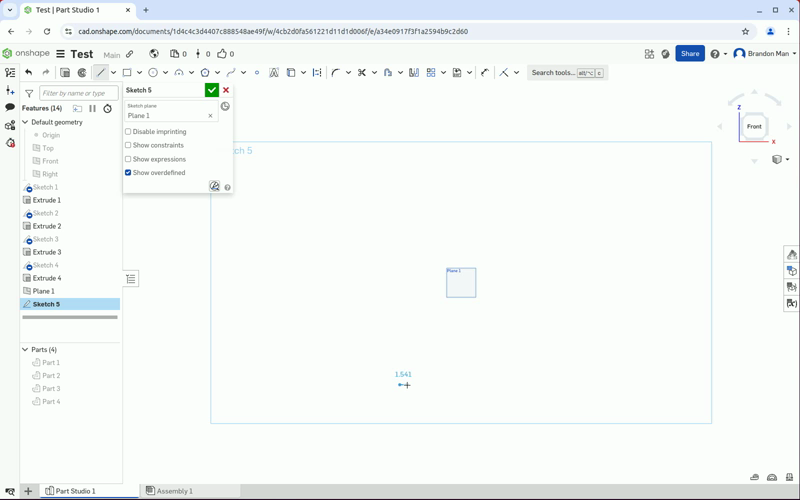
scroll(6)
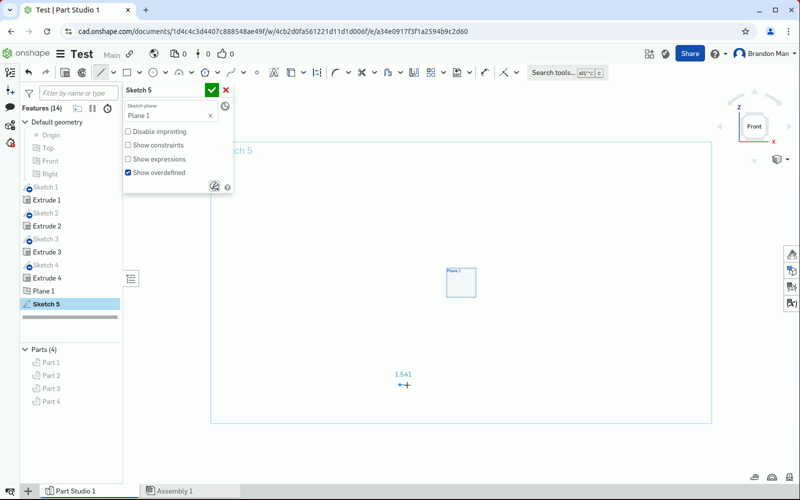
scroll(6)
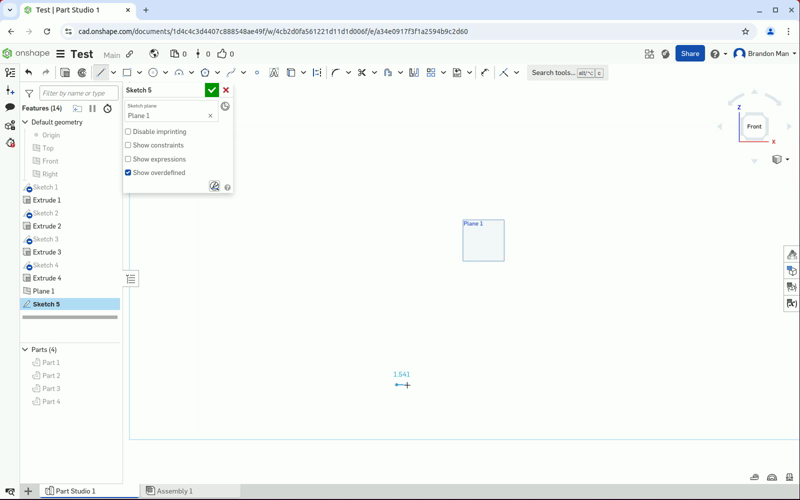
scroll(6)
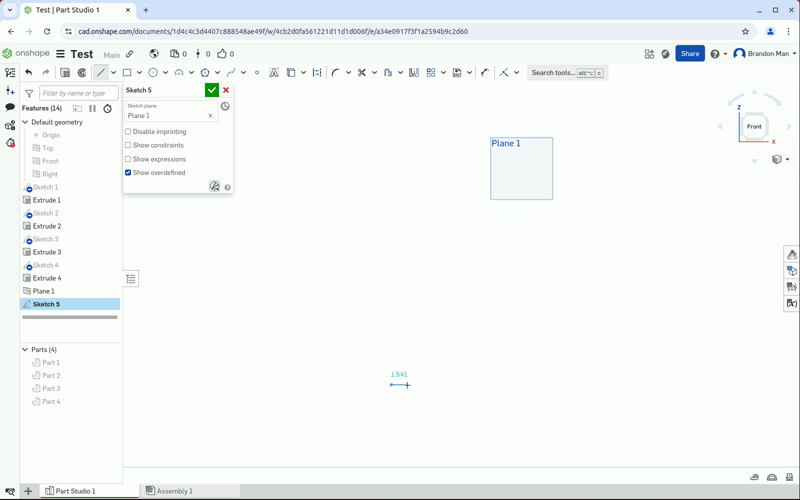
scroll(6)
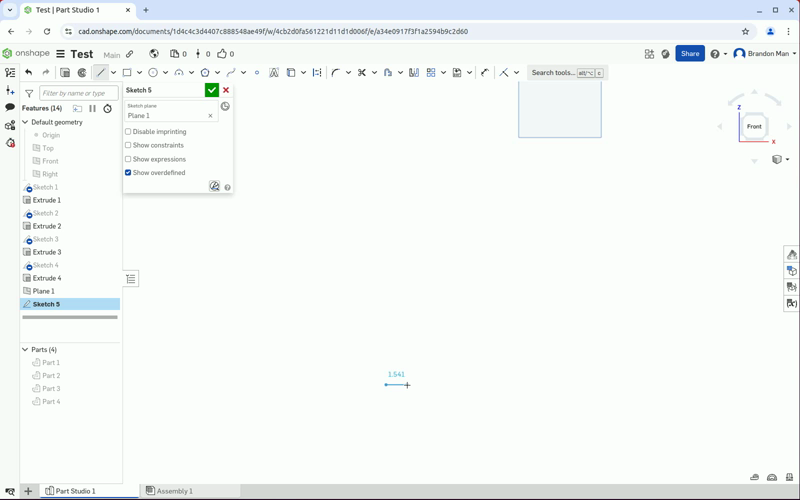
scroll(6)
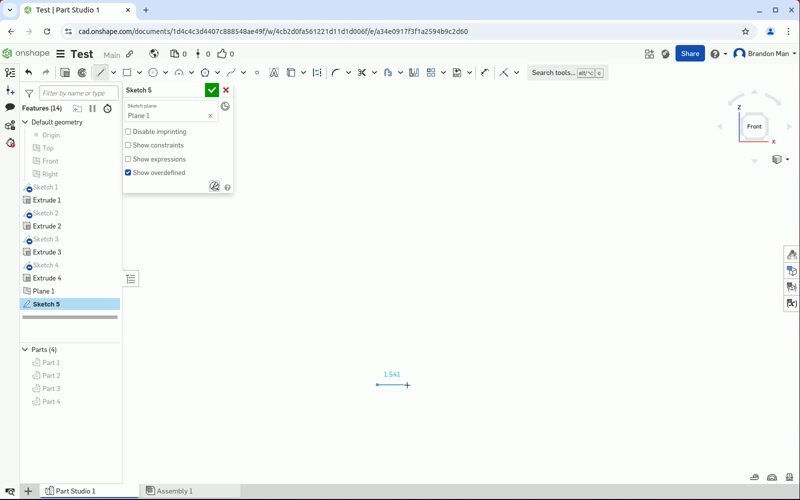
scroll(6)
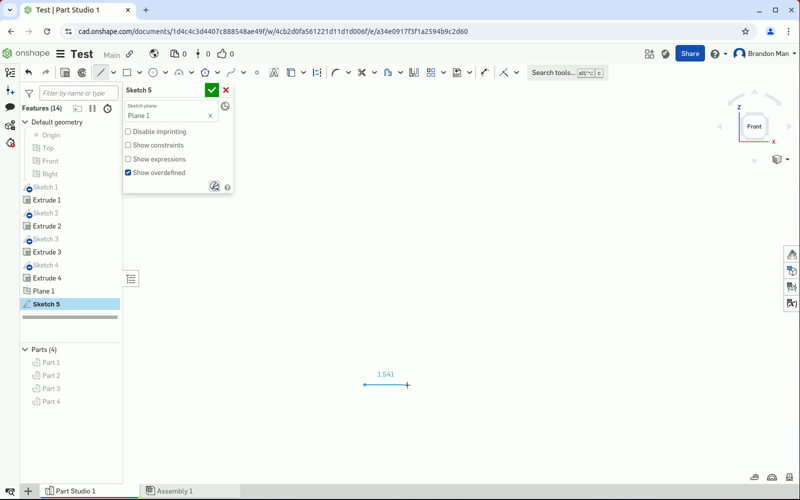
scroll(6)
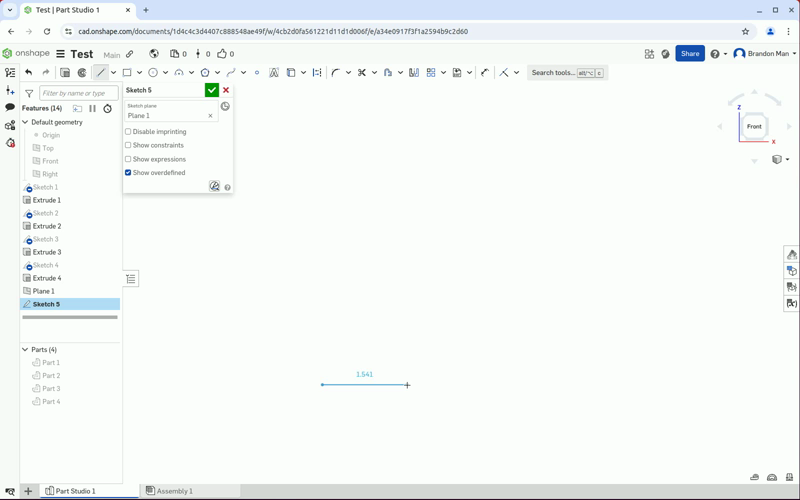
click(407, 384)
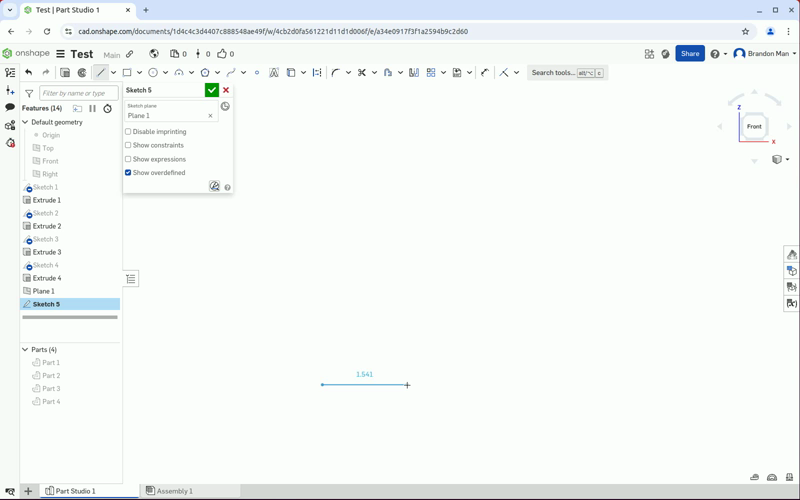
scroll(-6)
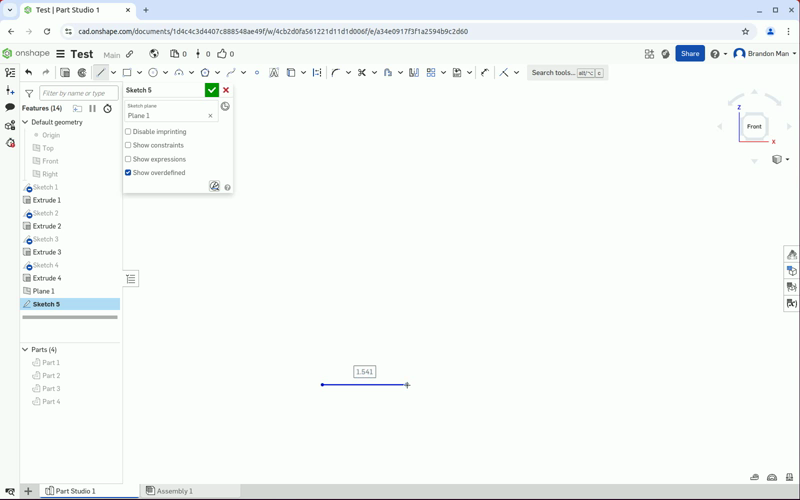
scroll(-6)
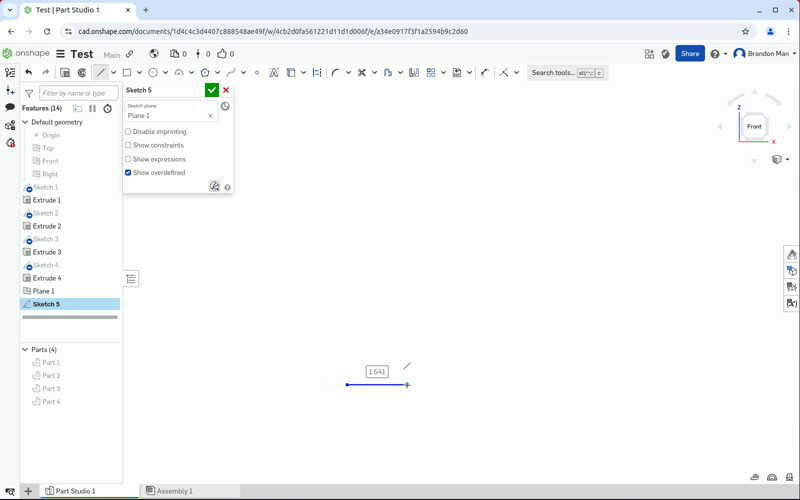
scroll(-6)
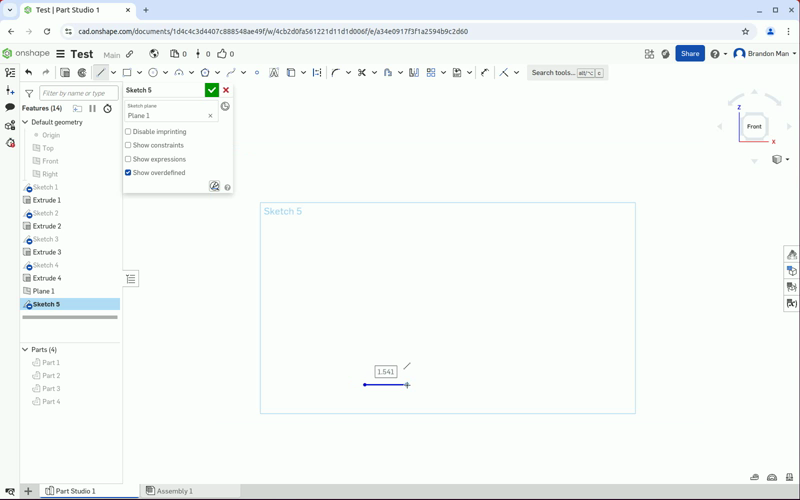
scroll(-6)
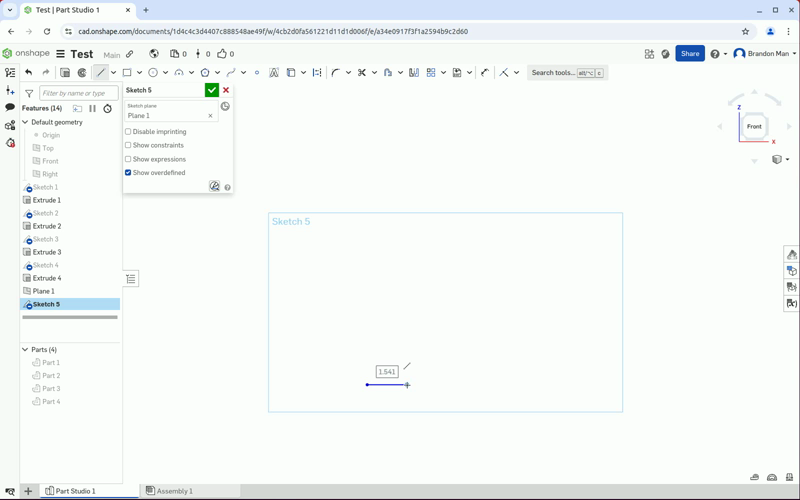
scroll(-6)
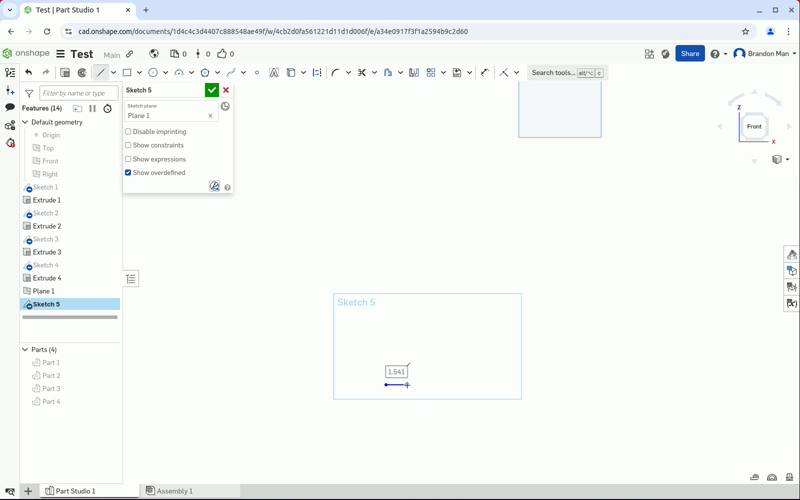
scroll(-6)
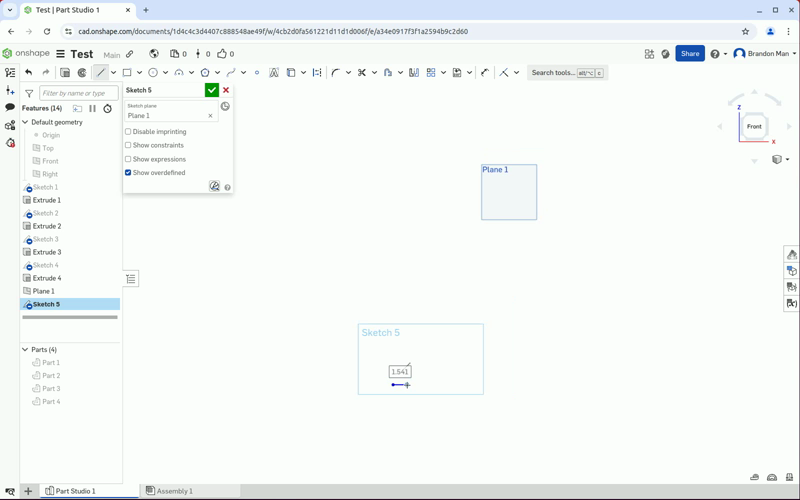
scroll(-6)
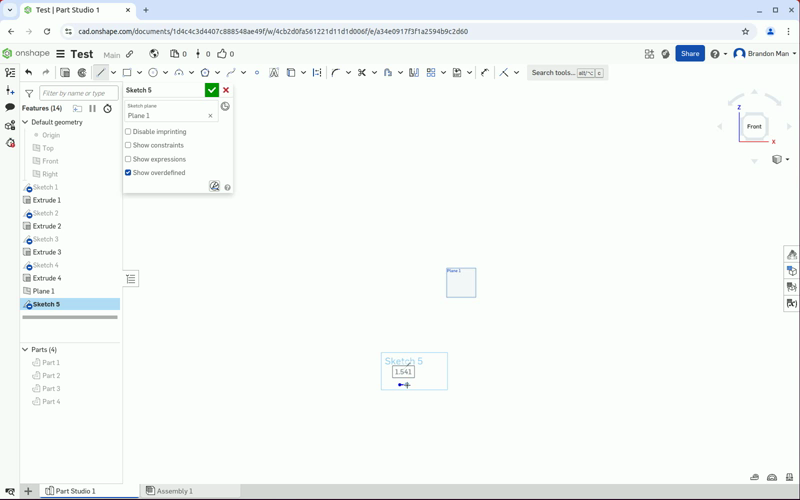
key_up(shift)
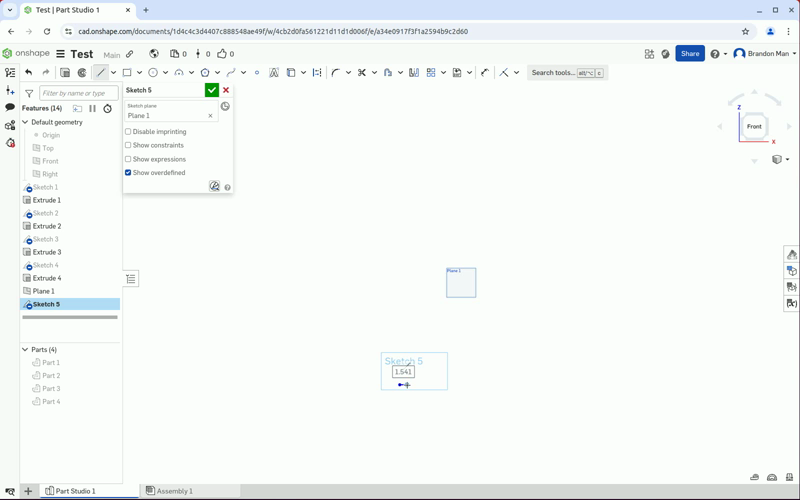
key_down(shift)
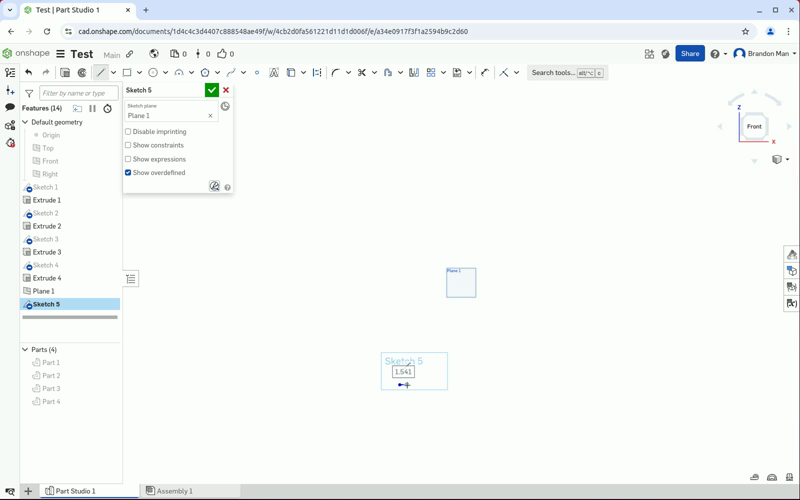
mouse_move(437, 384)
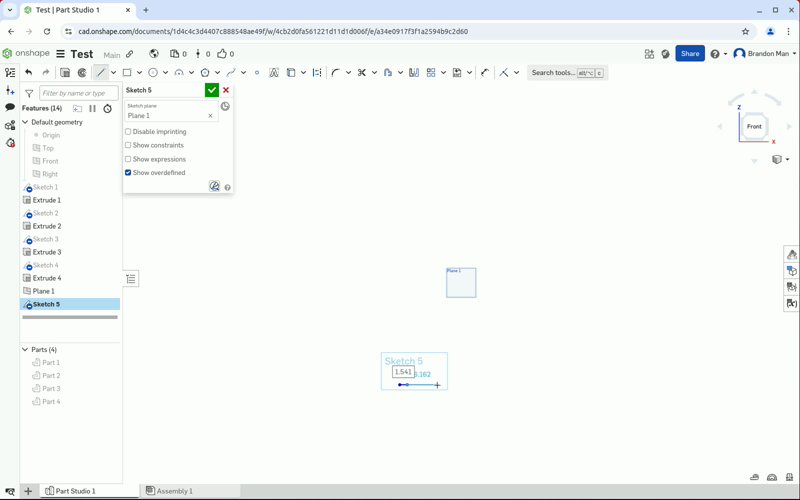
mouse_move(407, 335)
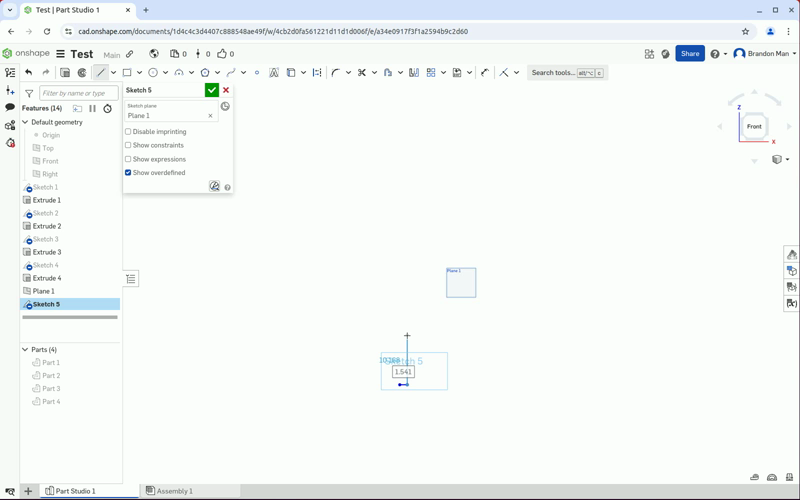
click(407, 335)
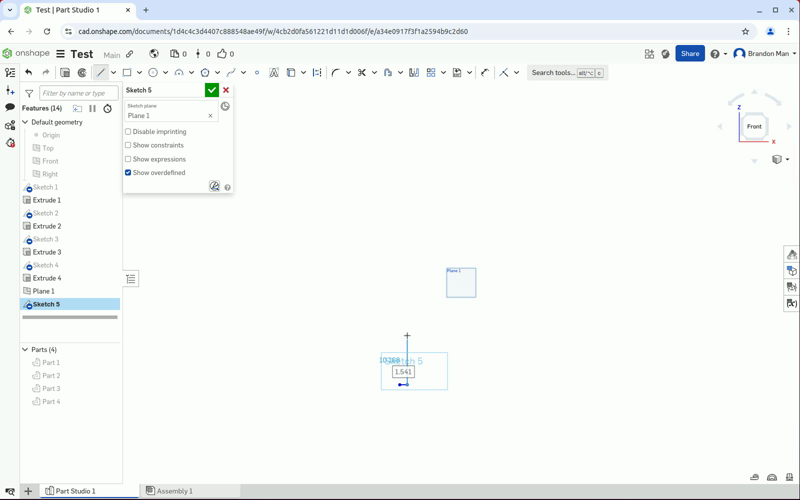
key_up(shift)
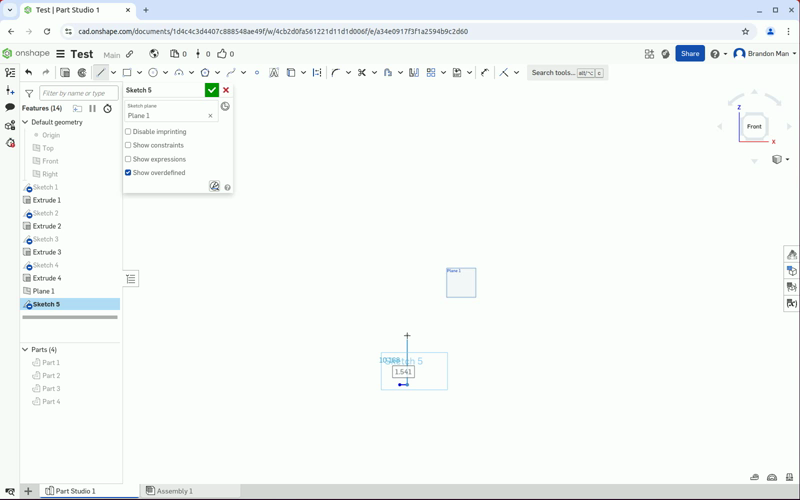
key_down(shift)
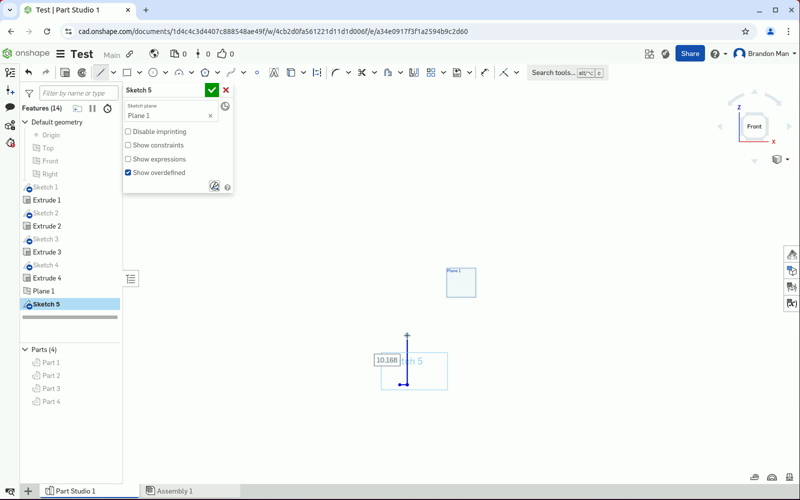
mouse_move(437, 335)
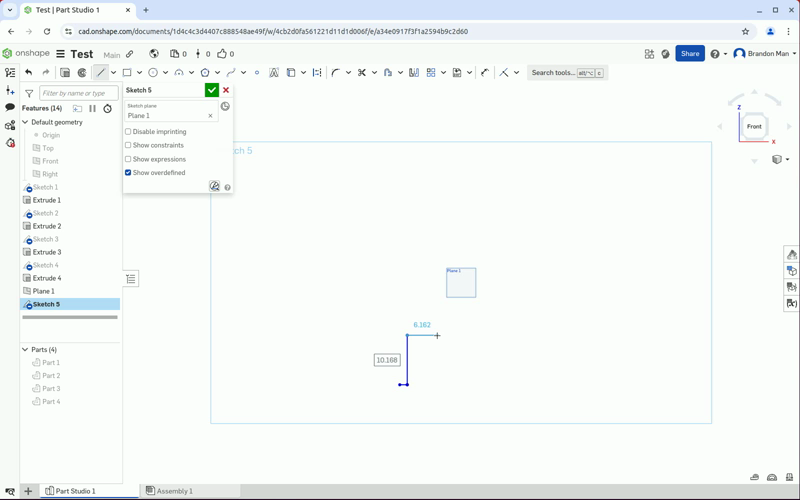
mouse_move(399, 335)
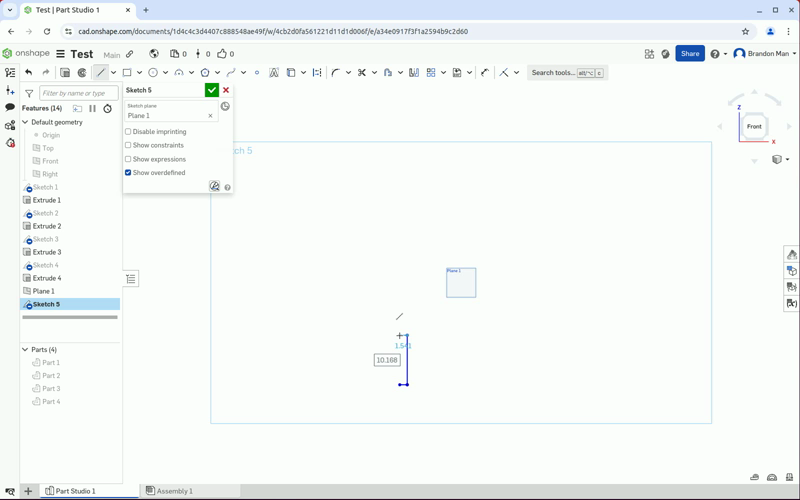
scroll(6)
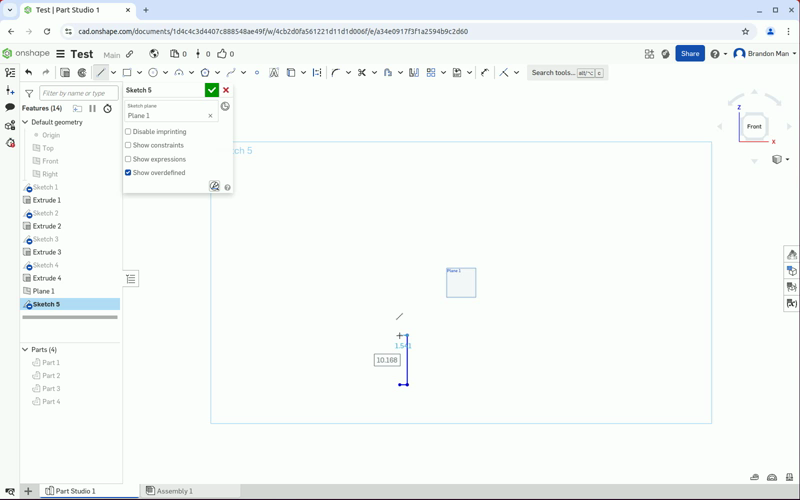
scroll(6)
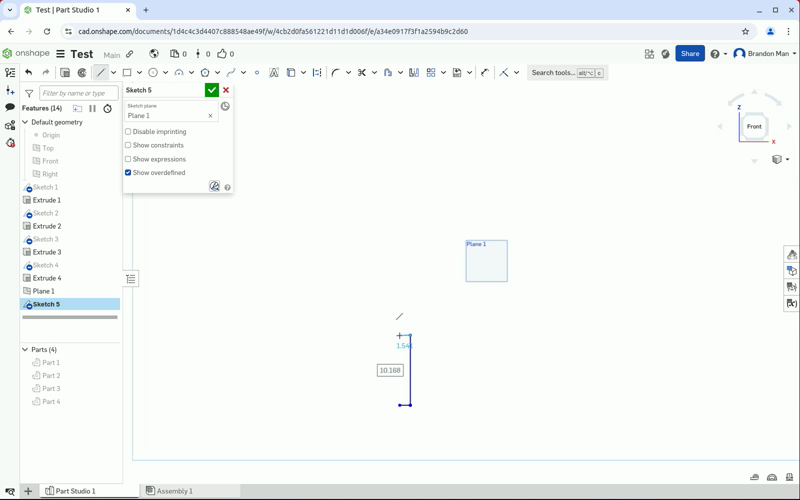
scroll(6)
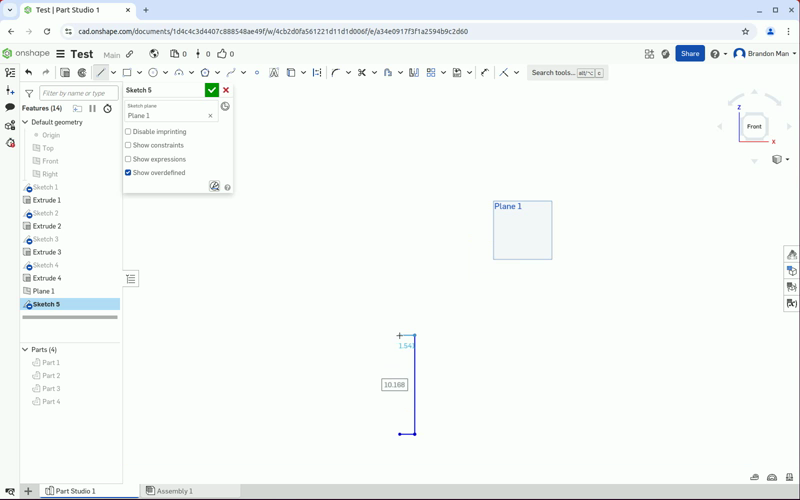
scroll(6)
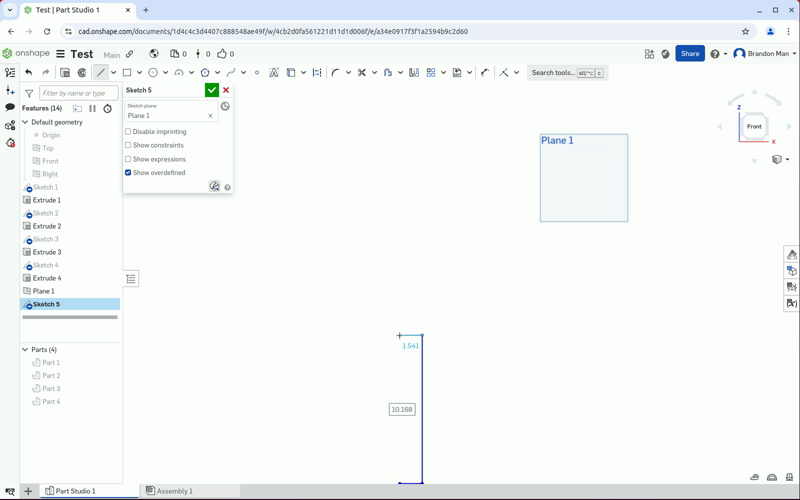
scroll(6)
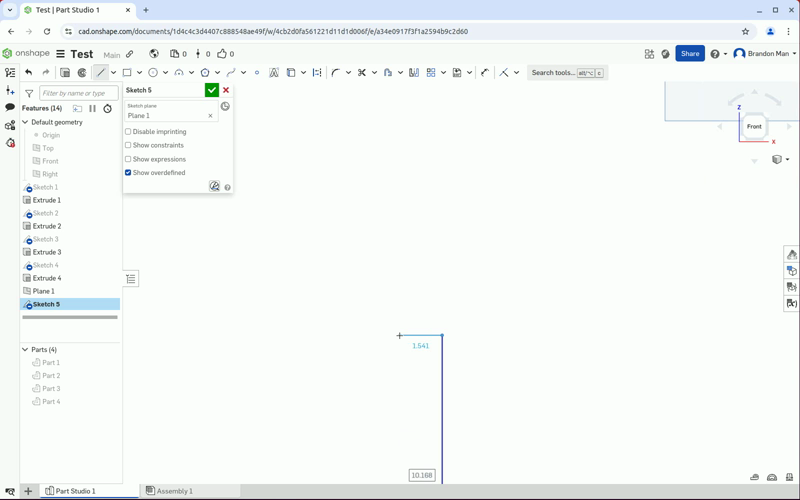
scroll(6)
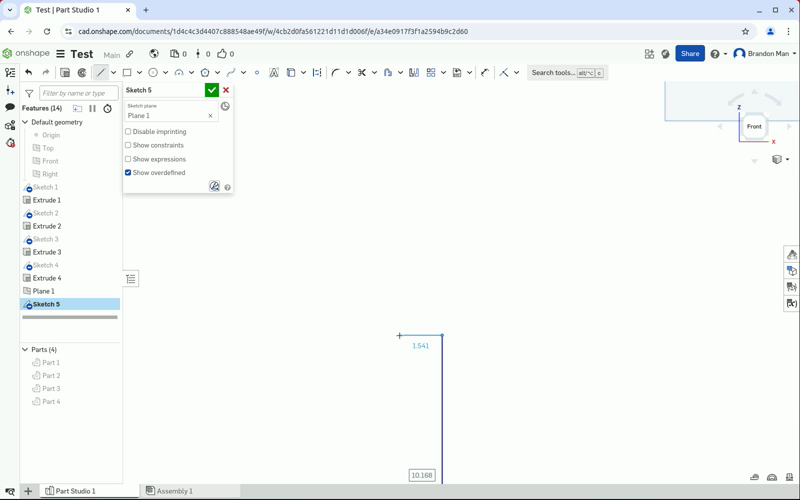
scroll(6)
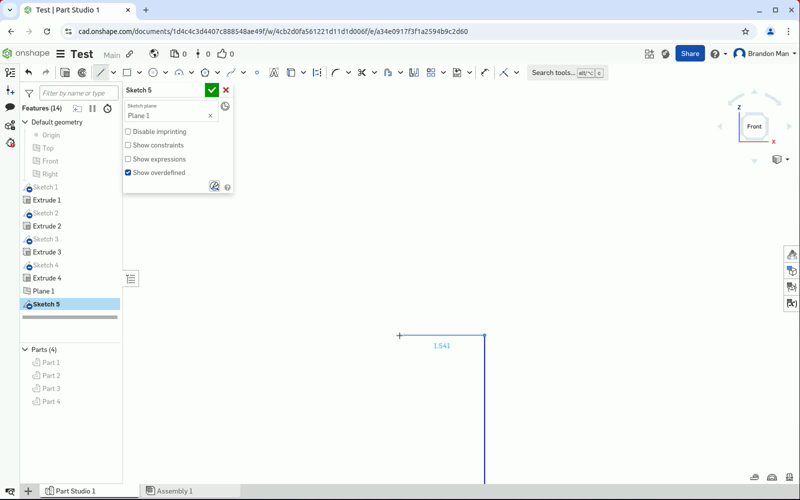
click(399, 335)
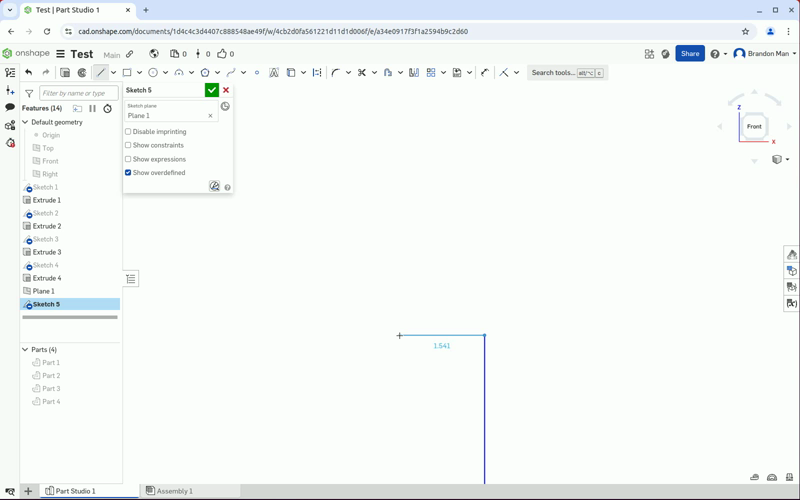
scroll(-6)
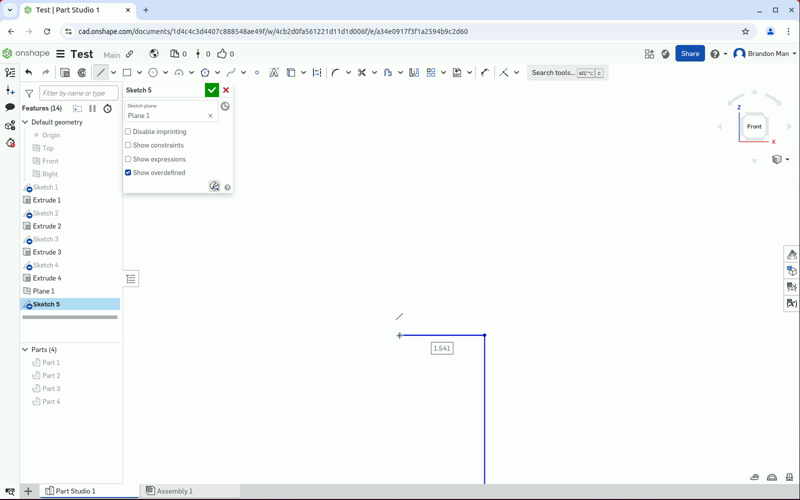
scroll(-6)
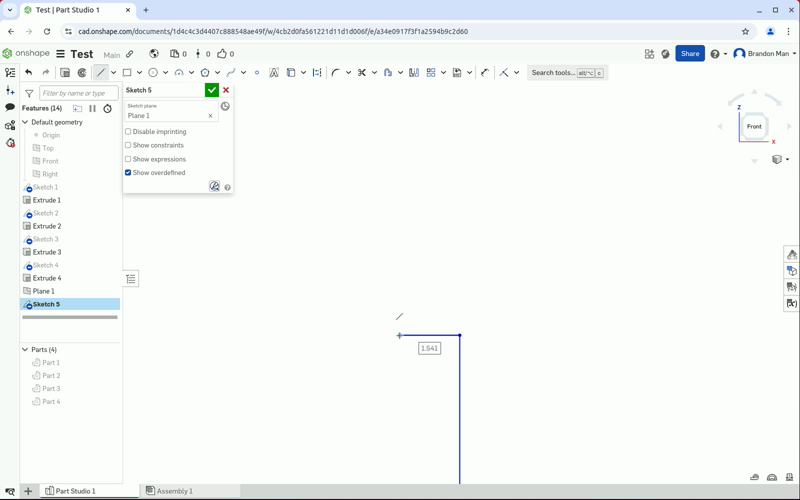
scroll(-6)
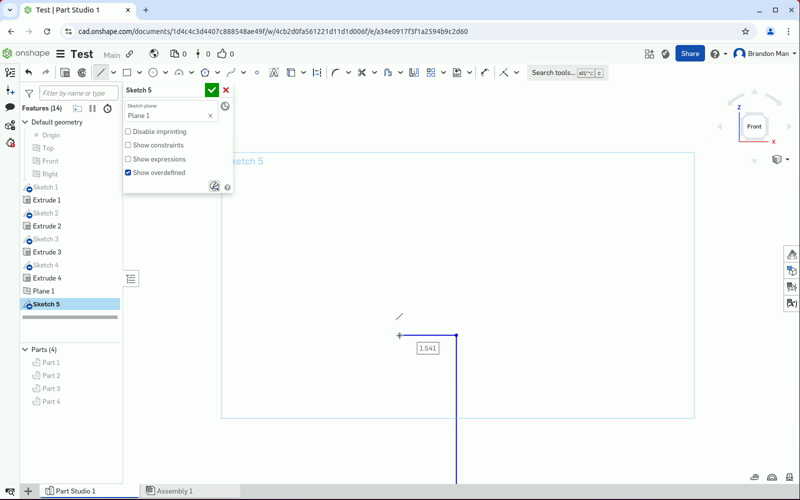
scroll(-6)
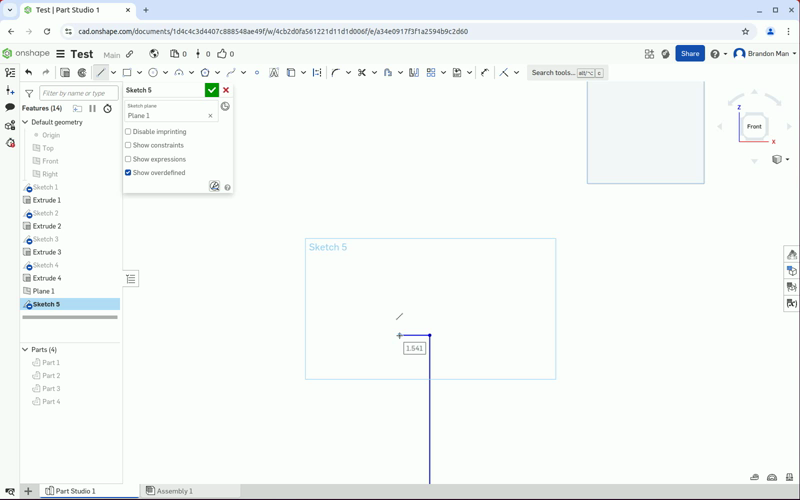
scroll(-6)
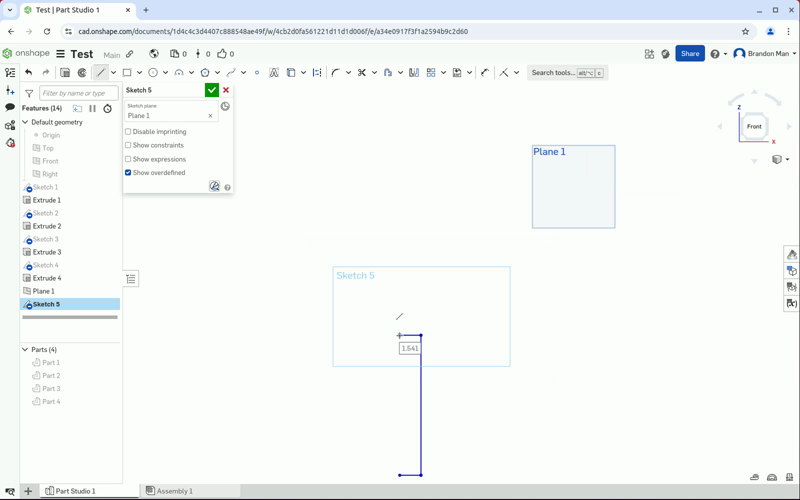
scroll(-6)
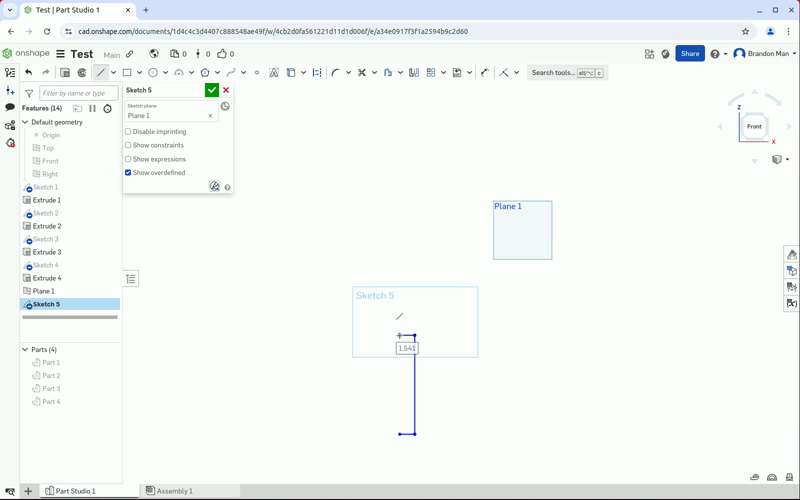
scroll(-6)
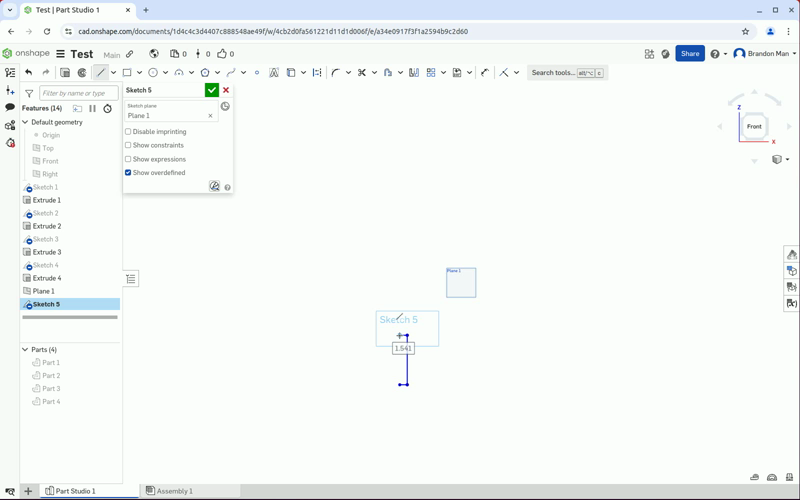
key_up(shift)
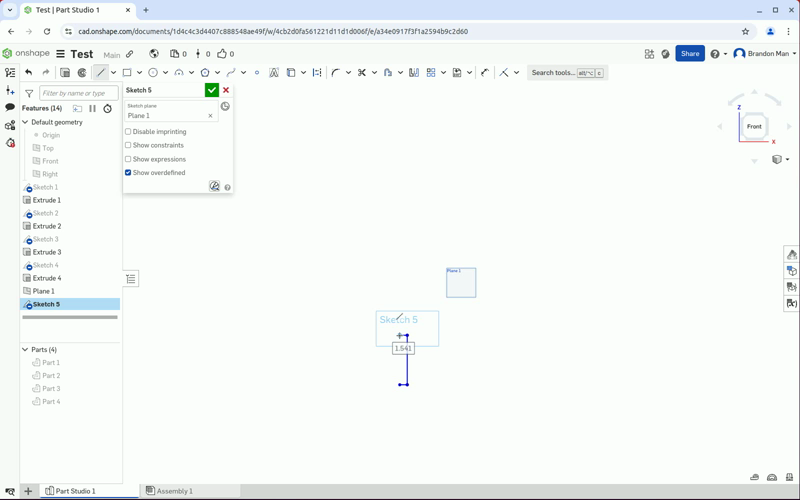
mouse_move(429, 335)
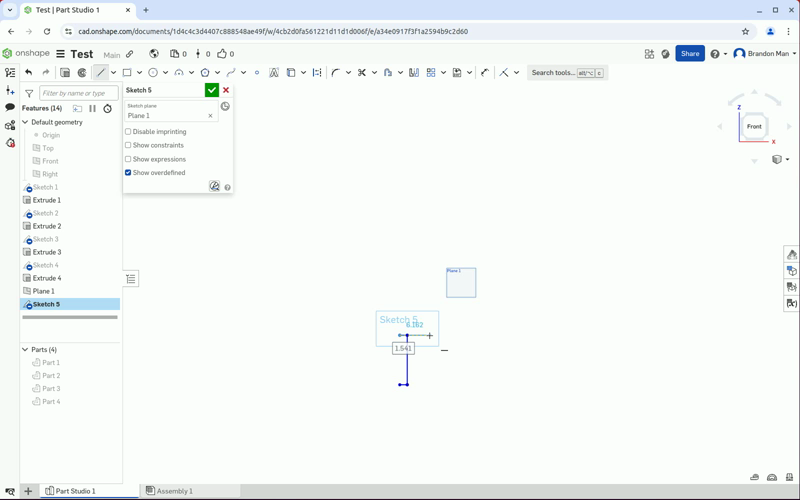
key_down(shift)
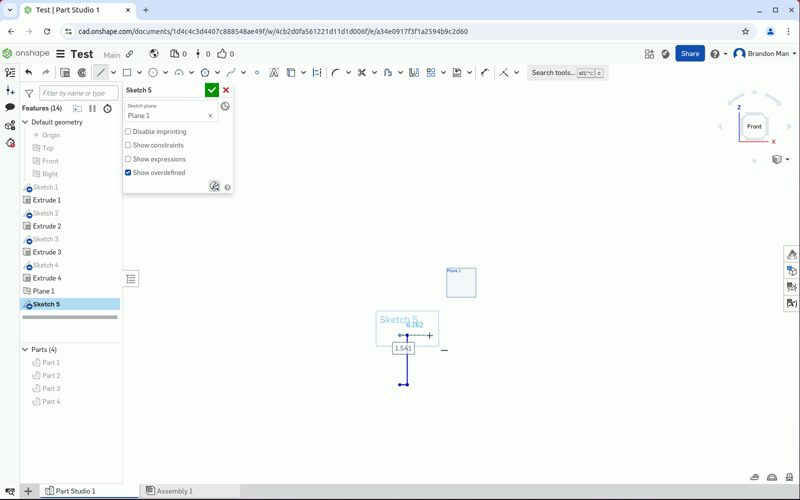
mouse_move(399, 384)
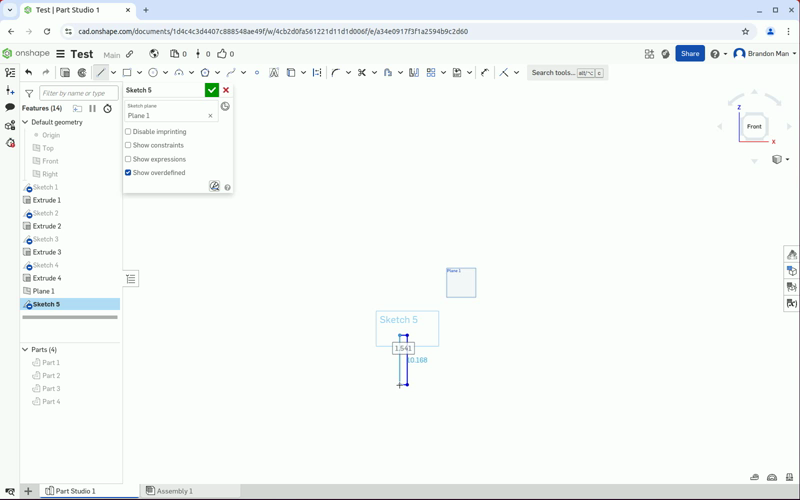
key_up(shift)
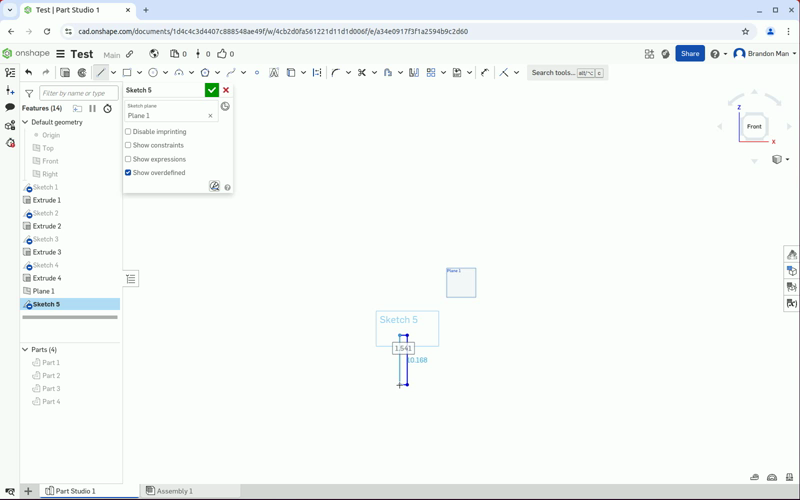
click(399, 384)
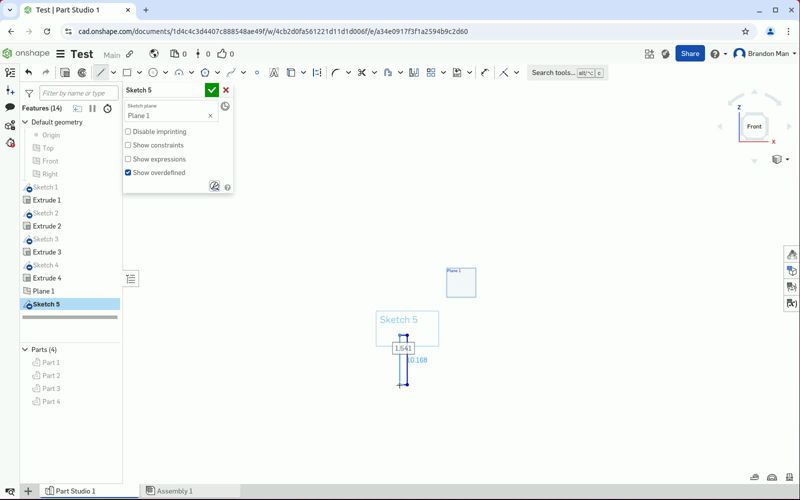
key(esc)
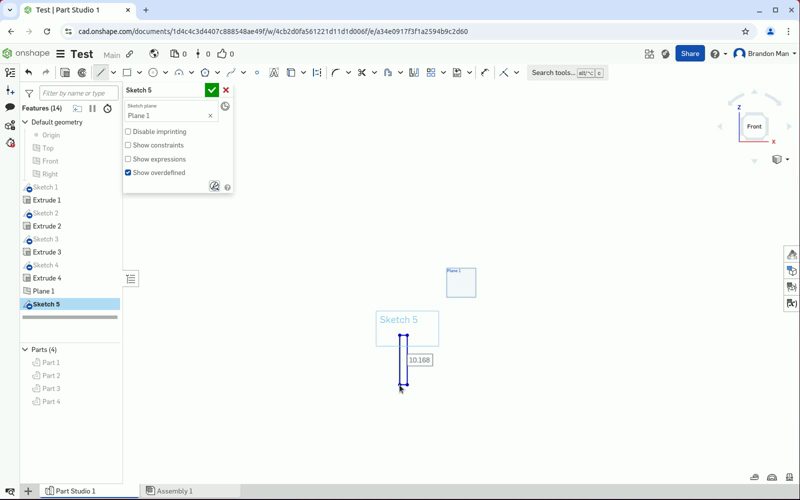
mouse_move(401, 341)
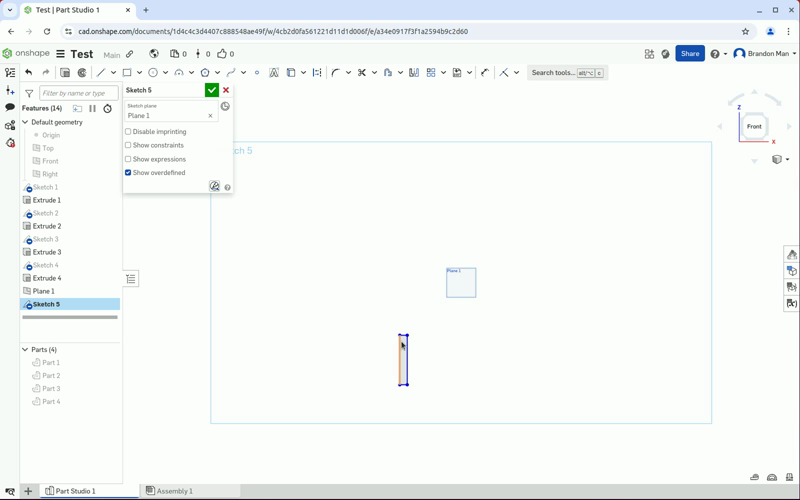
scroll(6)
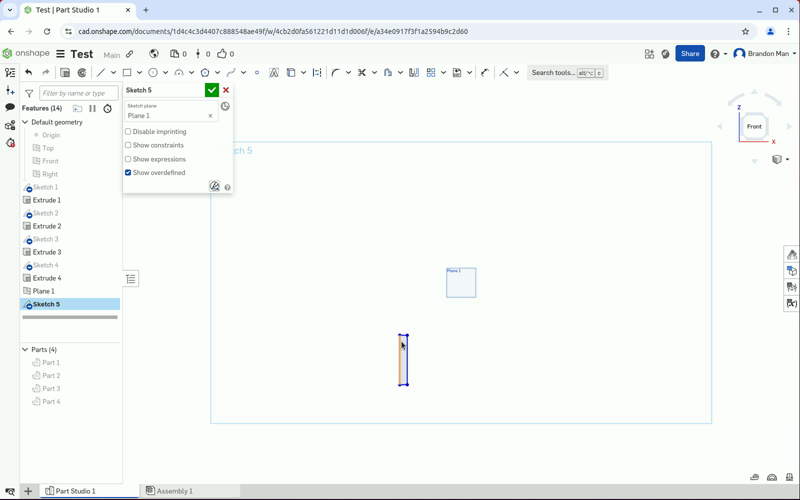
scroll(6)
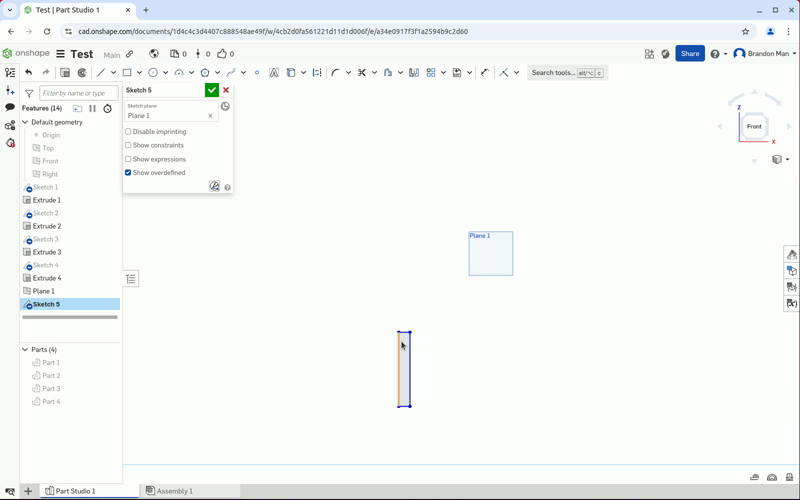
scroll(6)
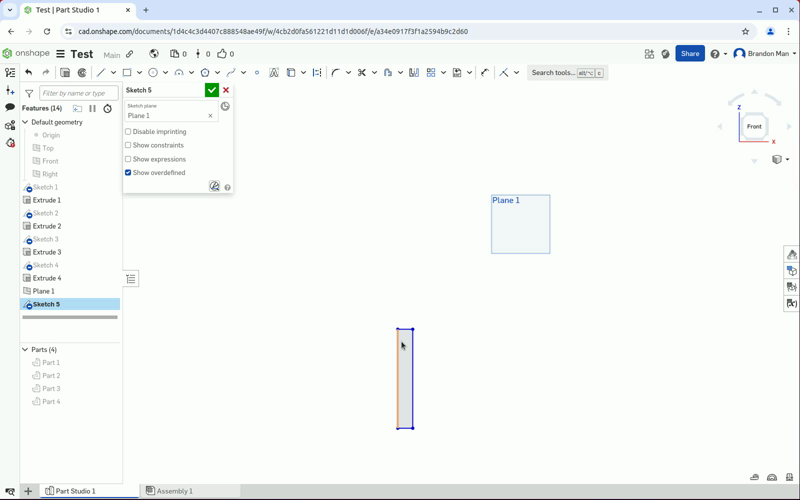
scroll(6)
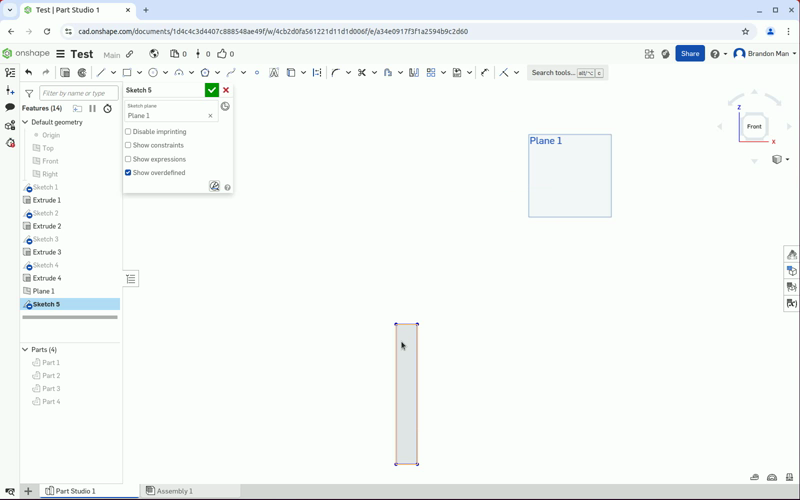
scroll(6)
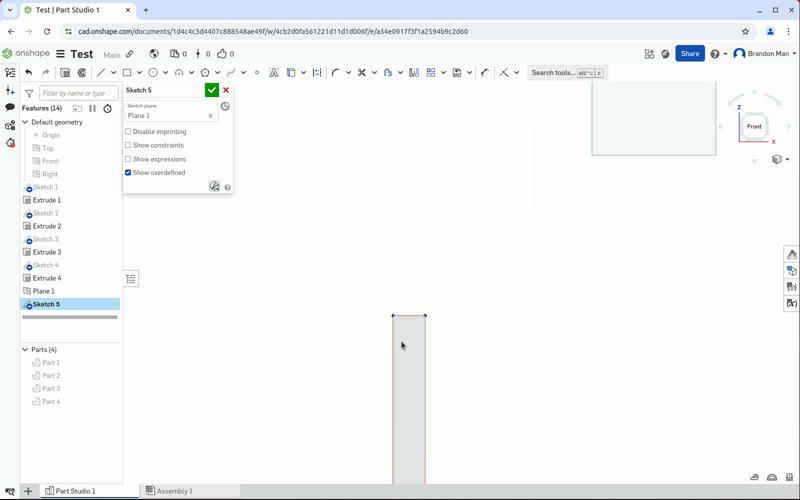
scroll(6)
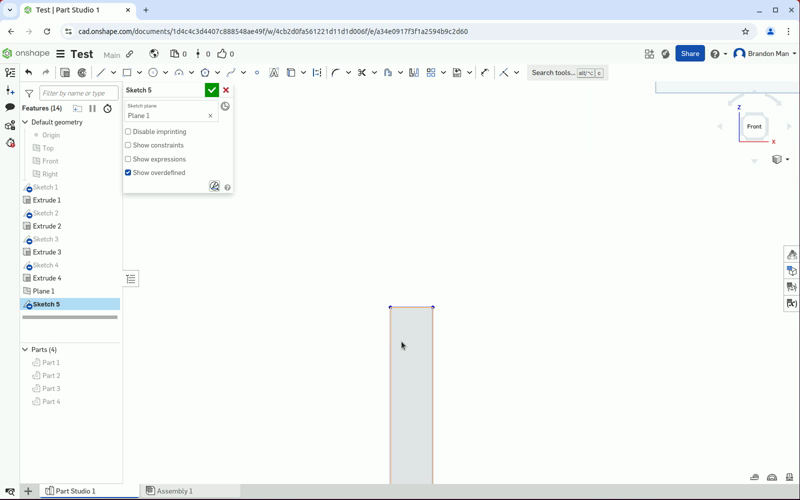
scroll(6)
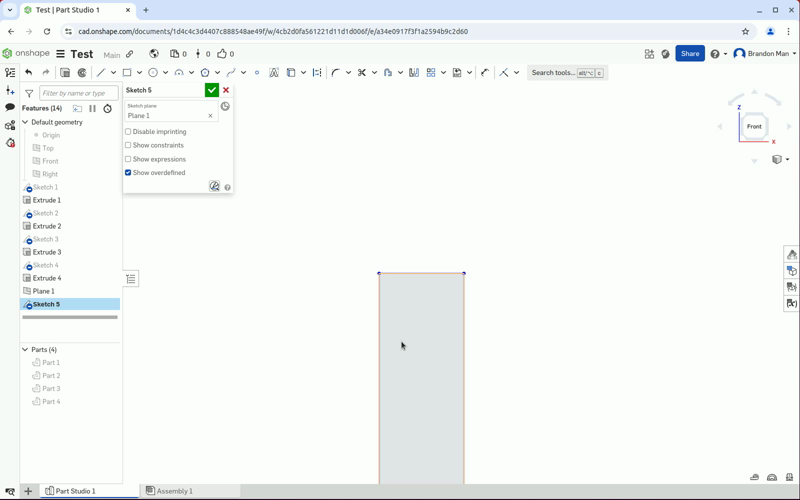
click(401, 341)
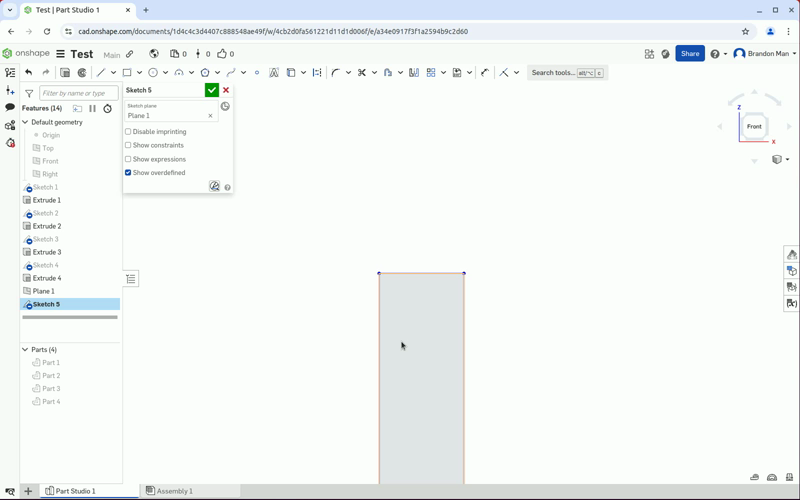
scroll(-6)
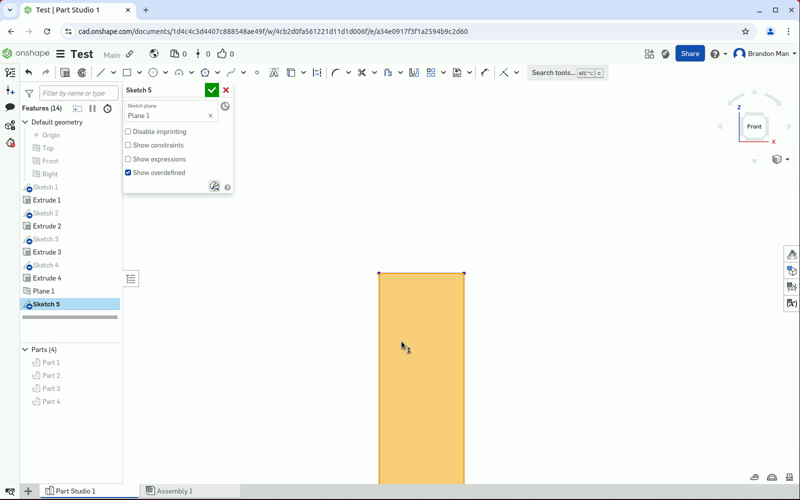
scroll(-6)
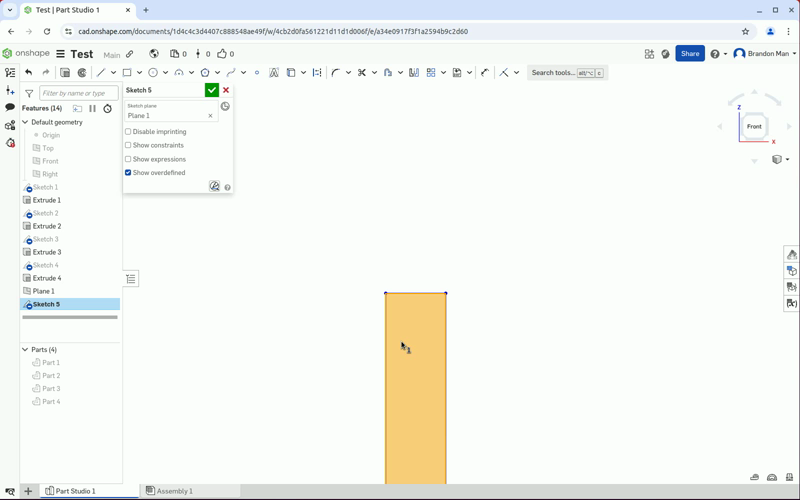
scroll(-6)
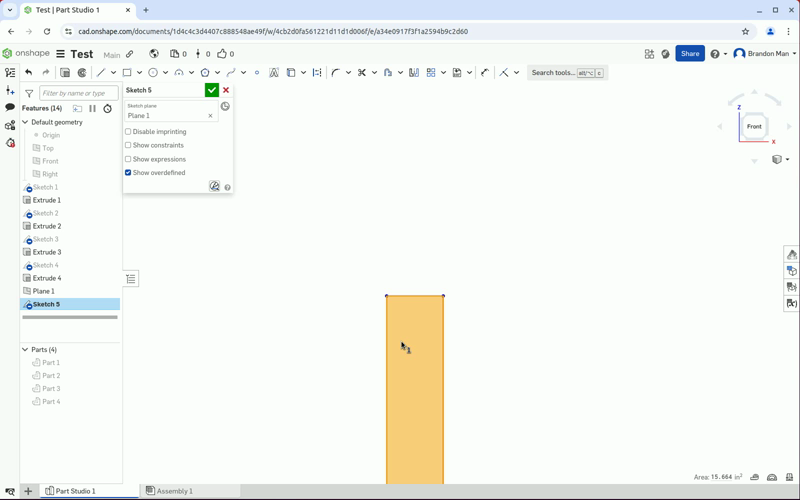
scroll(-6)
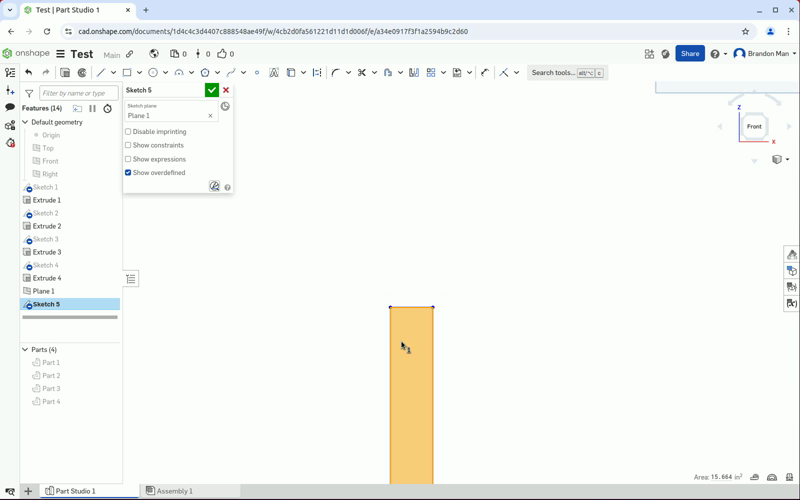
scroll(-6)
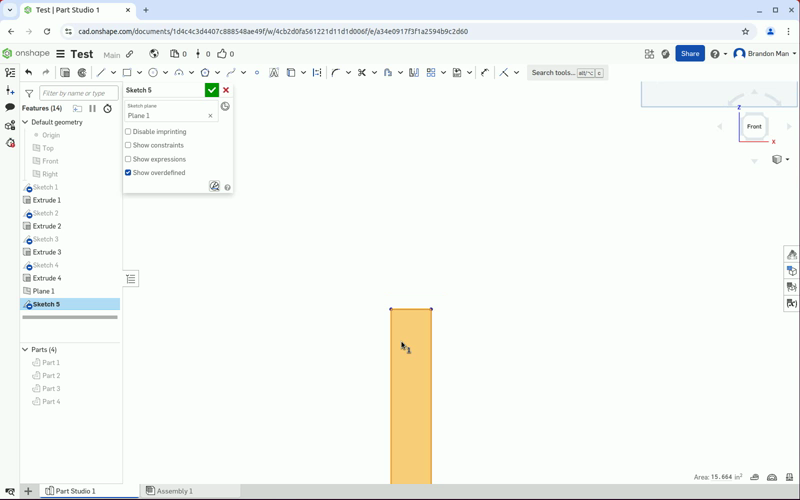
scroll(-6)
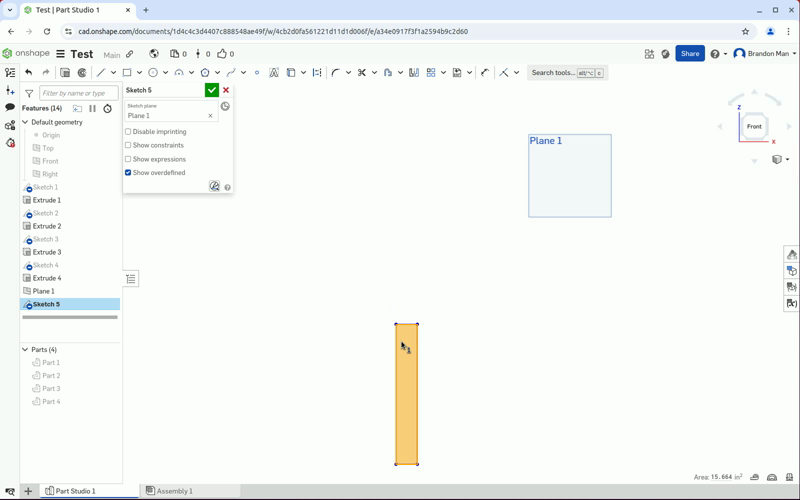
scroll(-6)
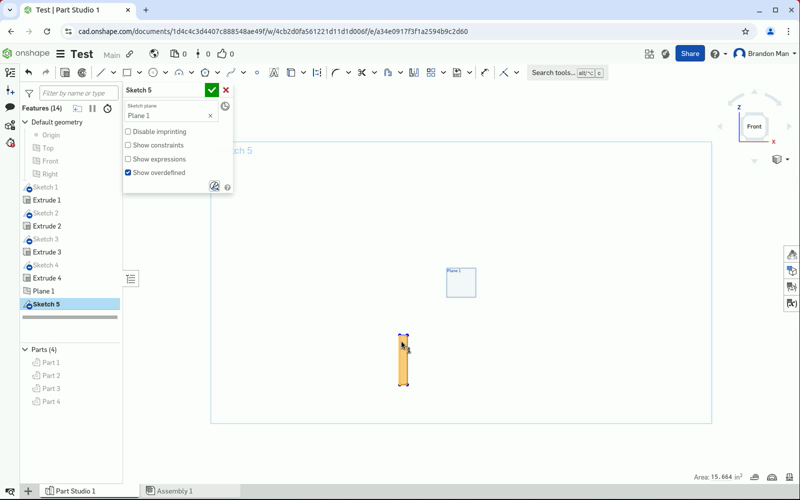
mouse_move(73, 352)
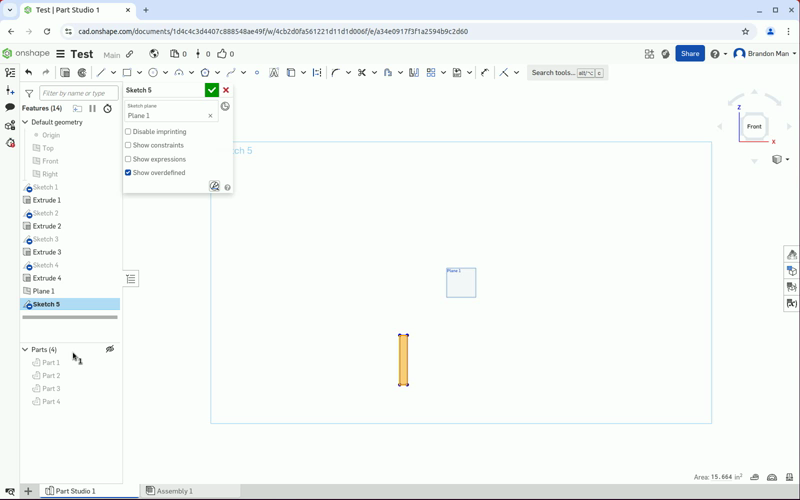
key(shift+y)
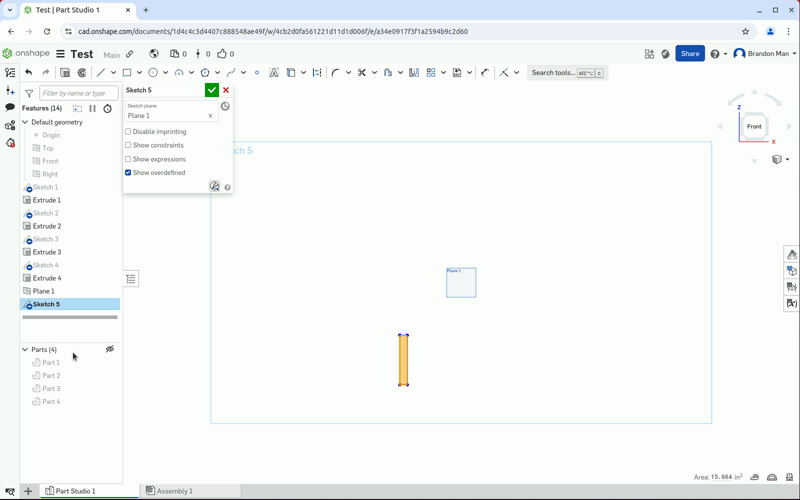
key(shift+e)
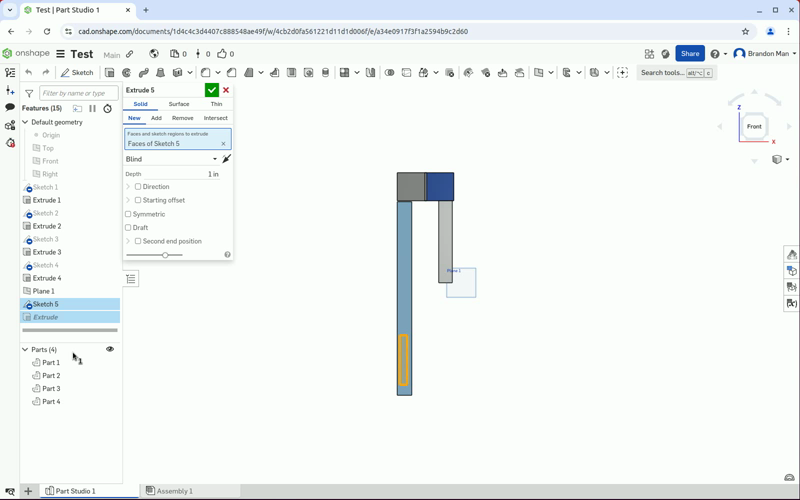
mouse_move(143, 106)
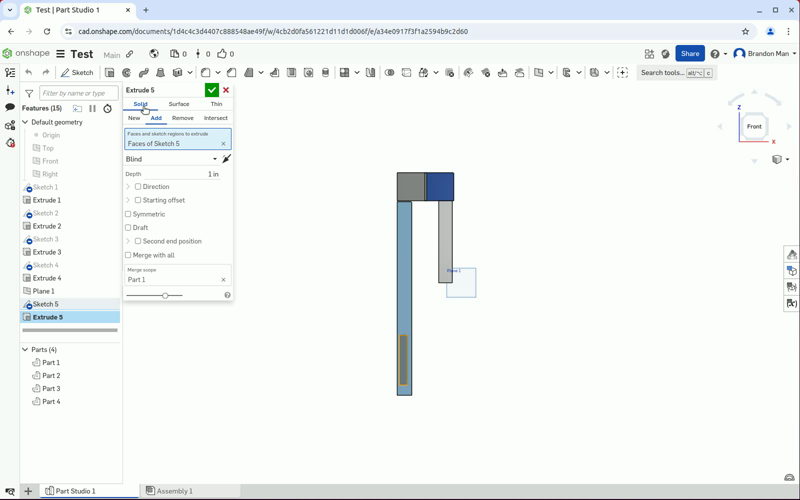
click(143, 106)
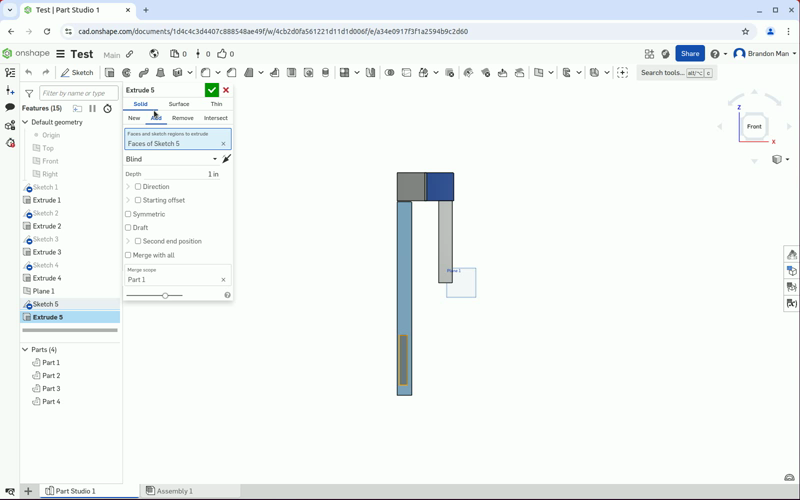
mouse_move(186, 120)
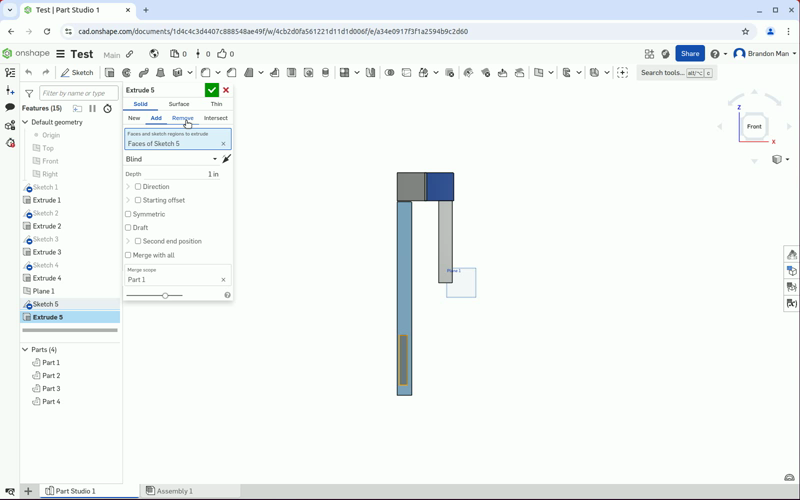
click(186, 120)
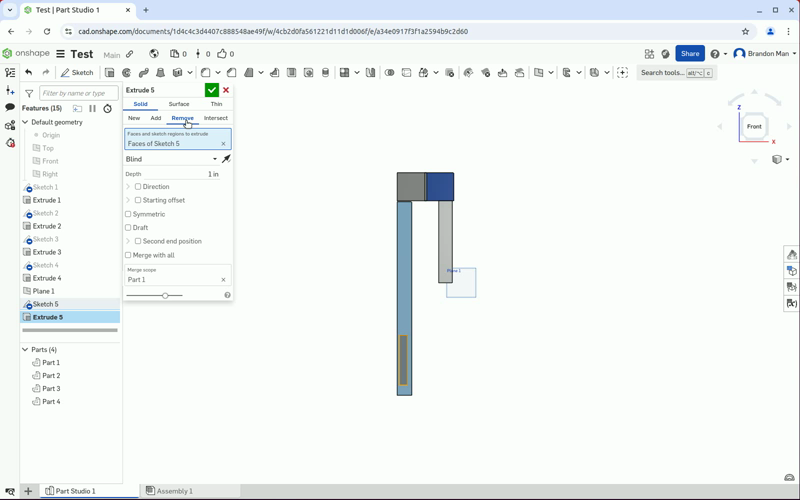
key(tab, 4)
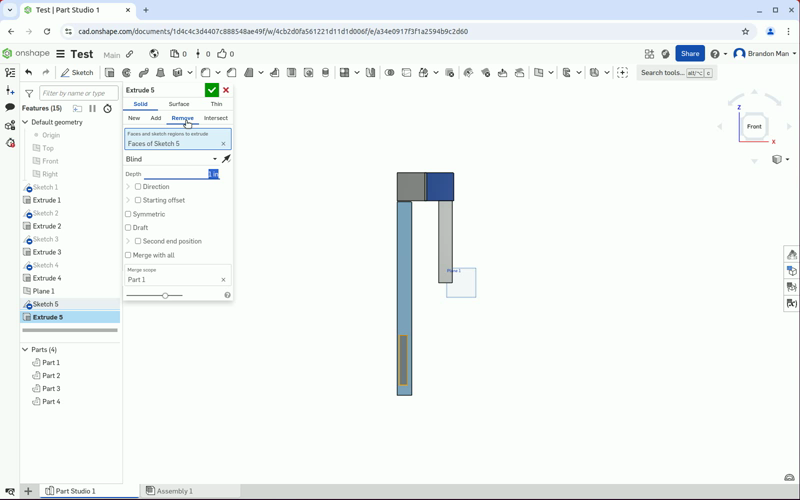
text(11.313)
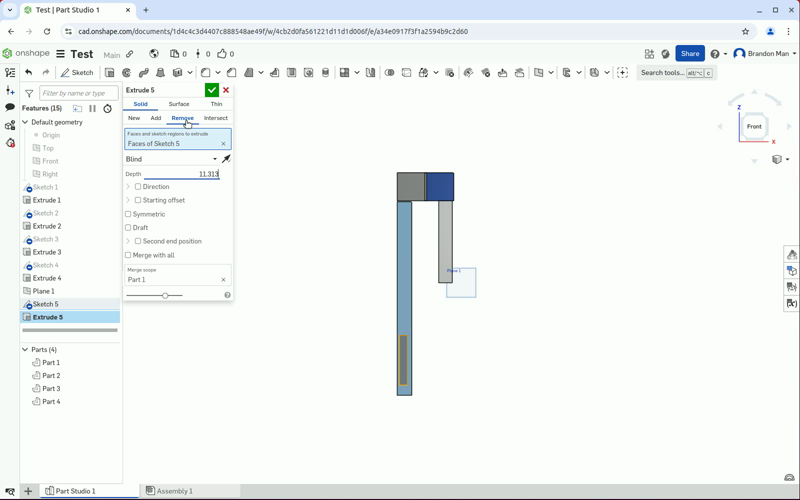
key(tab, 6)
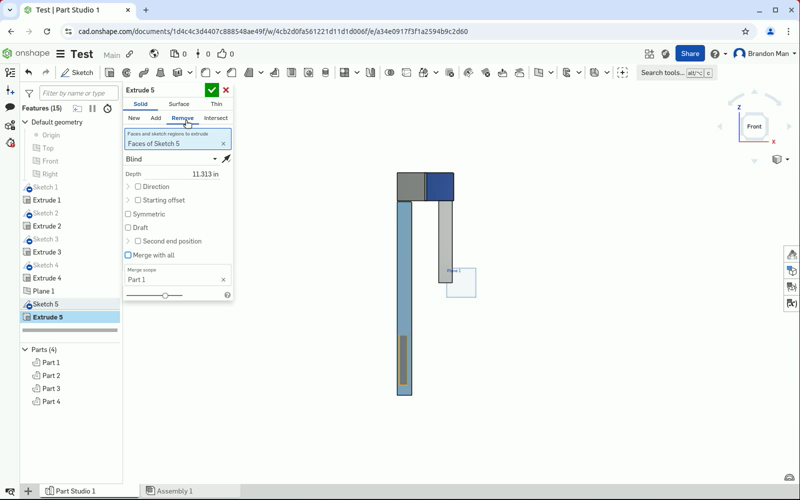
key(space)
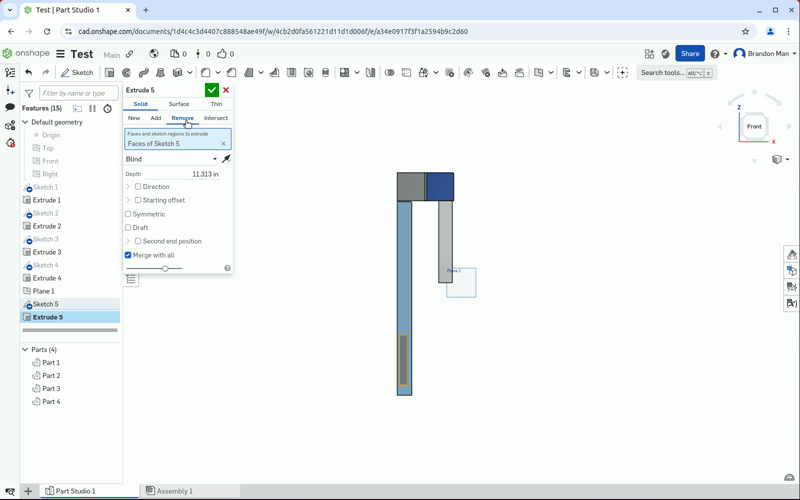
key(enter)
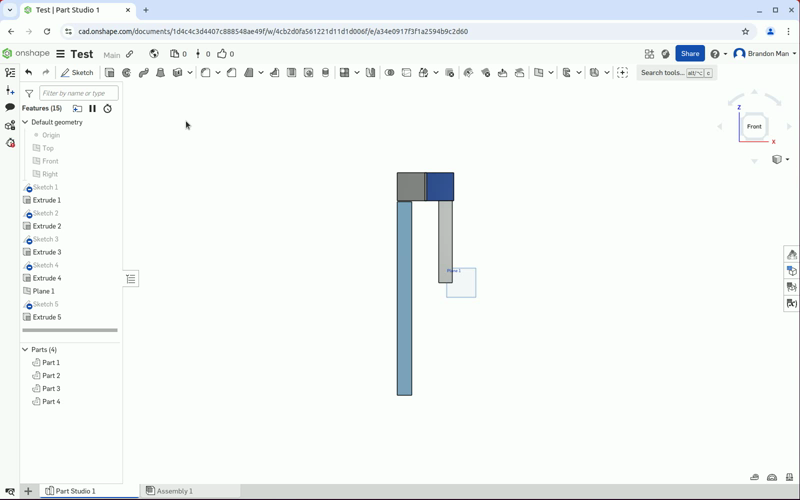
key(shift+h)
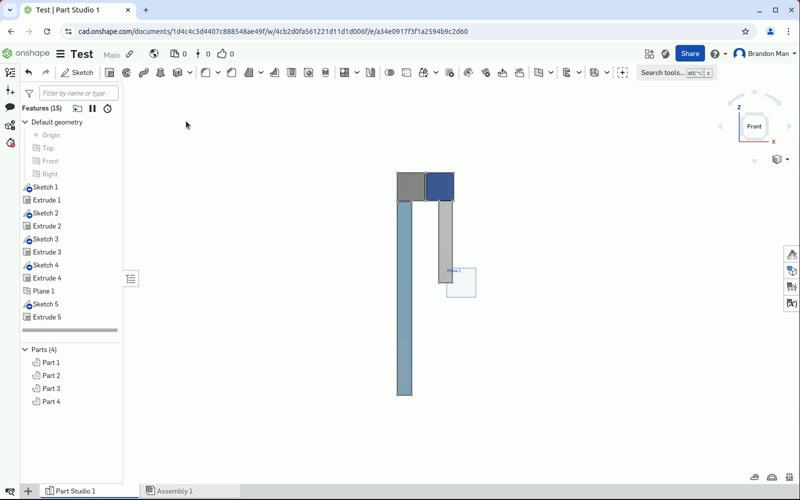
key(shift+h)
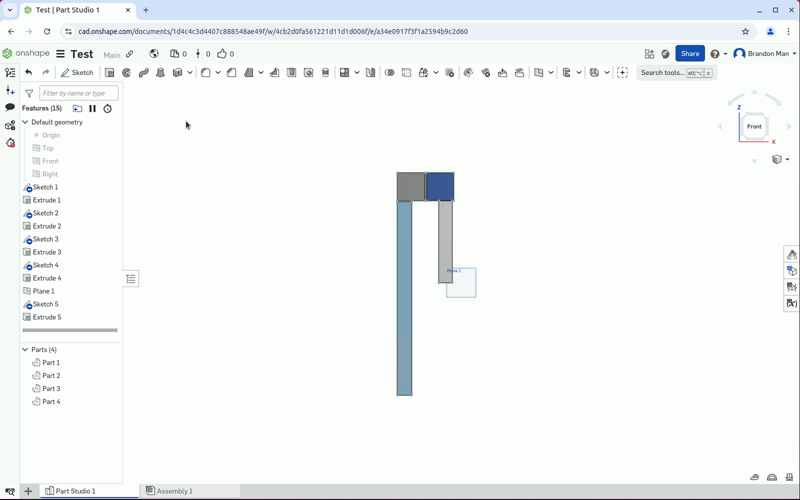
key(shift+7)
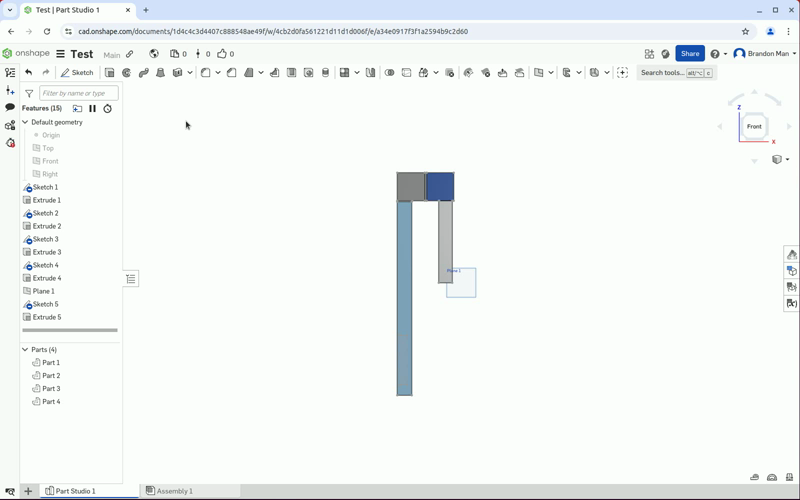
key(left, 2)
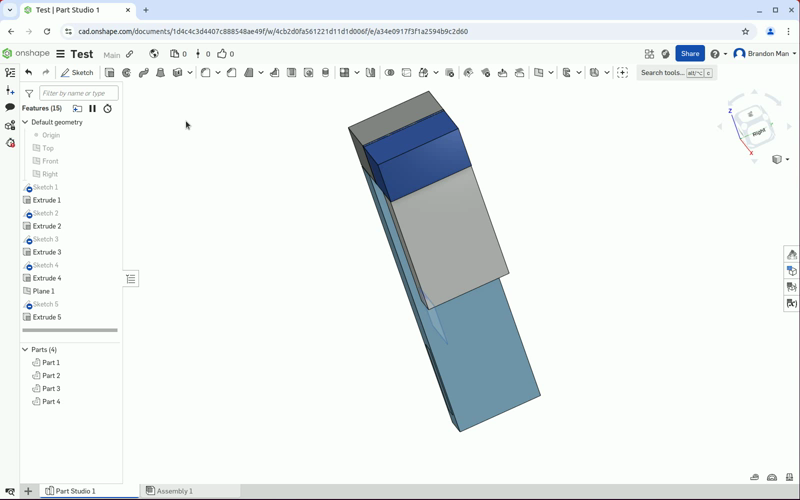
key(down, 2)
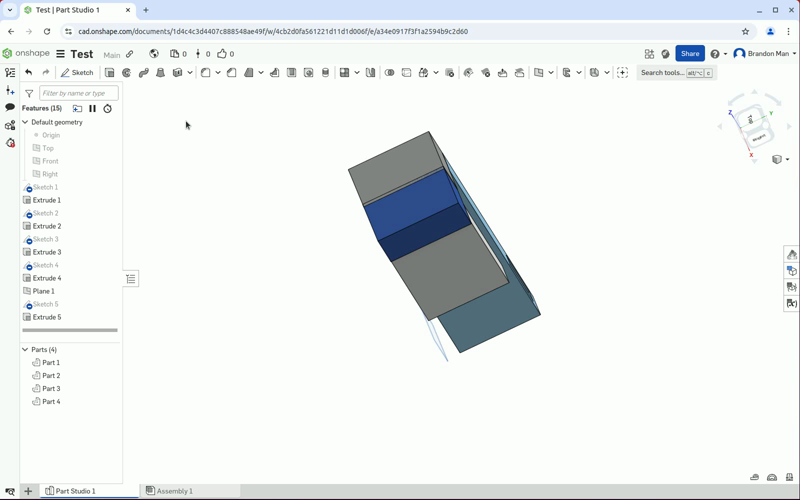
key(up, 2)
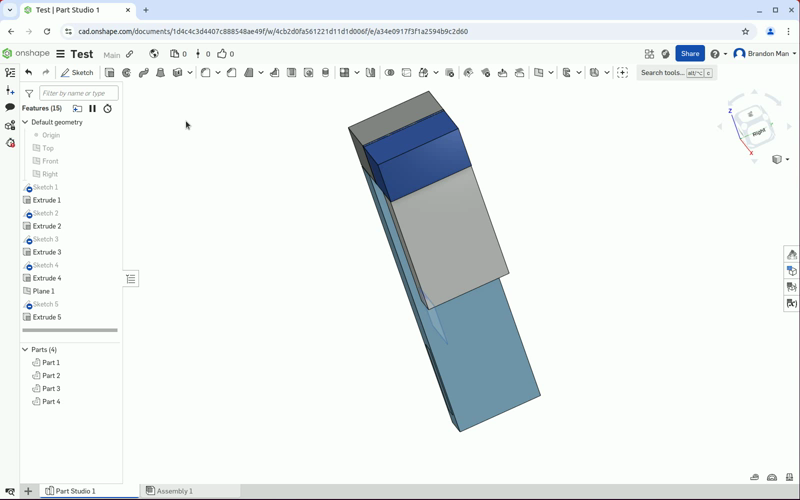
key(right, 2)
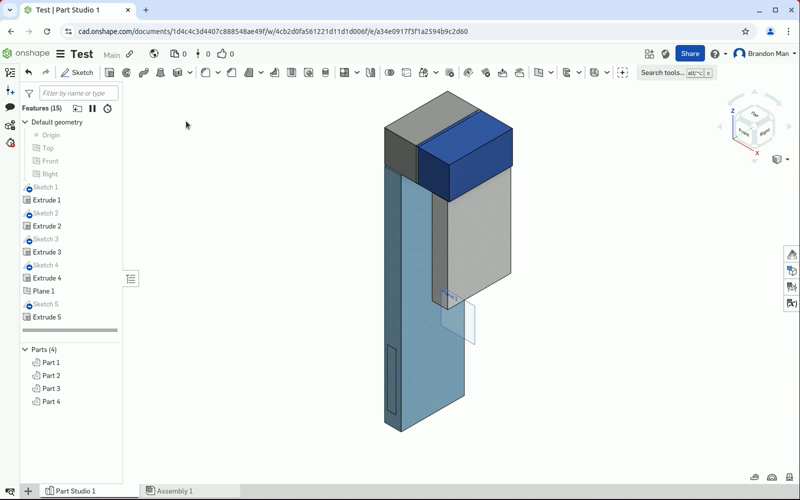
mouse_move(73, 189)
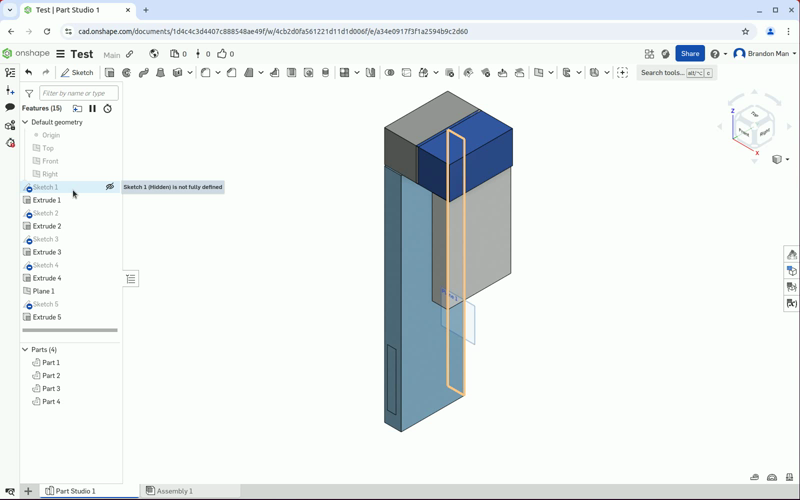
click(73, 189)